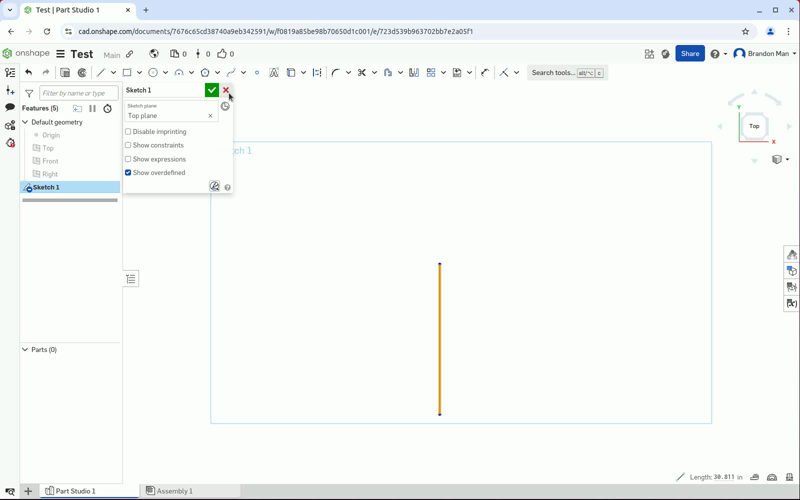
key(shift+h)
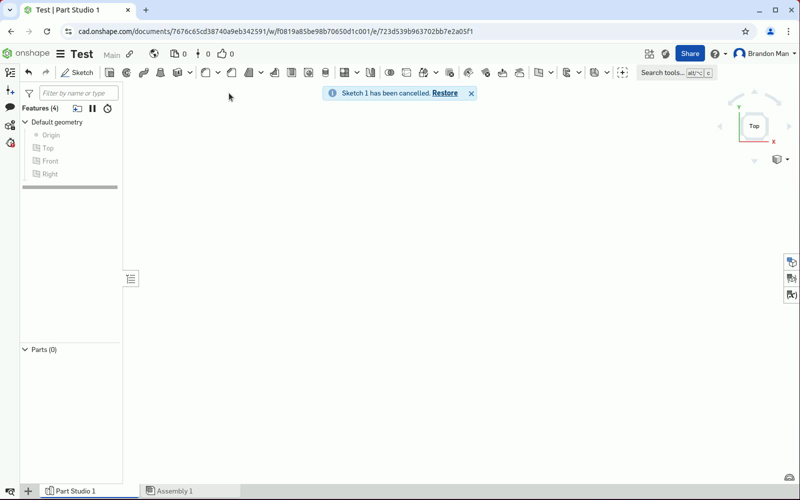
mouse_move(73, 352)
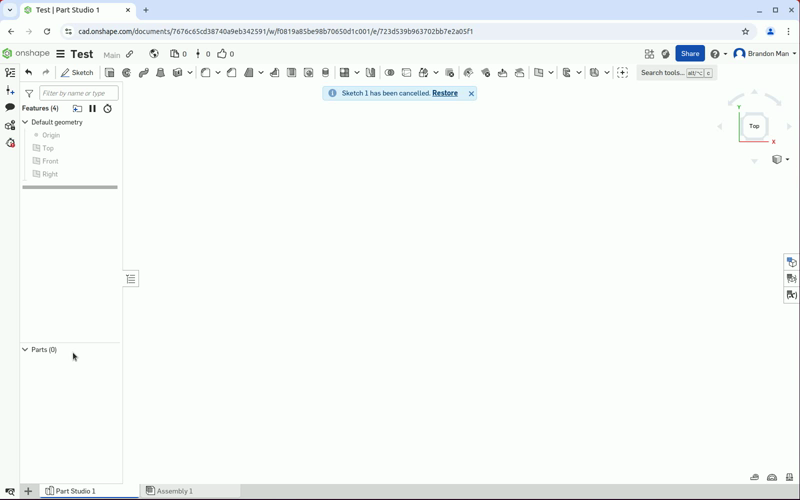
key(y)
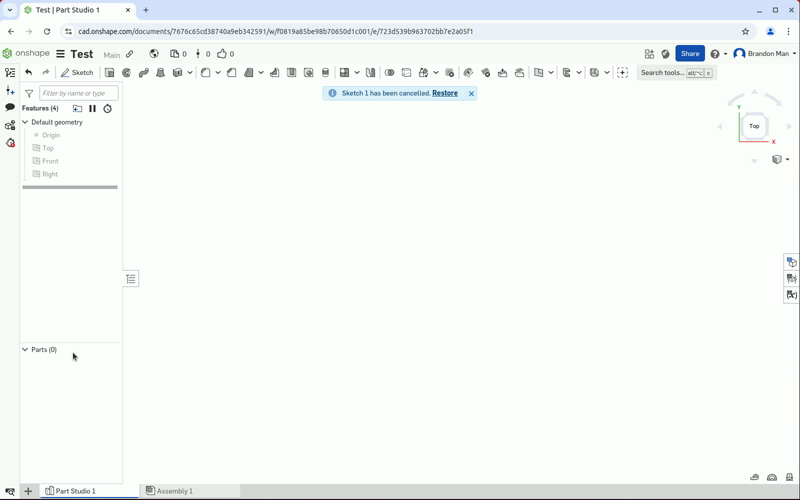
key(shift+p)
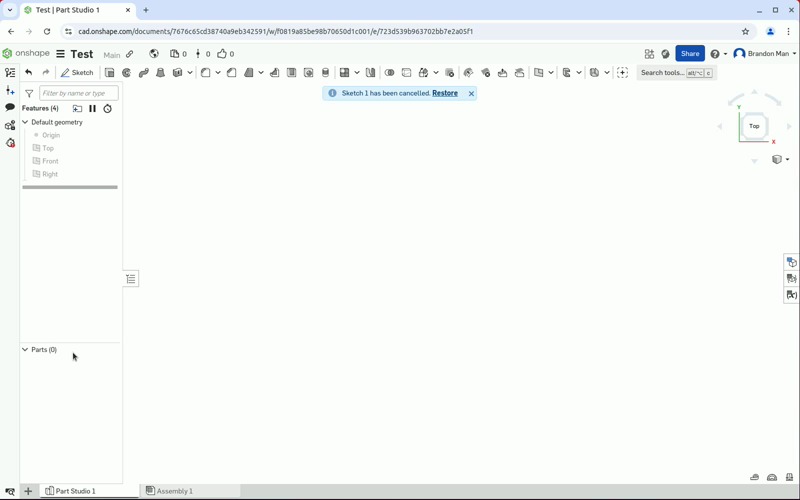
key(space)
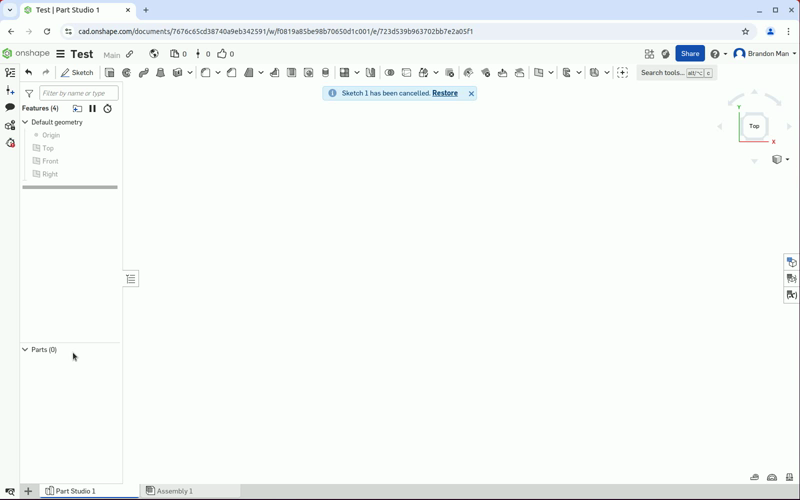
key_down(shift)
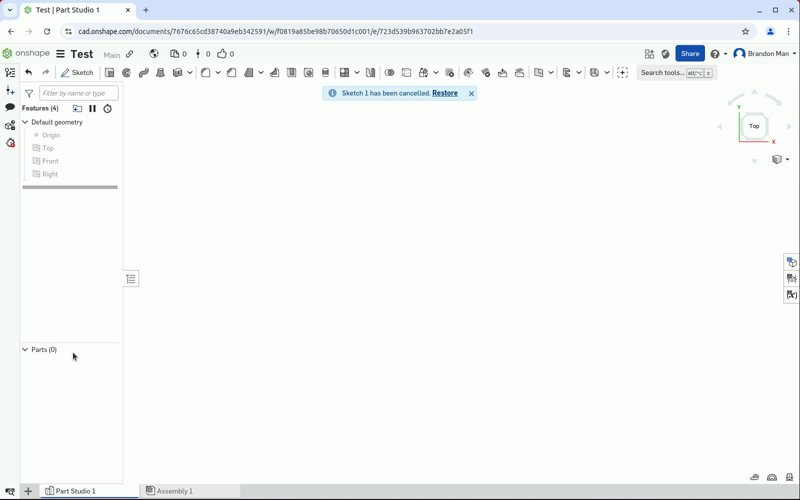
key(up)
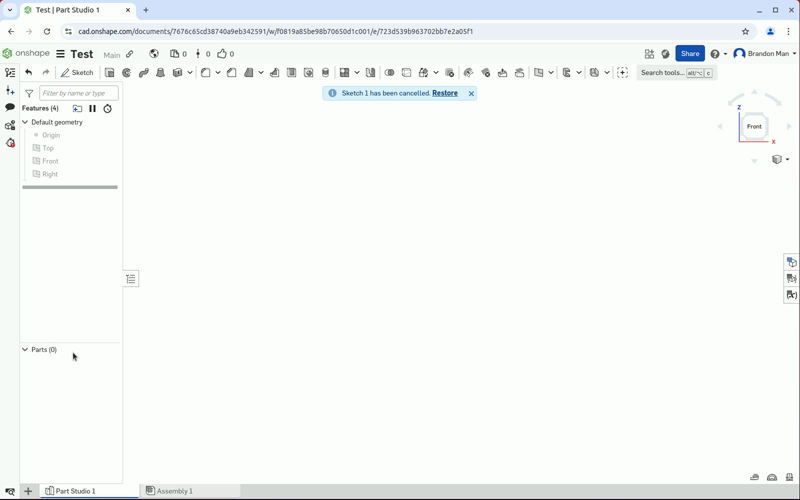
key_up(shift)
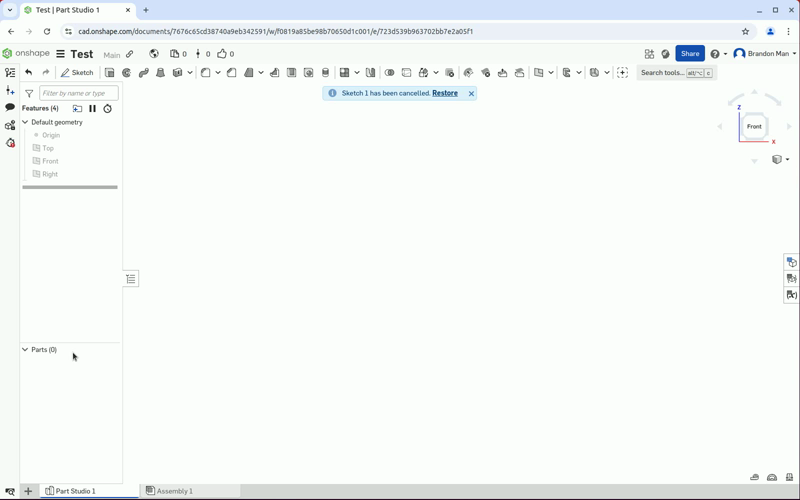
mouse_move(73, 352)
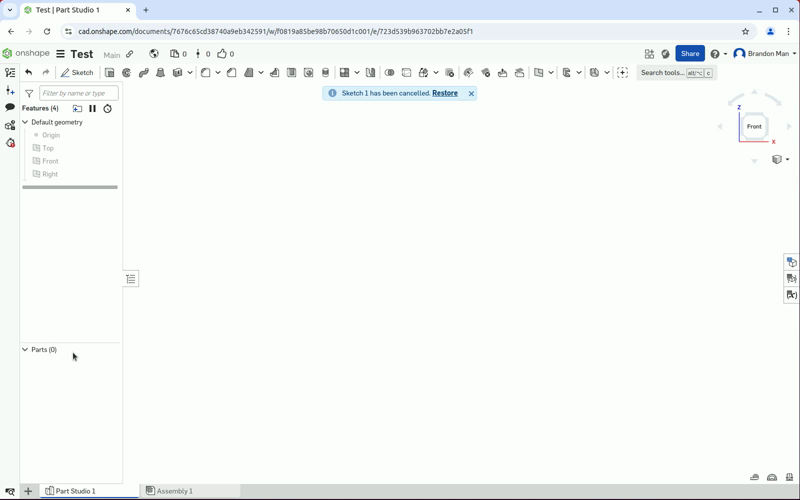
key(shift+y)
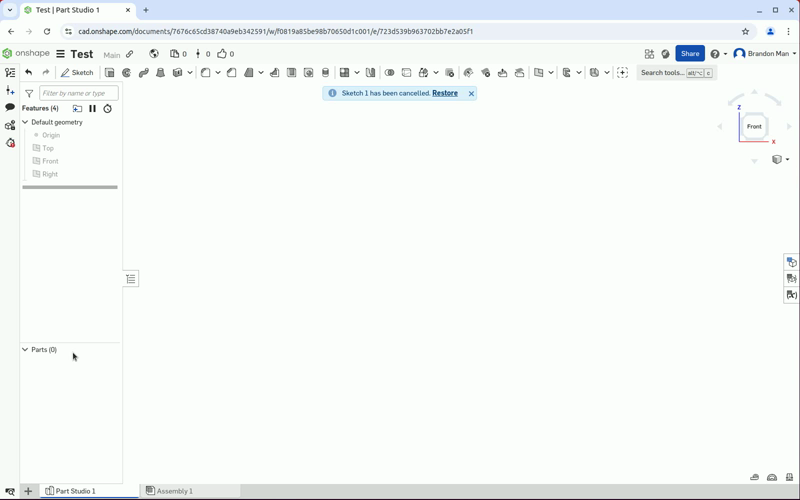
key(shift+s)
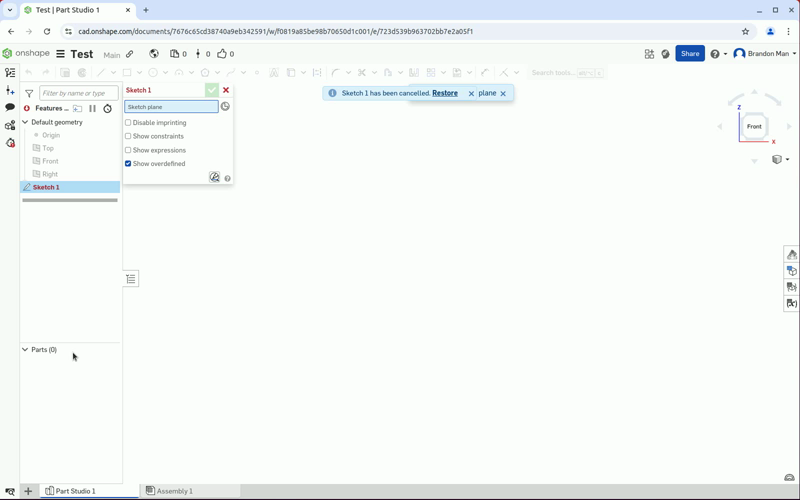
mouse_move(73, 163)
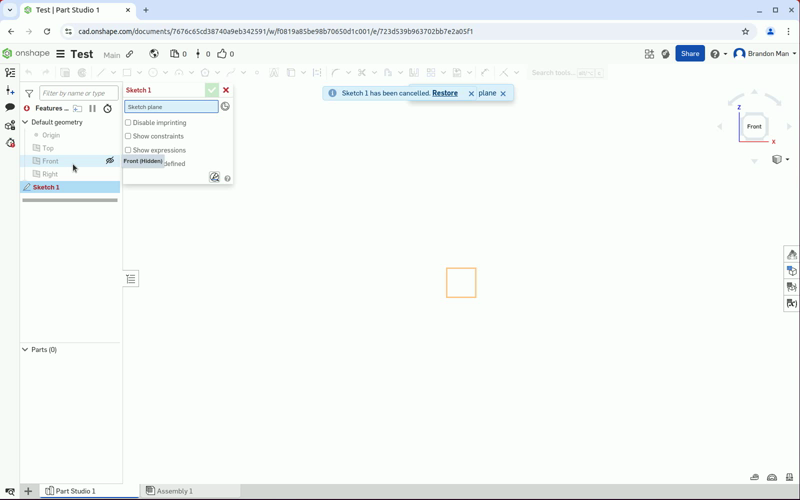
click(73, 163)
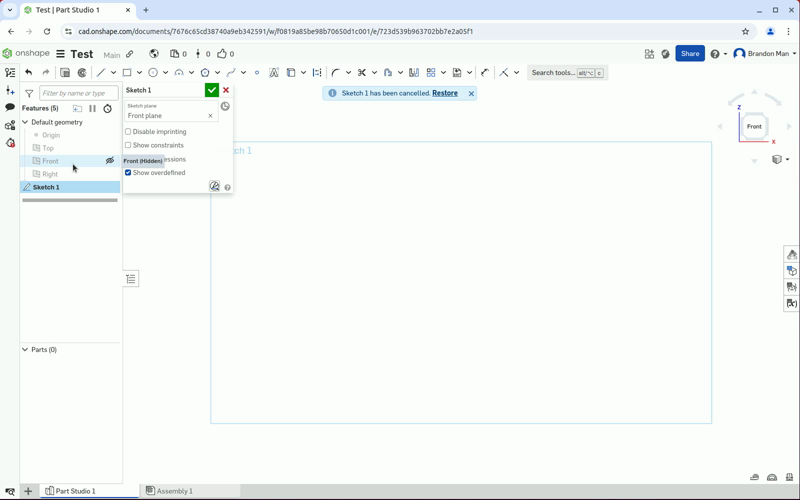
mouse_move(73, 352)
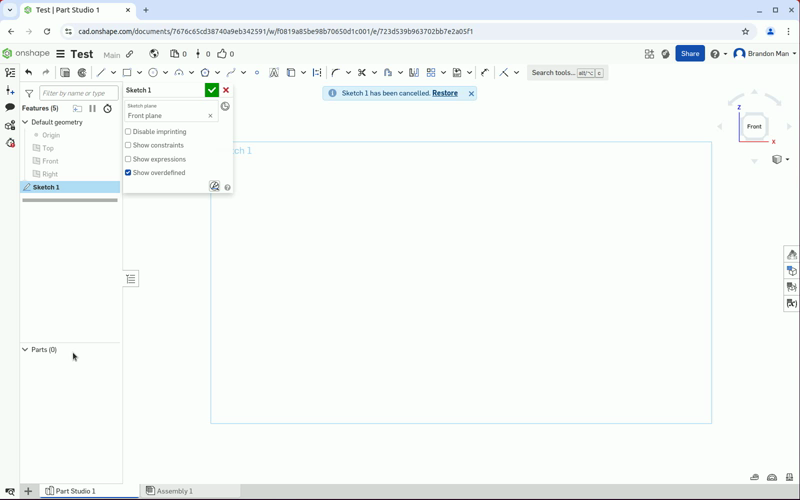
key(y)
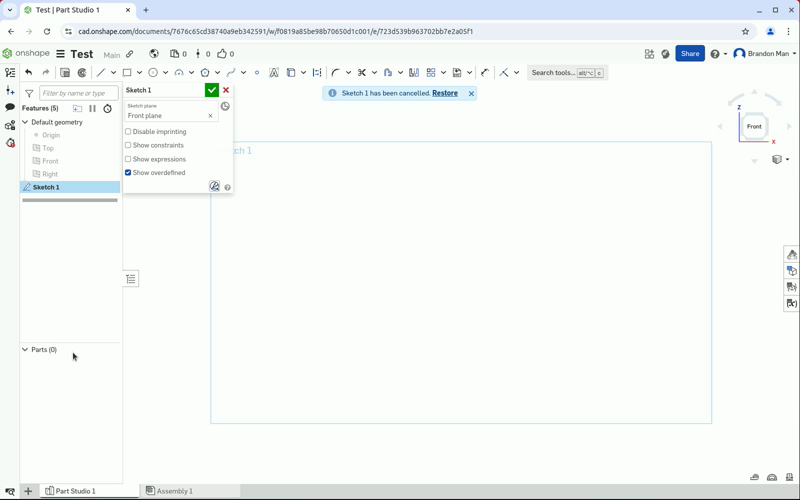
key(l)
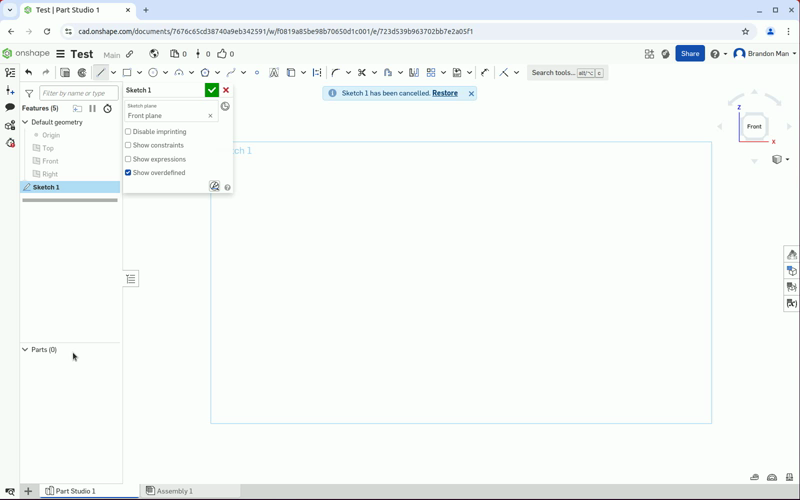
key_down(shift)
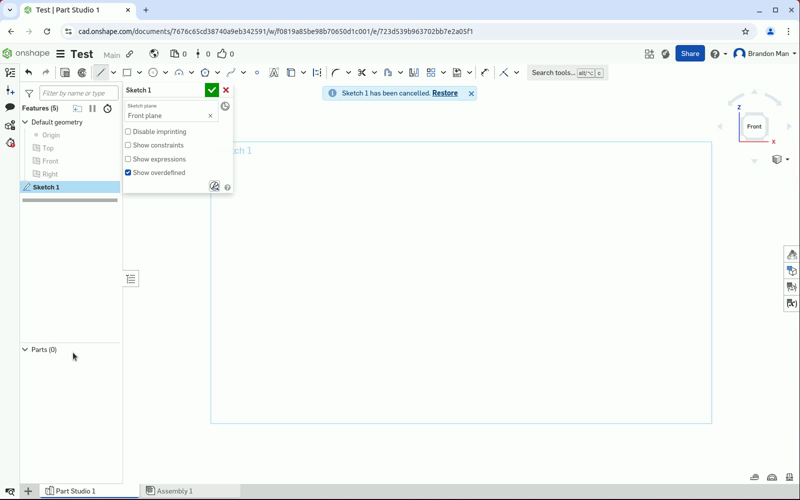
mouse_move(457, 395)
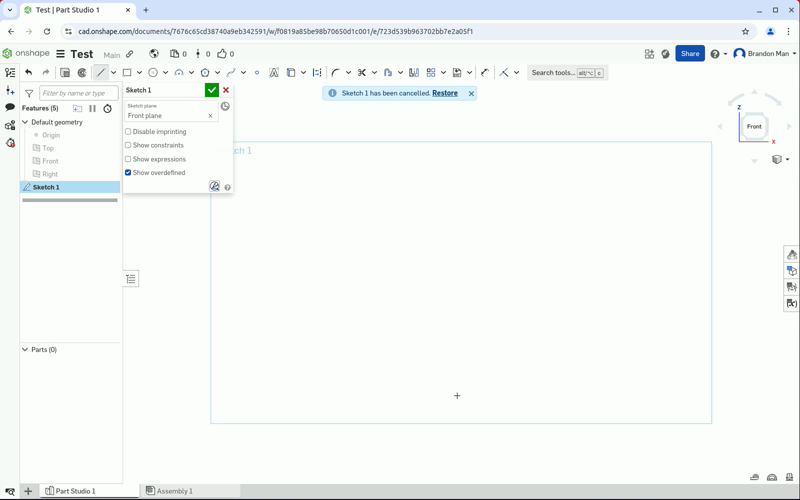
click(457, 395)
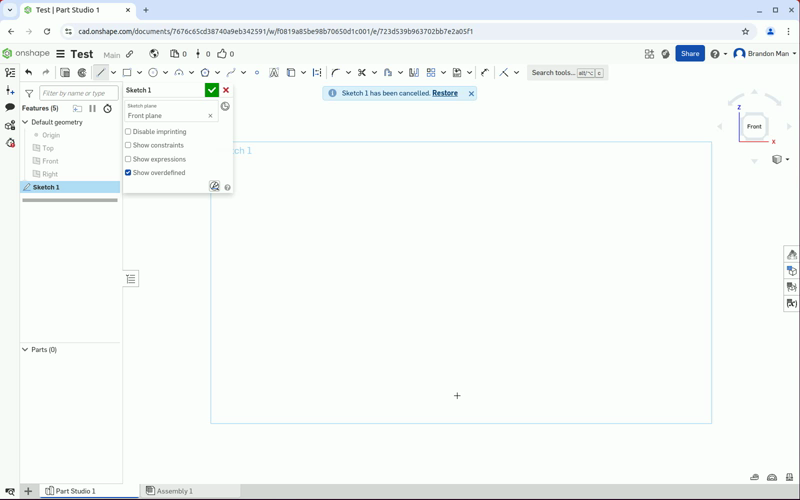
key_up(shift)
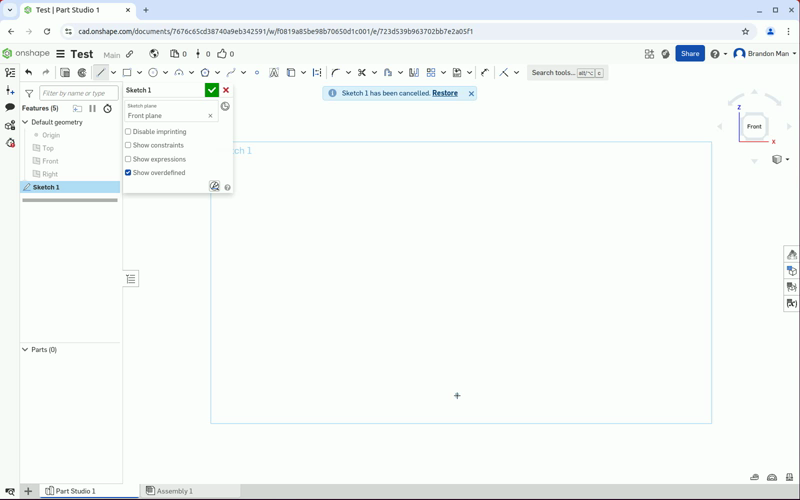
key_down(shift)
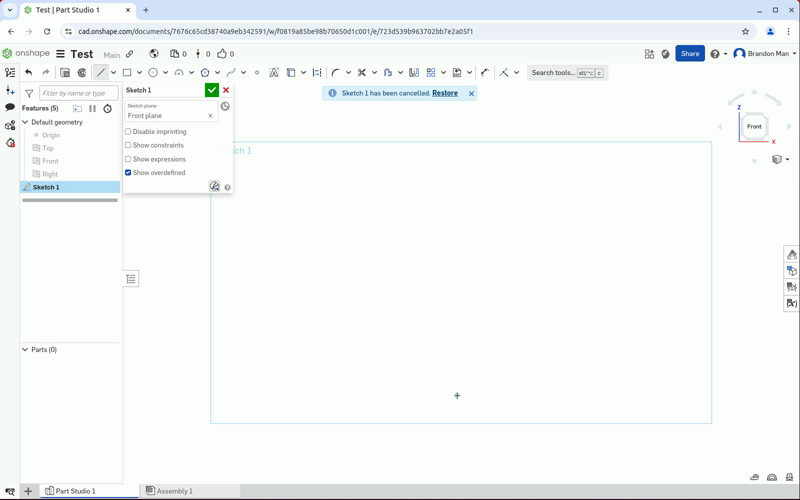
mouse_move(487, 395)
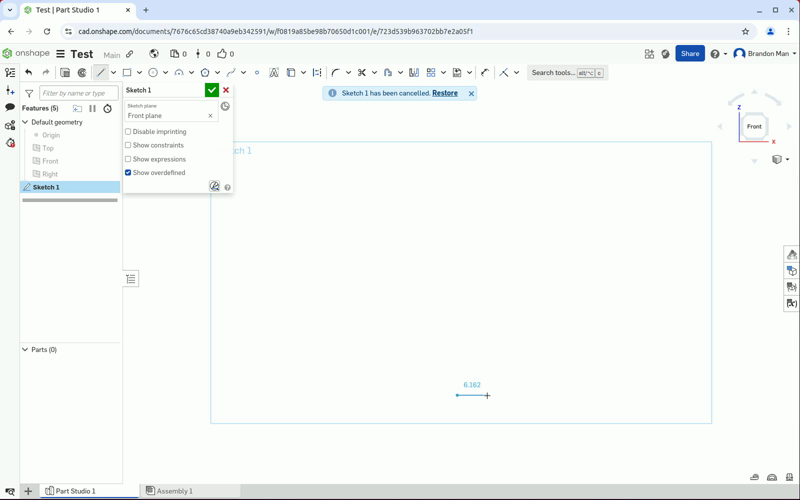
mouse_move(464, 395)
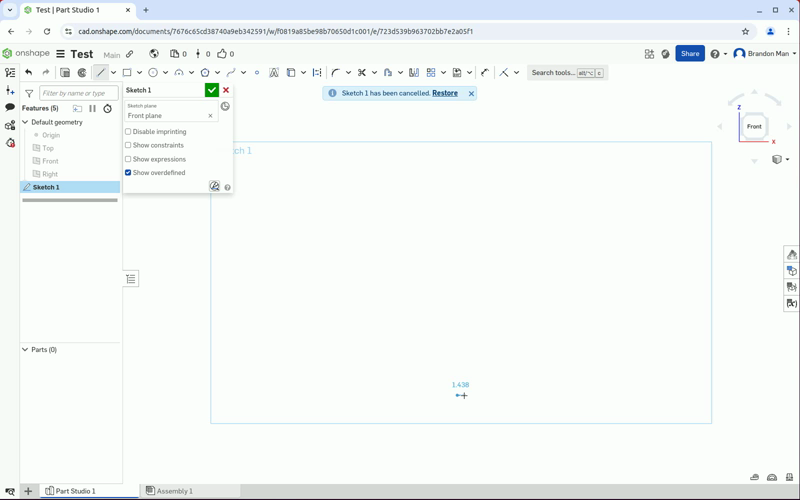
scroll(6)
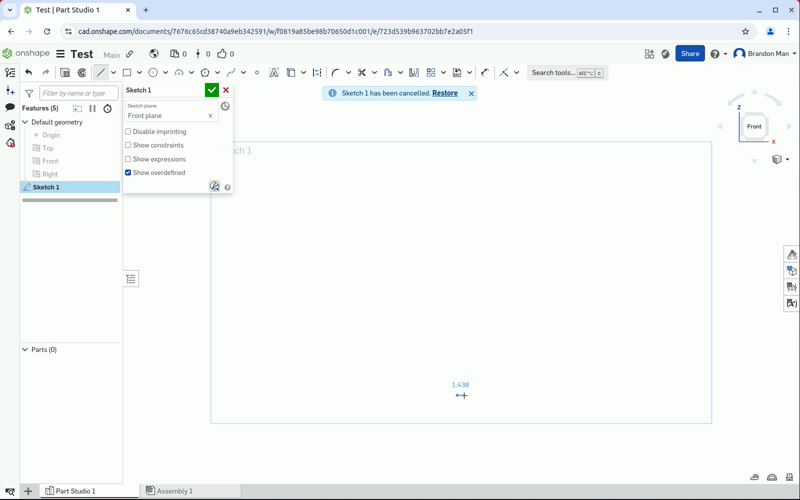
scroll(6)
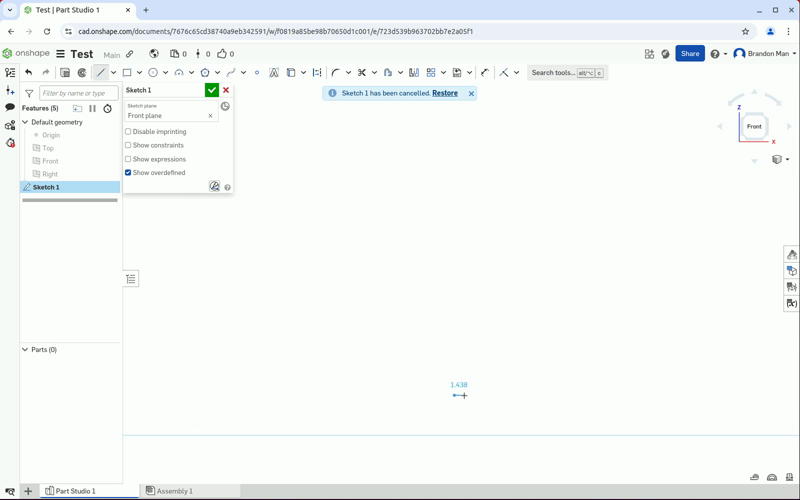
scroll(6)
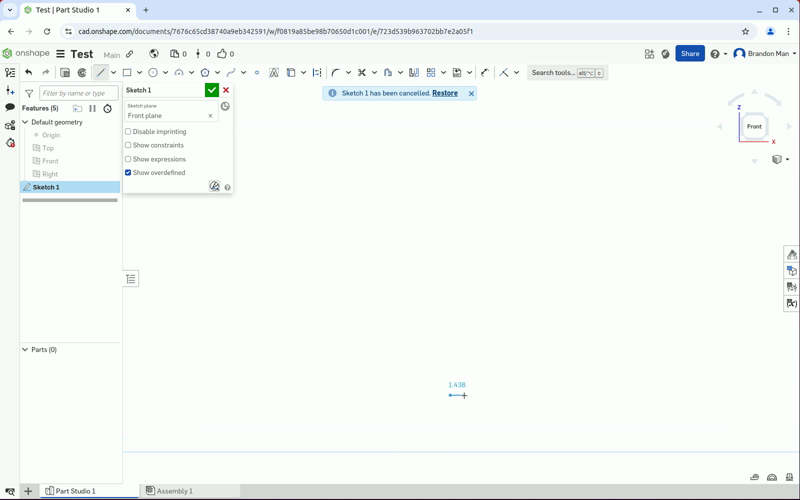
scroll(6)
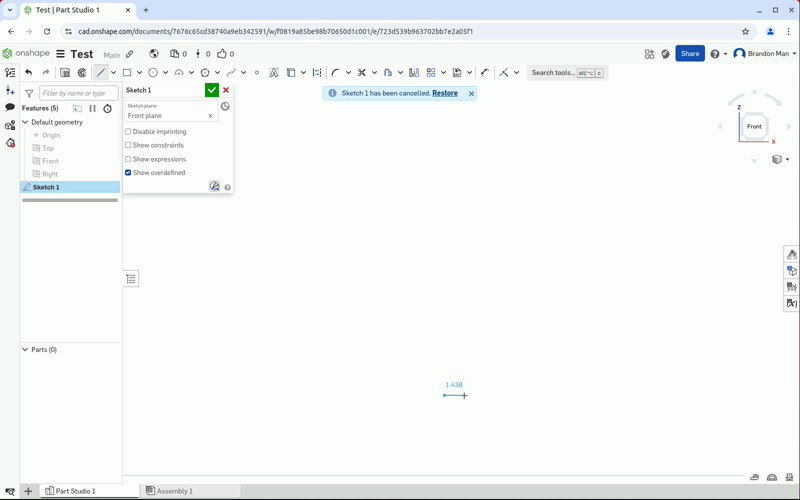
scroll(6)
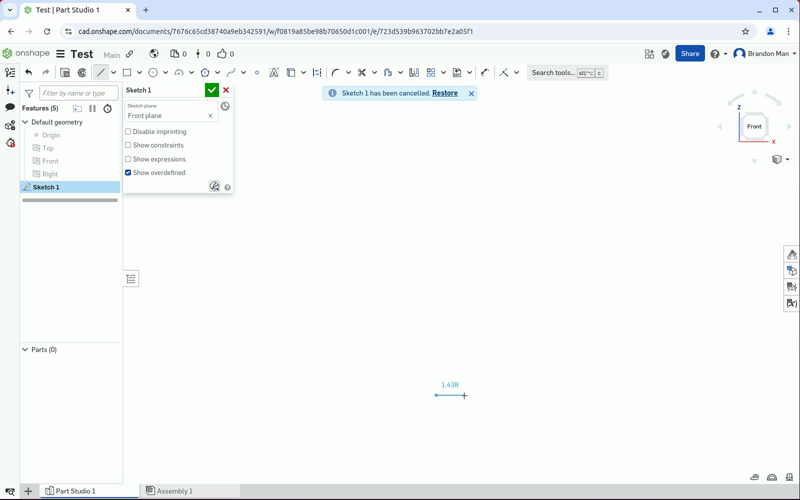
scroll(6)
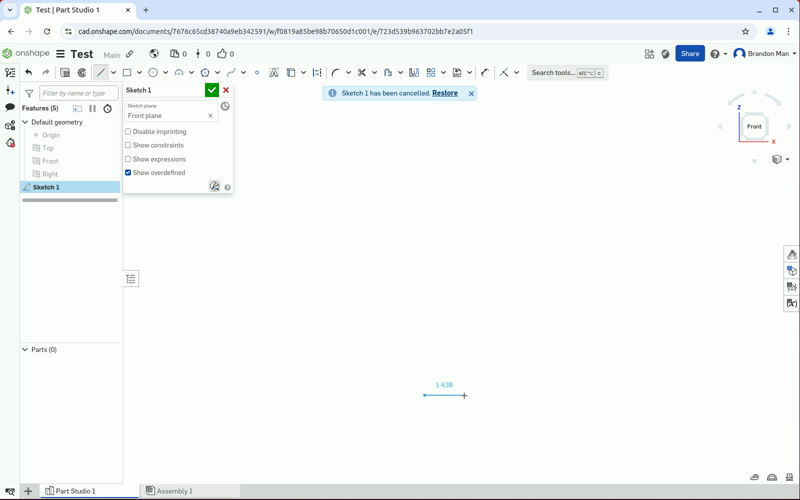
scroll(6)
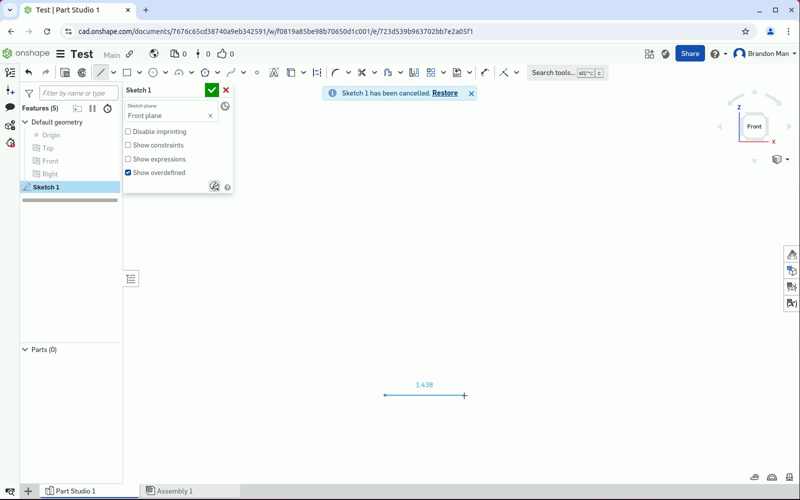
click(464, 395)
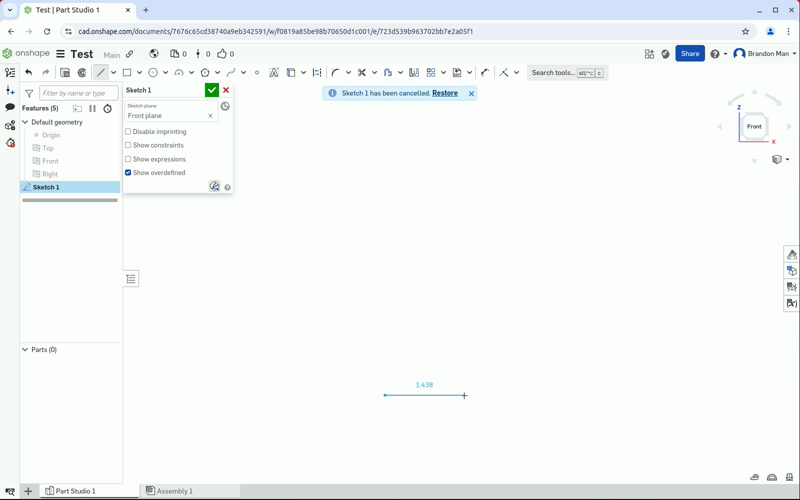
scroll(-6)
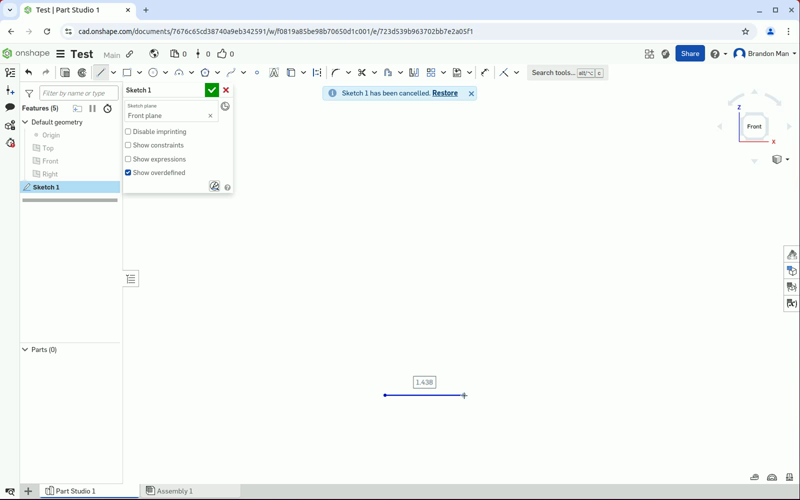
scroll(-6)
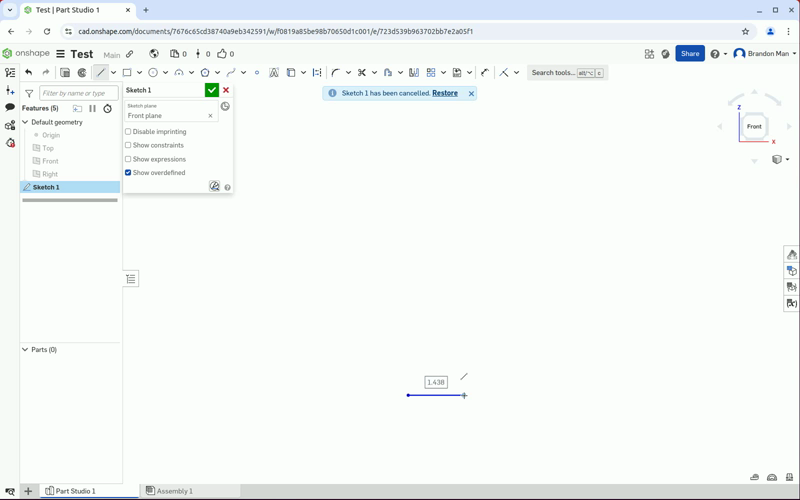
scroll(-6)
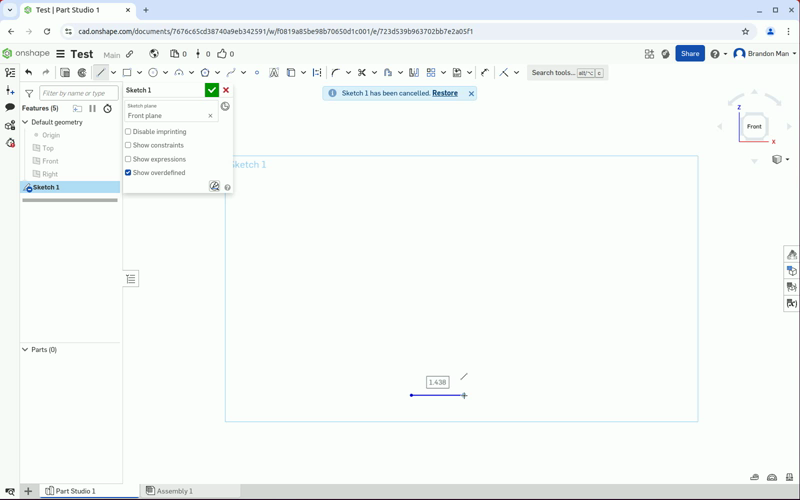
scroll(-6)
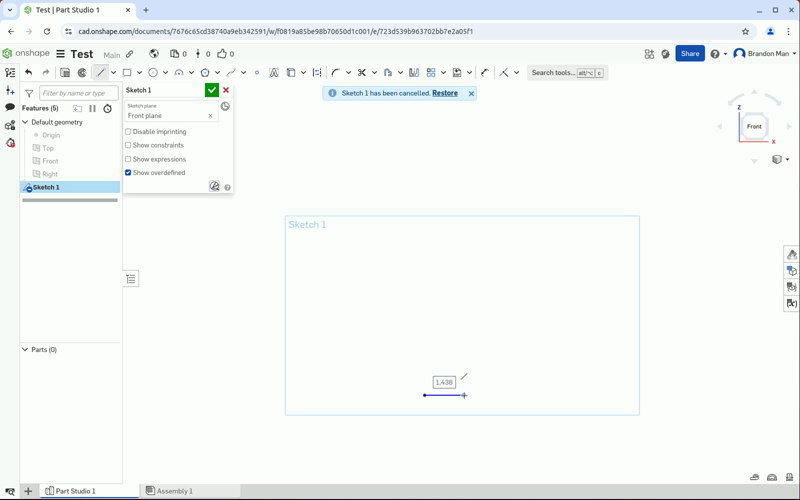
scroll(-6)
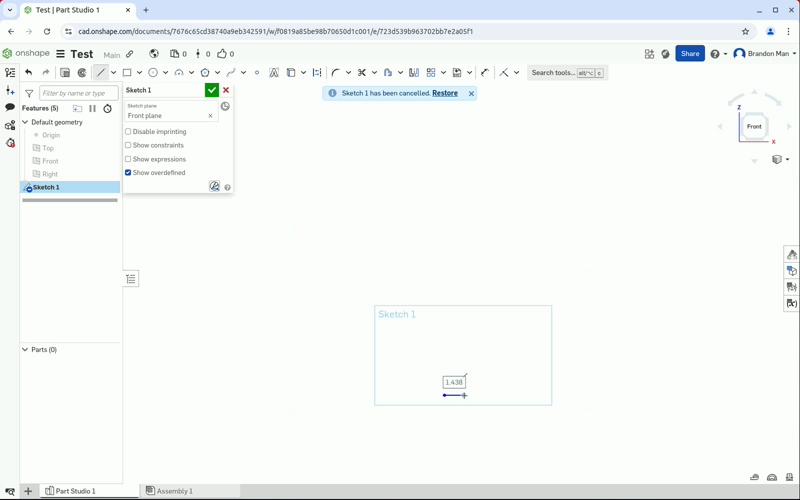
scroll(-6)
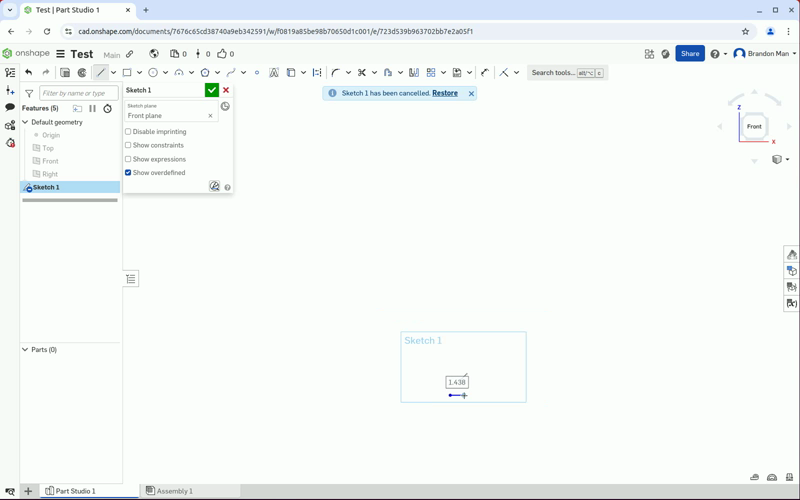
scroll(-6)
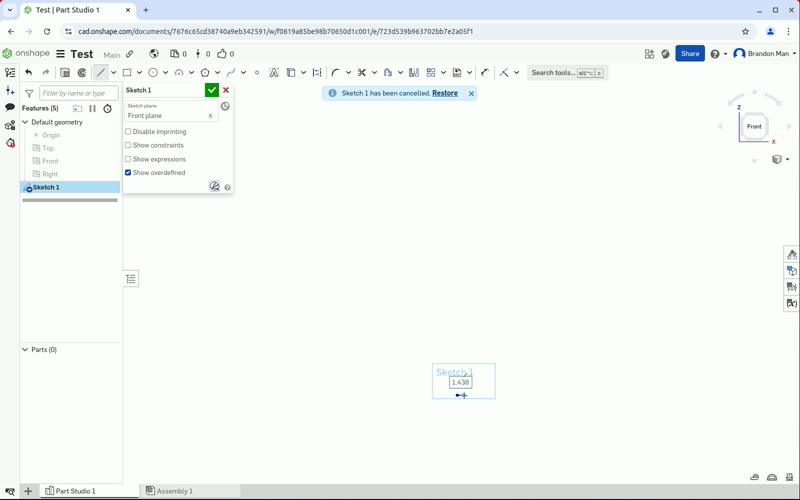
key_up(shift)
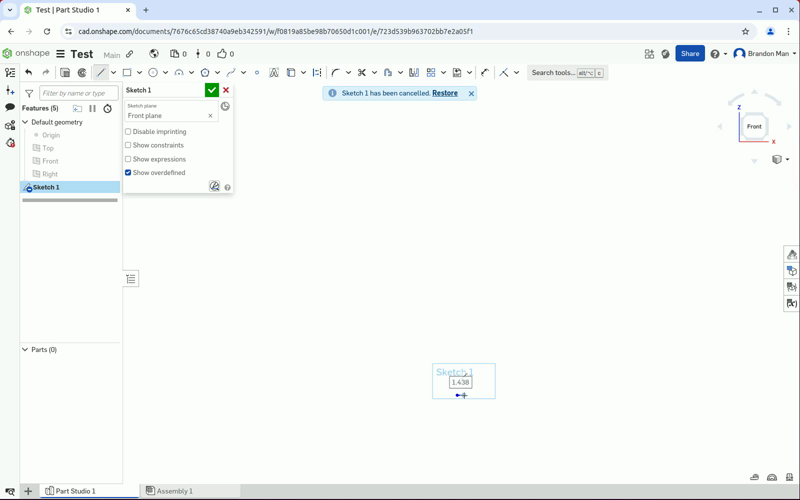
key_down(shift)
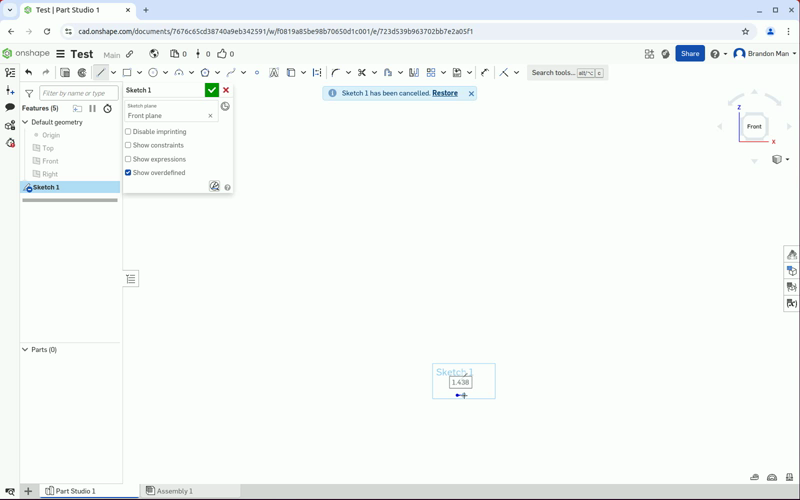
mouse_move(464, 286)
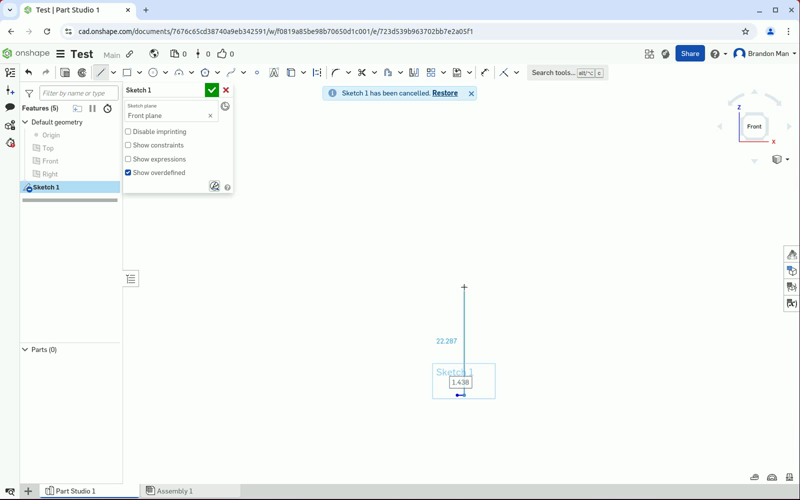
click(464, 286)
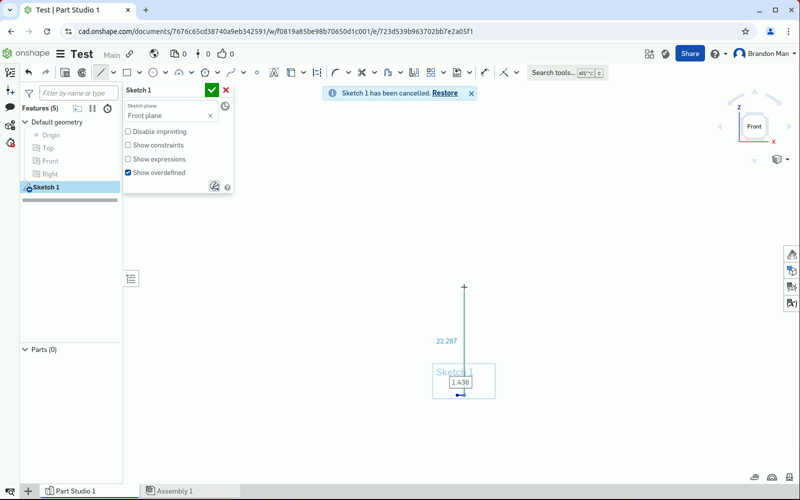
key_up(shift)
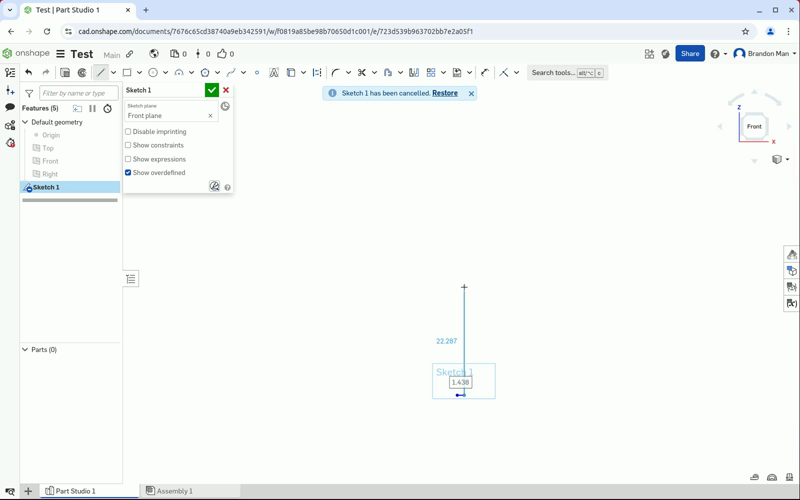
key_down(shift)
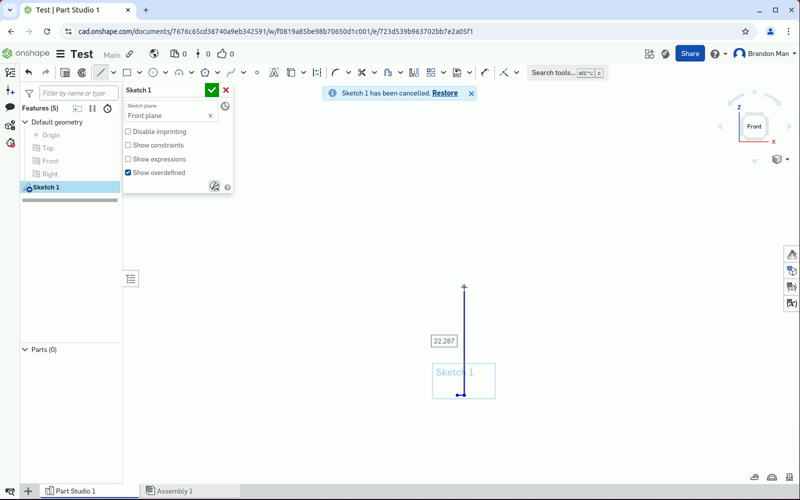
mouse_move(494, 286)
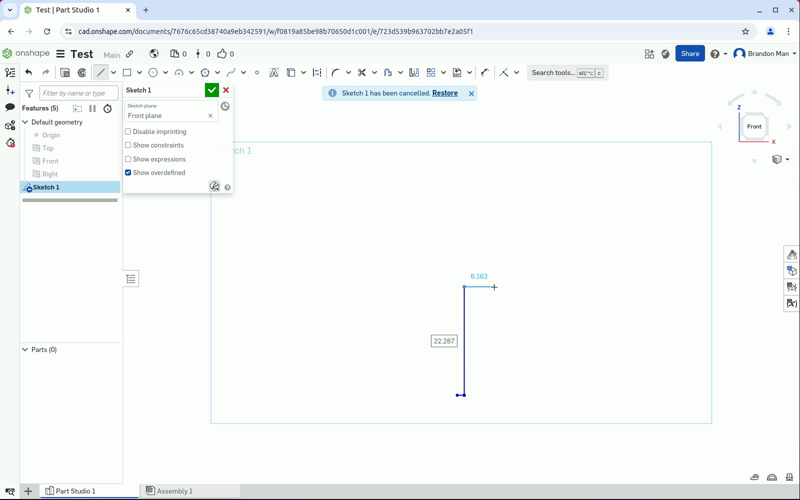
mouse_move(457, 286)
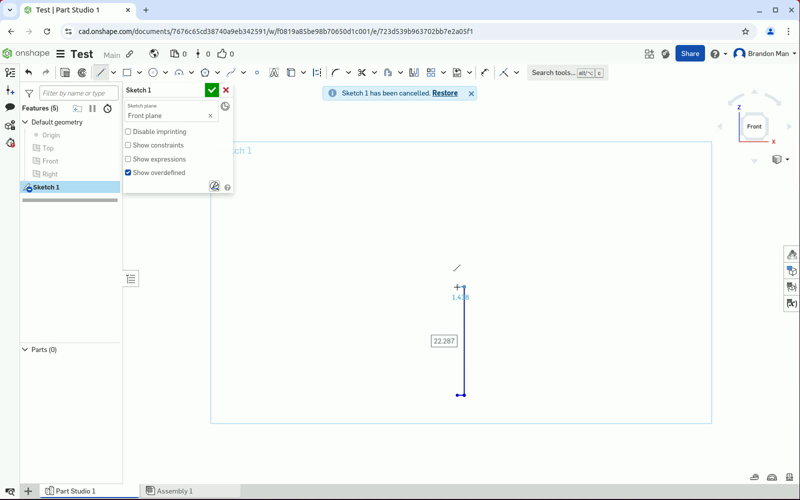
scroll(6)
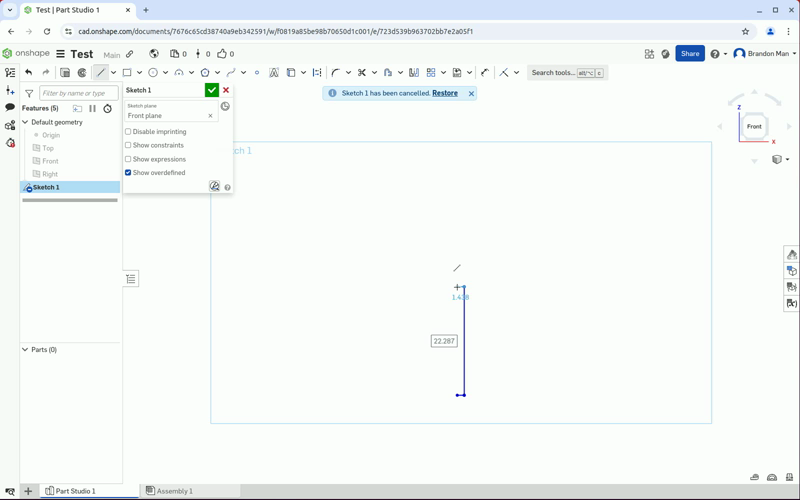
scroll(6)
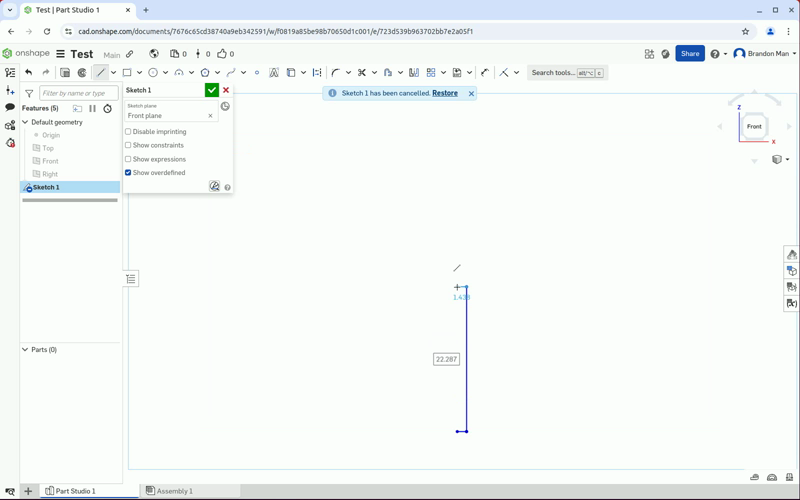
scroll(6)
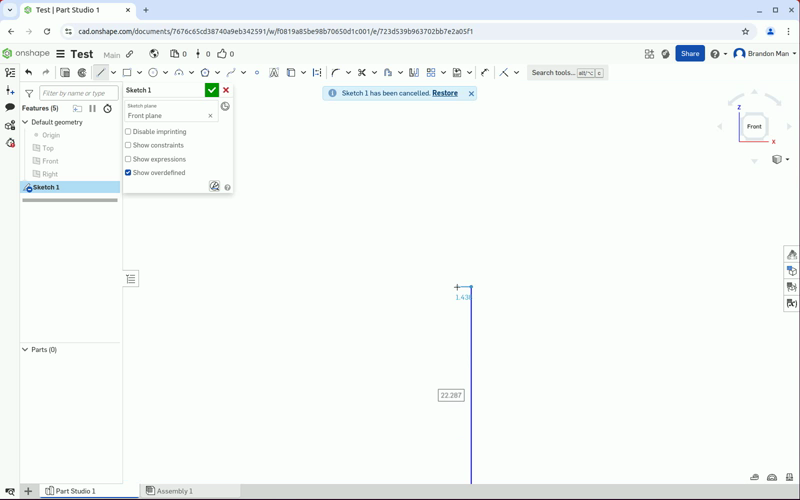
scroll(6)
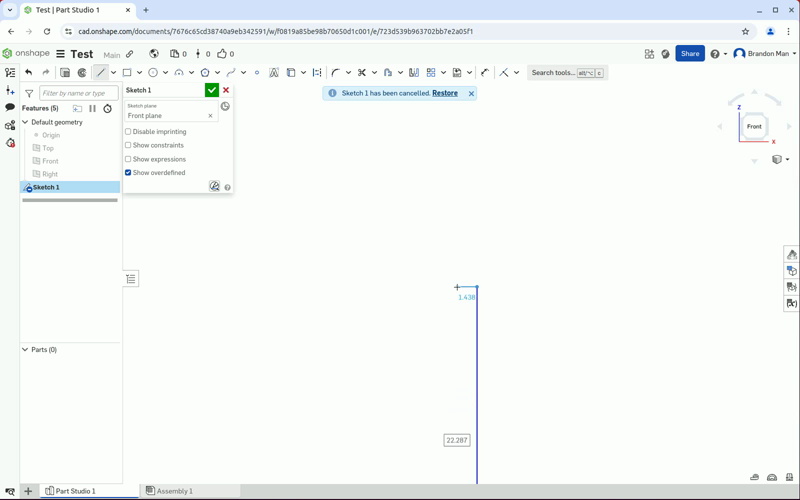
scroll(6)
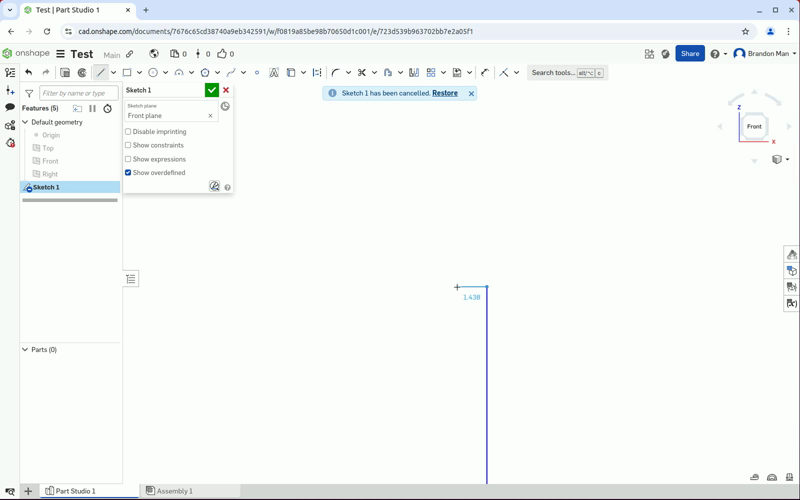
scroll(6)
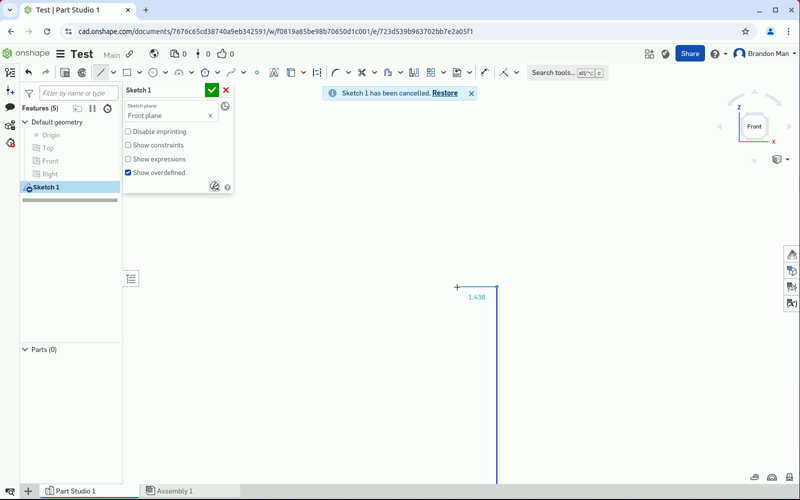
scroll(6)
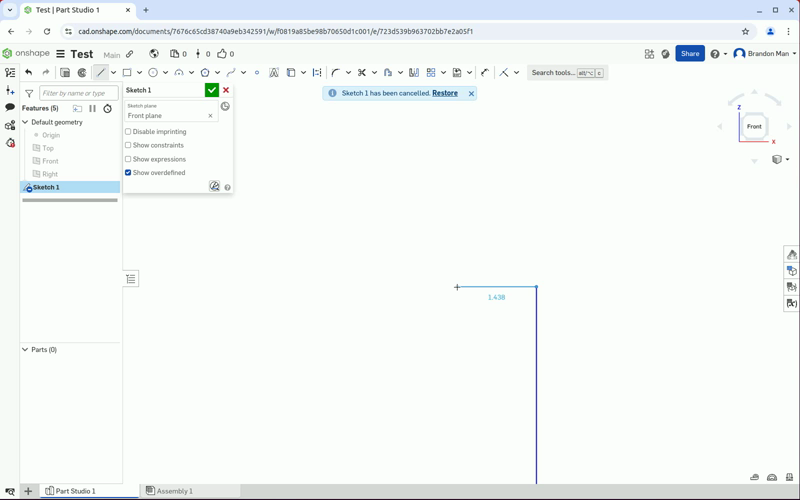
click(457, 286)
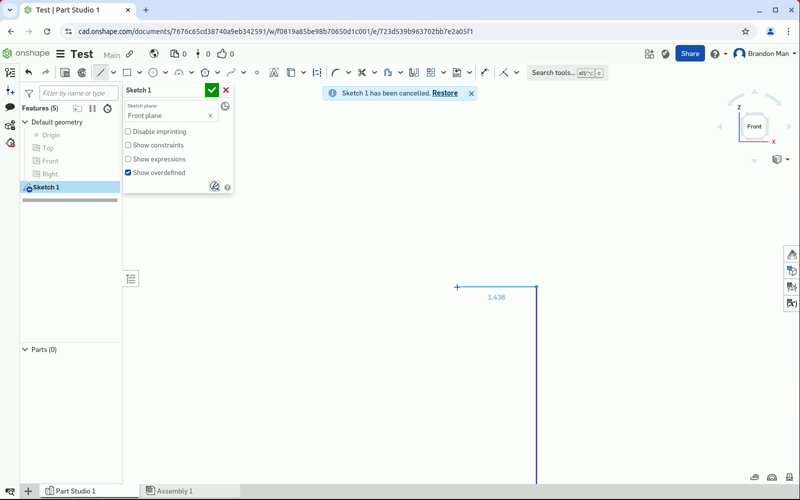
scroll(-6)
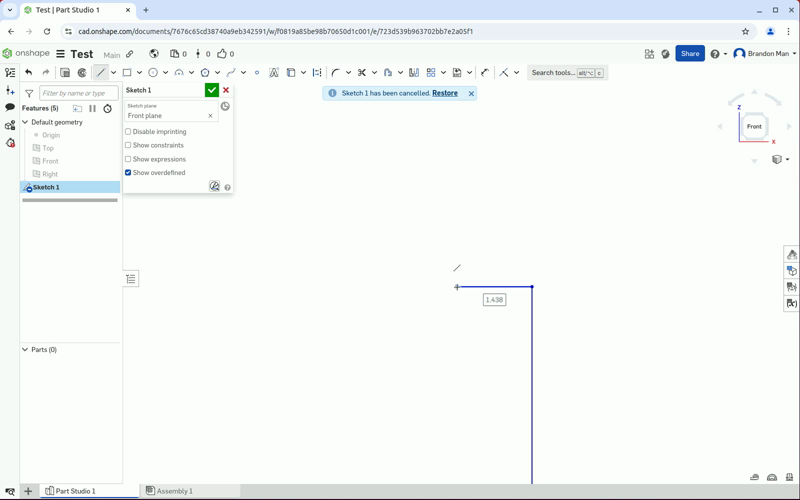
scroll(-6)
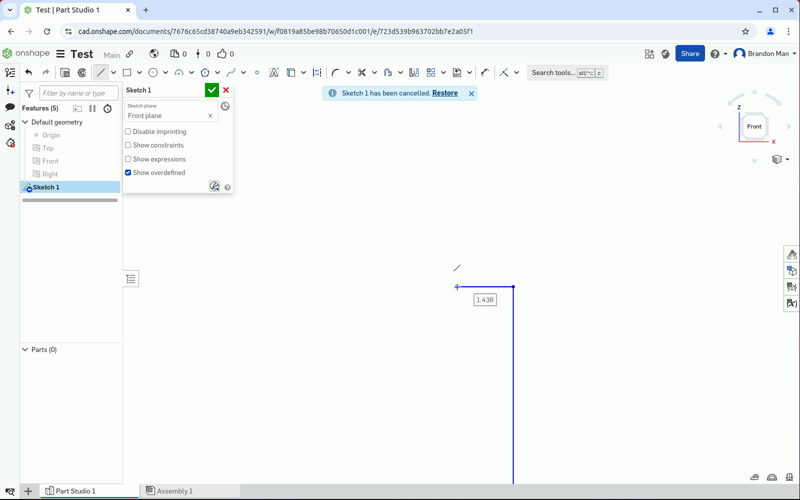
scroll(-6)
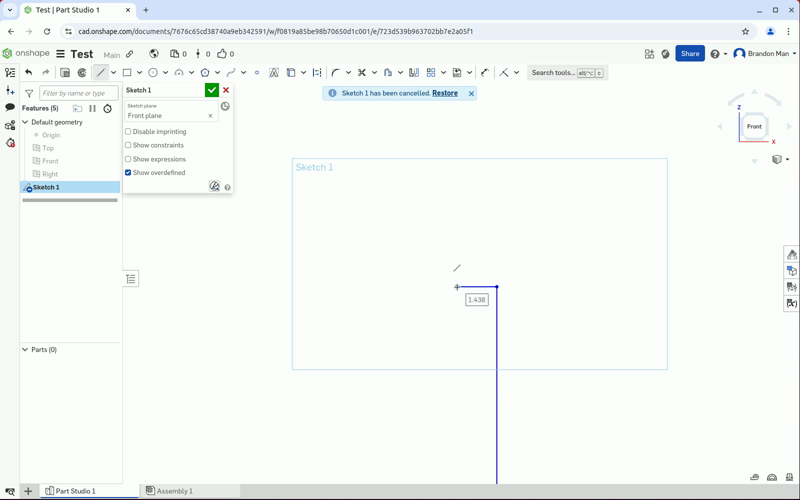
scroll(-6)
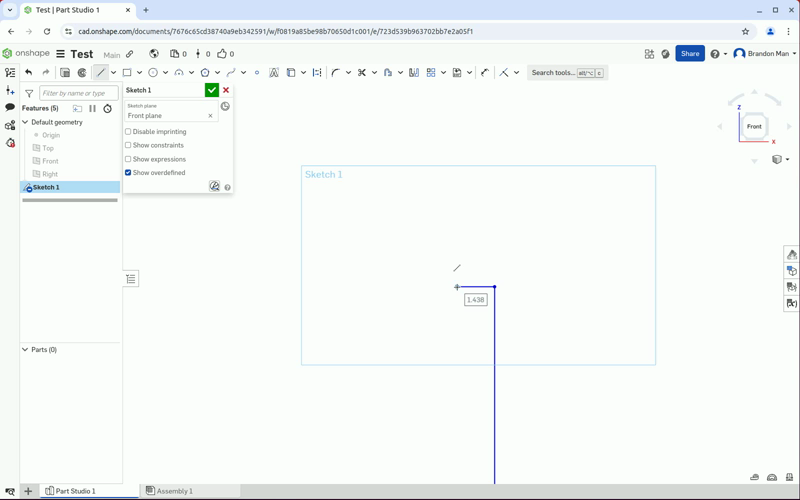
scroll(-6)
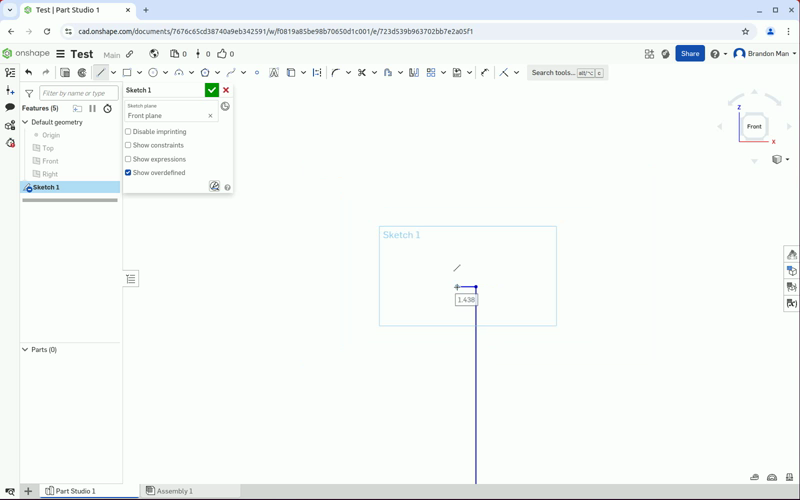
scroll(-6)
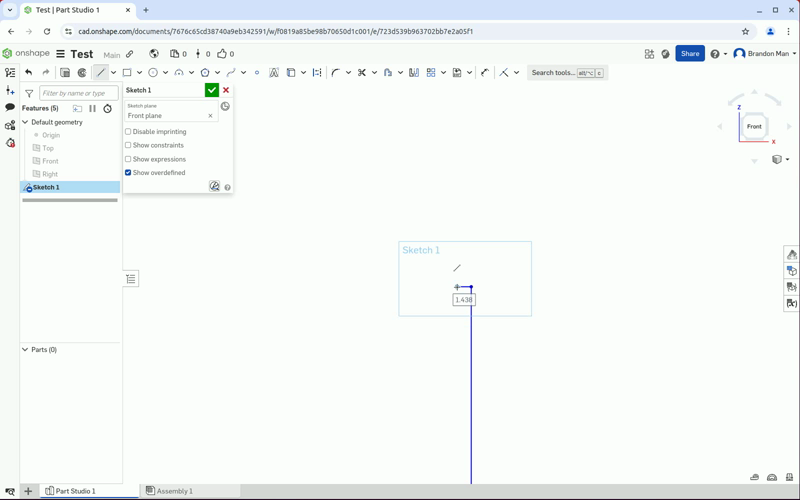
scroll(-6)
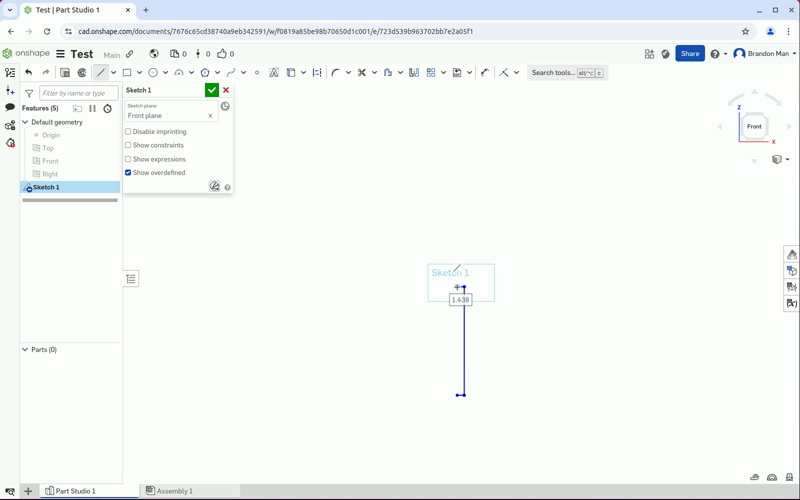
key_up(shift)
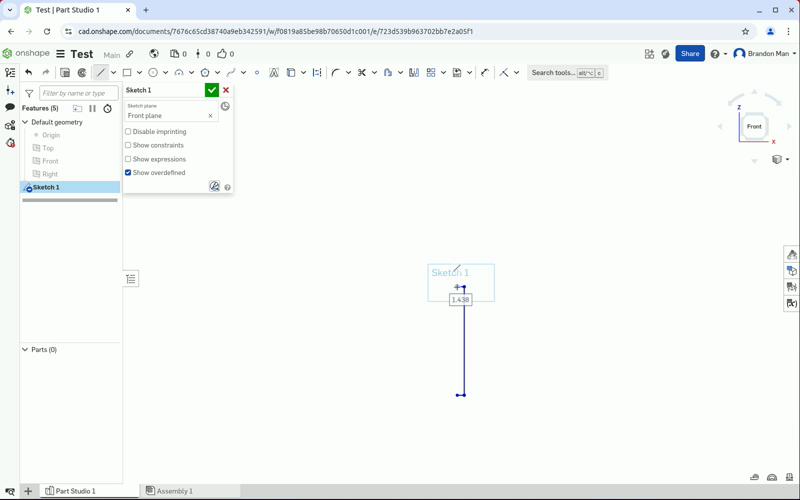
key_down(shift)
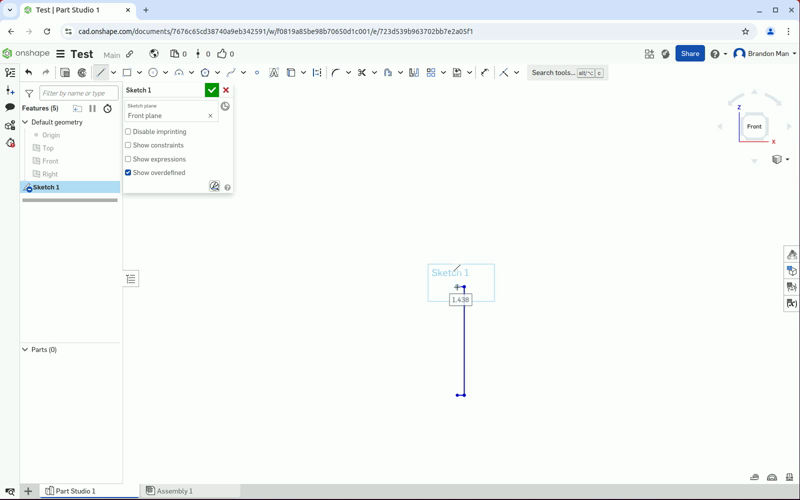
mouse_move(457, 395)
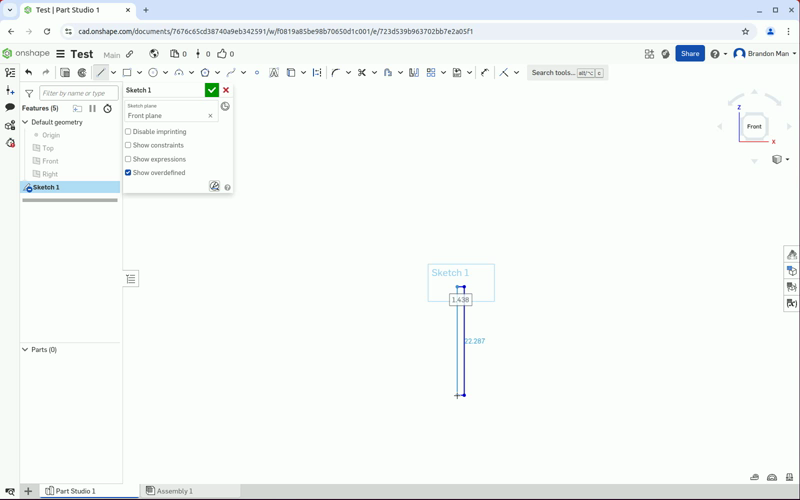
key_up(shift)
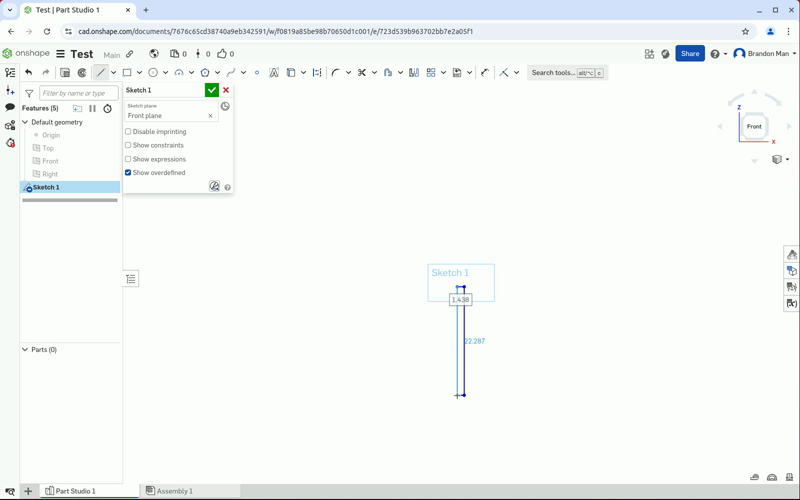
click(457, 395)
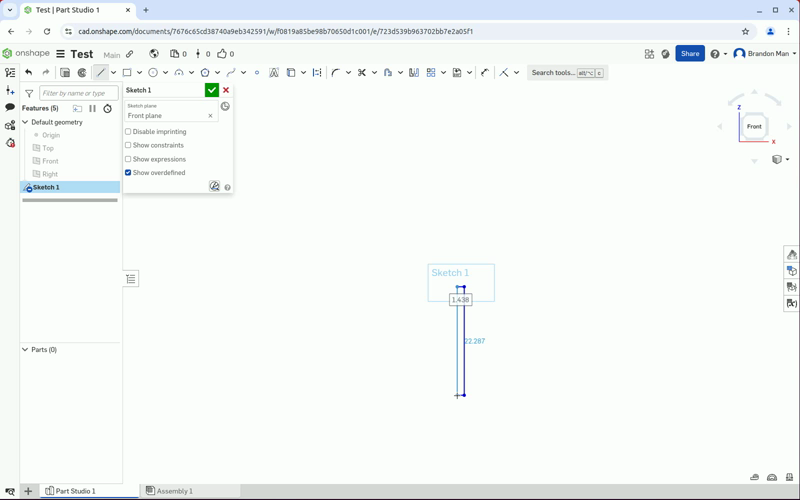
key(esc)
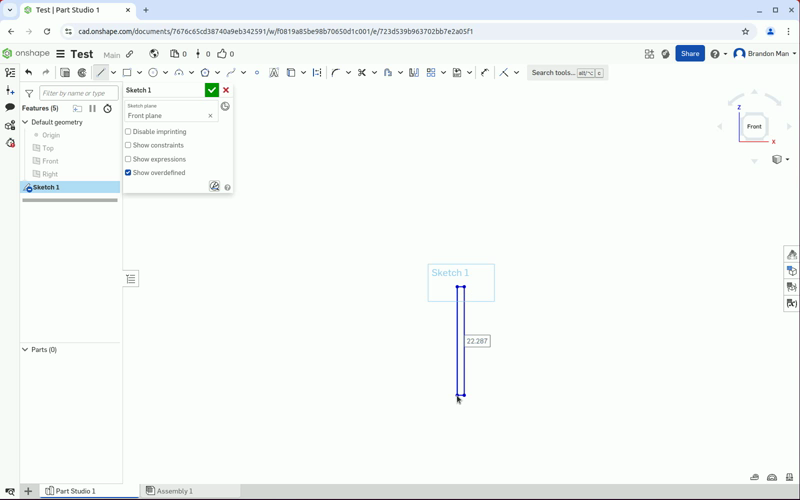
mouse_move(457, 344)
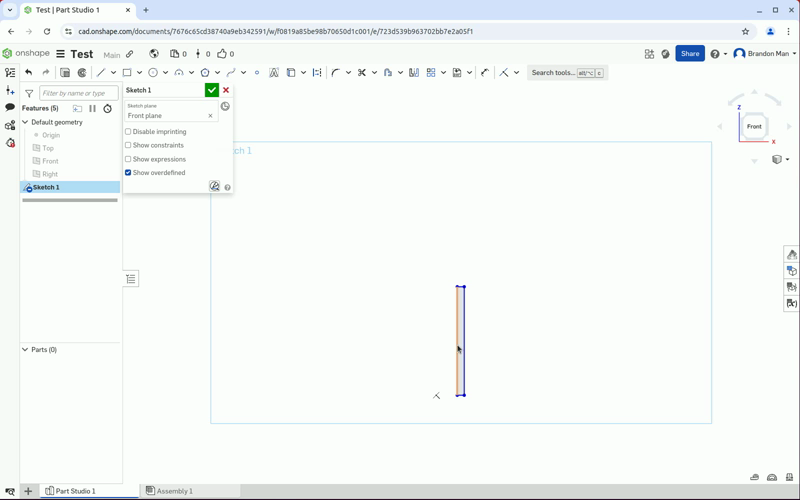
scroll(6)
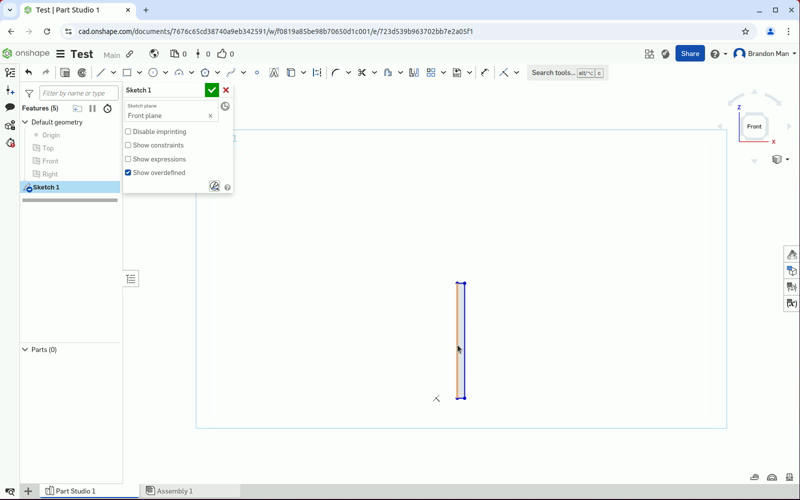
scroll(6)
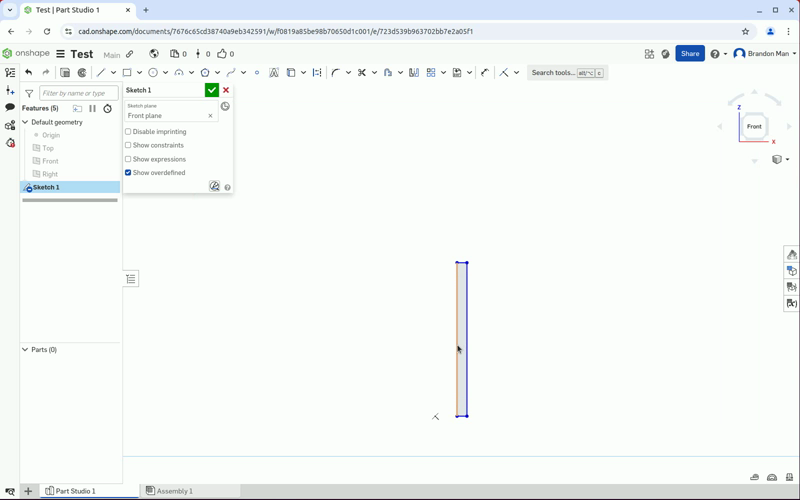
scroll(6)
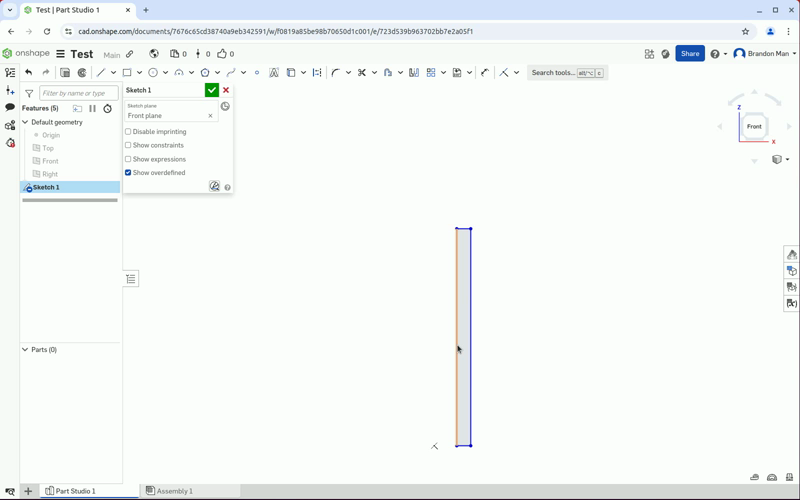
scroll(6)
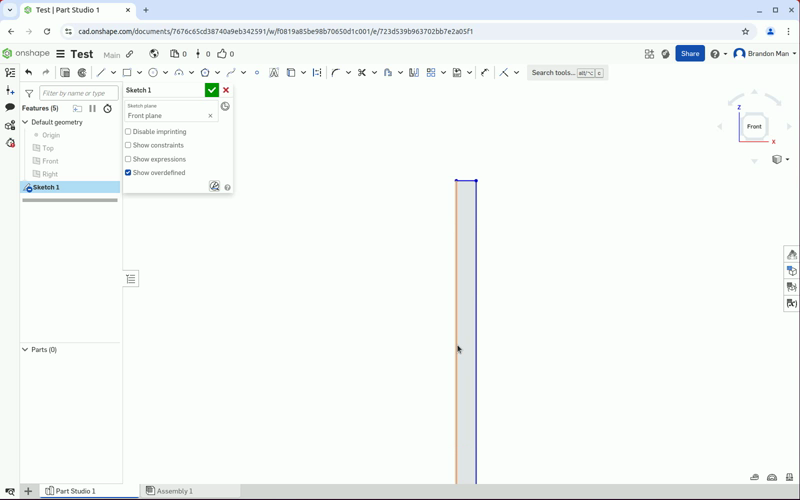
scroll(6)
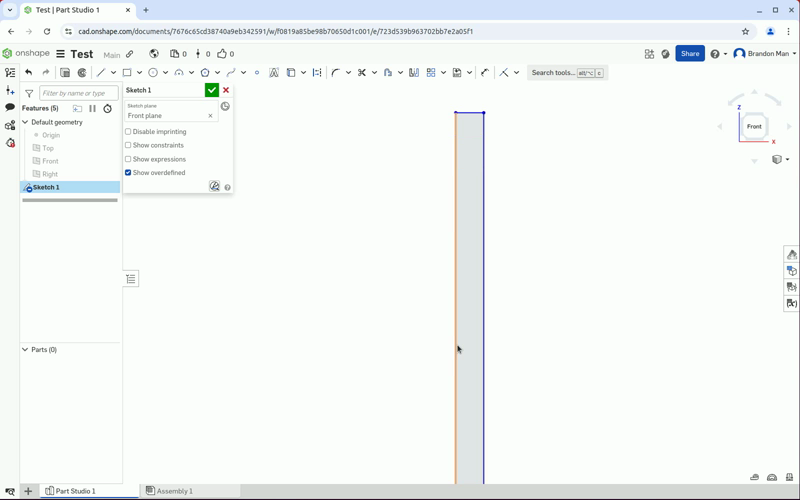
scroll(6)
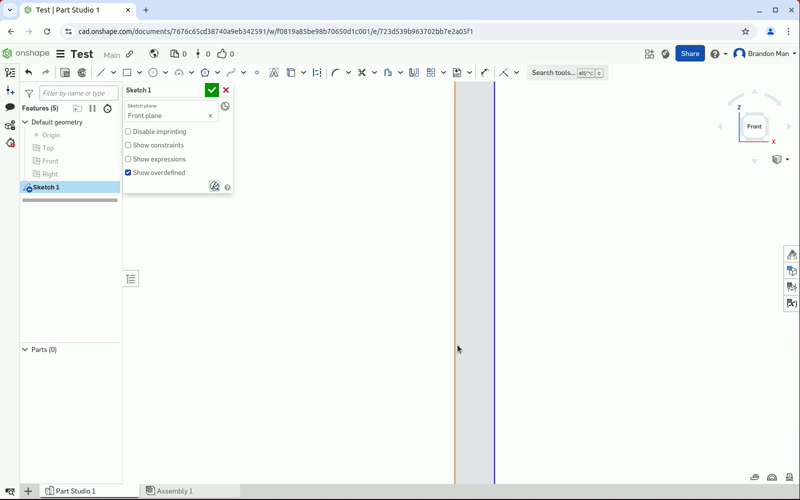
scroll(6)
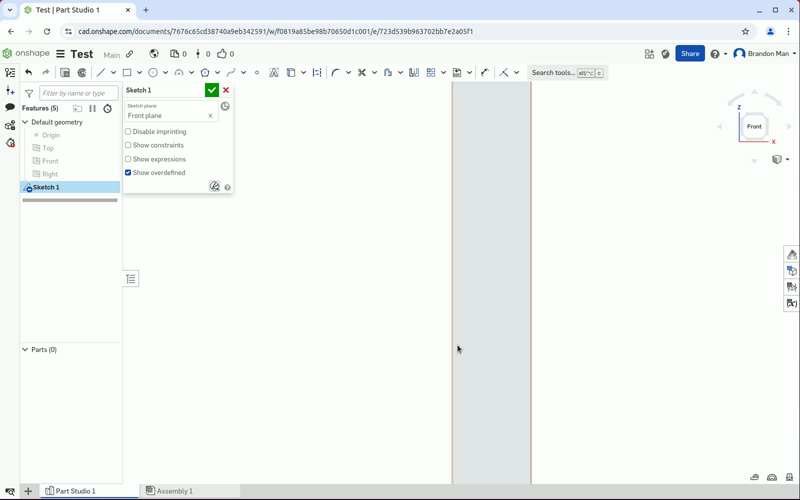
click(457, 344)
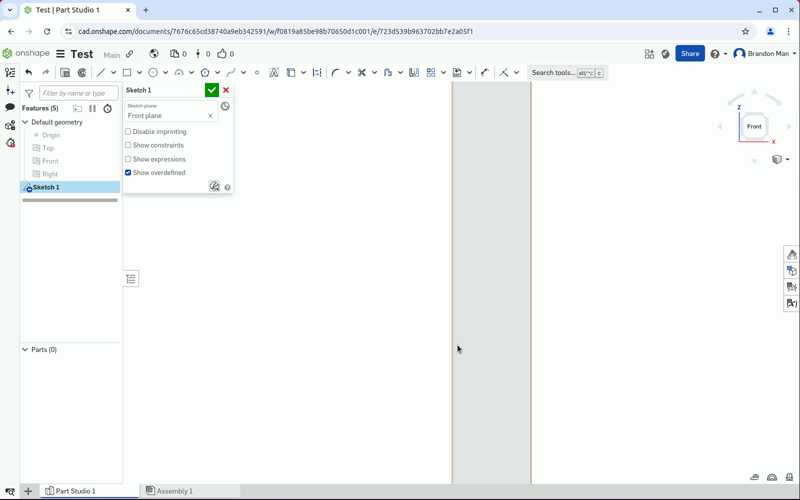
scroll(-6)
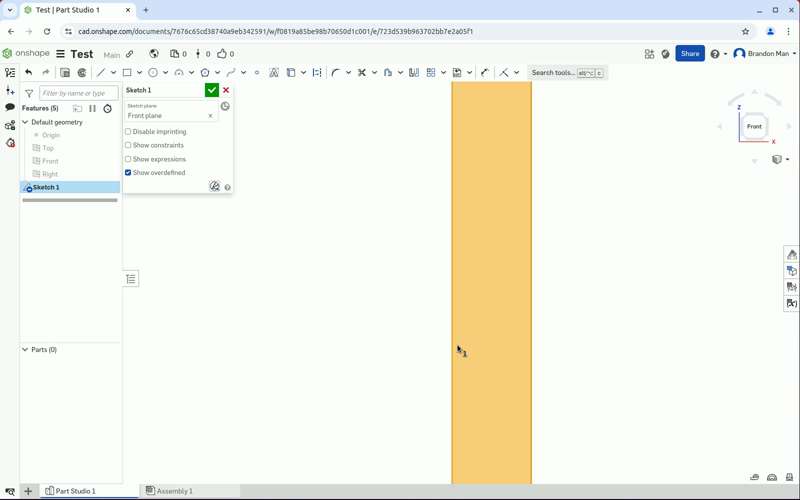
scroll(-6)
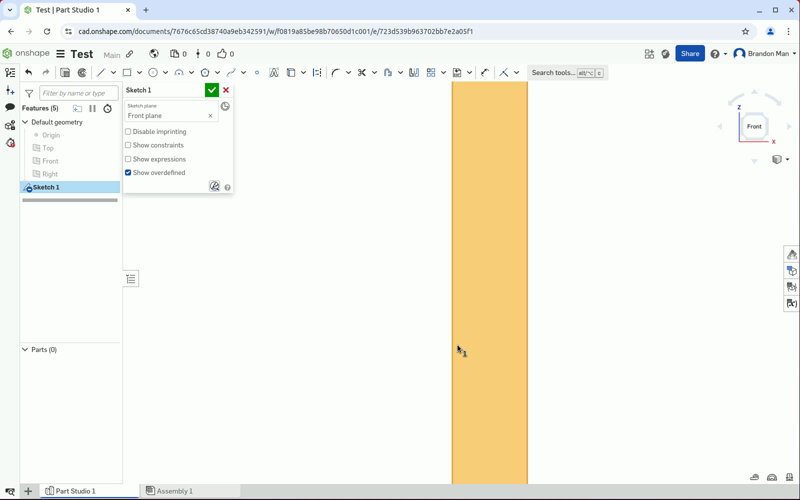
scroll(-6)
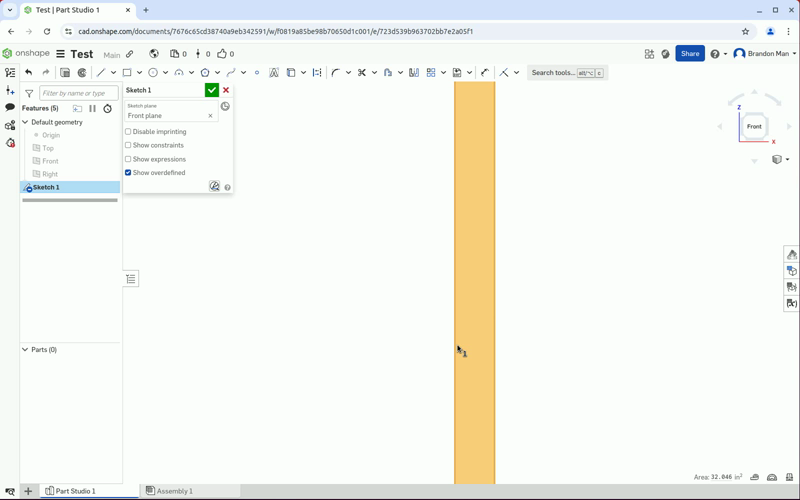
scroll(-6)
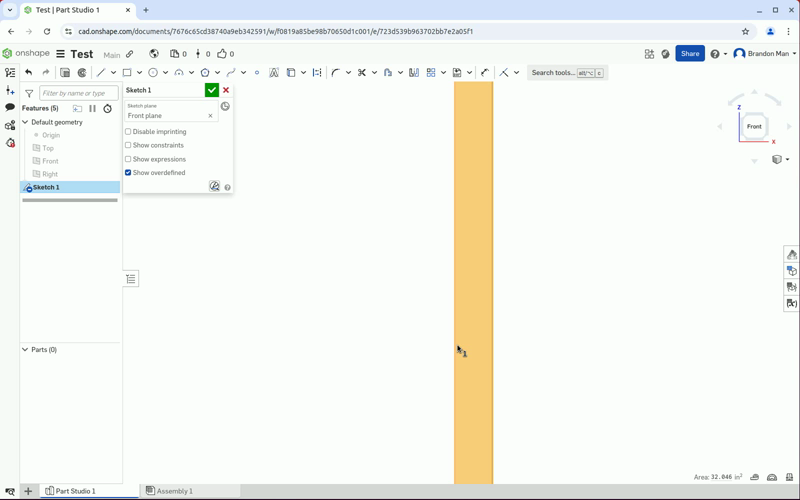
scroll(-6)
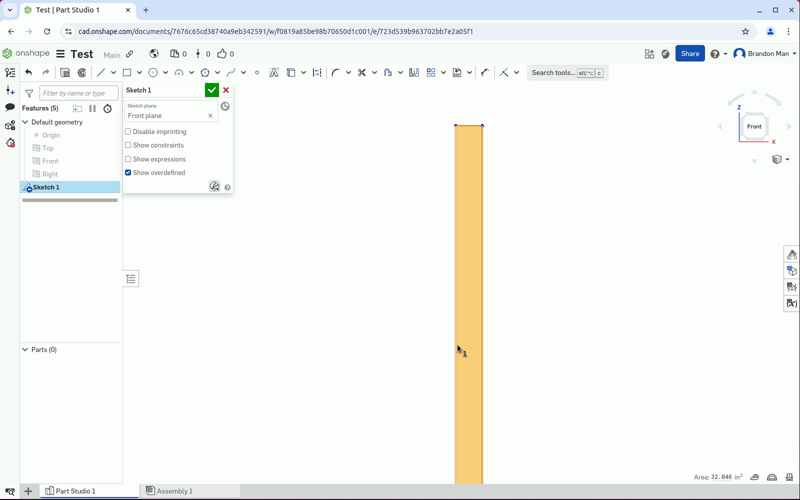
scroll(-6)
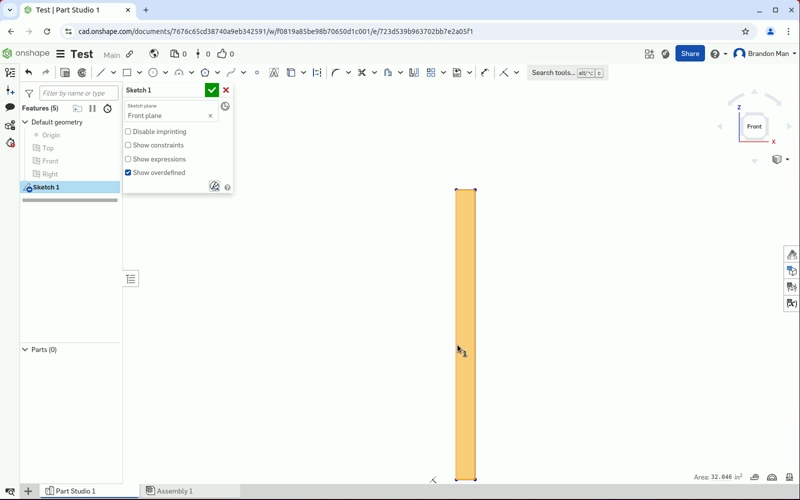
scroll(-6)
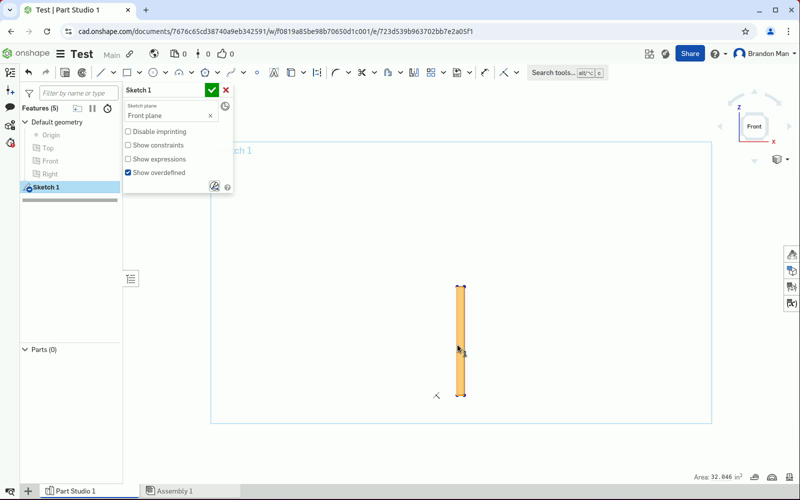
mouse_move(73, 352)
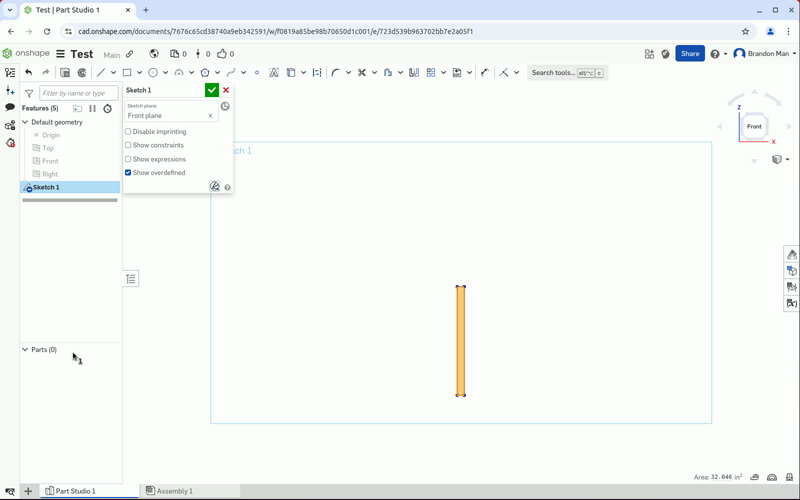
key(shift+y)
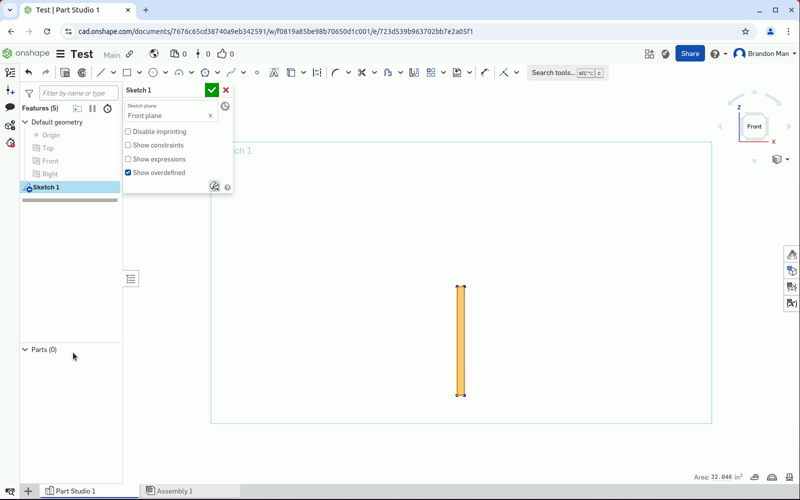
key(shift+e)
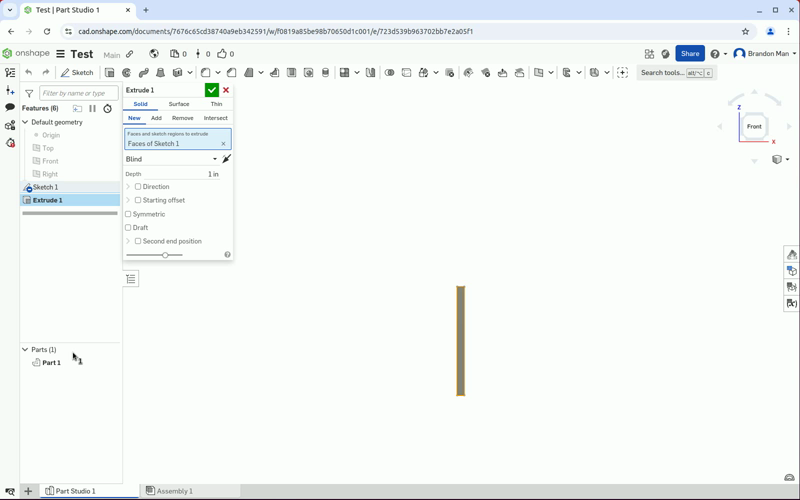
mouse_move(143, 106)
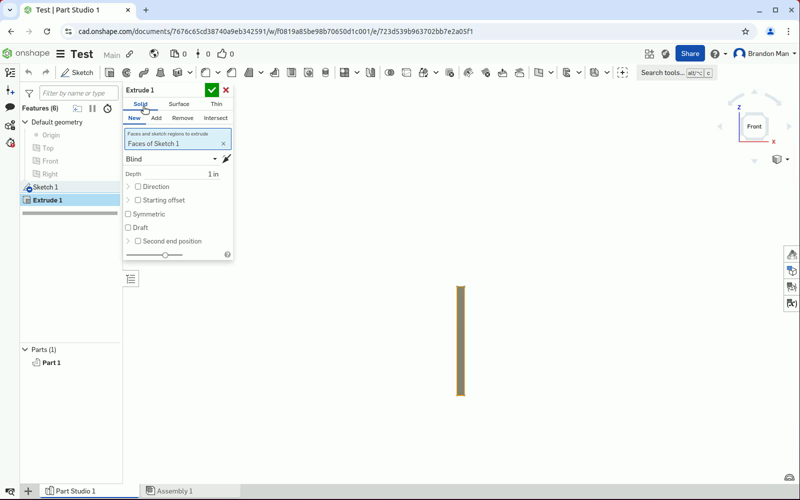
click(143, 106)
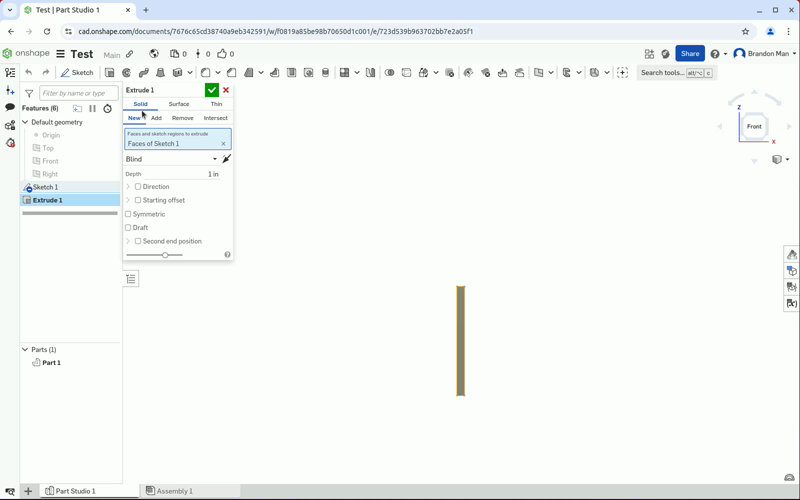
mouse_move(137, 120)
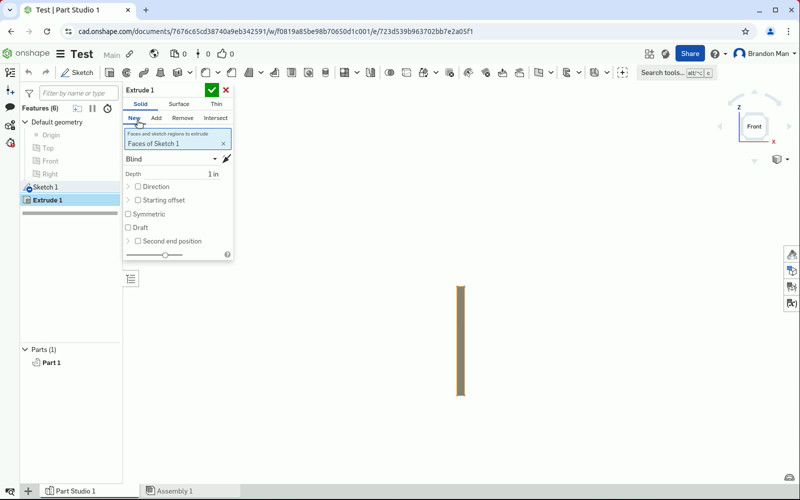
click(137, 120)
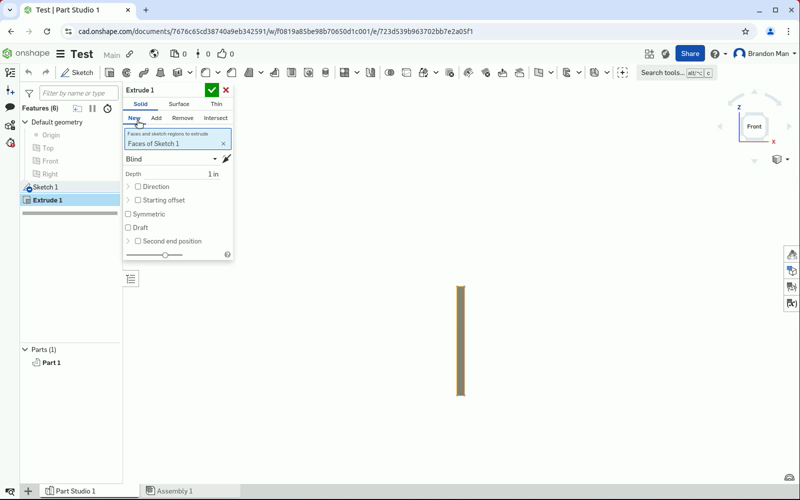
key(tab, 4)
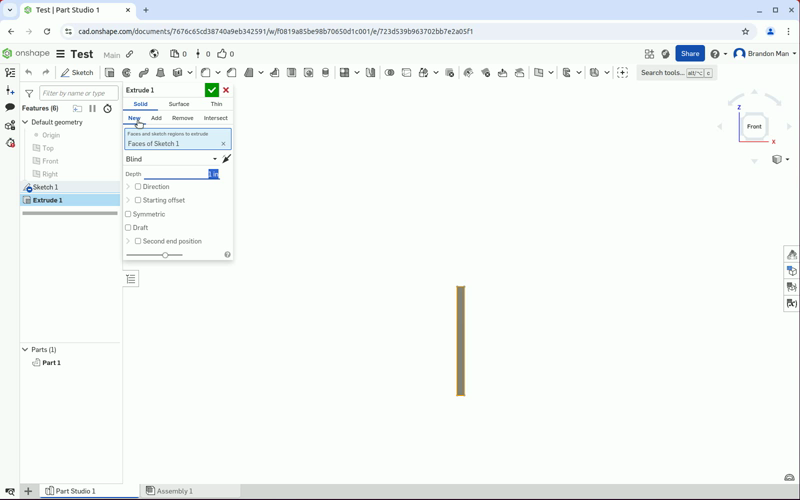
text(-3.37)
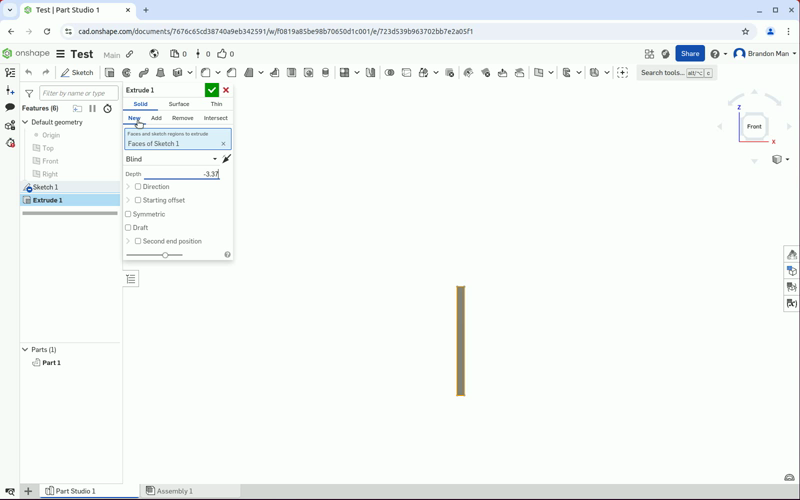
key(enter)
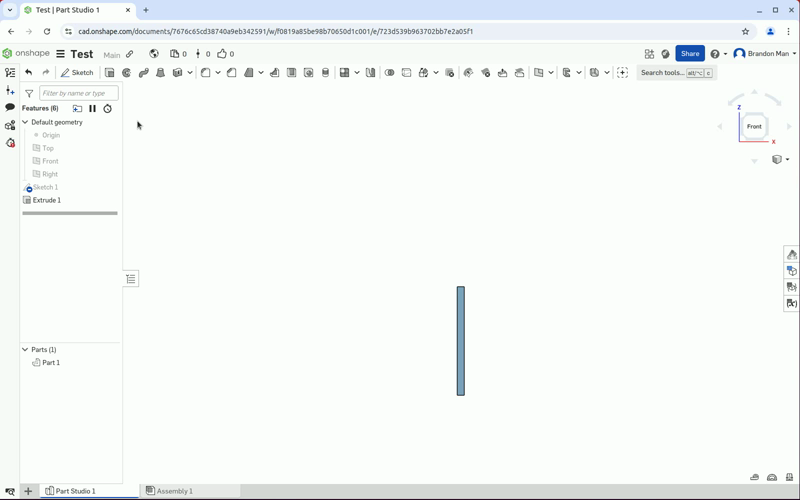
key(shift+h)
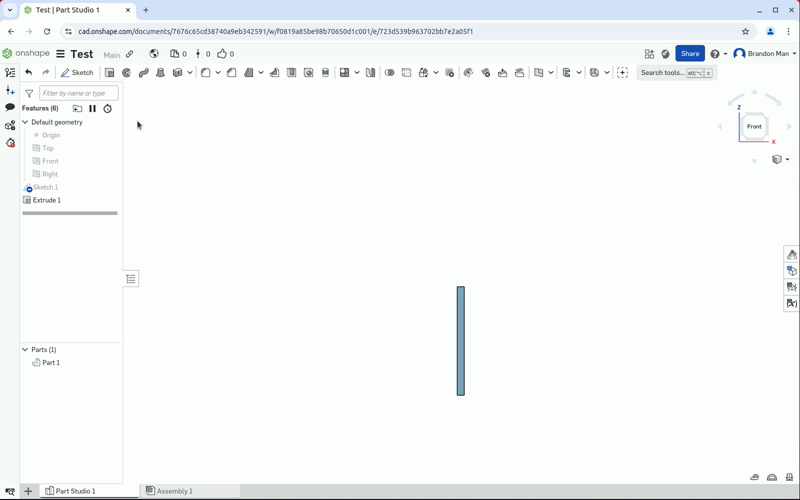
key(shift+h)
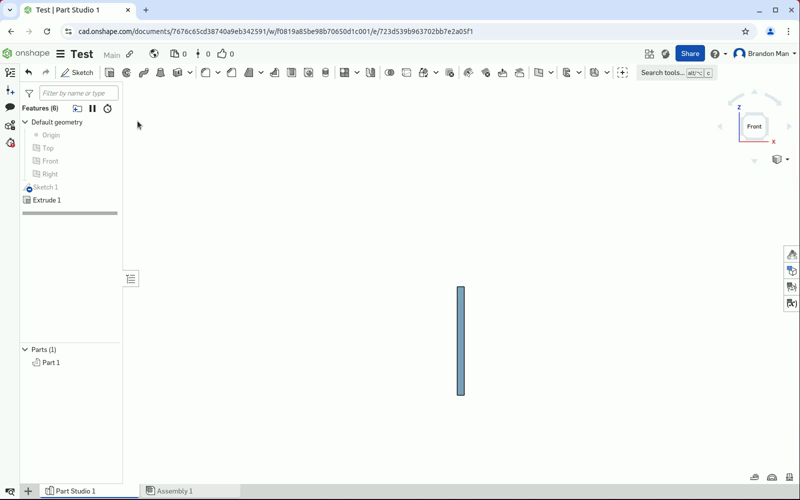
mouse_move(73, 189)
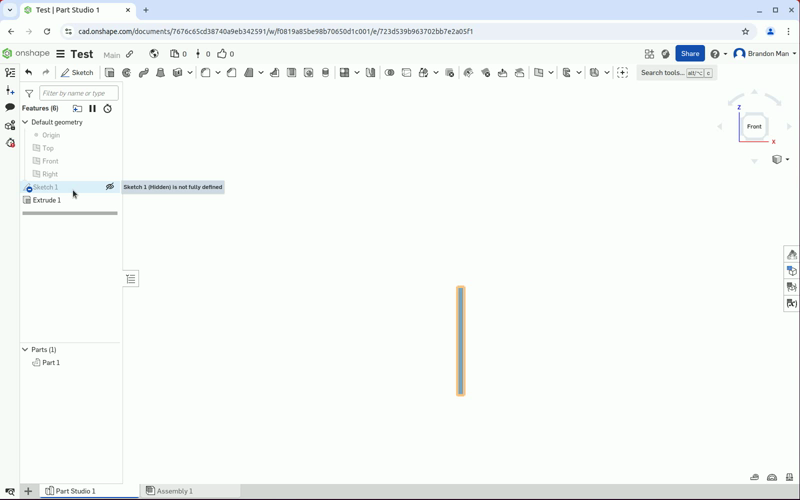
click(73, 189)
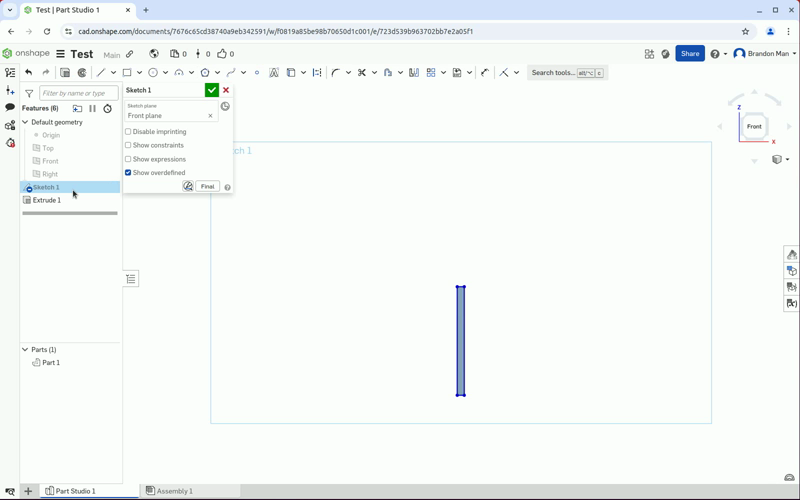
mouse_move(229, 92)
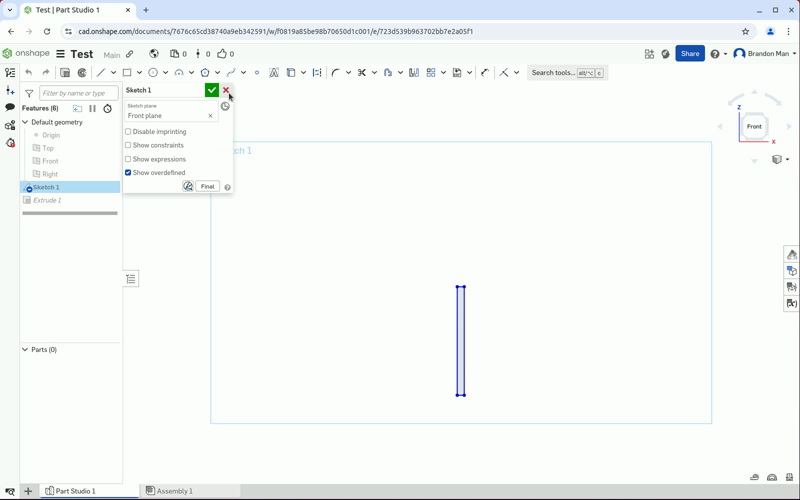
click(229, 92)
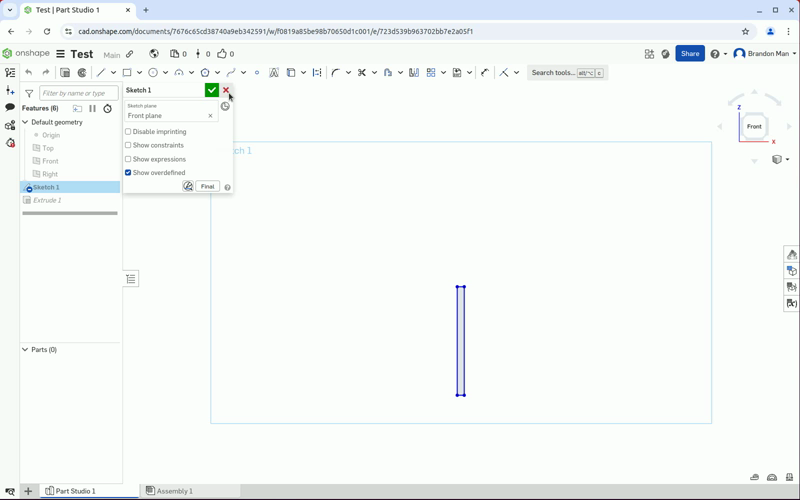
key(shift+s)
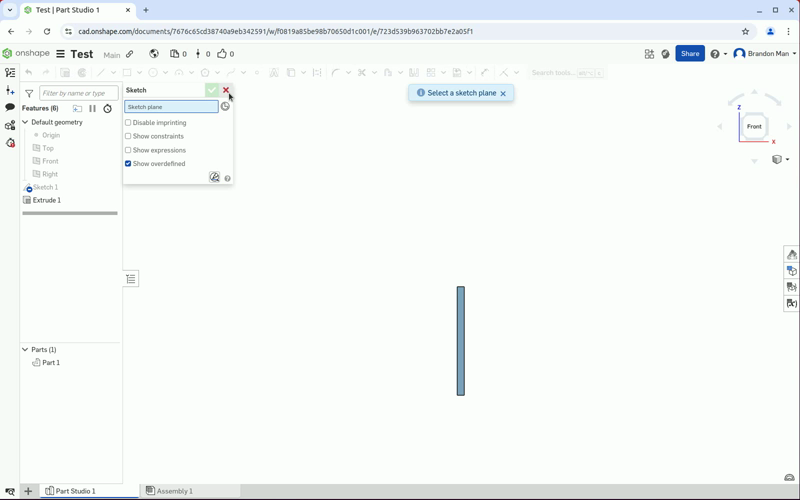
mouse_move(73, 163)
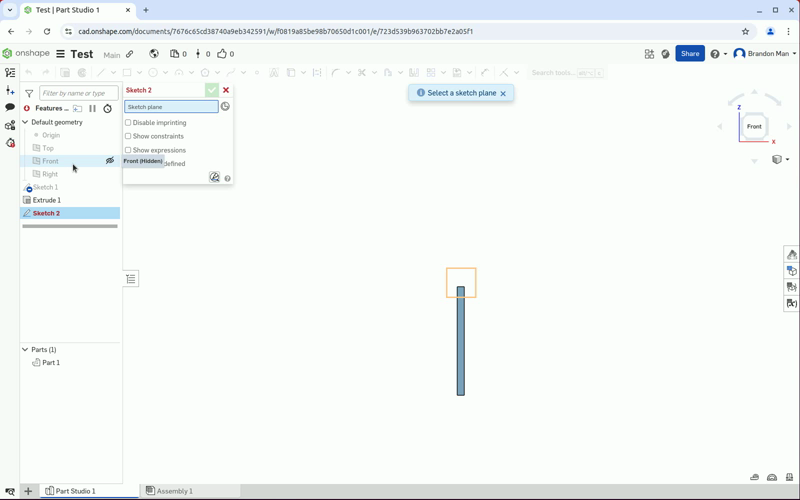
click(73, 163)
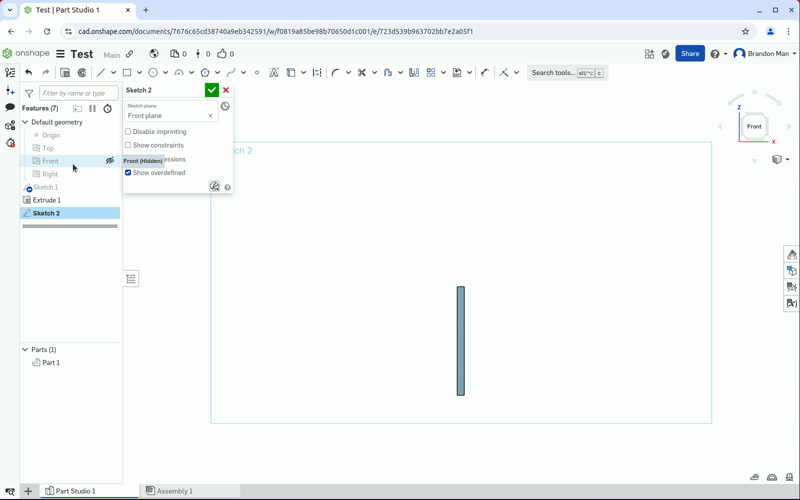
mouse_move(73, 352)
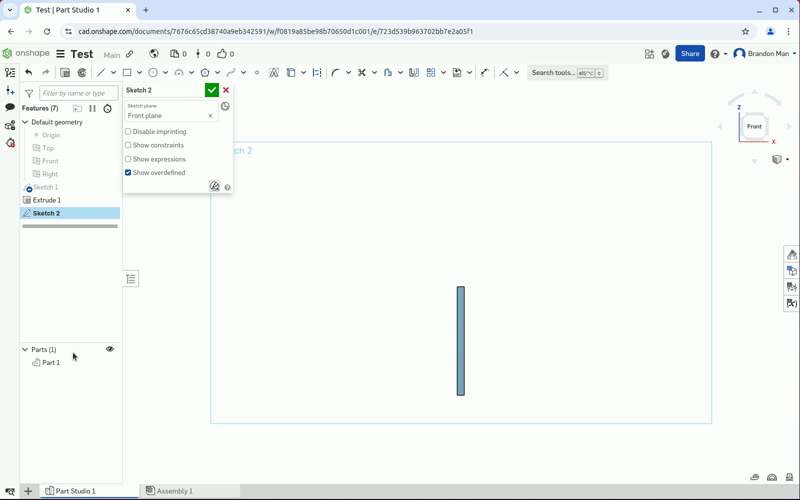
key(y)
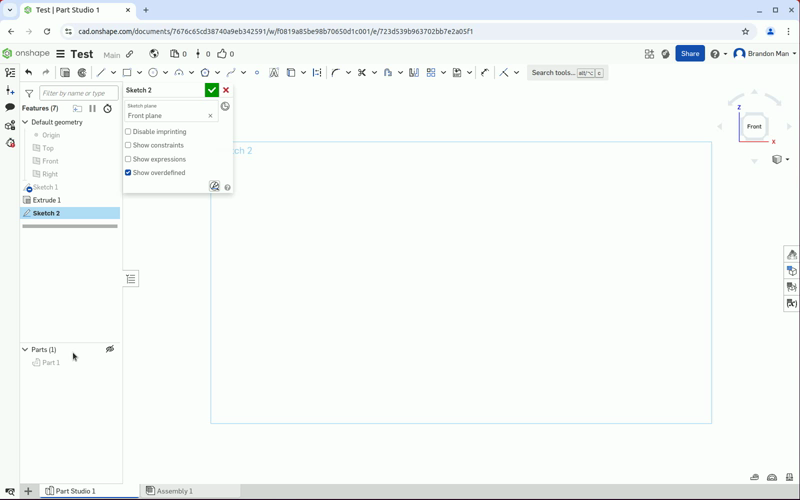
key(l)
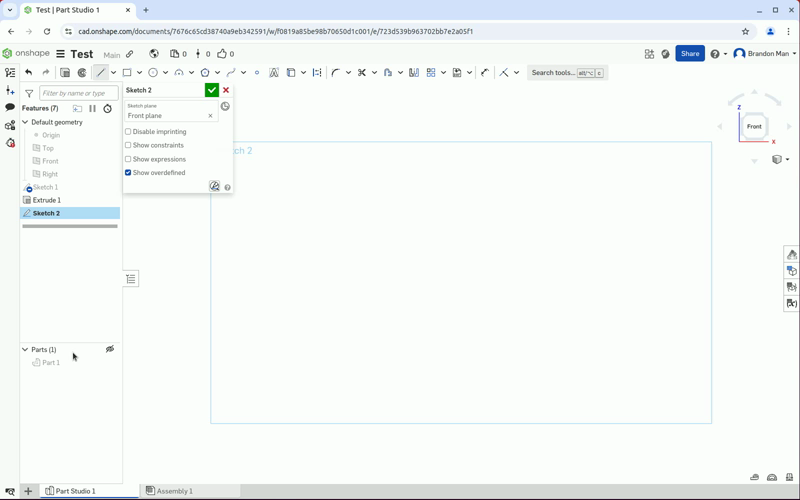
key_down(shift)
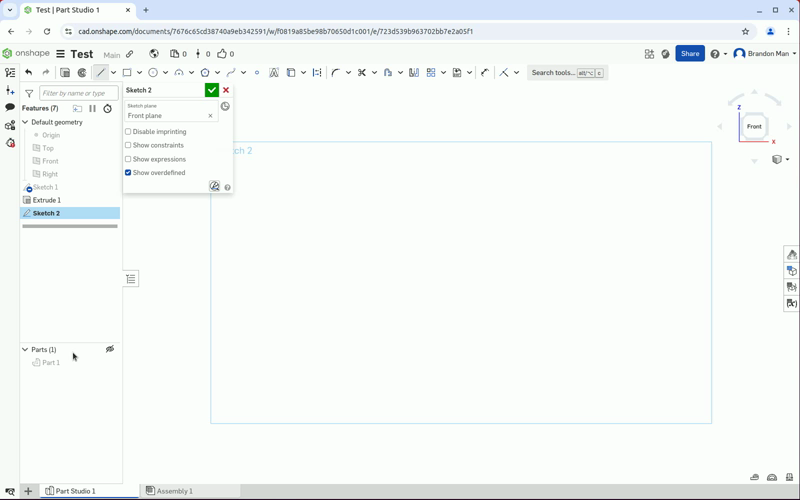
mouse_move(457, 279)
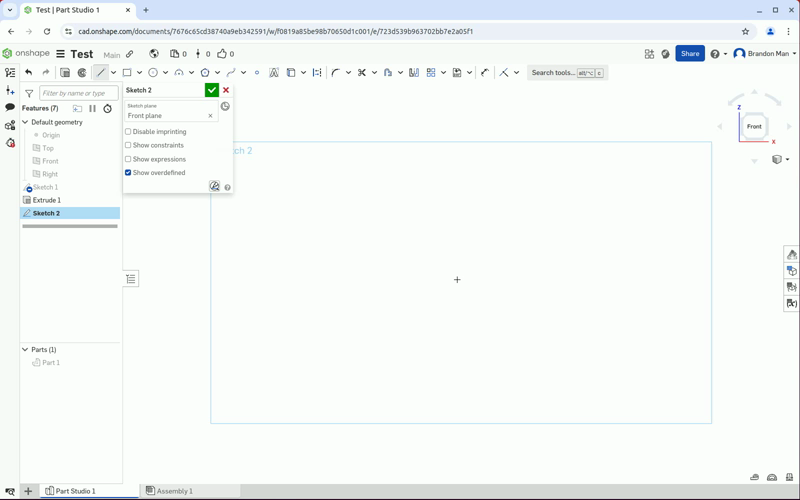
click(457, 279)
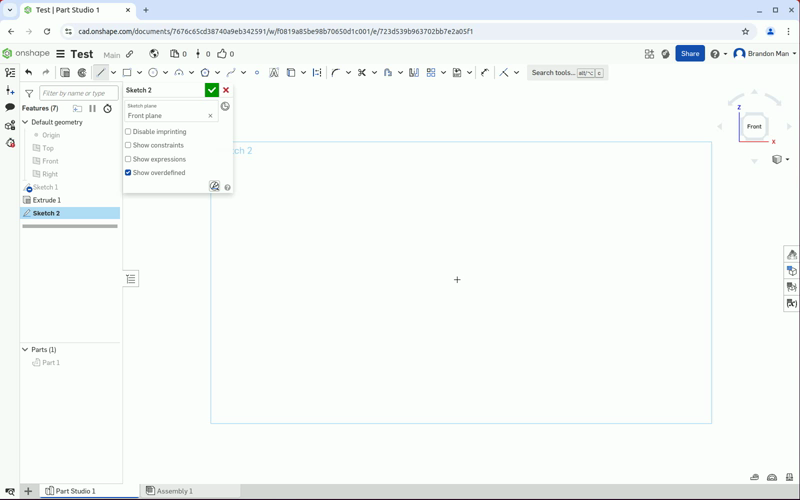
key_up(shift)
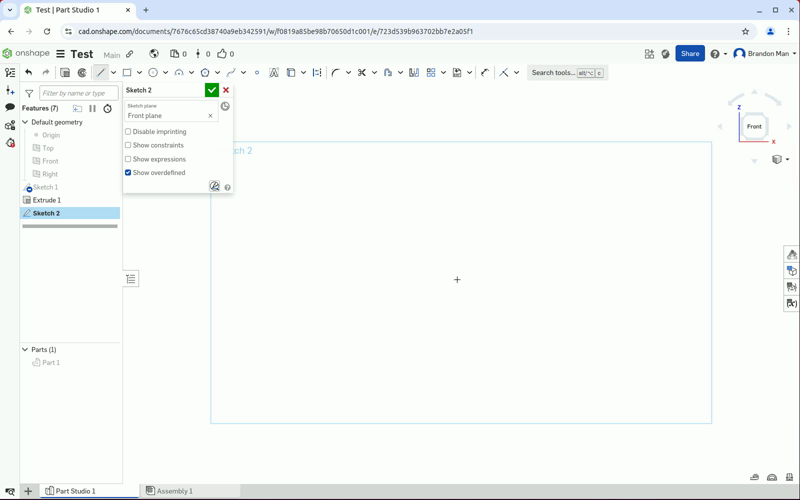
key_down(shift)
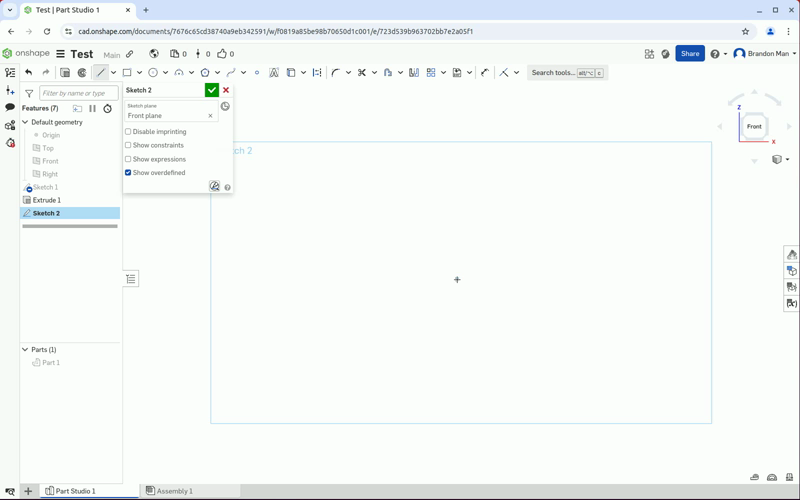
mouse_move(487, 279)
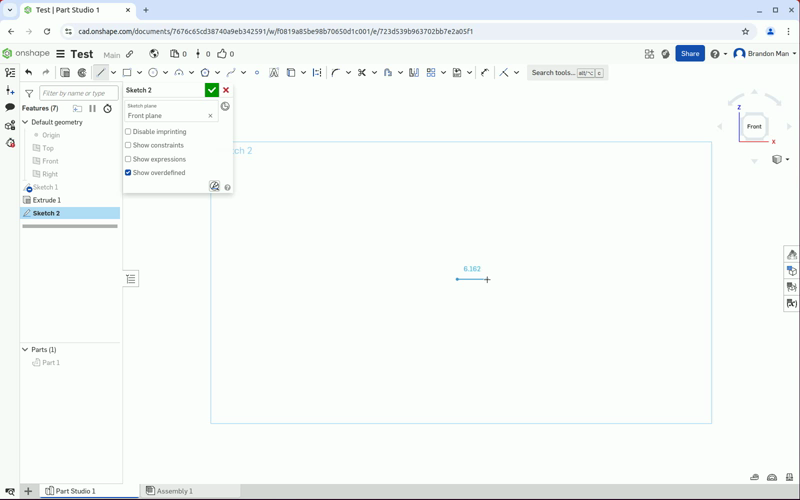
mouse_move(464, 279)
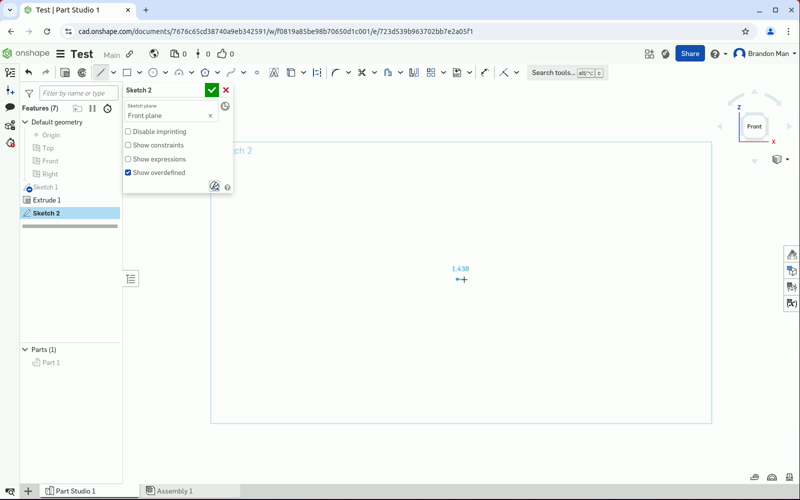
scroll(6)
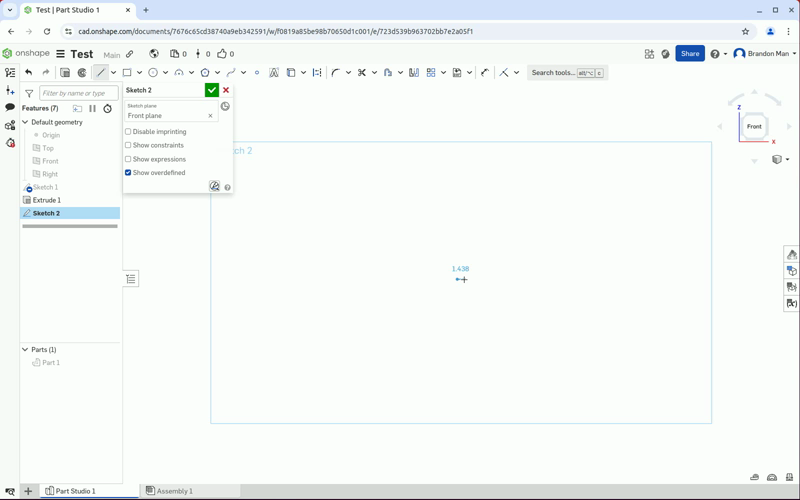
scroll(6)
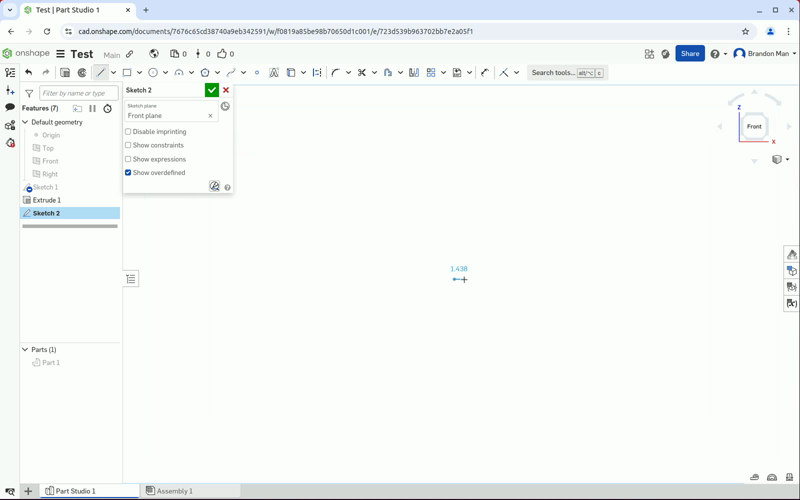
scroll(6)
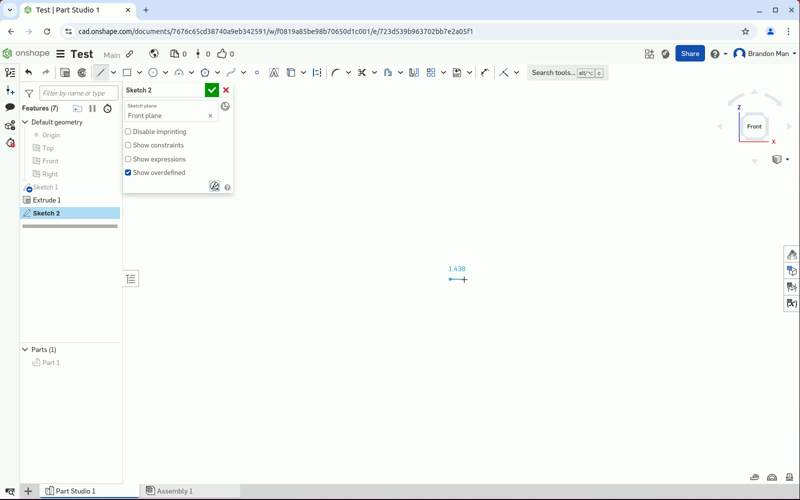
scroll(6)
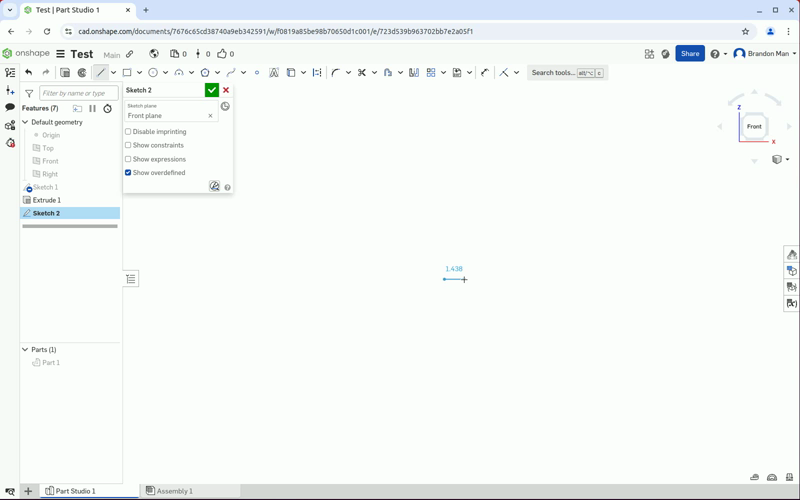
scroll(6)
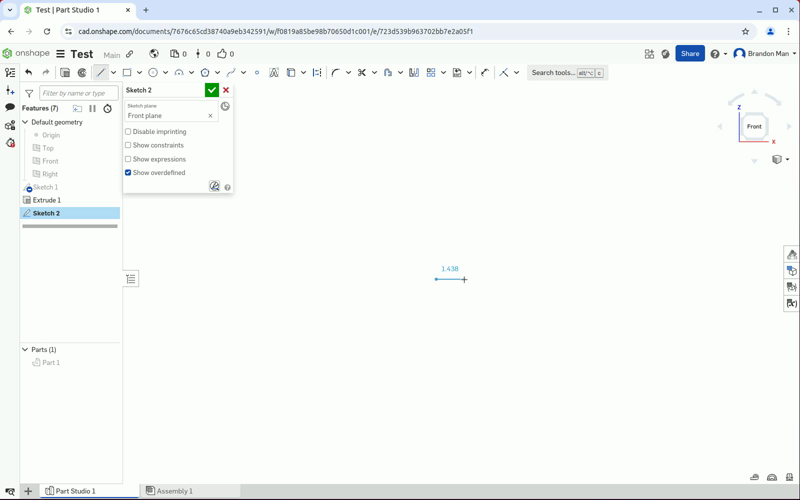
scroll(6)
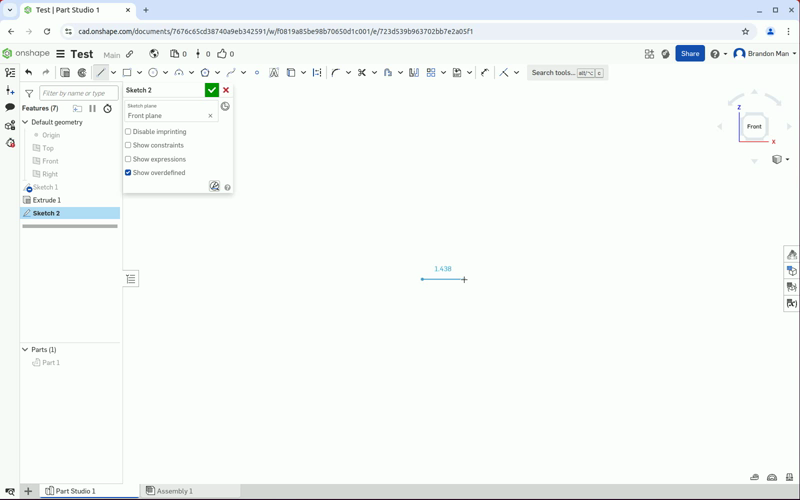
scroll(6)
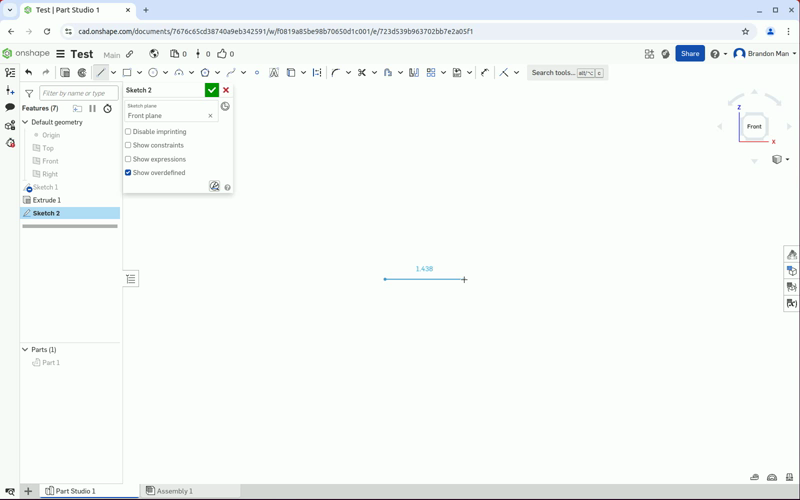
click(464, 279)
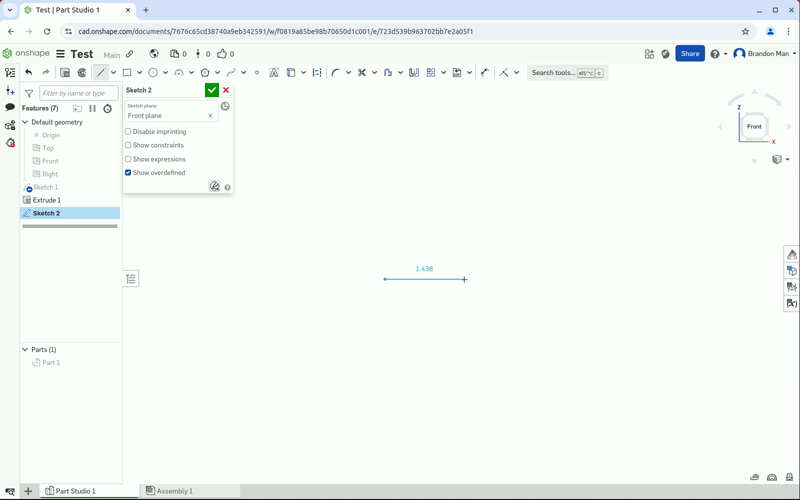
scroll(-6)
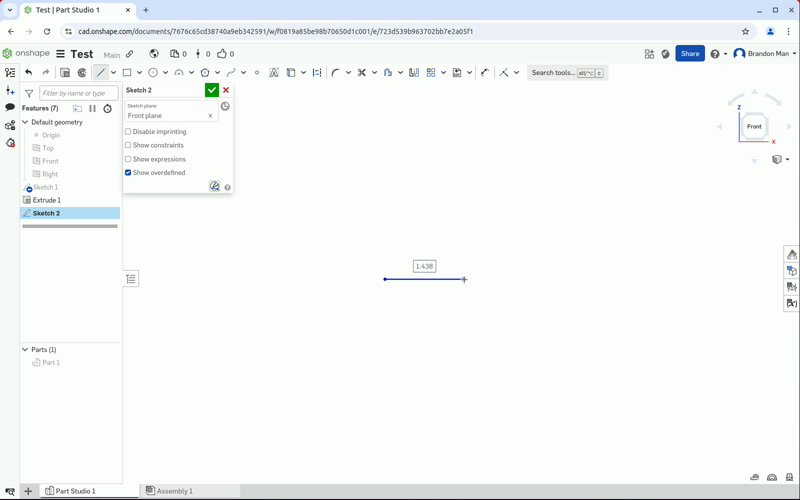
scroll(-6)
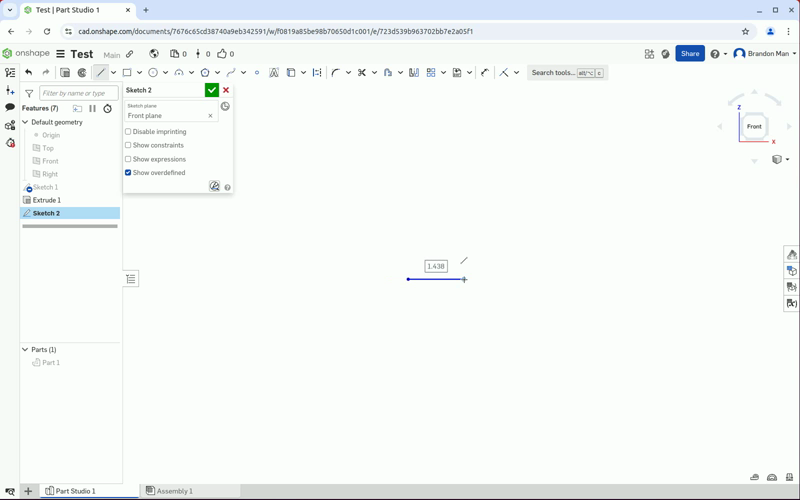
scroll(-6)
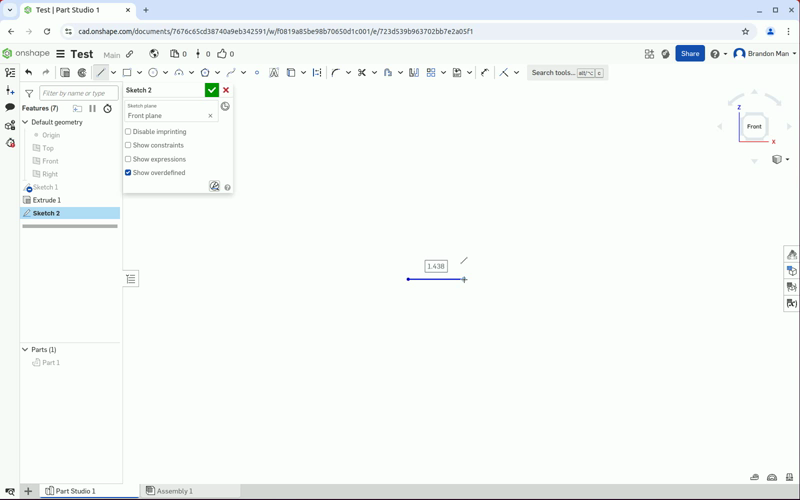
scroll(-6)
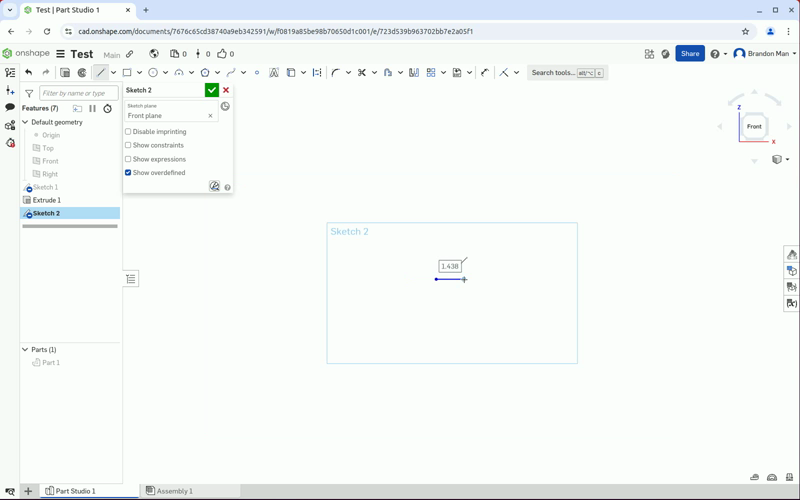
scroll(-6)
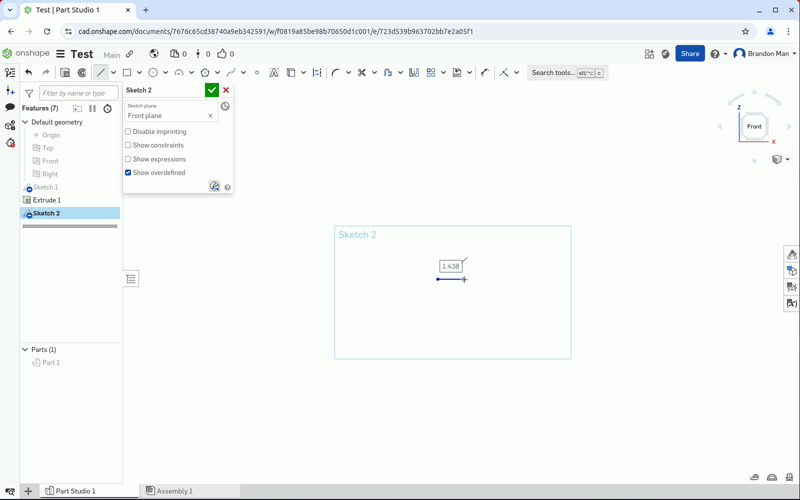
scroll(-6)
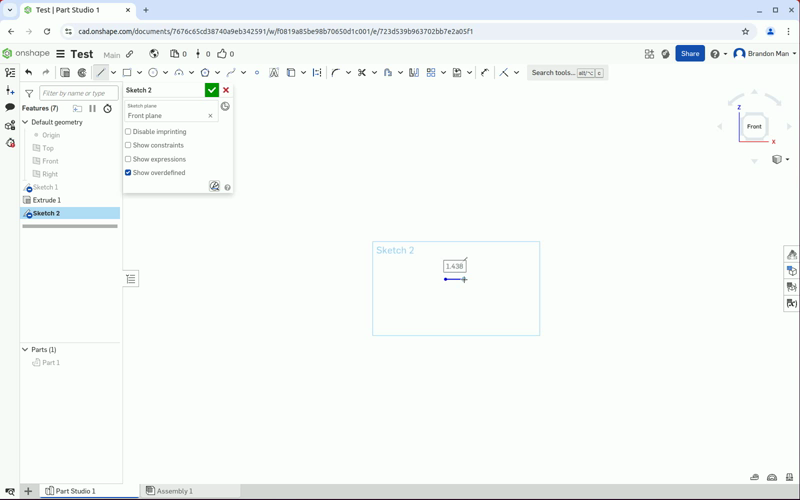
scroll(-6)
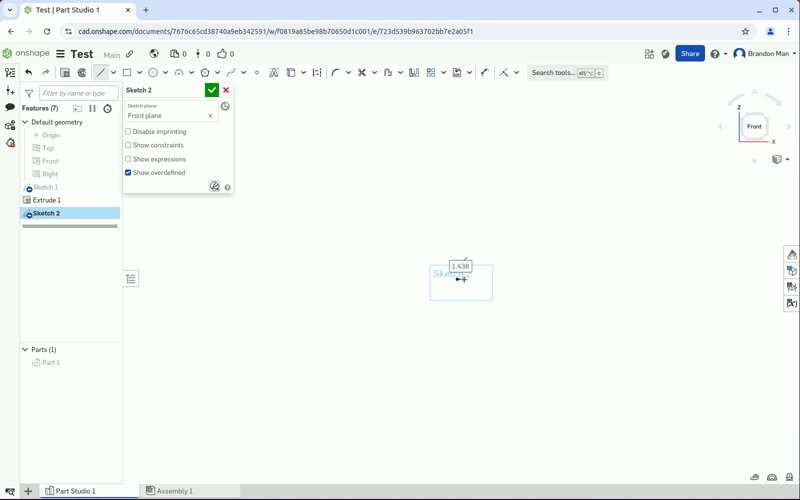
key_up(shift)
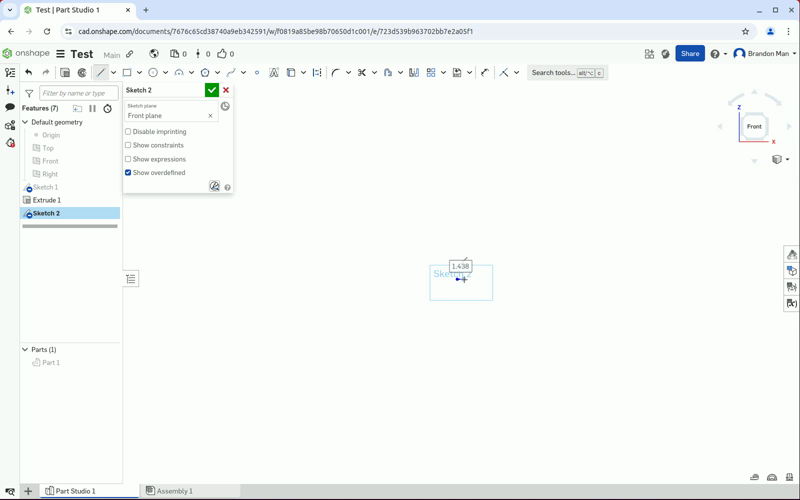
key_down(shift)
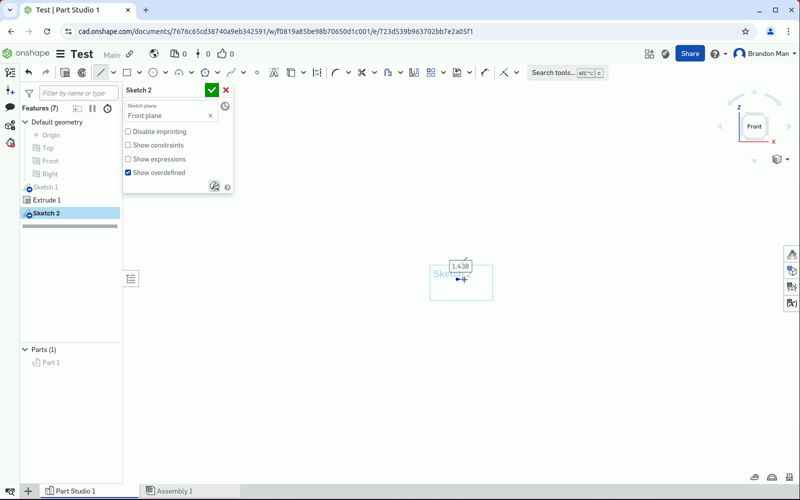
mouse_move(464, 170)
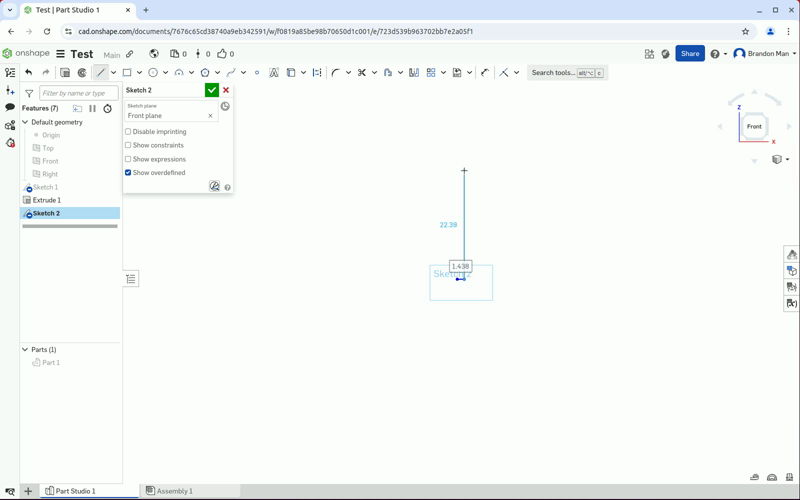
click(464, 170)
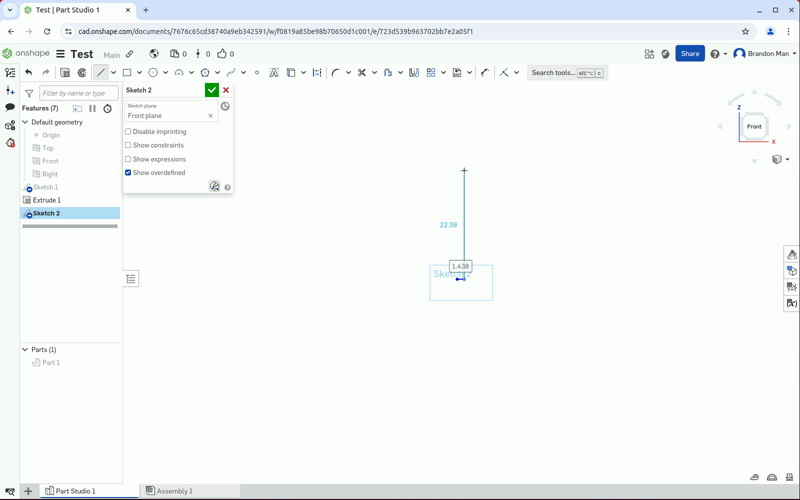
key_up(shift)
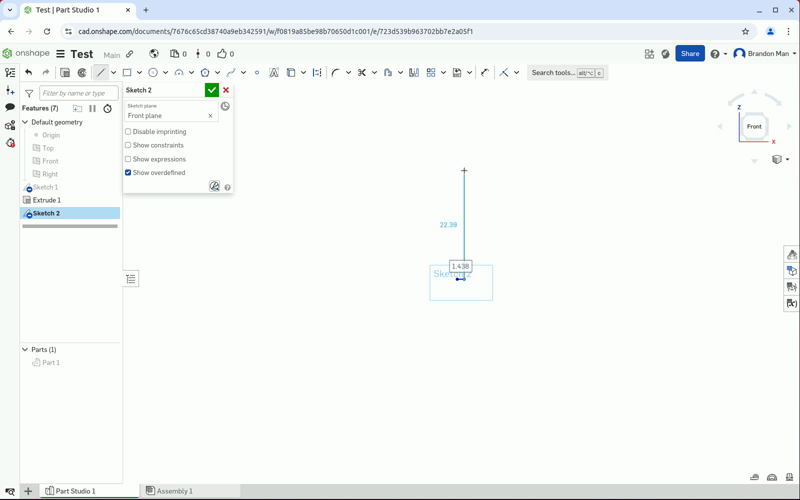
key_down(shift)
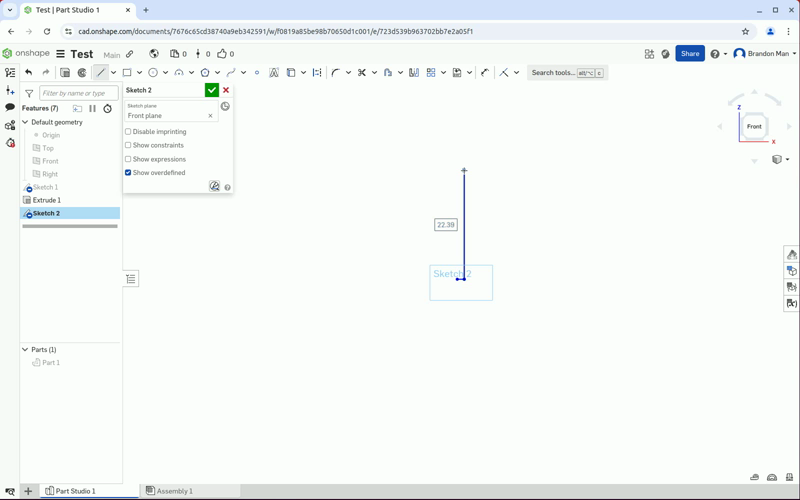
mouse_move(494, 170)
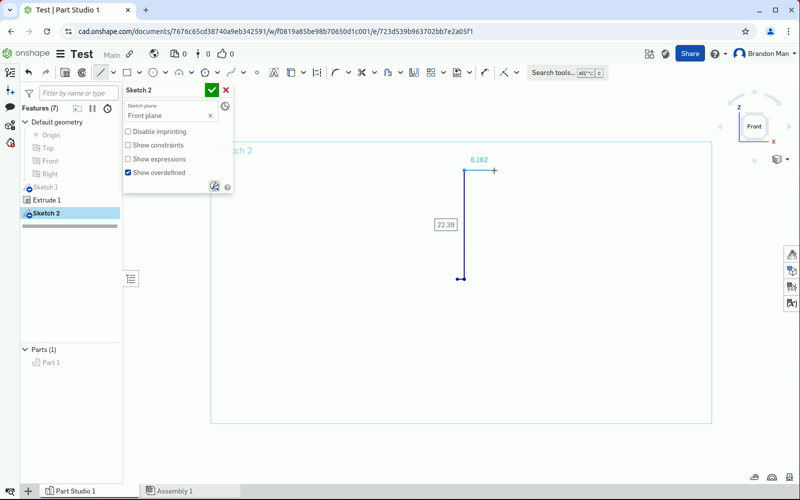
mouse_move(457, 170)
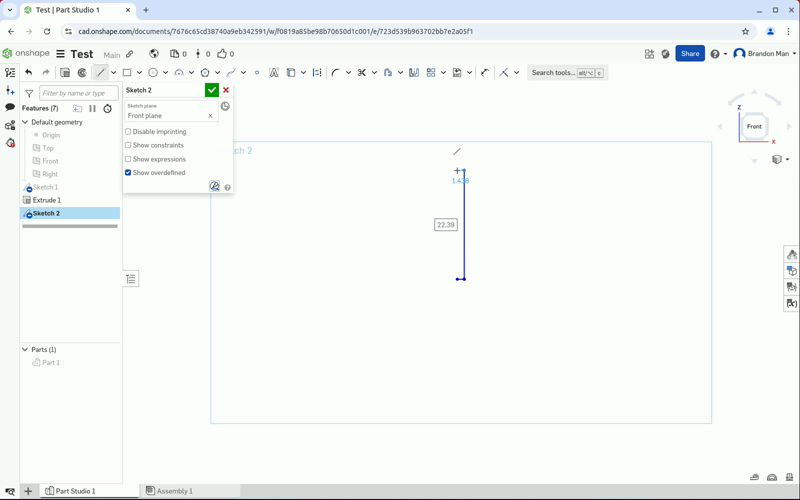
scroll(6)
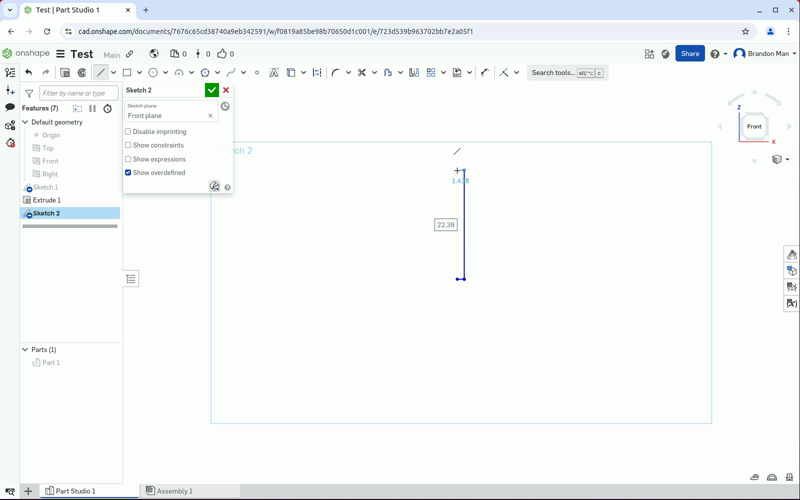
scroll(6)
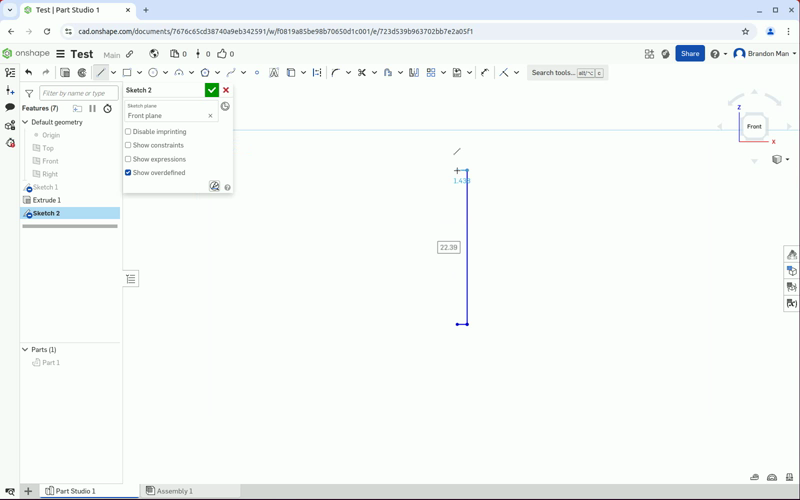
scroll(6)
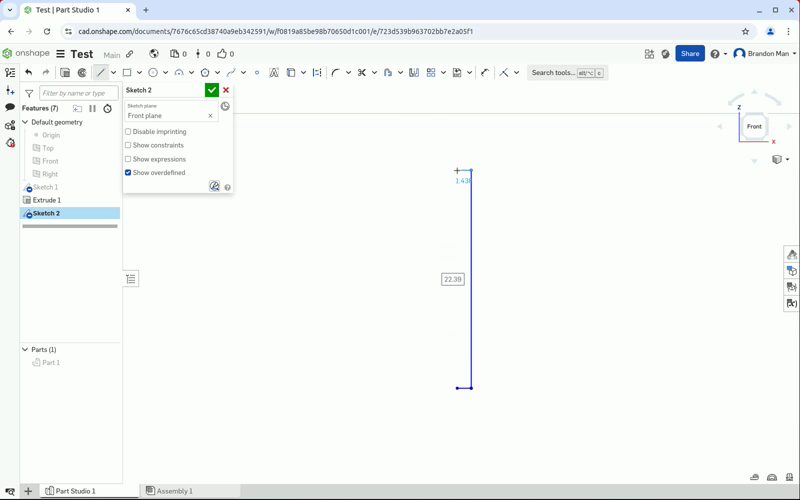
scroll(6)
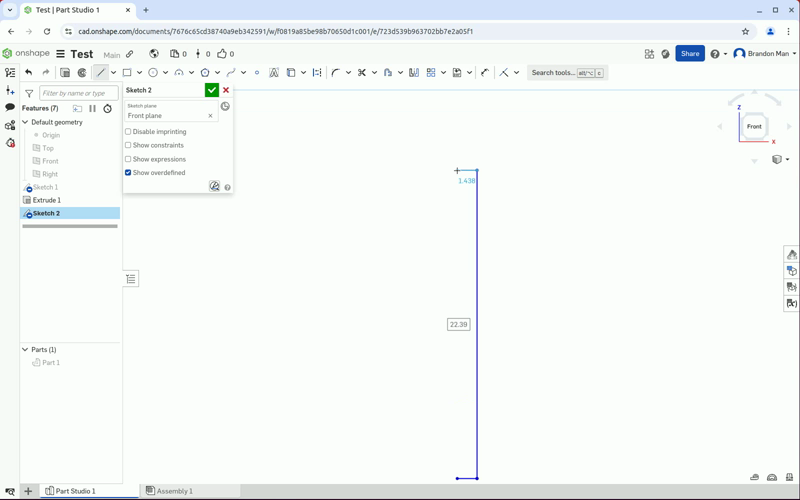
scroll(6)
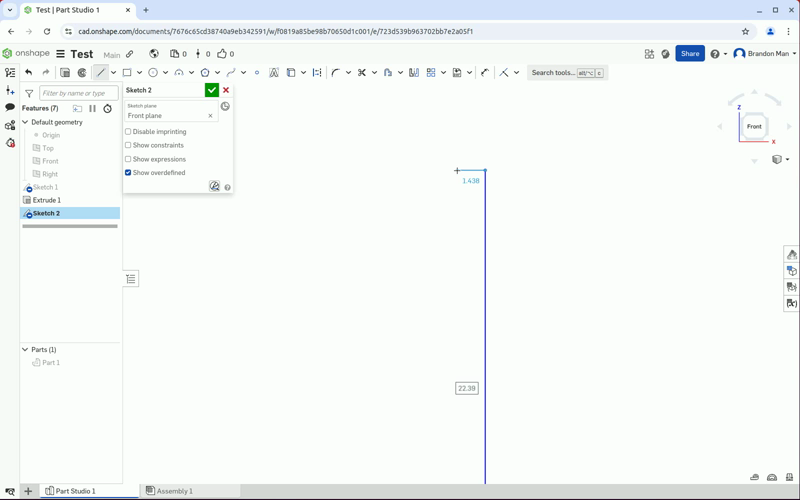
scroll(6)
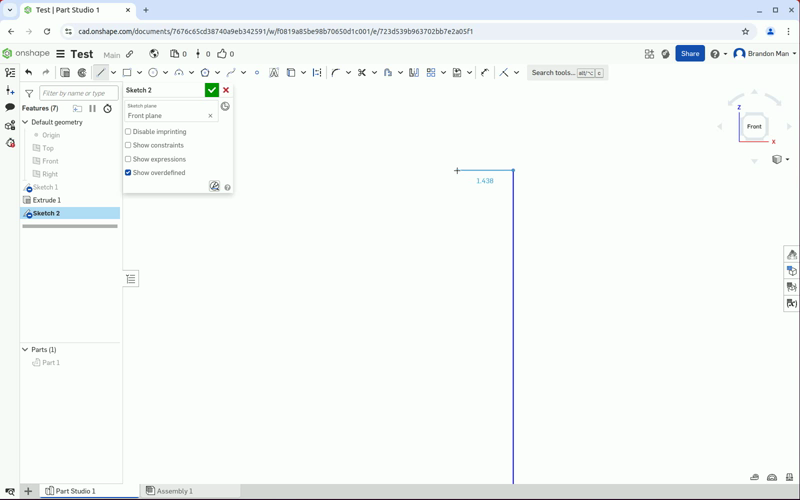
scroll(6)
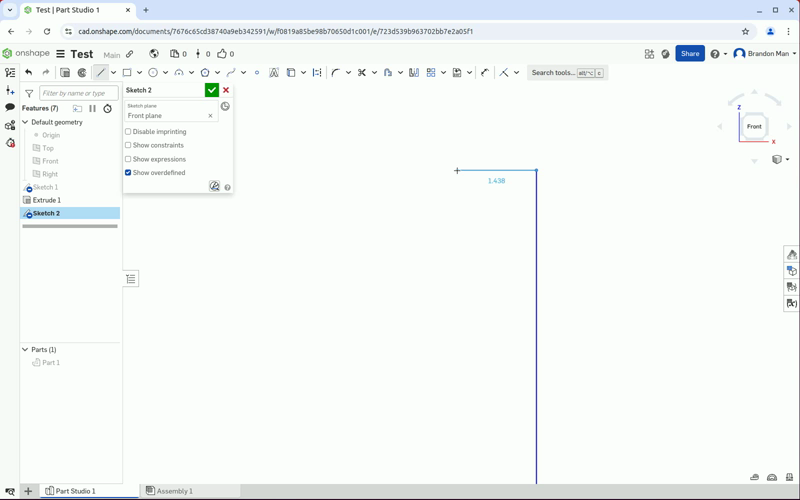
click(457, 170)
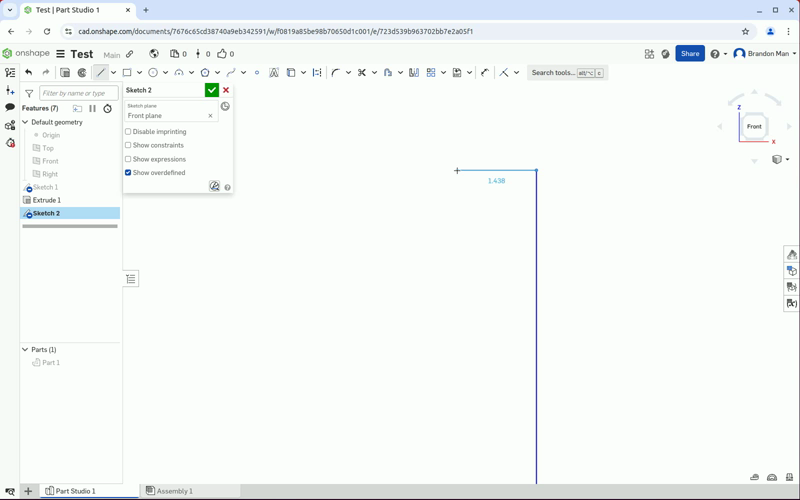
scroll(-6)
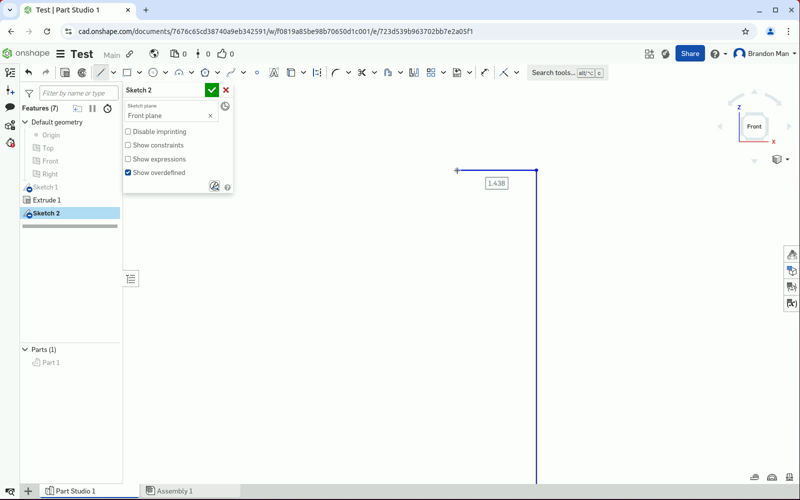
scroll(-6)
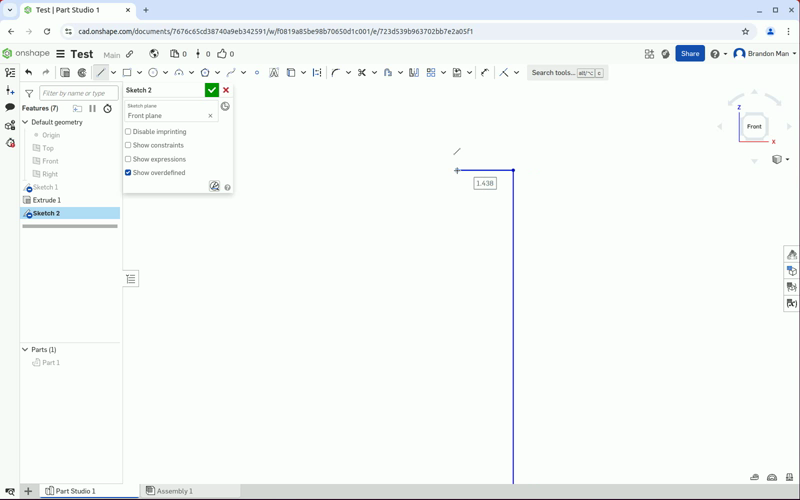
scroll(-6)
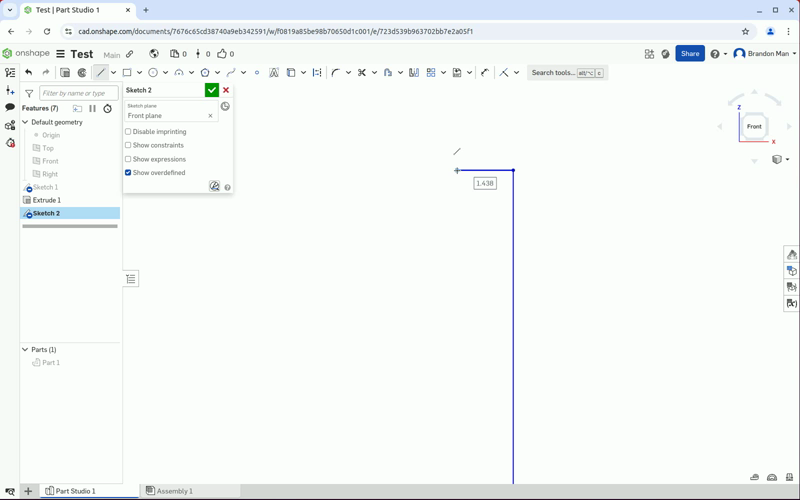
scroll(-6)
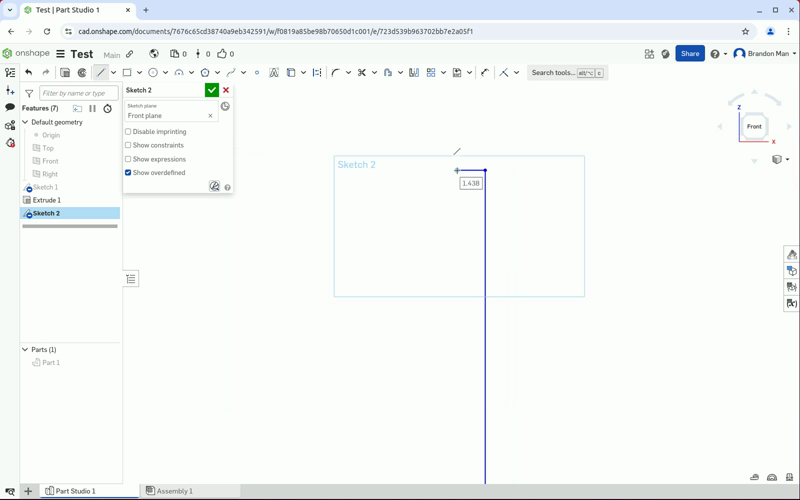
scroll(-6)
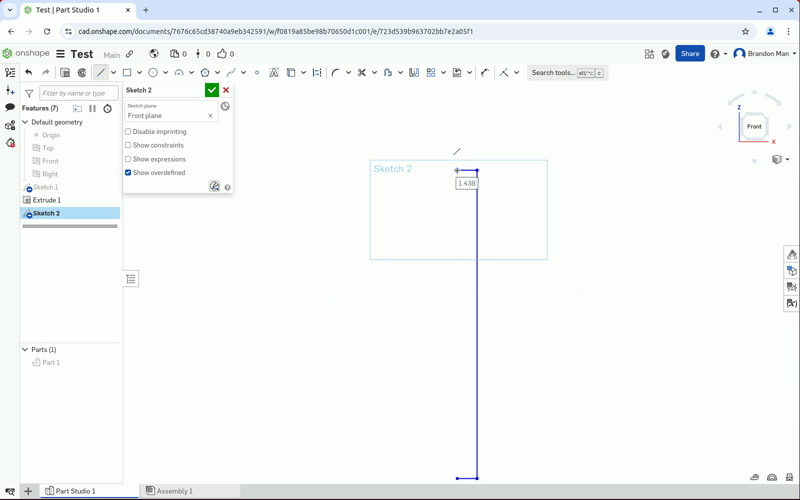
scroll(-6)
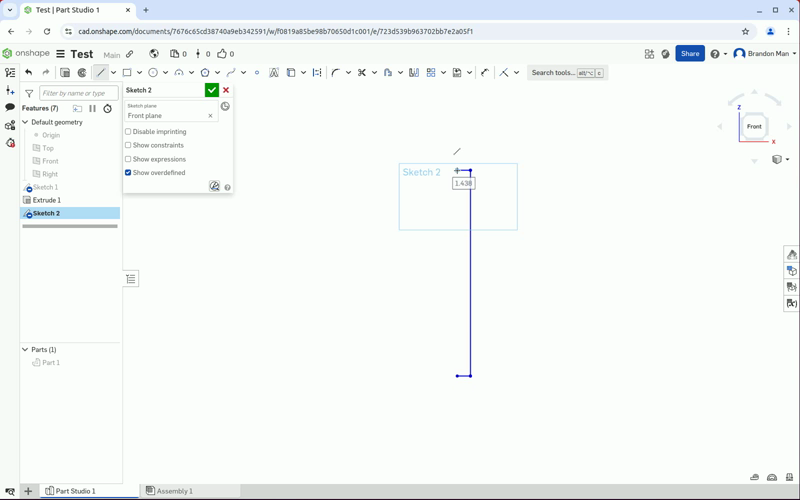
scroll(-6)
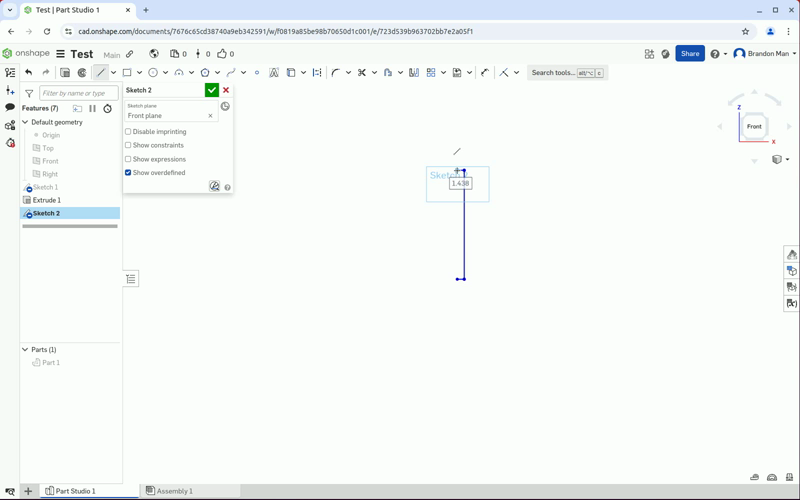
key_up(shift)
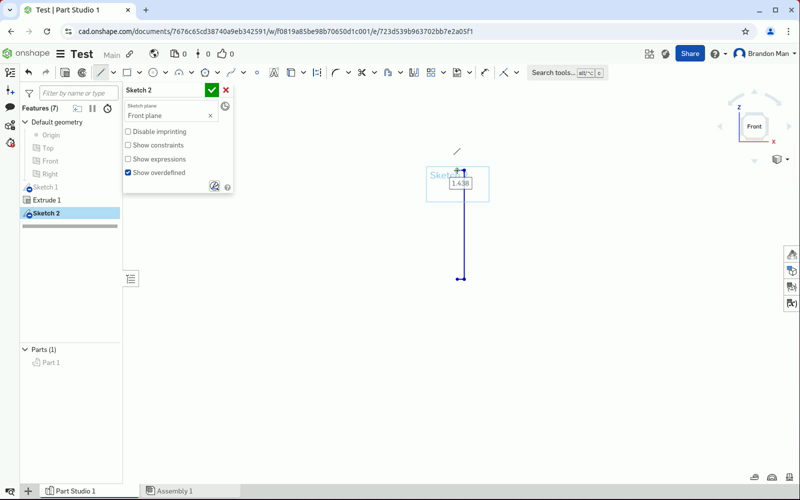
key_down(shift)
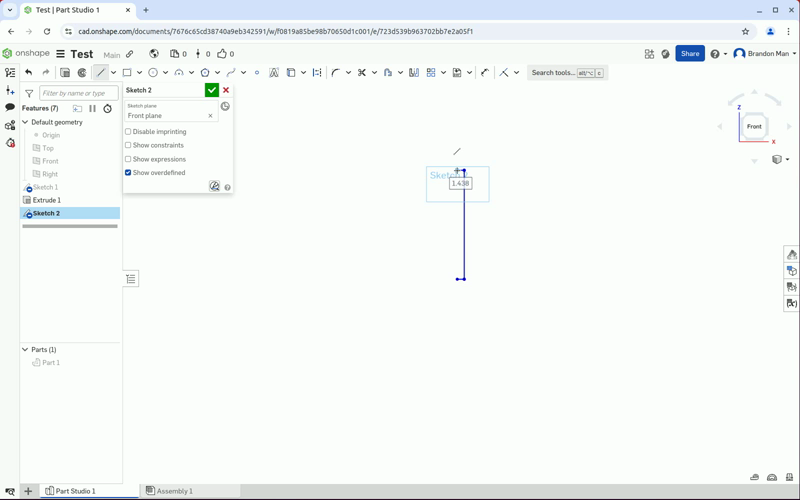
mouse_move(457, 279)
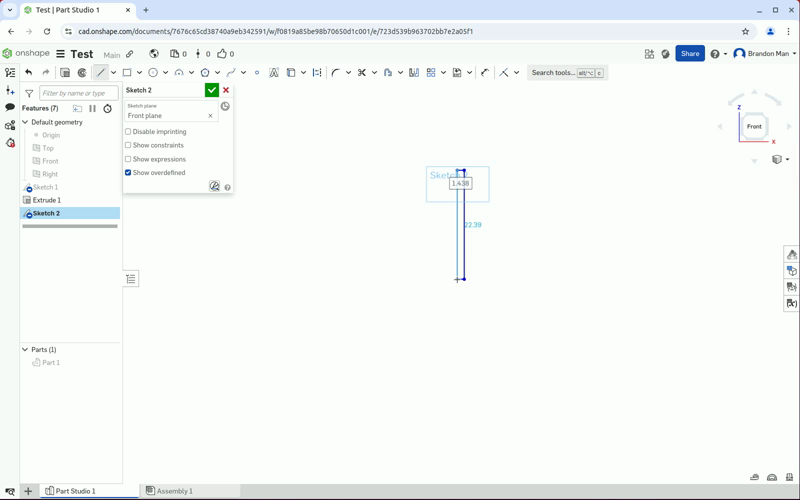
key_up(shift)
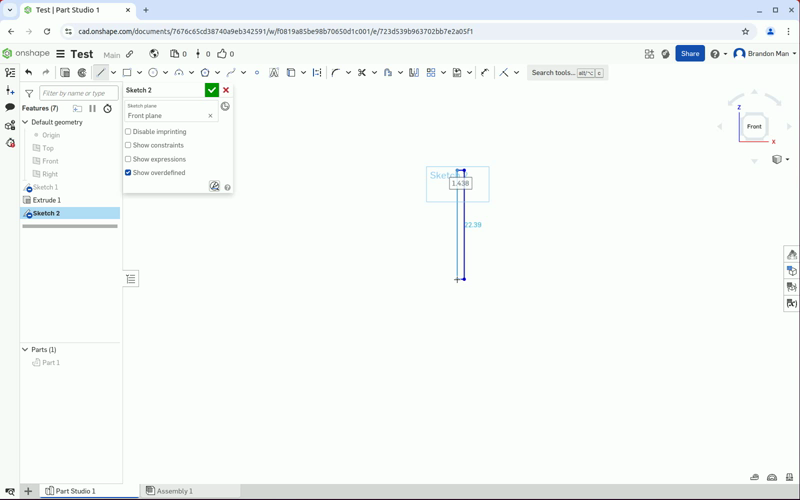
click(457, 279)
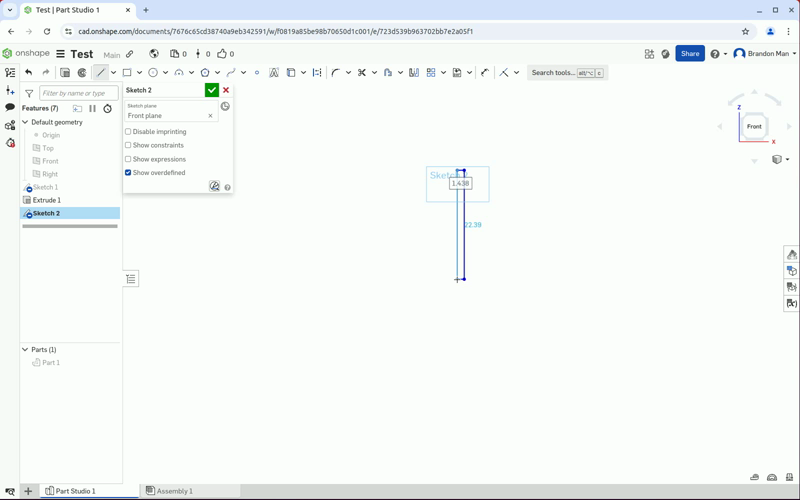
key(esc)
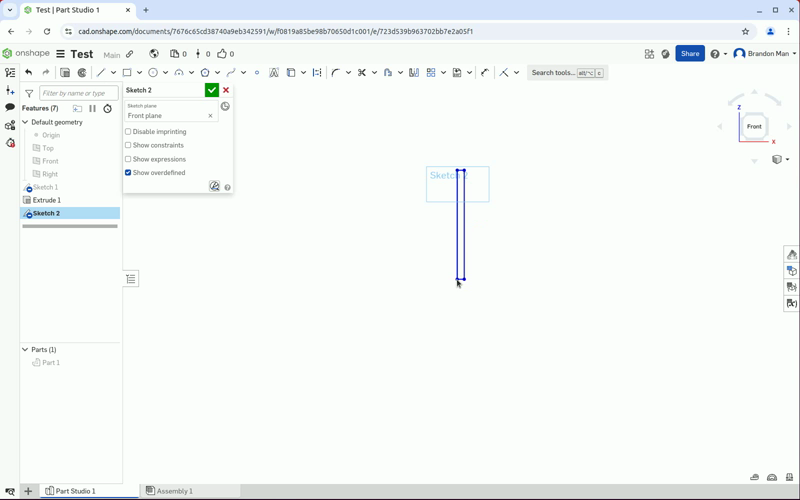
mouse_move(461, 180)
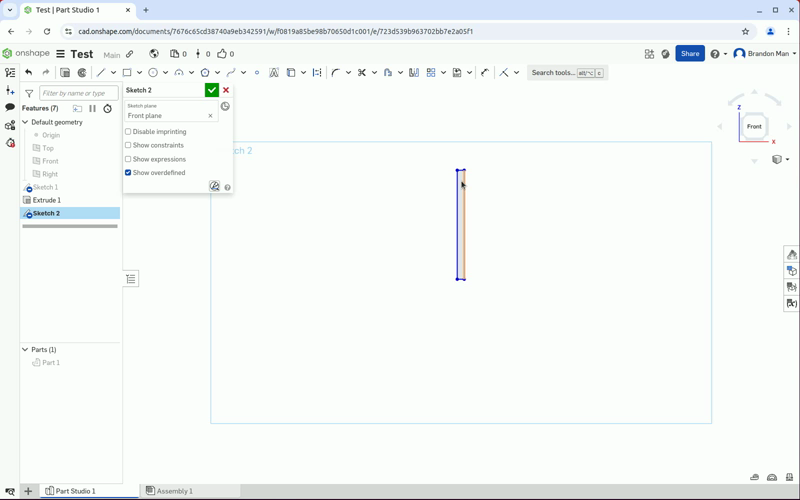
scroll(6)
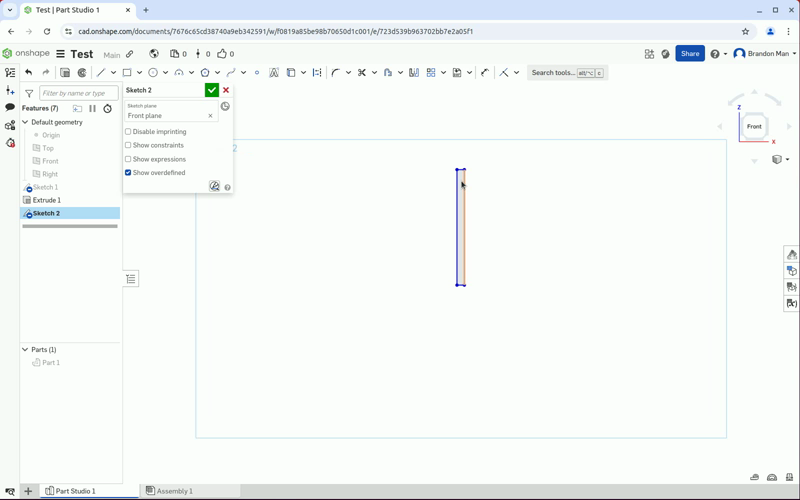
scroll(6)
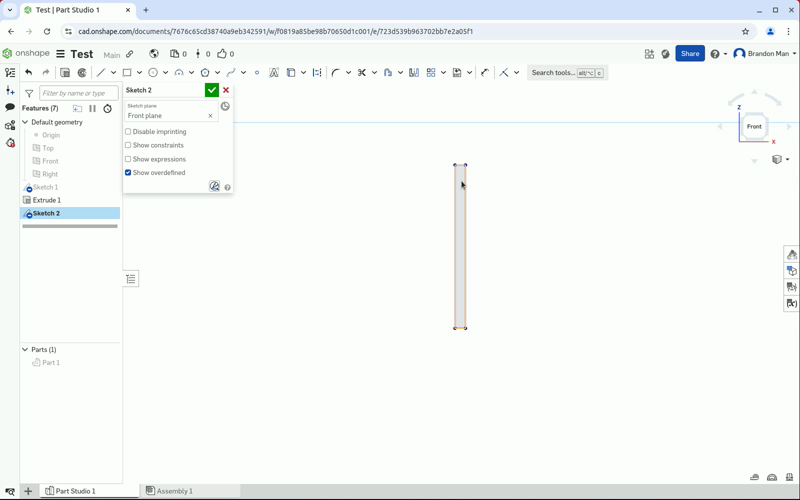
scroll(6)
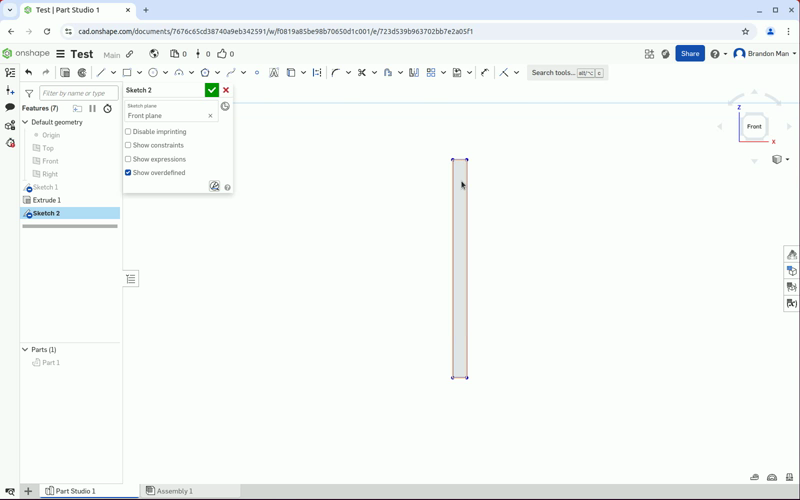
scroll(6)
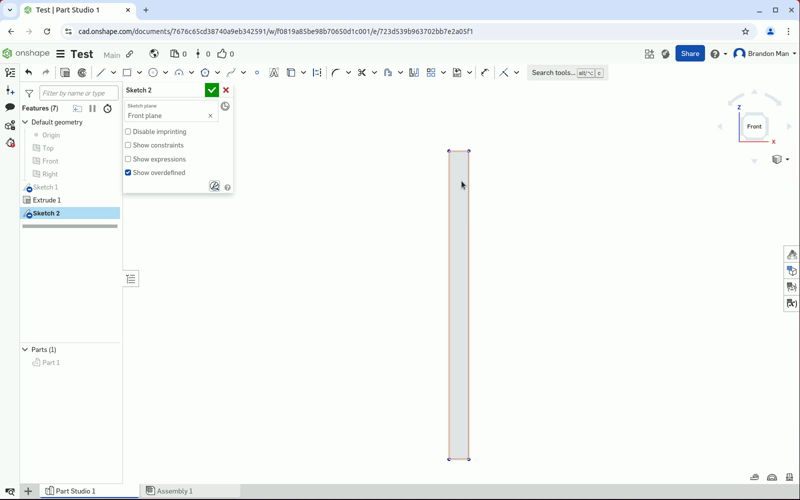
scroll(6)
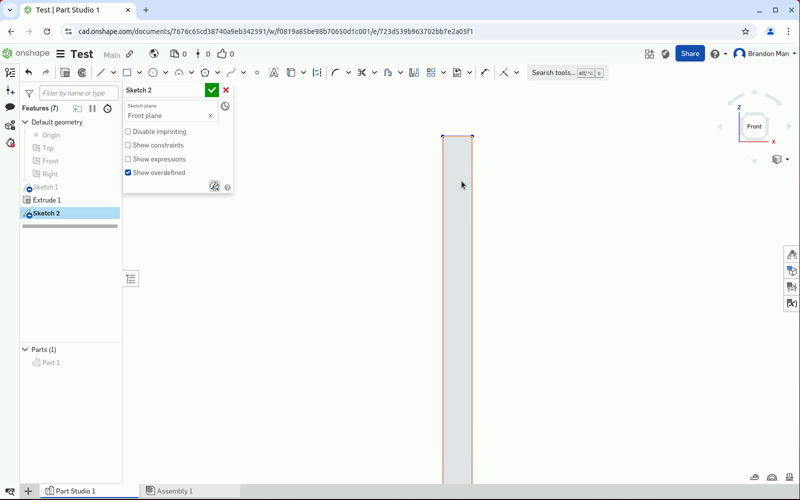
scroll(6)
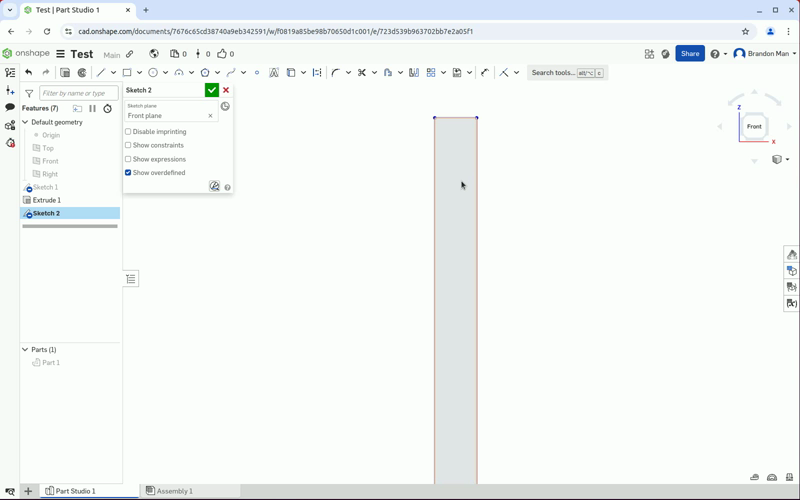
scroll(6)
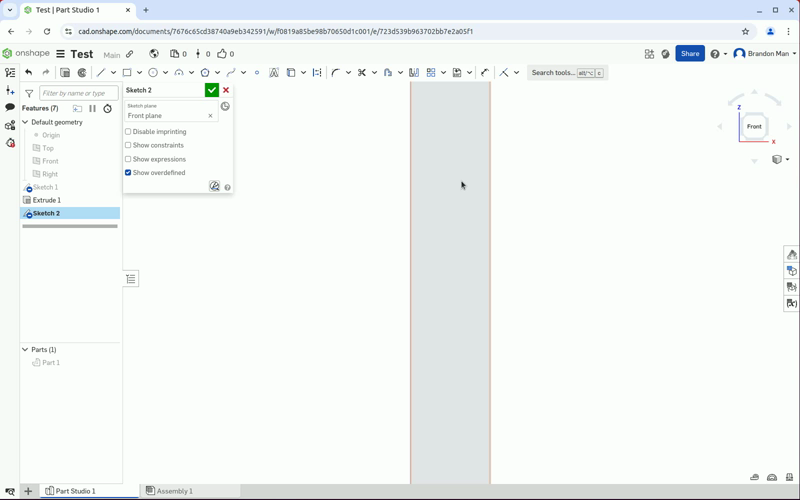
click(461, 180)
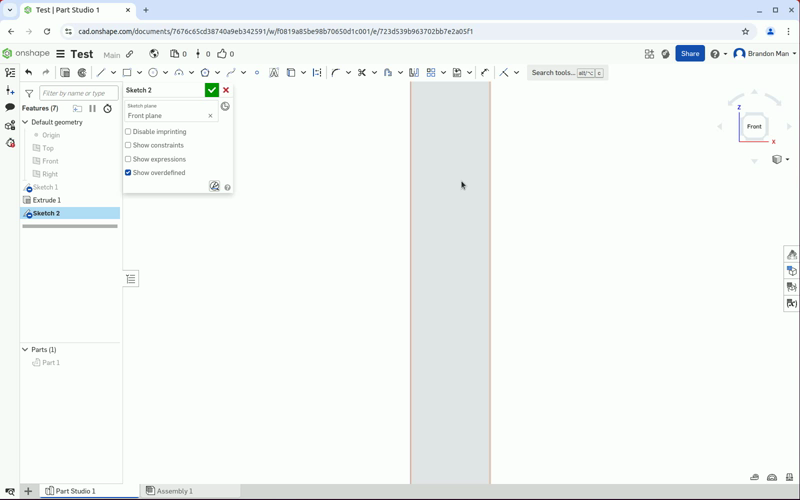
scroll(-6)
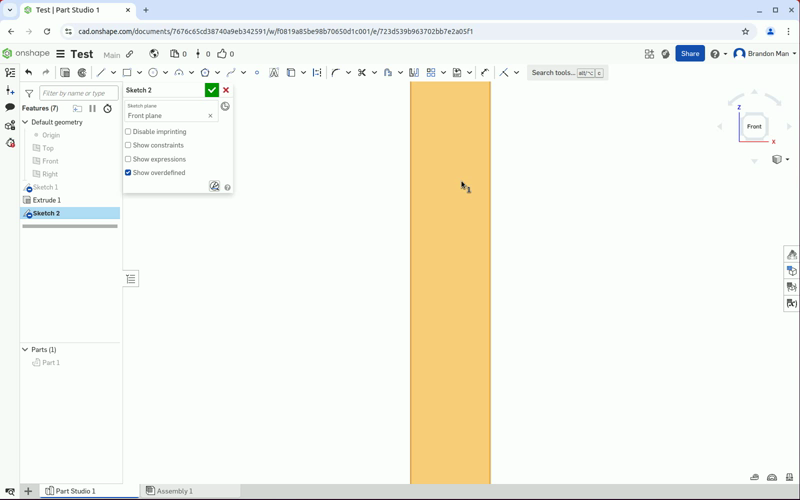
scroll(-6)
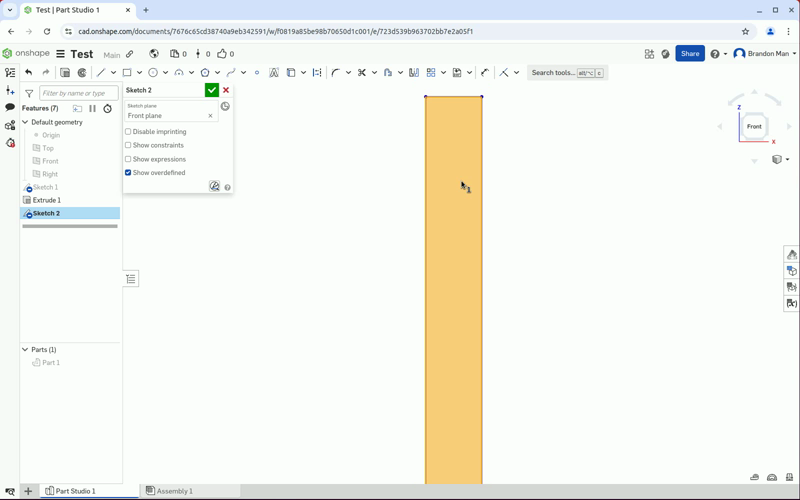
scroll(-6)
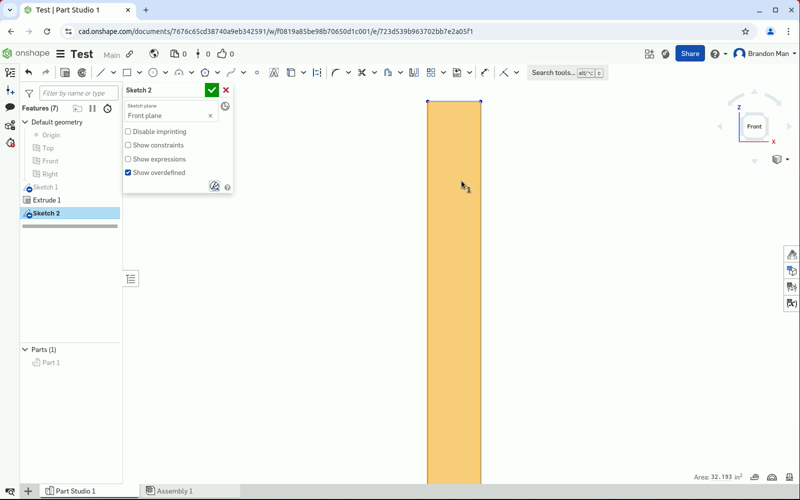
scroll(-6)
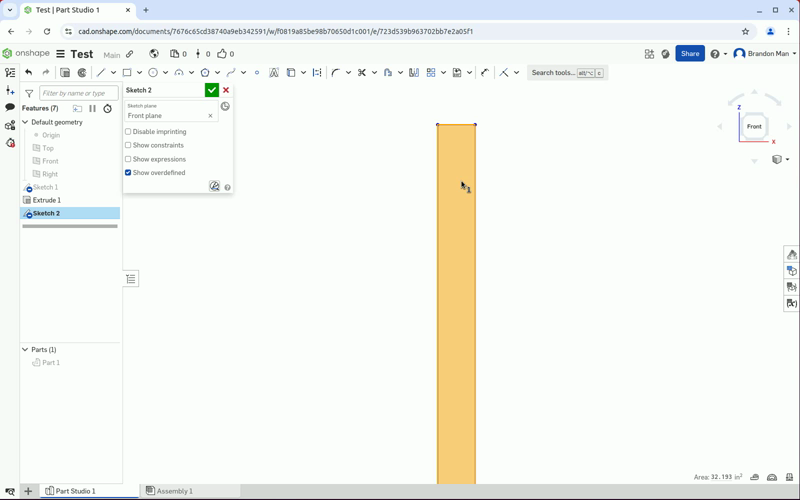
scroll(-6)
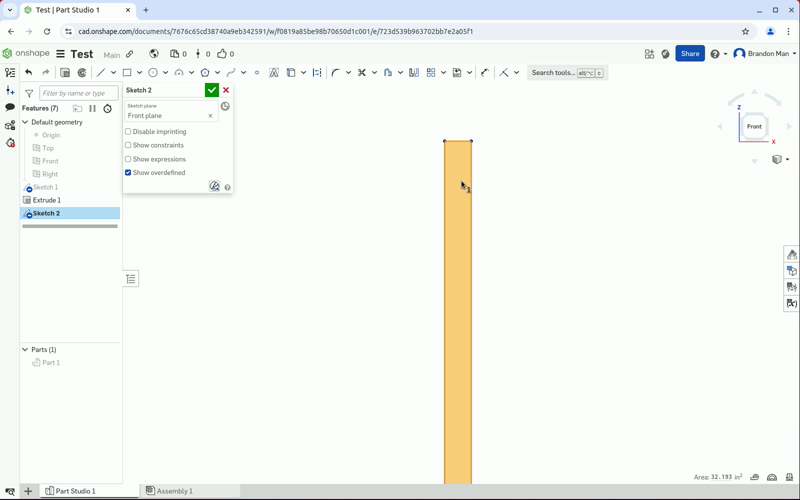
scroll(-6)
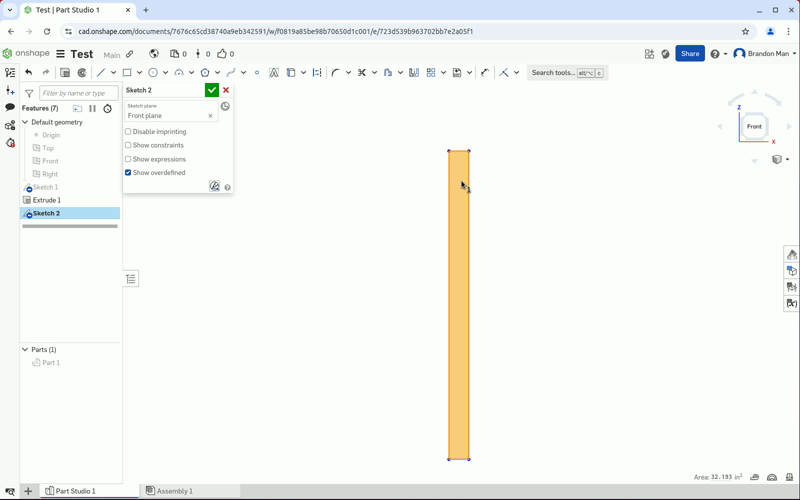
scroll(-6)
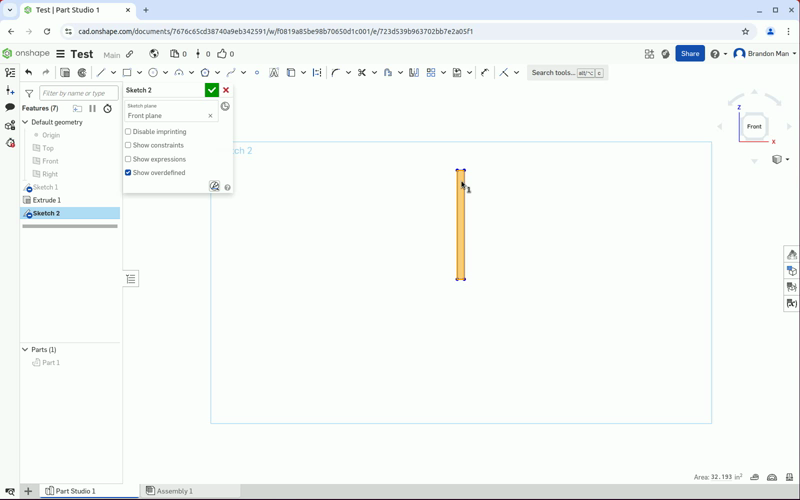
mouse_move(73, 352)
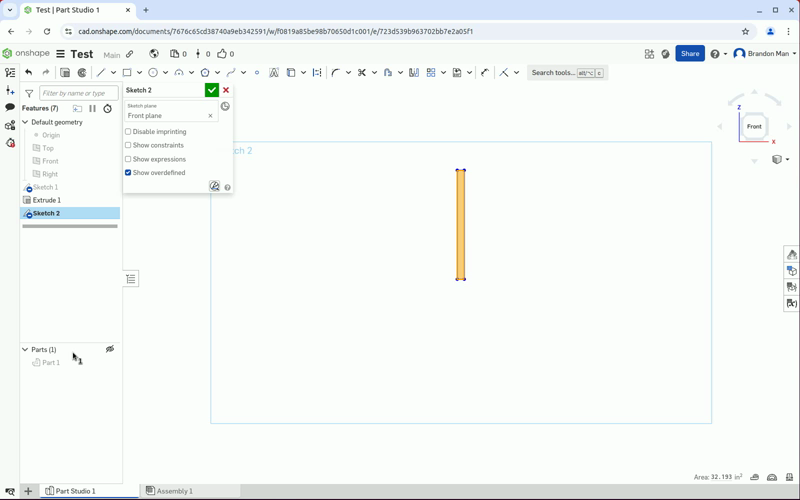
key(shift+y)
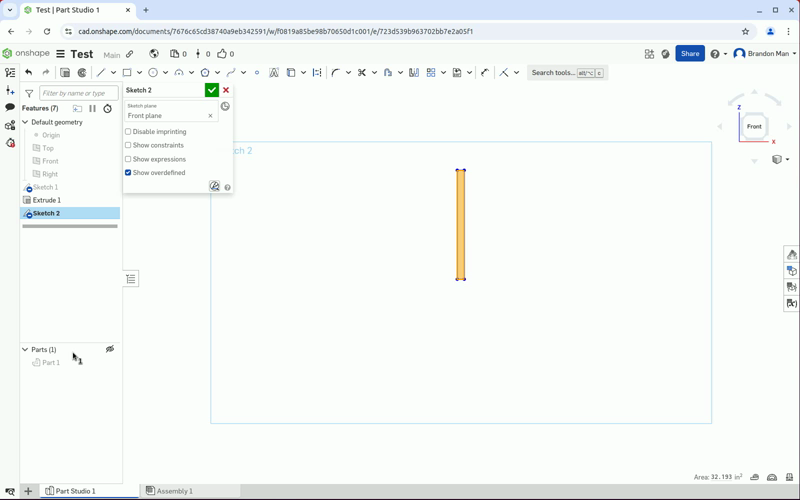
key(shift+e)
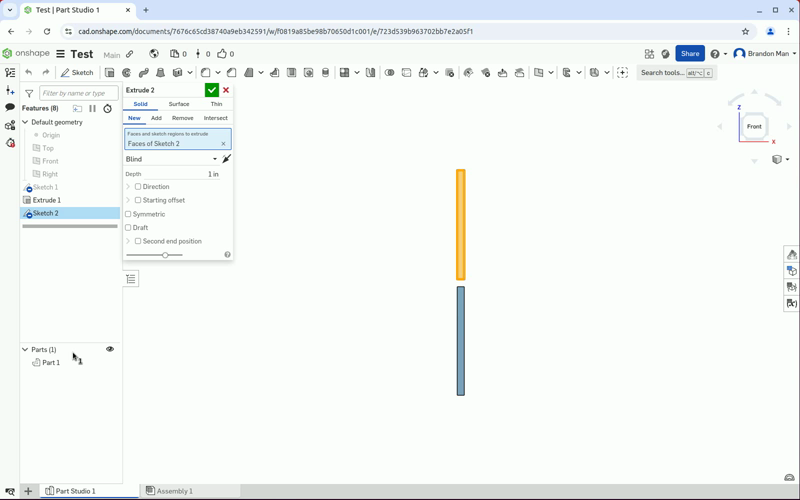
mouse_move(143, 106)
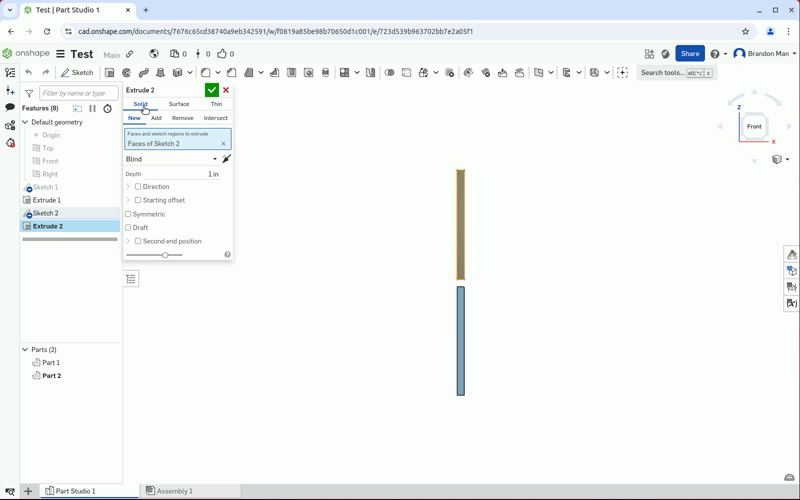
click(143, 106)
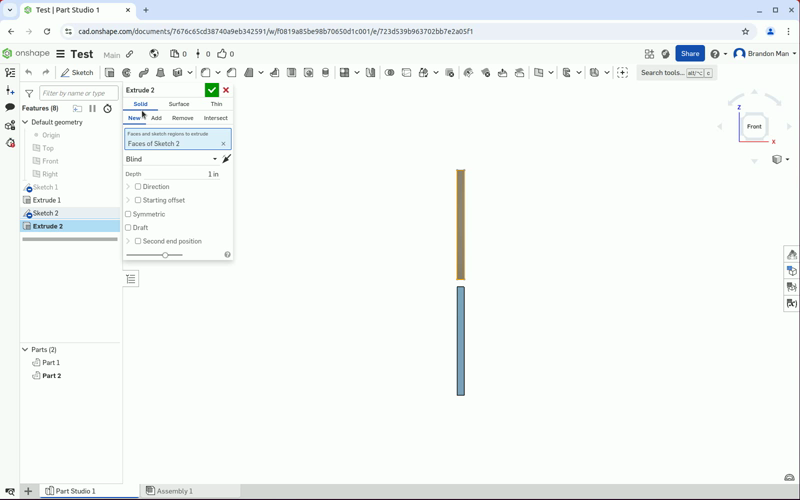
mouse_move(137, 120)
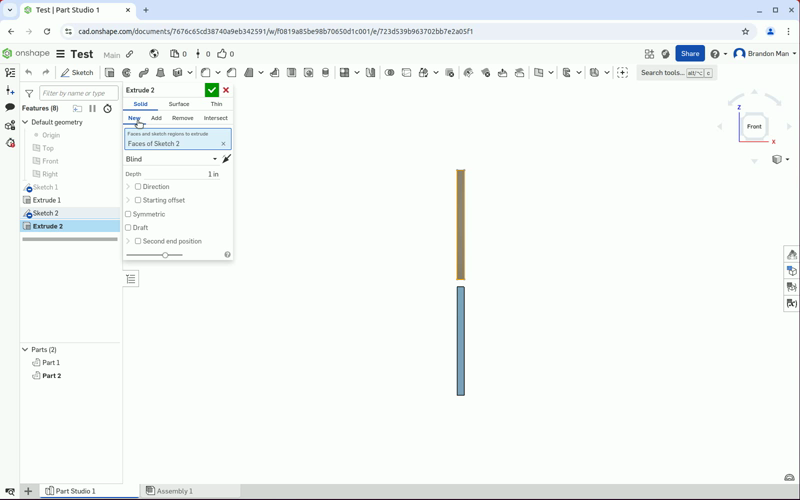
click(137, 120)
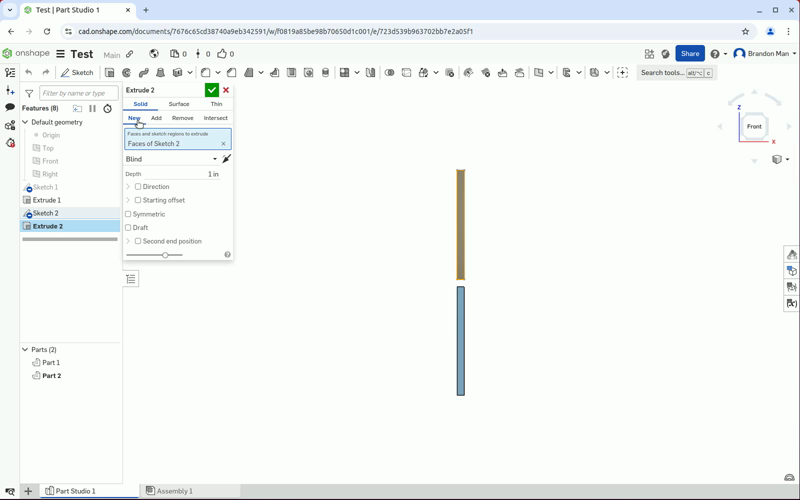
key(tab, 4)
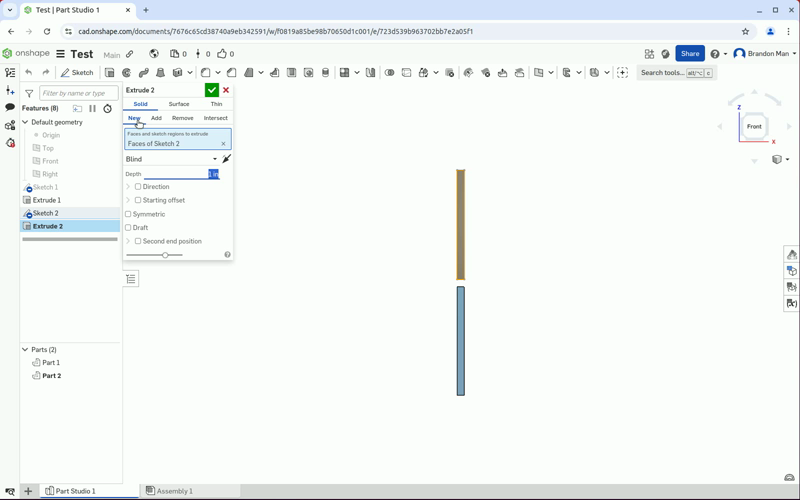
text(-3.37)
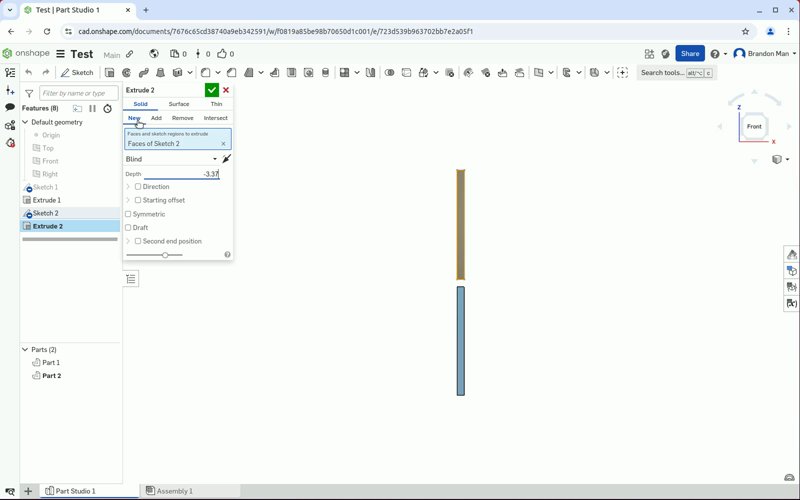
key(enter)
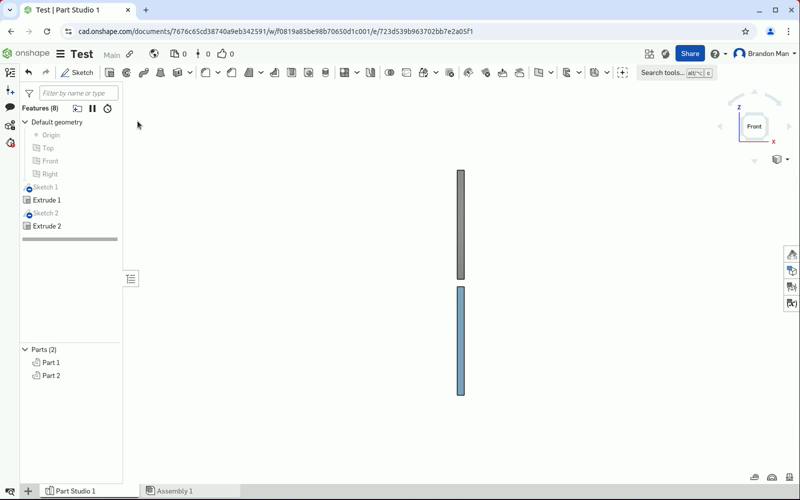
key(shift+h)
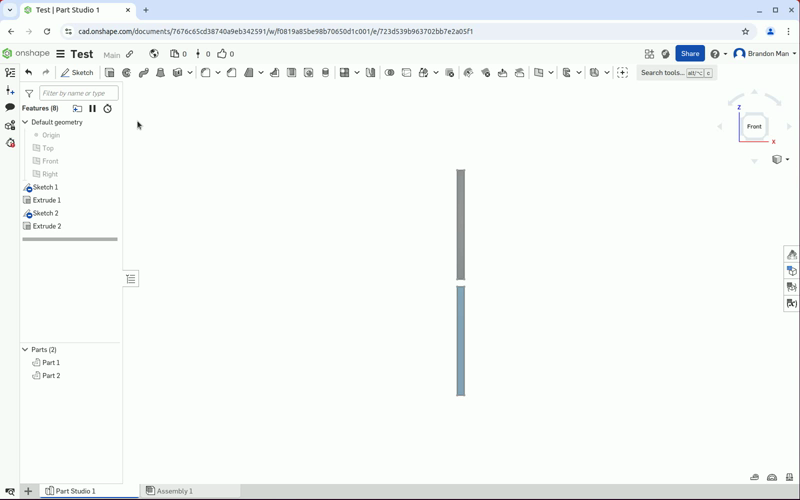
key(shift+h)
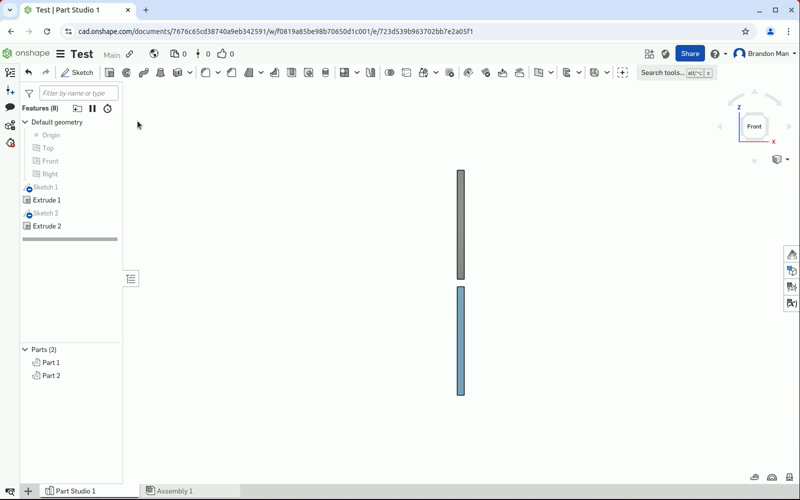
mouse_move(73, 189)
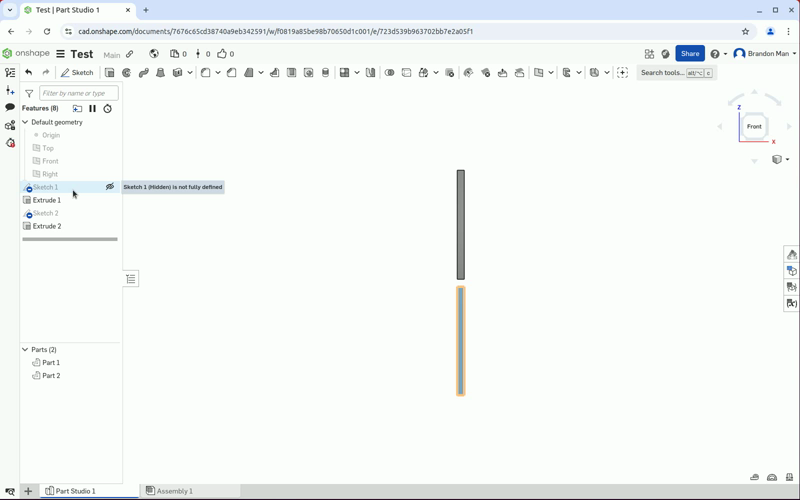
click(73, 189)
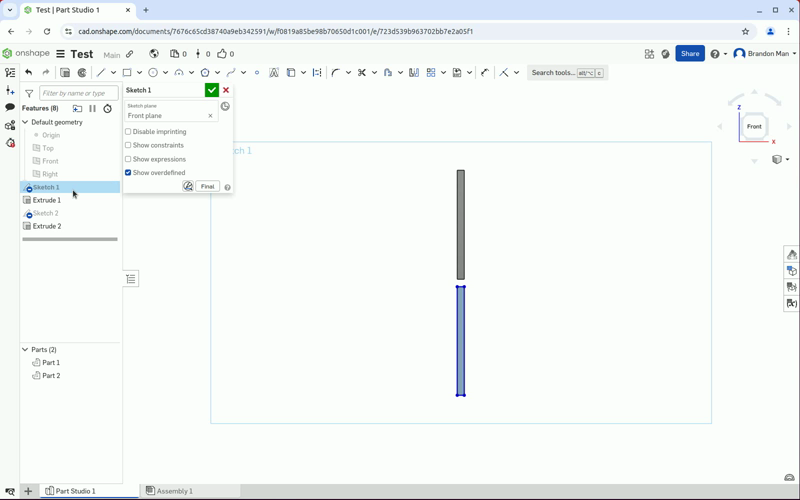
mouse_move(229, 92)
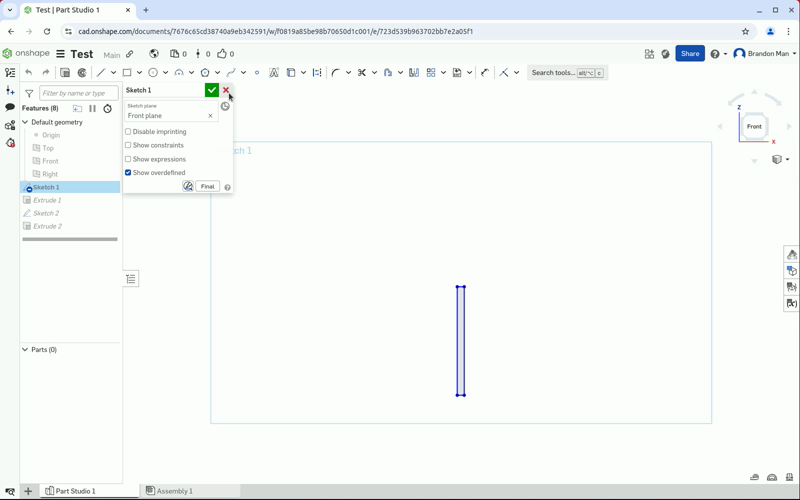
click(229, 92)
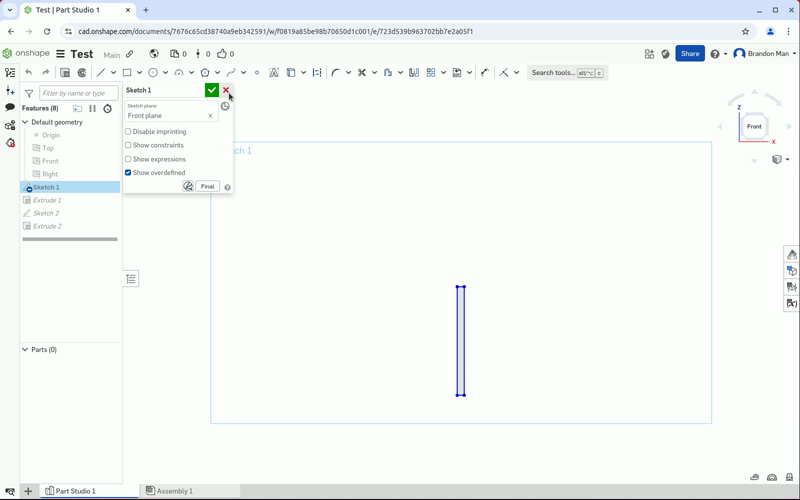
key(shift+s)
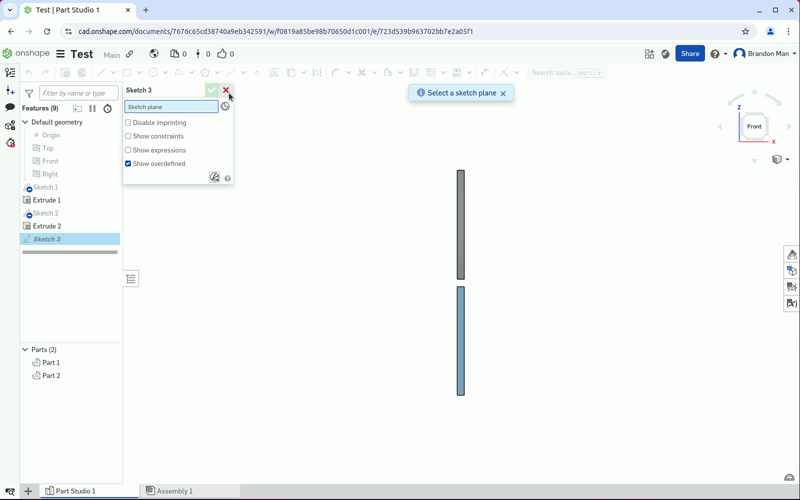
mouse_move(73, 163)
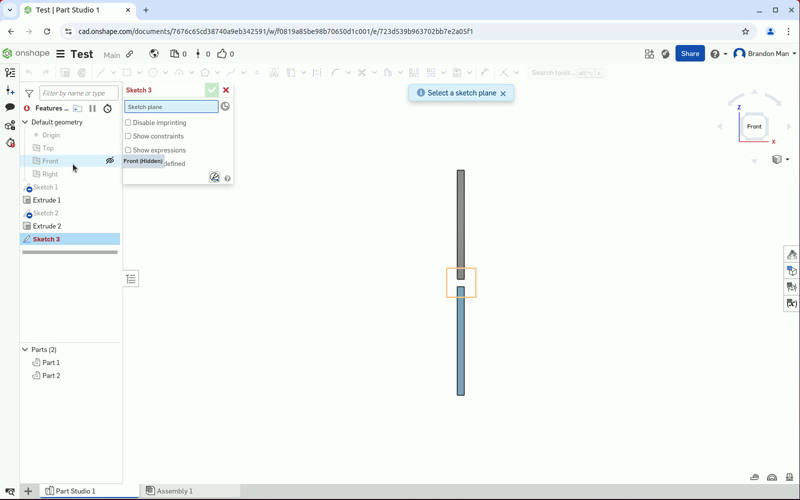
click(73, 163)
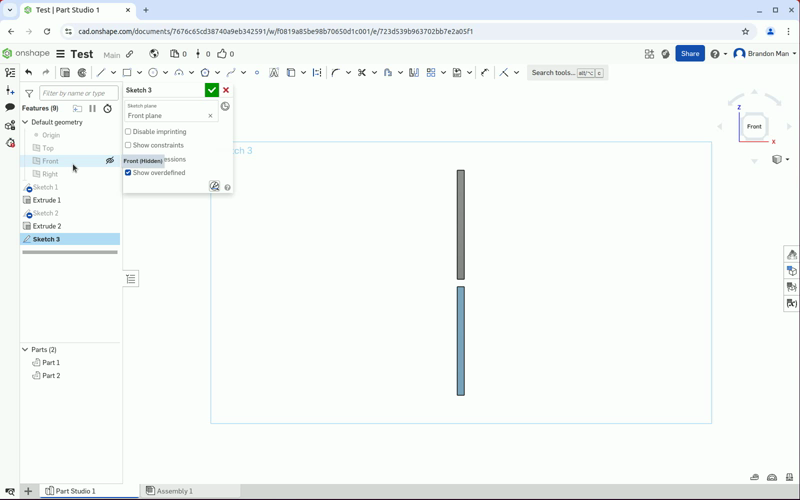
mouse_move(73, 352)
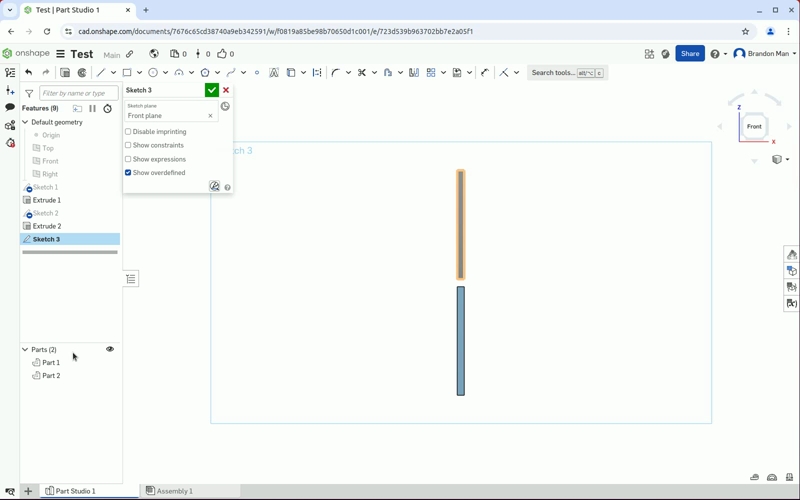
key(y)
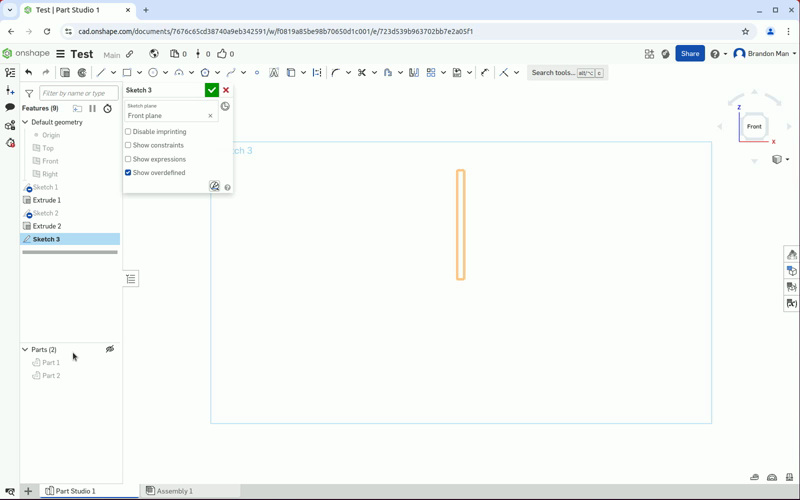
key(l)
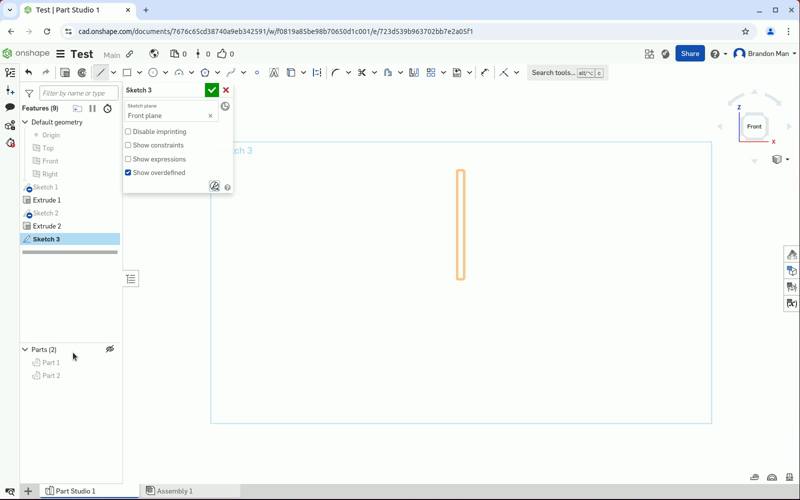
key_down(shift)
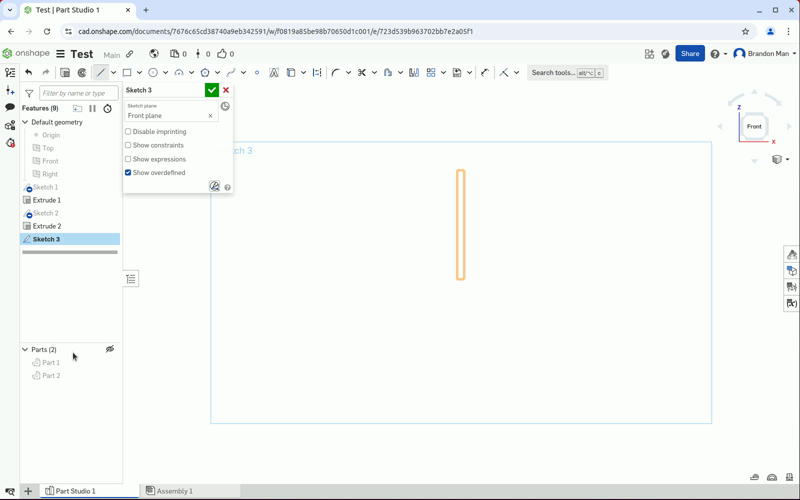
mouse_move(464, 286)
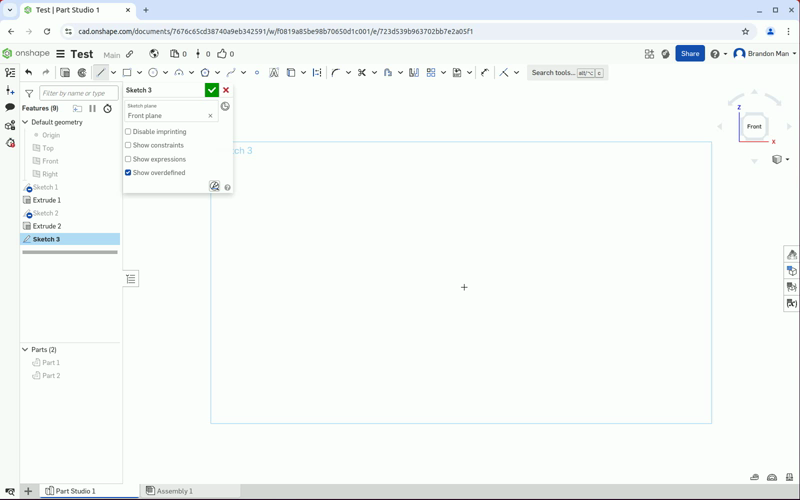
click(464, 286)
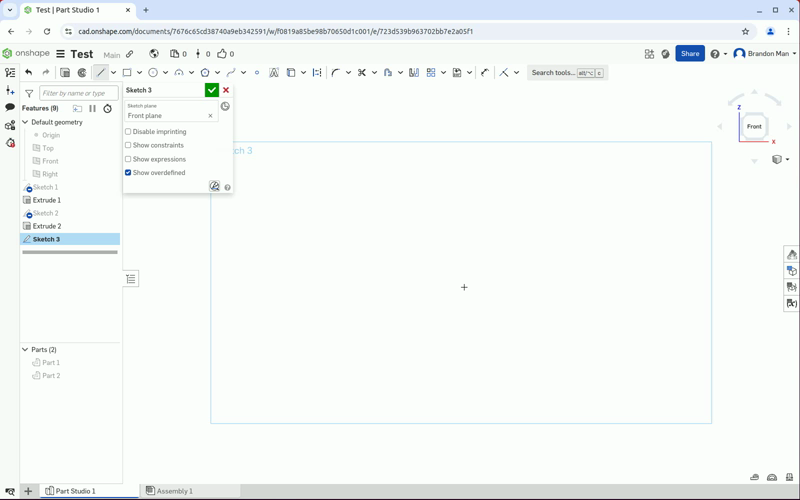
key_up(shift)
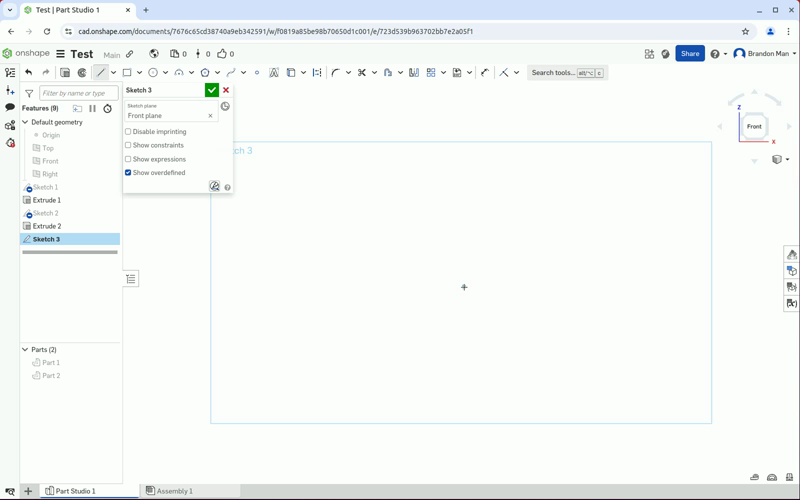
key_down(shift)
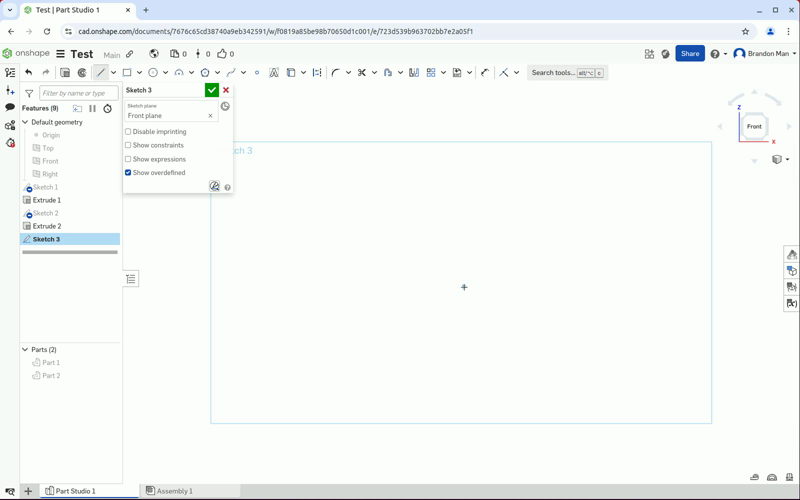
mouse_move(573, 286)
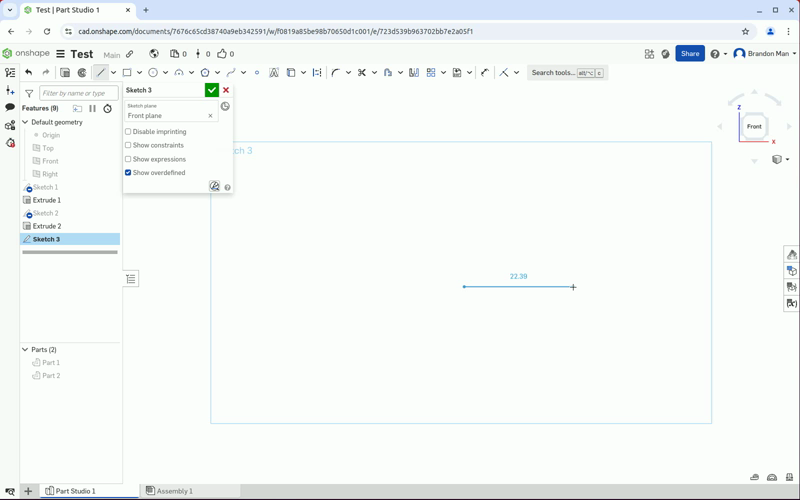
click(573, 286)
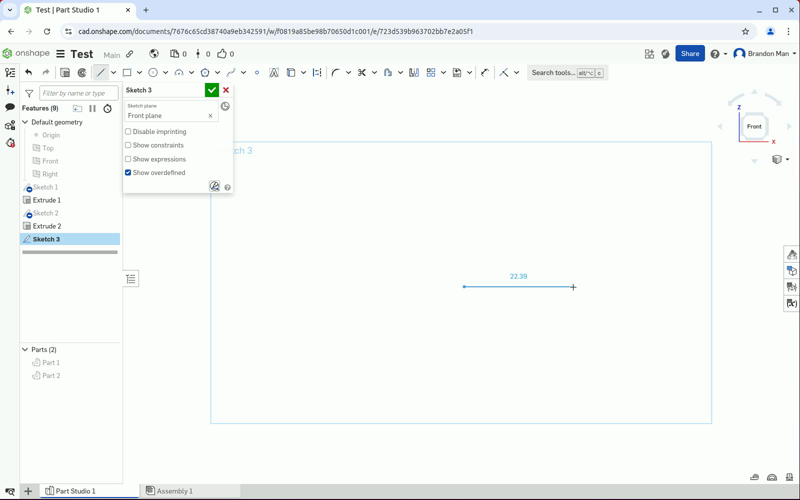
key_up(shift)
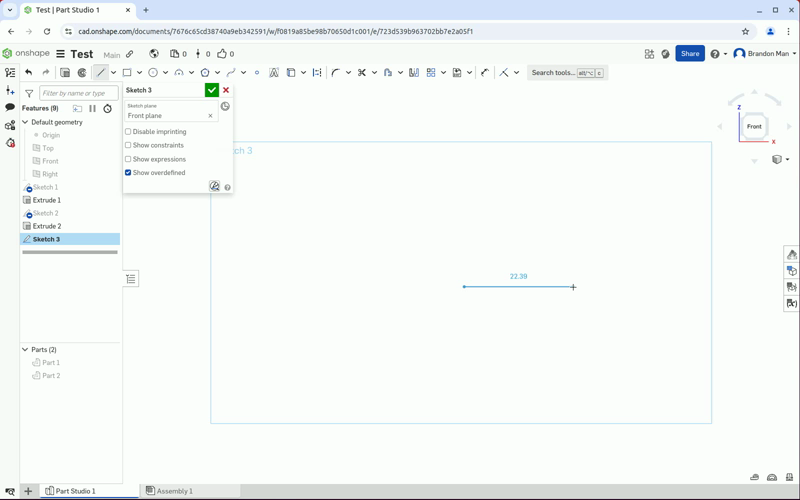
key_down(shift)
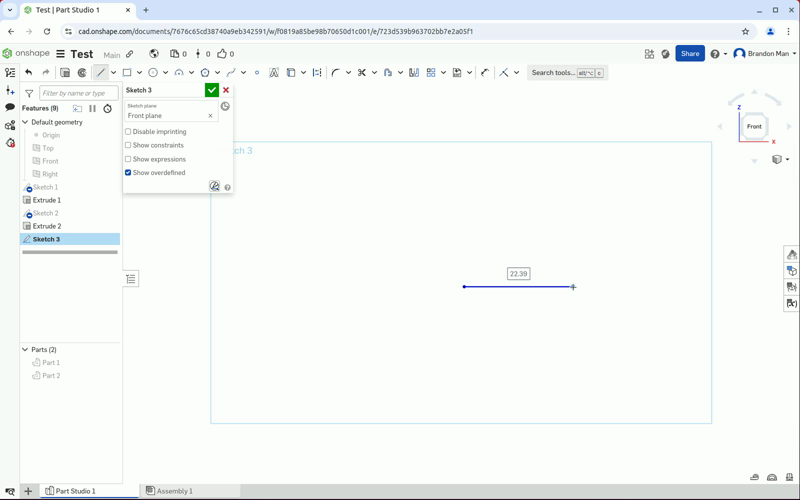
mouse_move(589, 286)
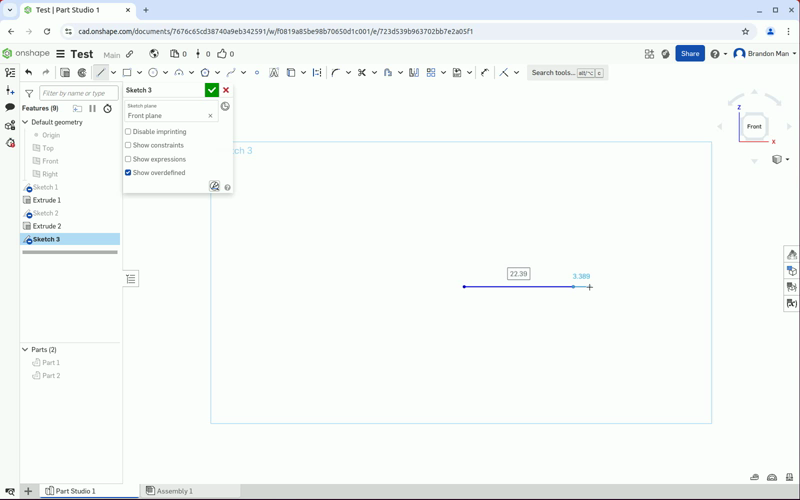
mouse_move(573, 280)
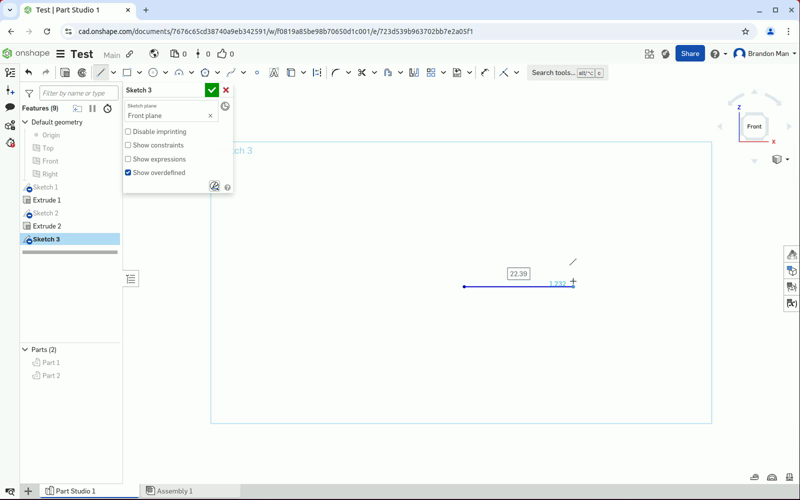
scroll(6)
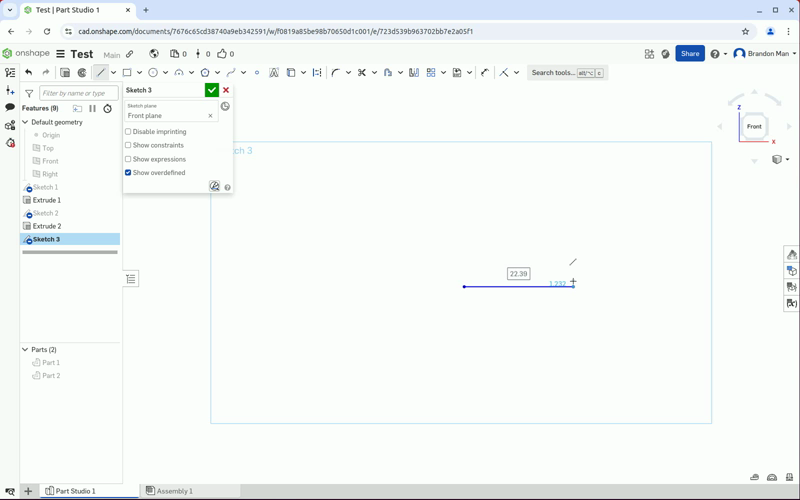
scroll(6)
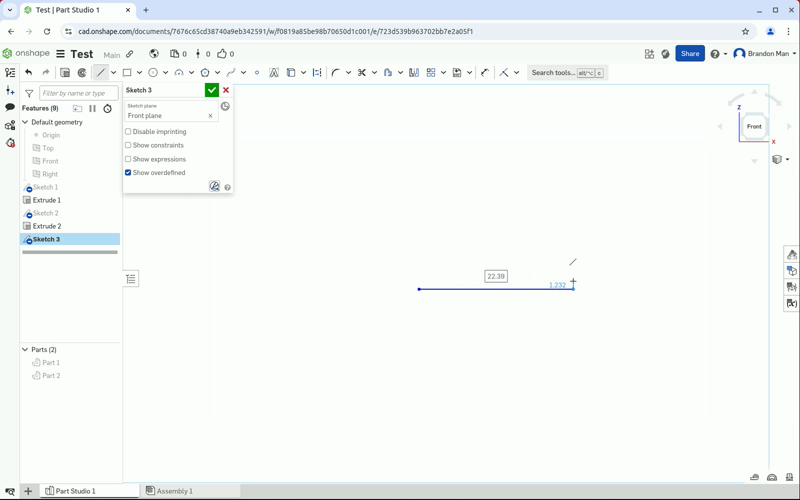
scroll(6)
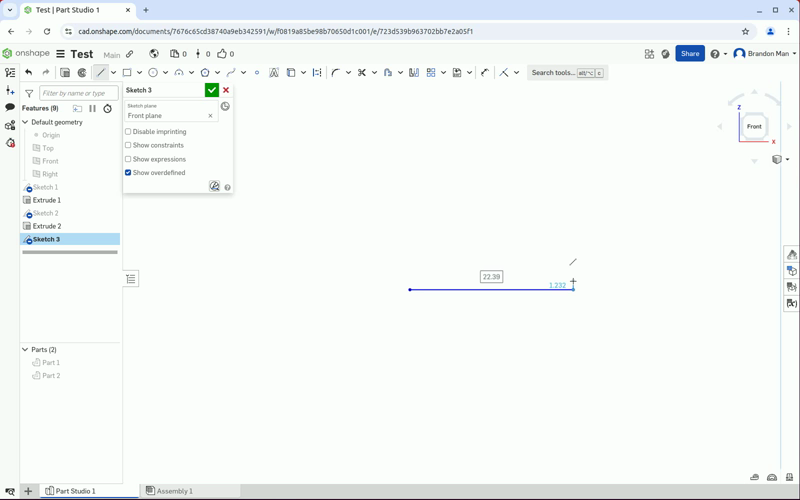
scroll(6)
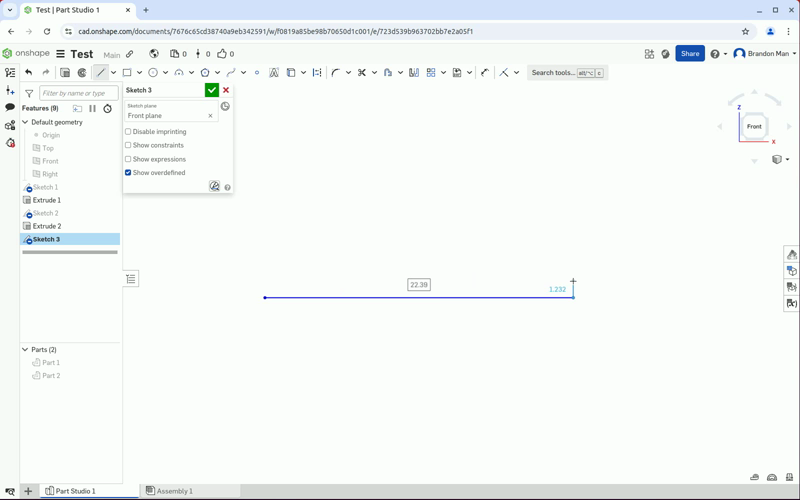
scroll(6)
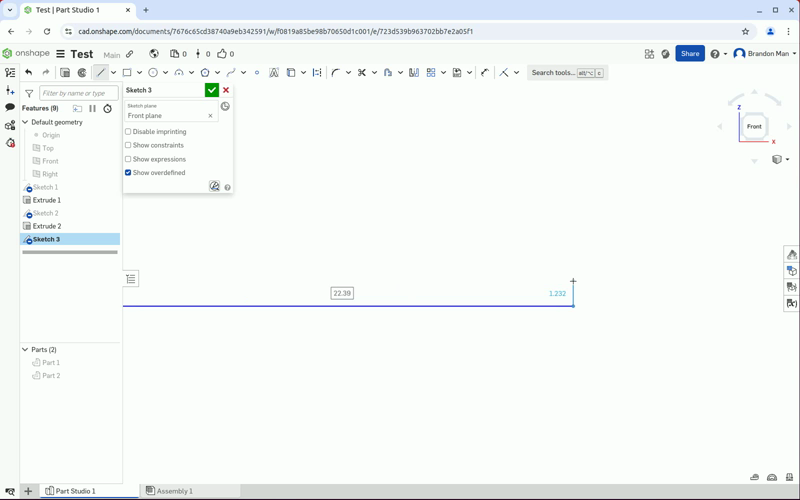
scroll(6)
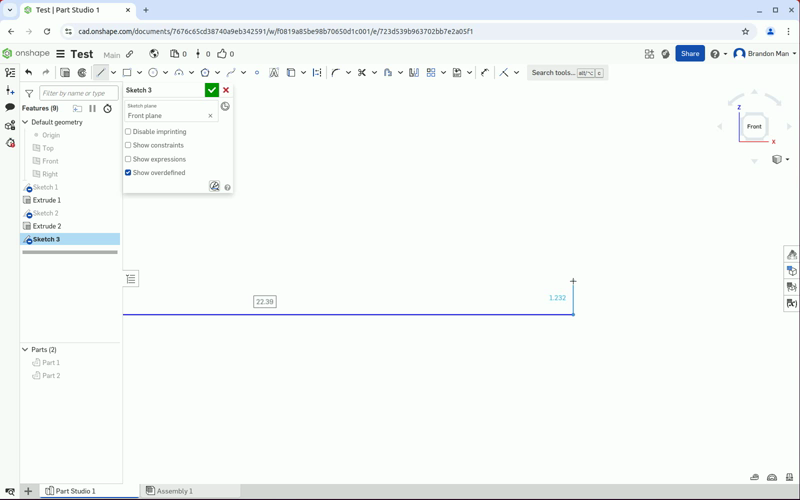
scroll(6)
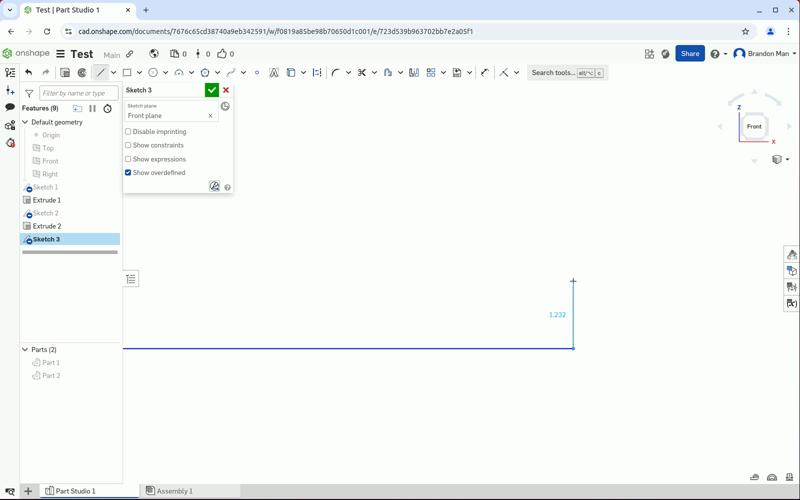
click(573, 280)
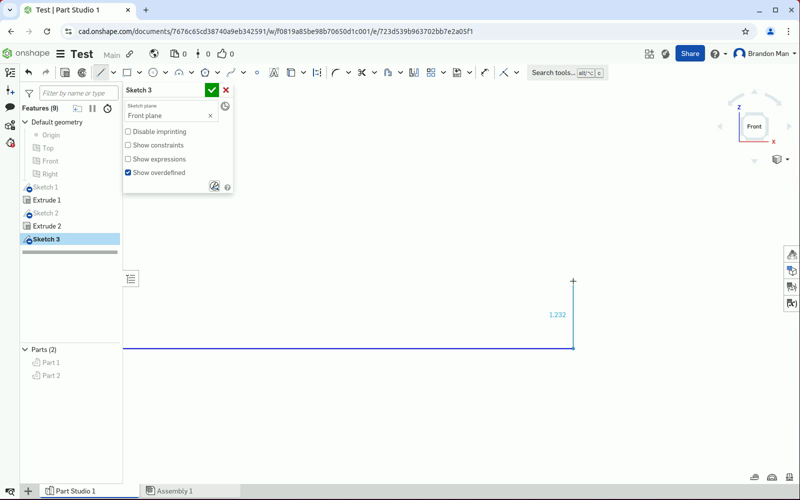
scroll(-6)
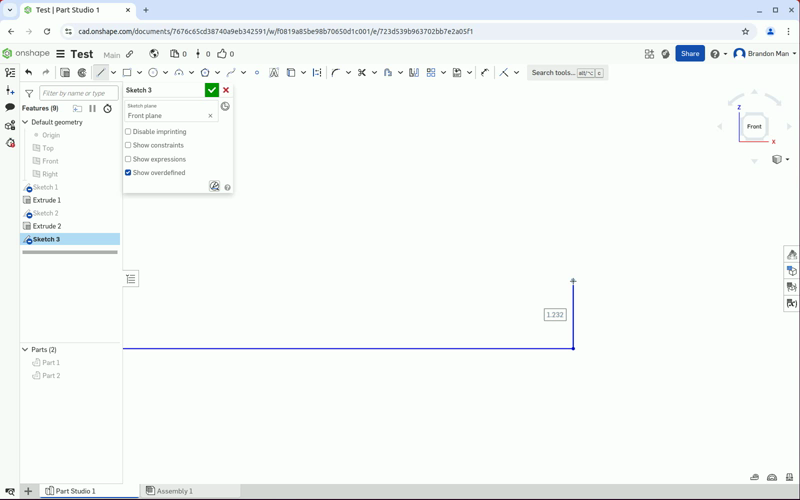
scroll(-6)
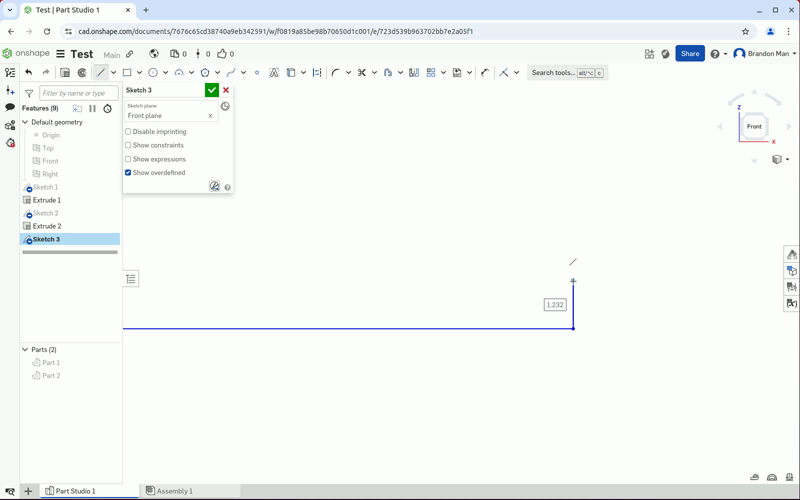
scroll(-6)
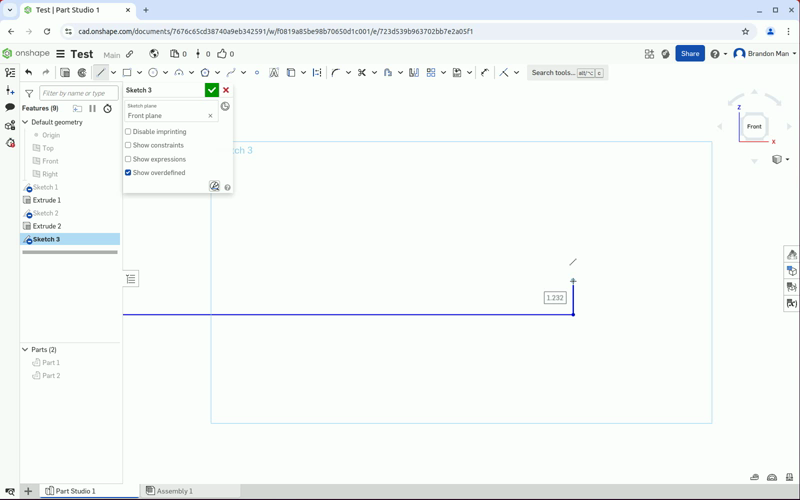
scroll(-6)
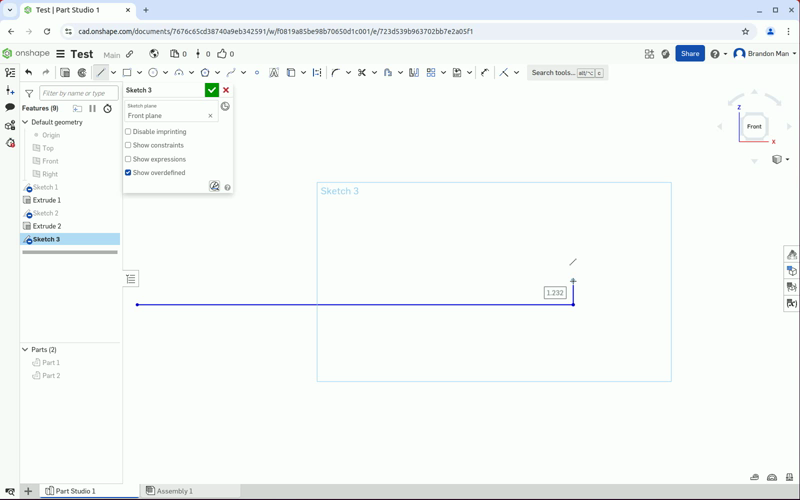
scroll(-6)
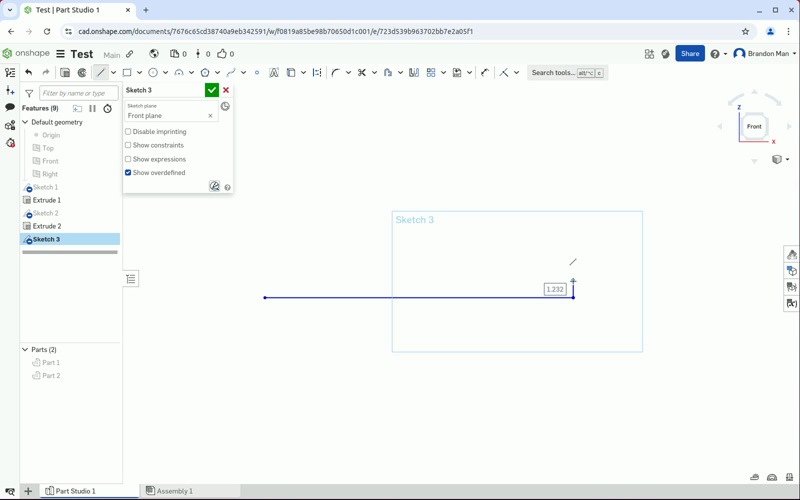
scroll(-6)
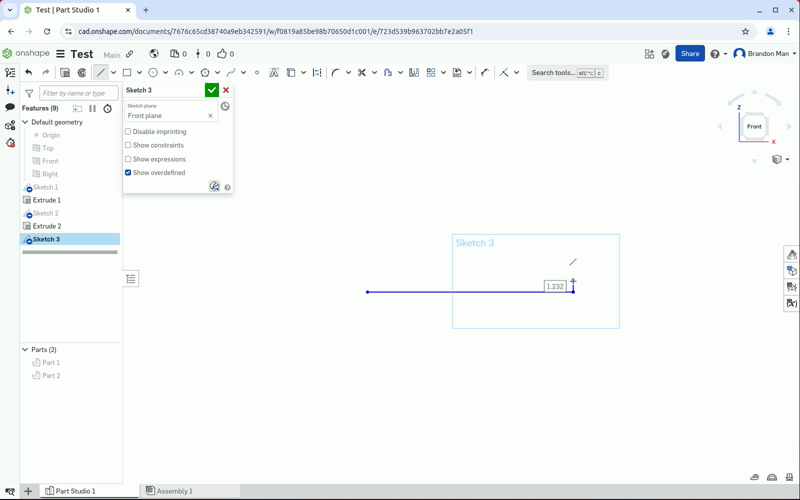
scroll(-6)
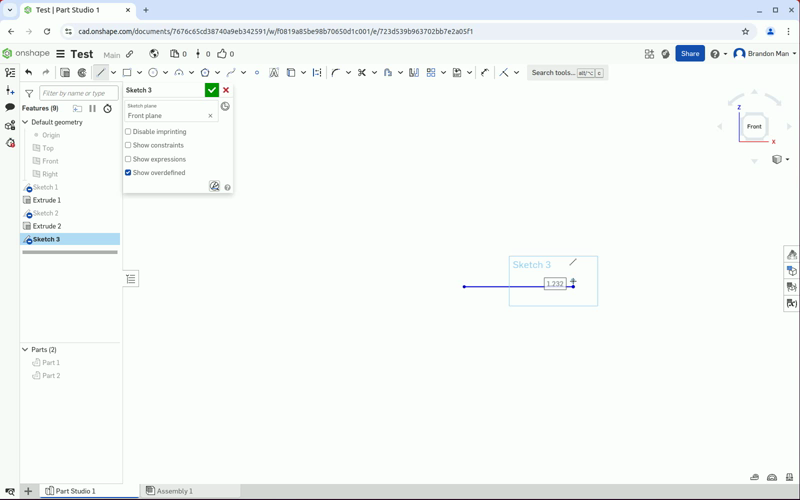
key_up(shift)
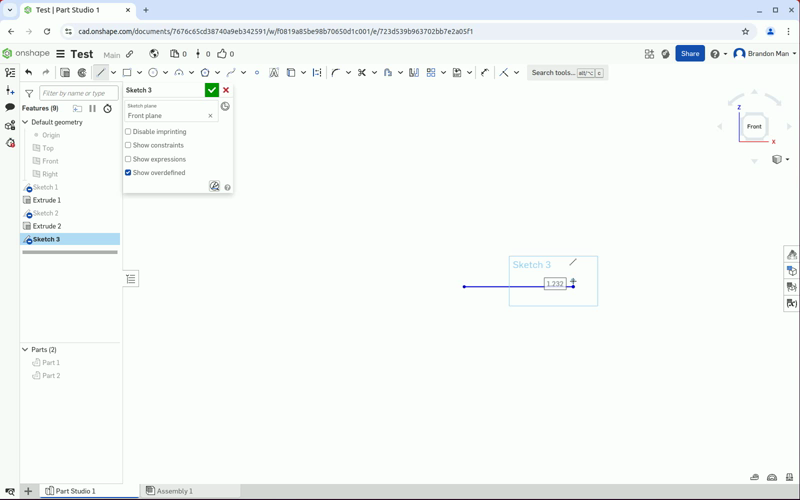
key_down(shift)
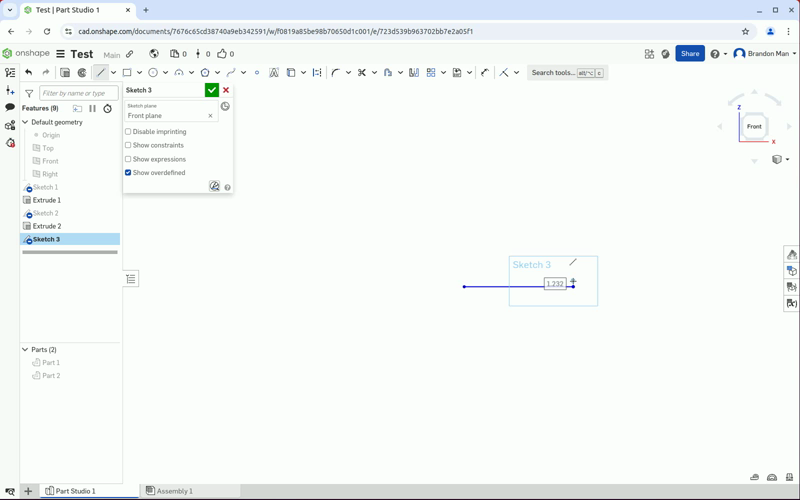
mouse_move(464, 280)
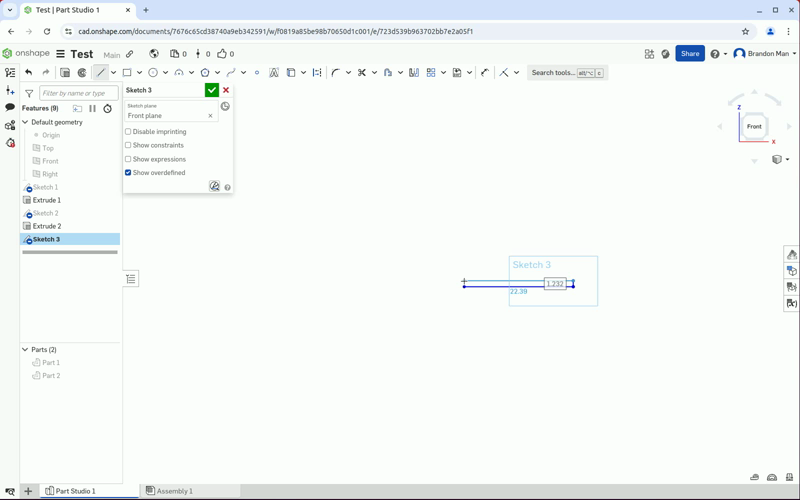
click(464, 280)
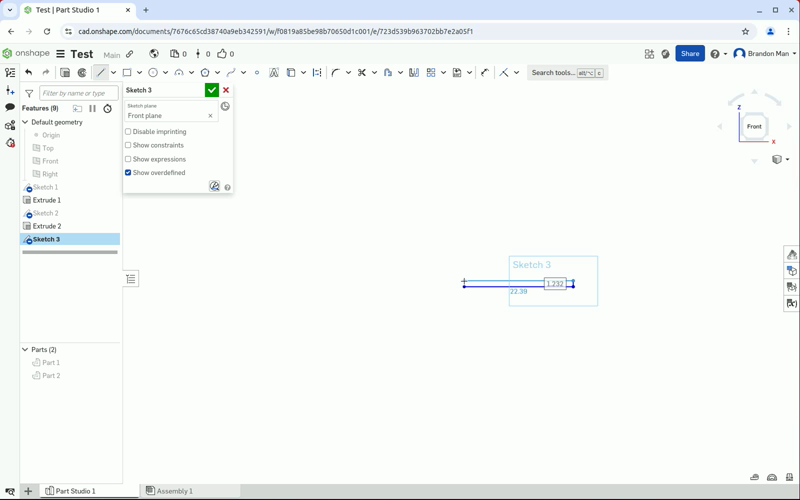
key_up(shift)
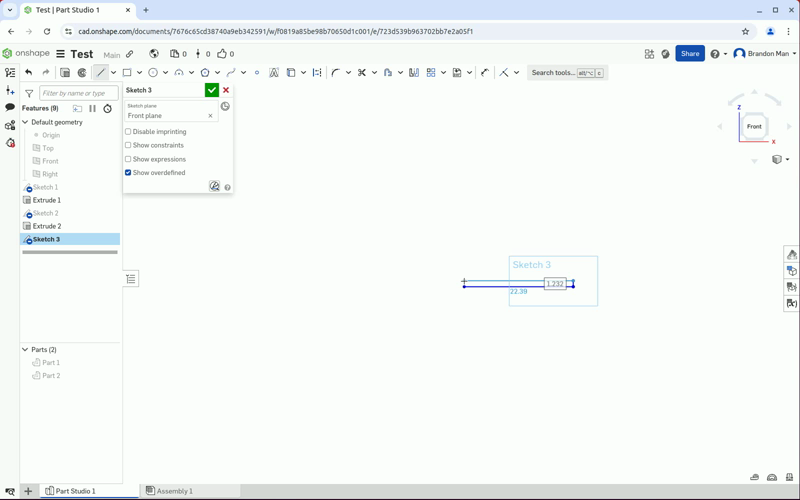
mouse_move(494, 280)
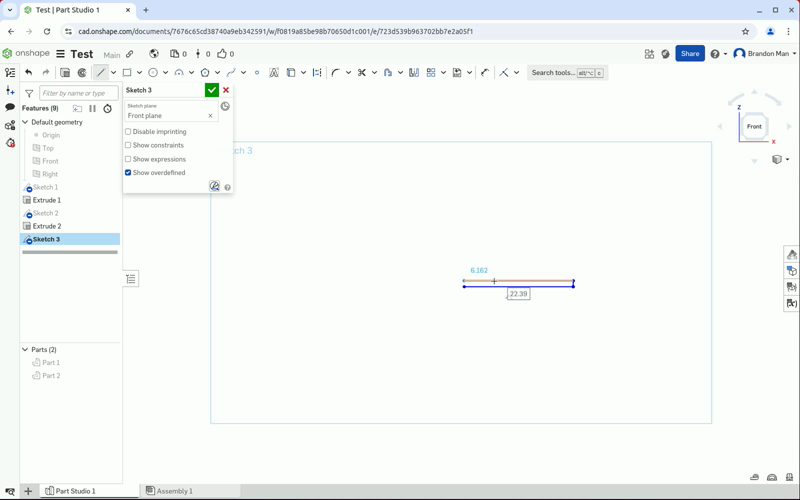
key_down(shift)
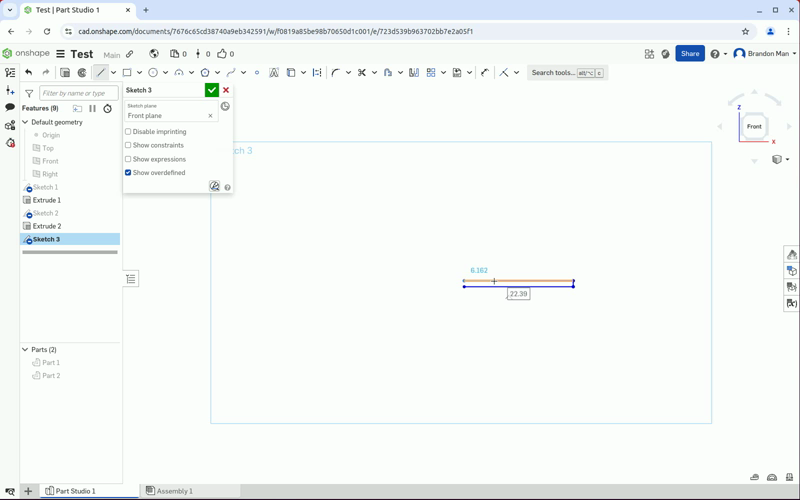
mouse_move(464, 286)
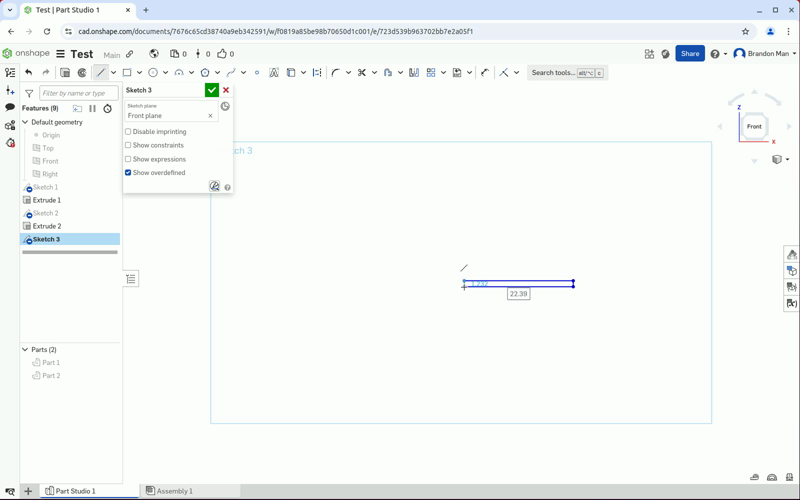
scroll(6)
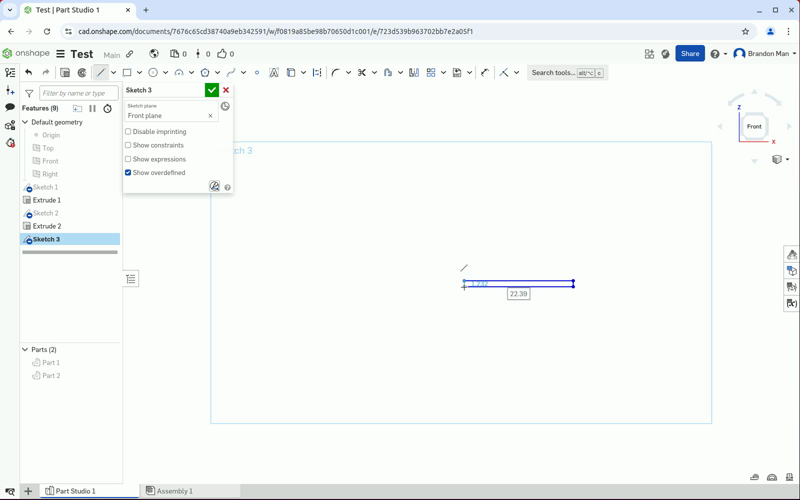
scroll(6)
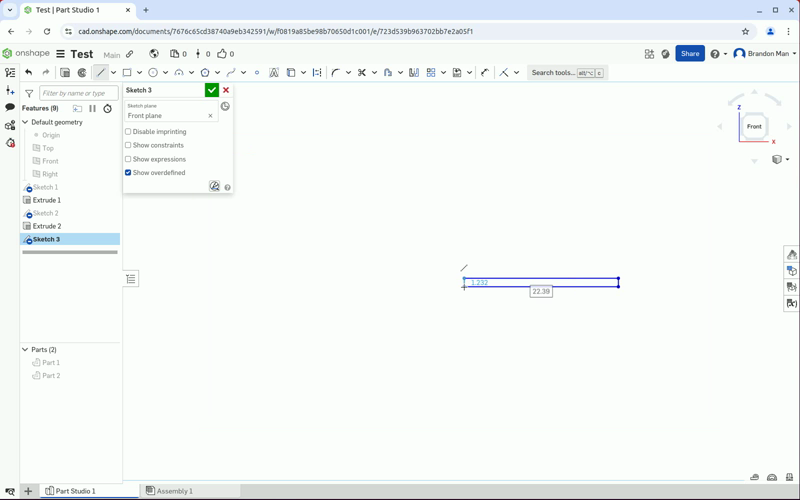
scroll(6)
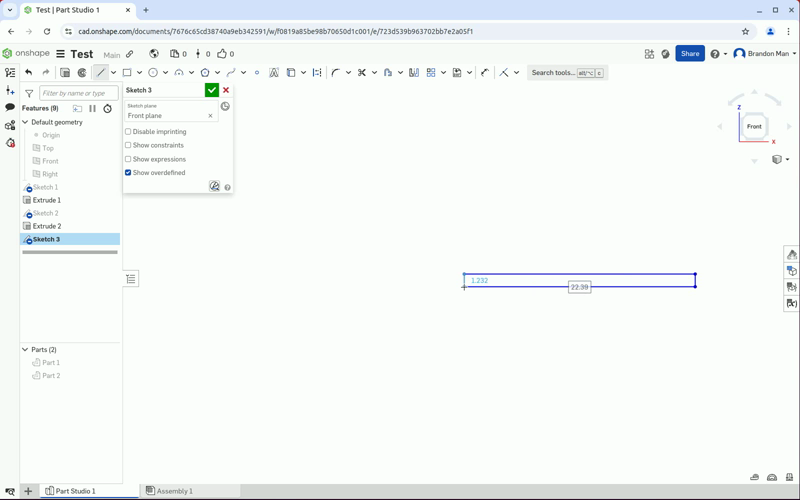
scroll(6)
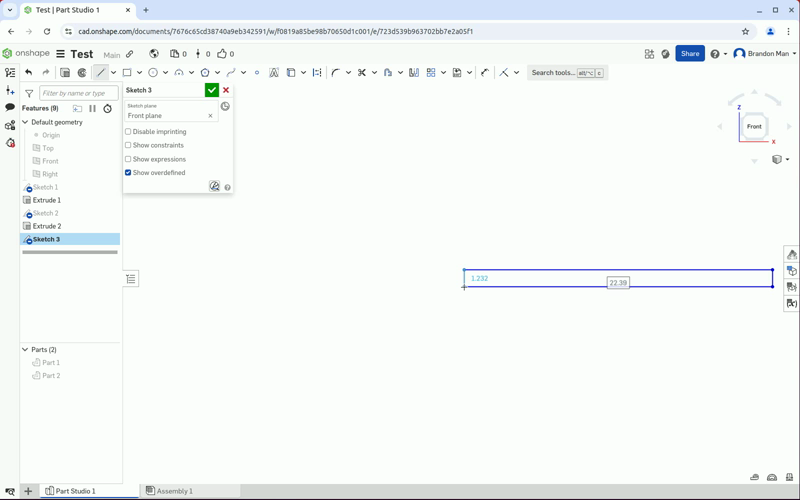
scroll(6)
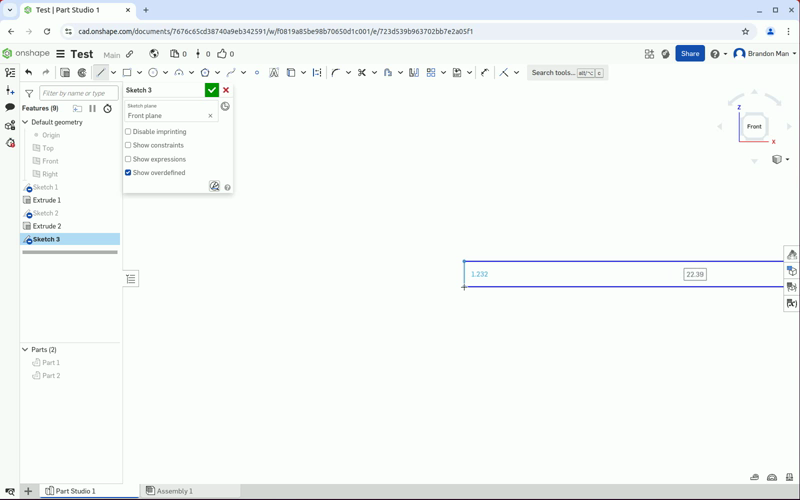
scroll(6)
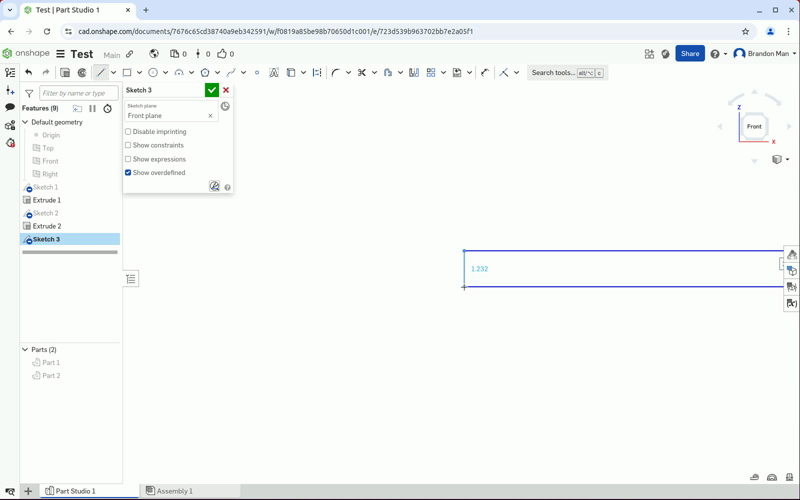
scroll(6)
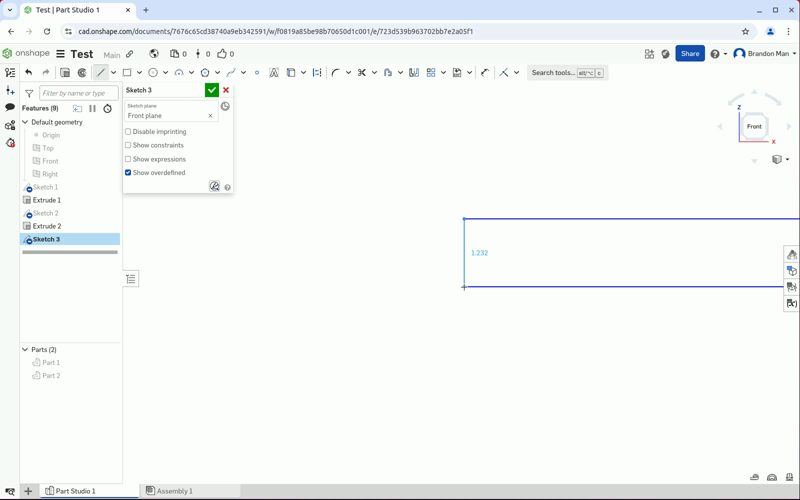
key_up(shift)
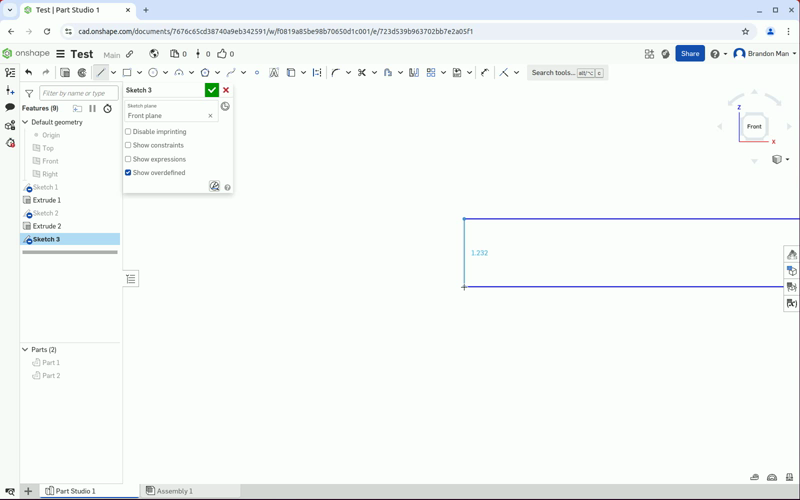
click(464, 286)
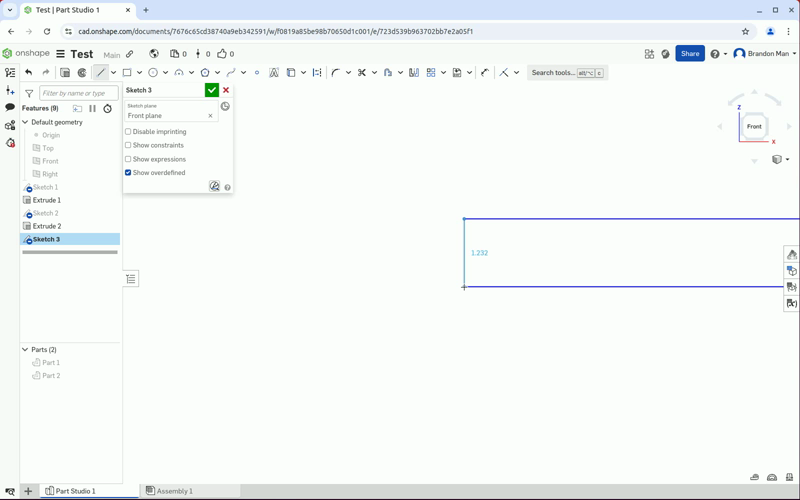
scroll(-6)
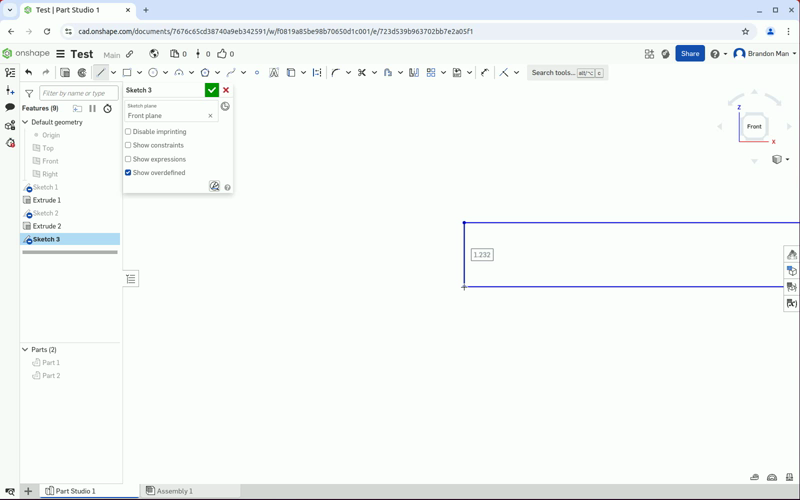
scroll(-6)
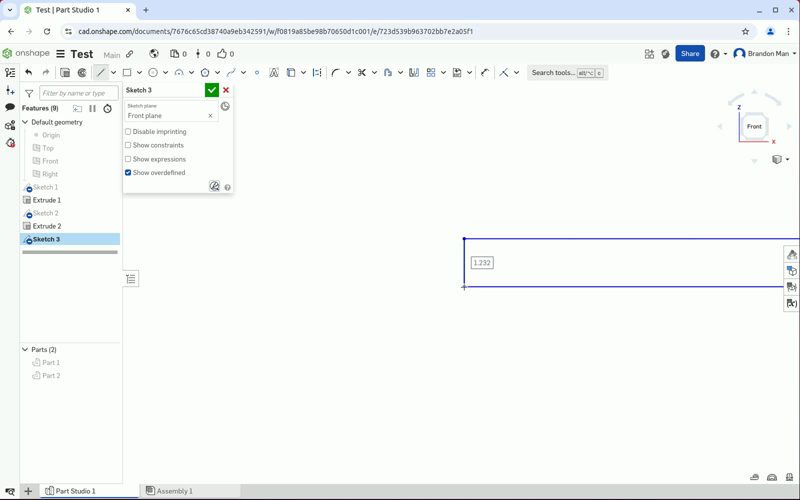
scroll(-6)
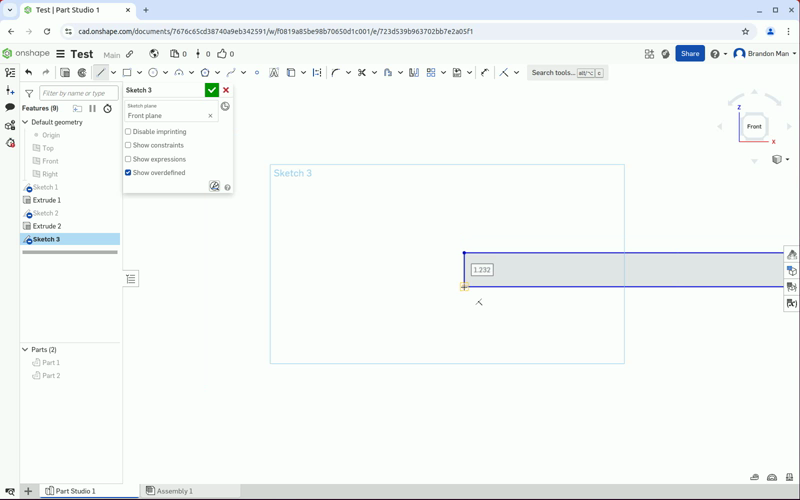
scroll(-6)
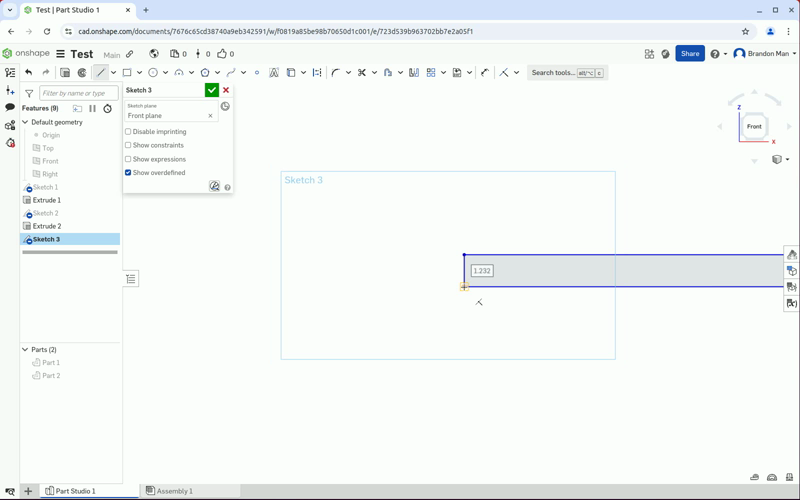
scroll(-6)
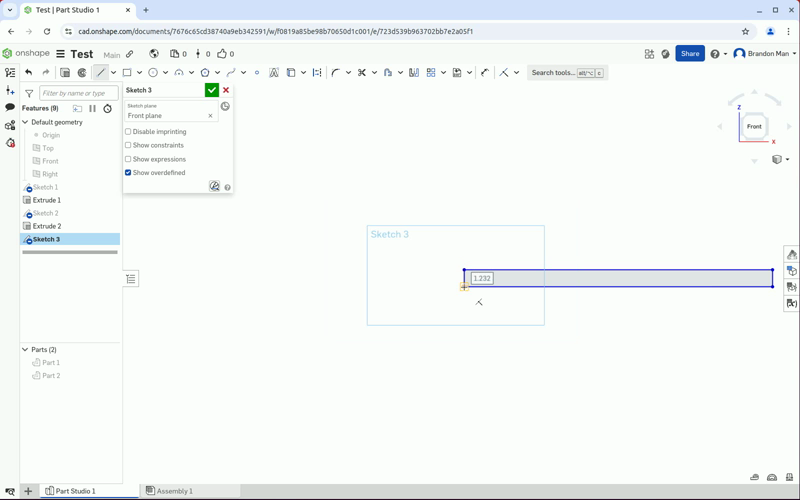
scroll(-6)
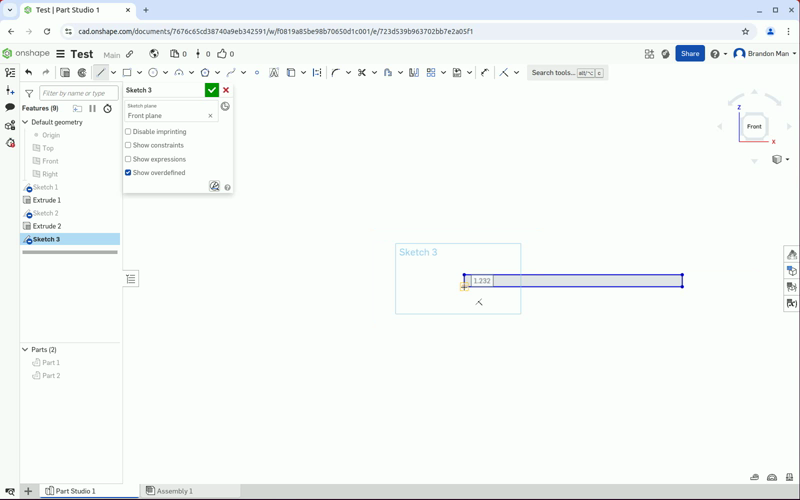
scroll(-6)
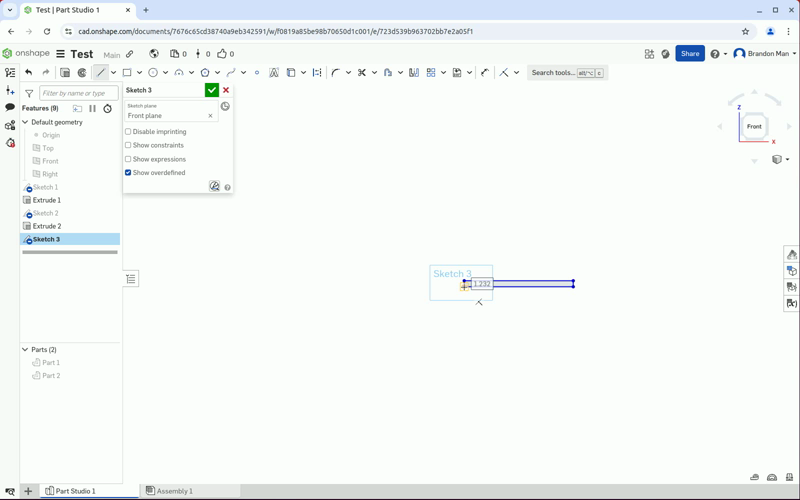
key(esc)
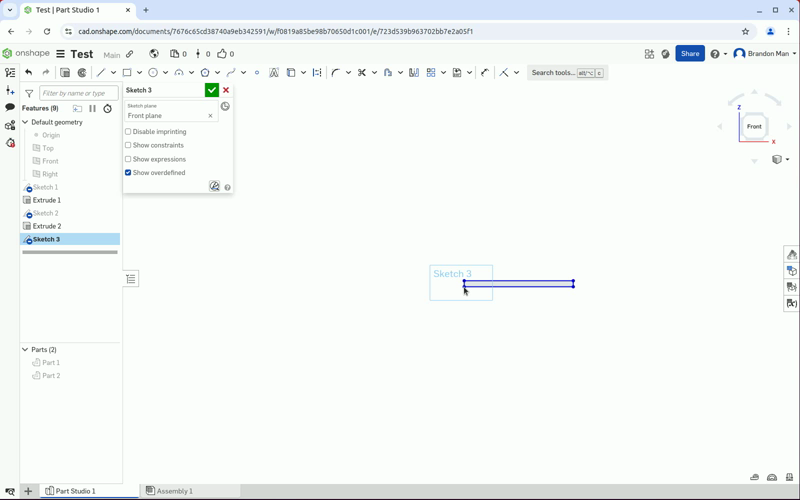
mouse_move(520, 283)
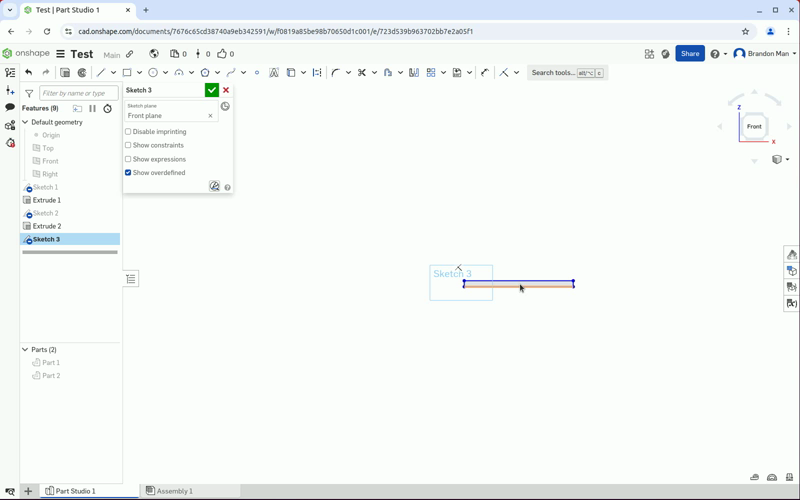
scroll(6)
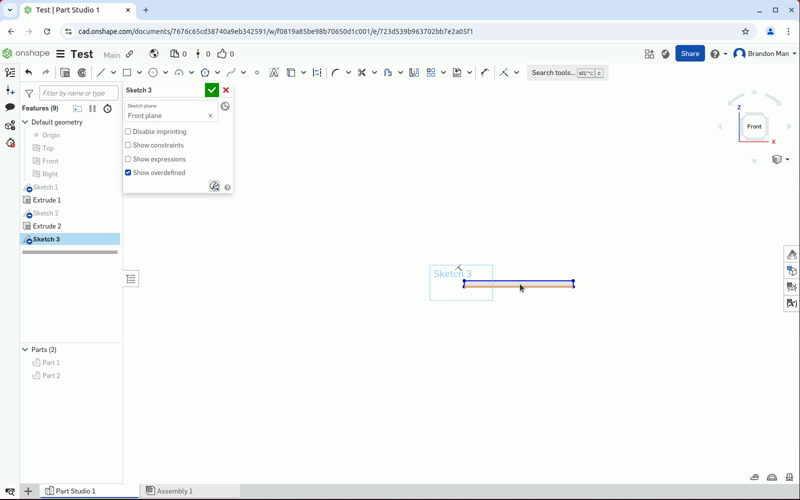
scroll(6)
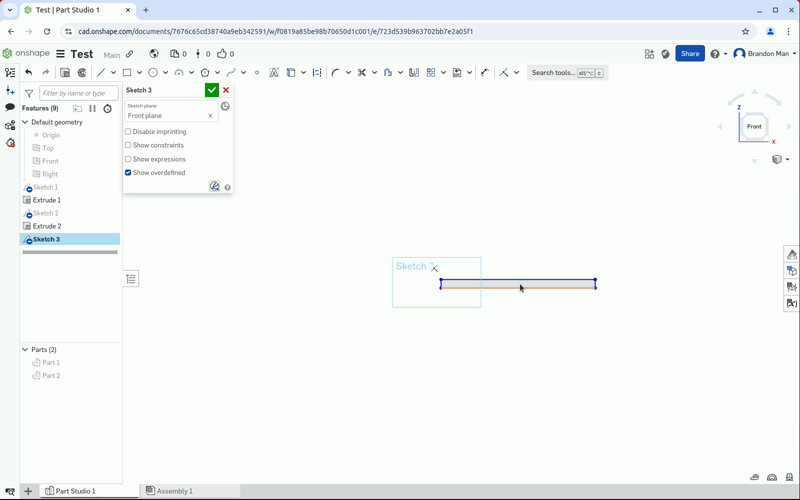
scroll(6)
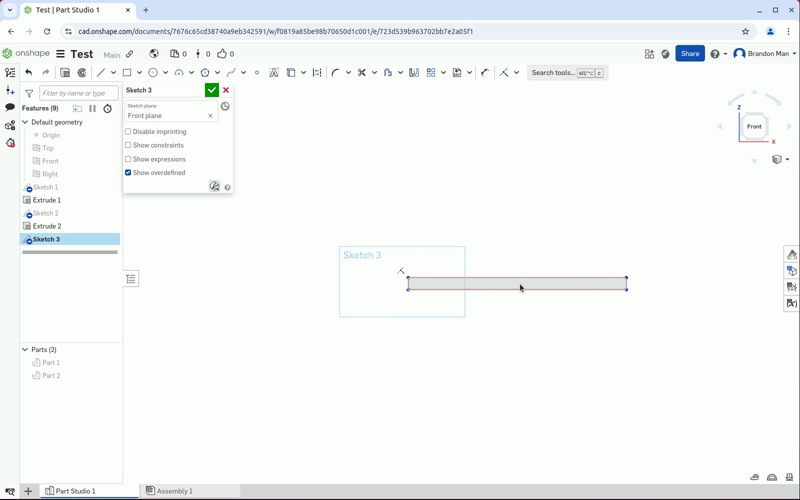
scroll(6)
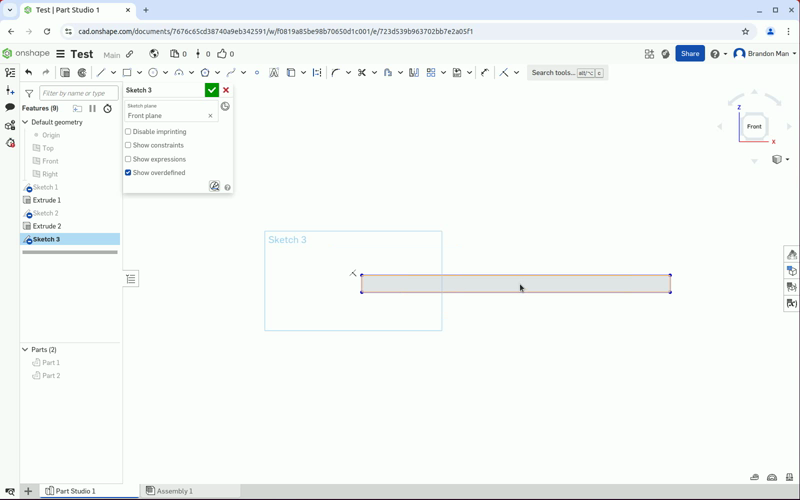
scroll(6)
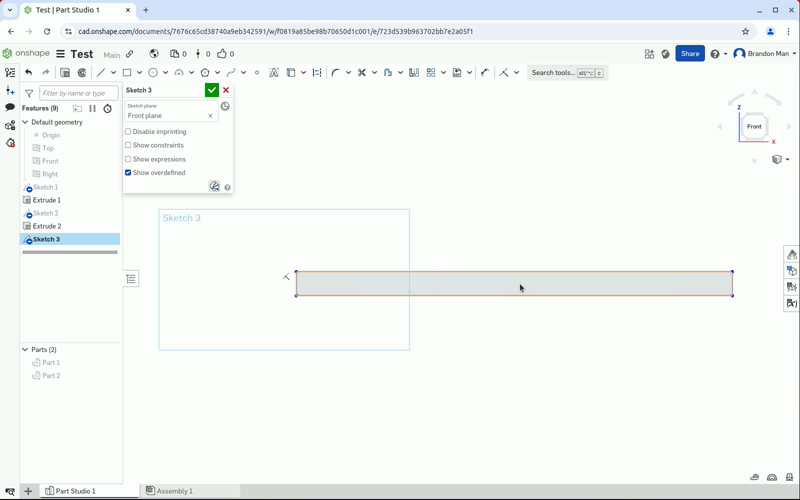
scroll(6)
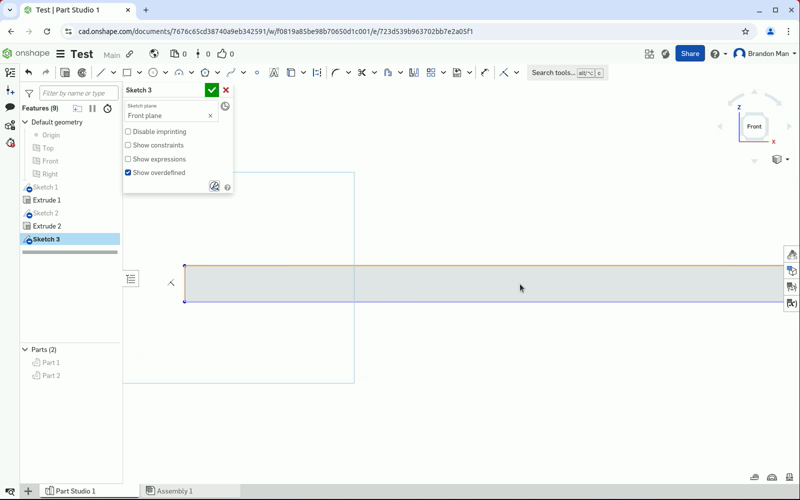
scroll(6)
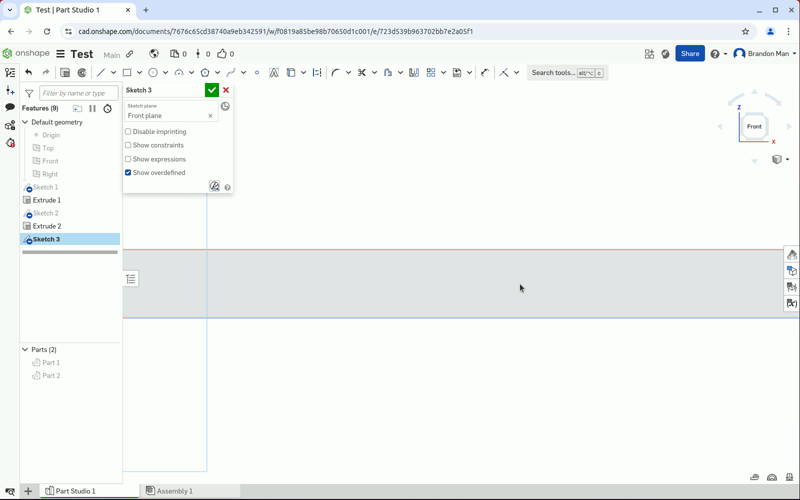
click(520, 283)
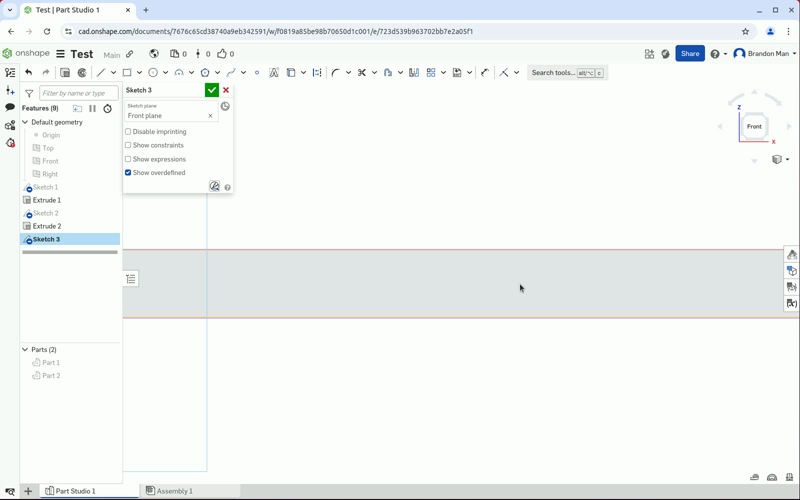
scroll(-6)
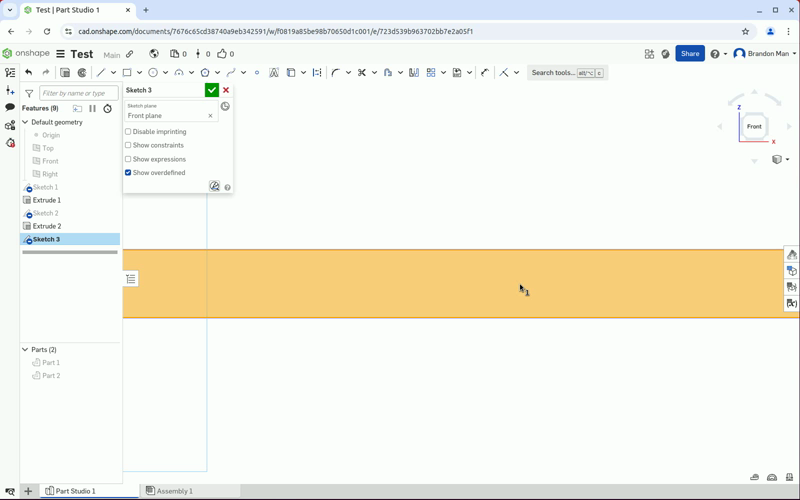
scroll(-6)
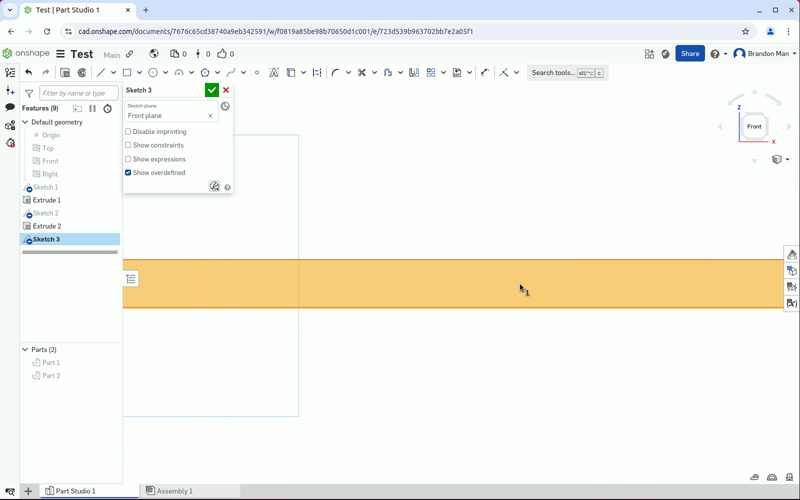
scroll(-6)
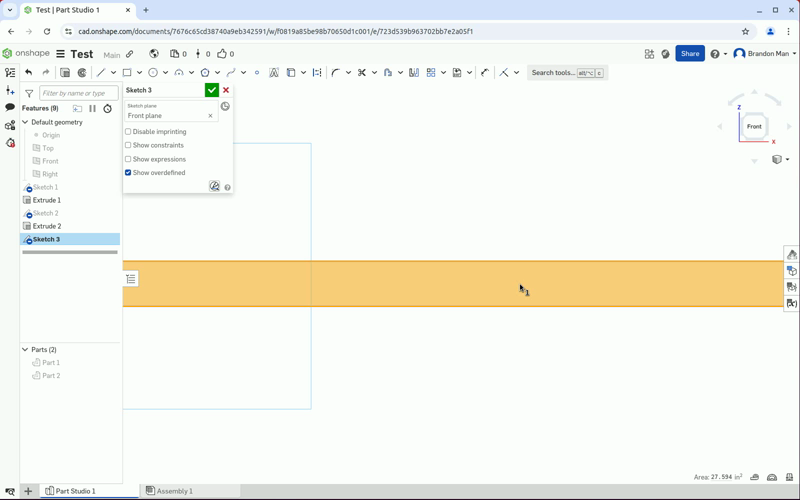
scroll(-6)
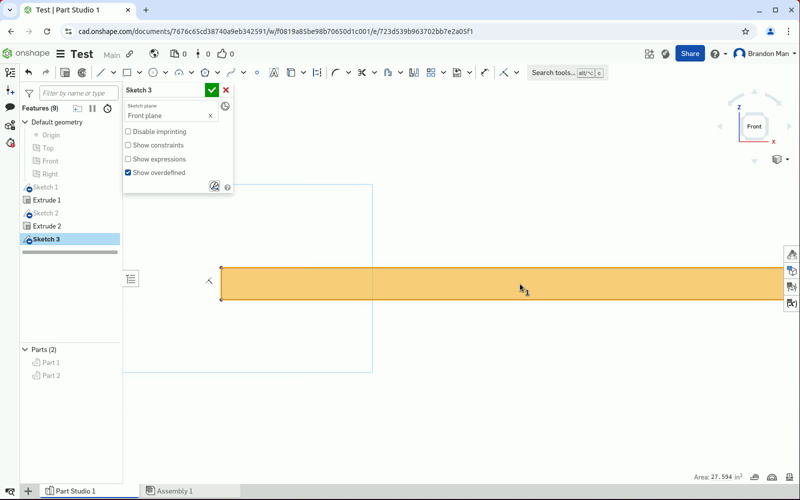
scroll(-6)
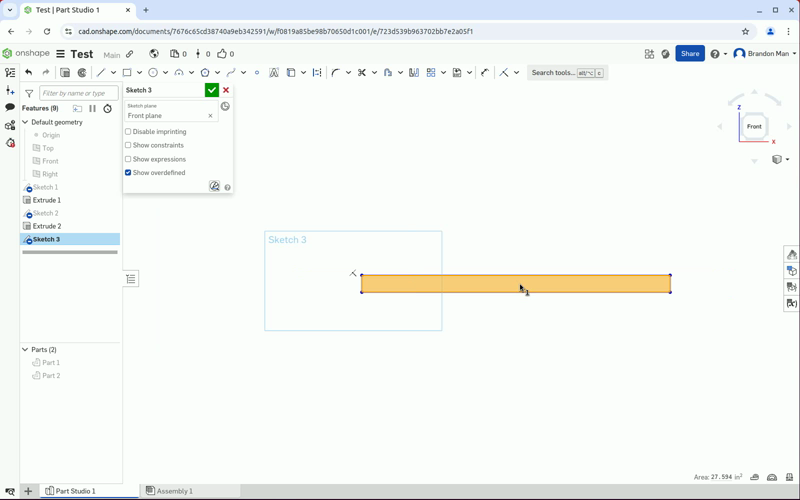
scroll(-6)
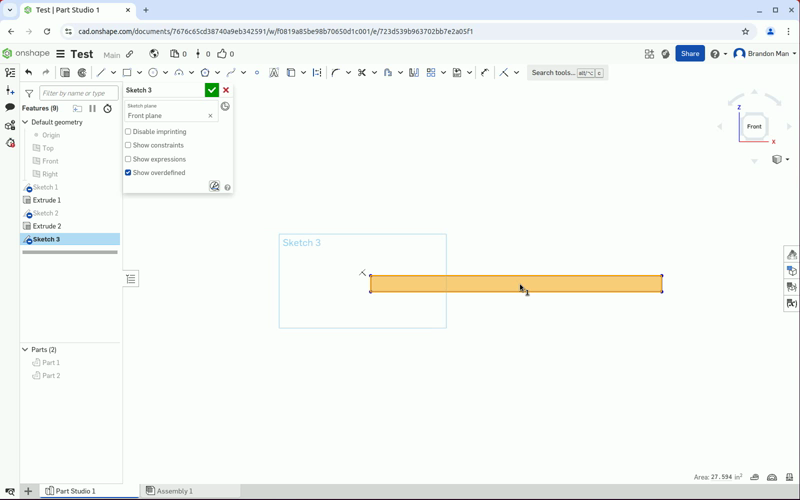
scroll(-6)
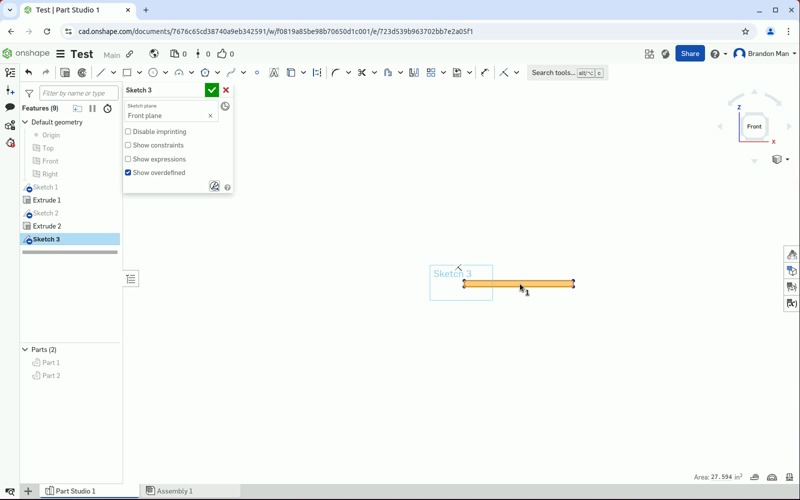
mouse_move(73, 352)
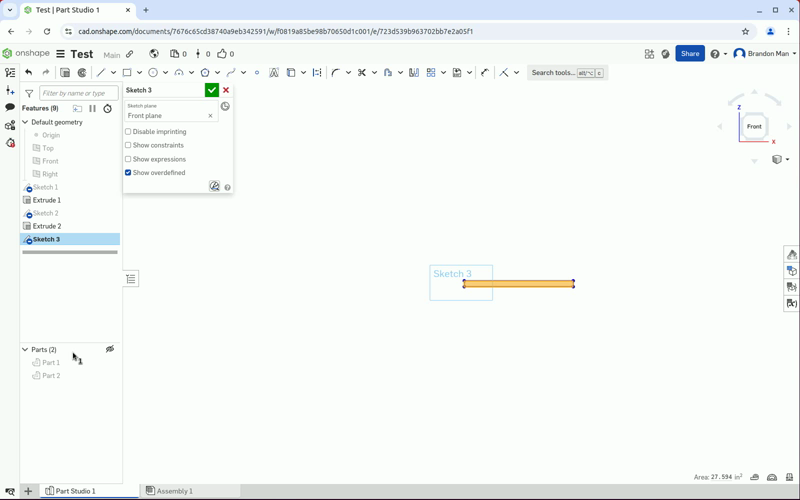
key(shift+y)
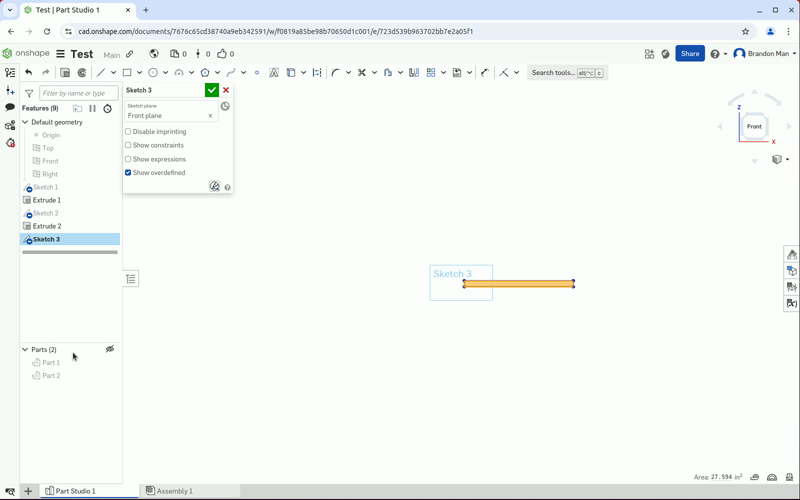
key(shift+e)
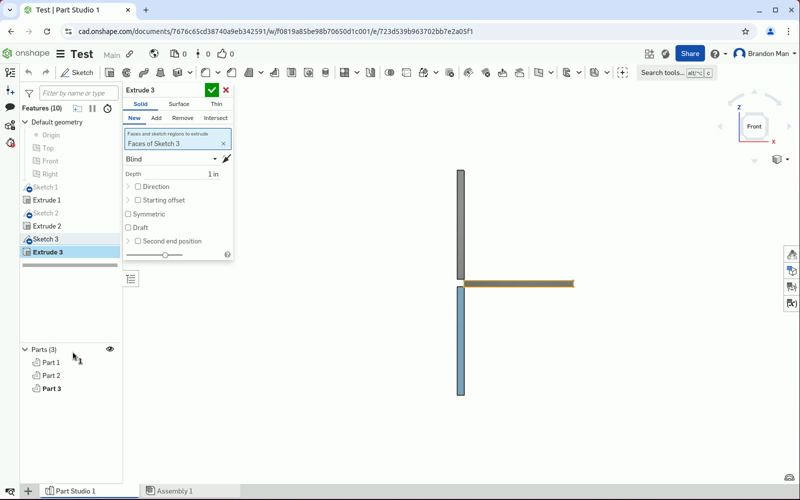
mouse_move(143, 106)
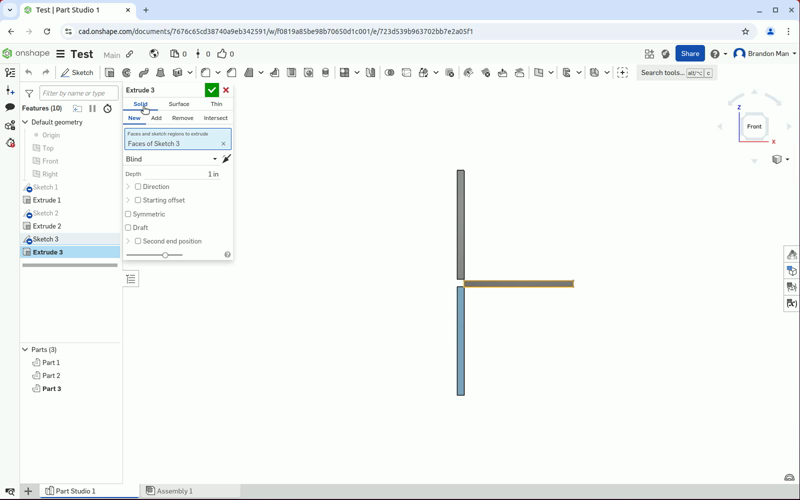
click(143, 106)
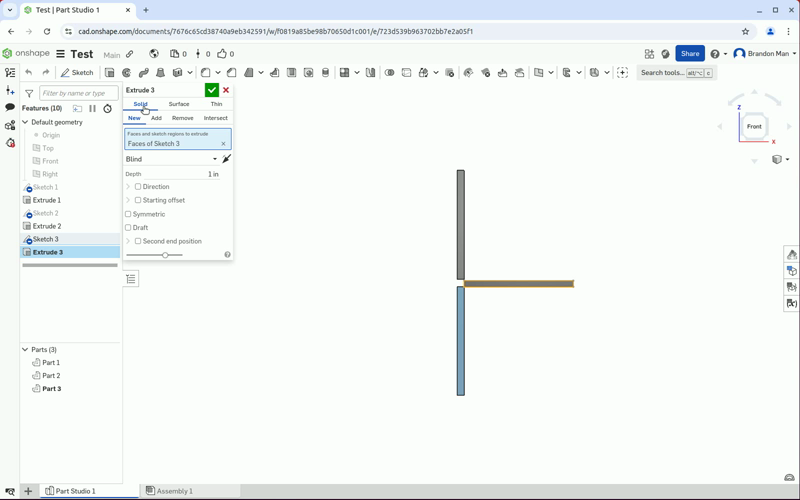
mouse_move(137, 120)
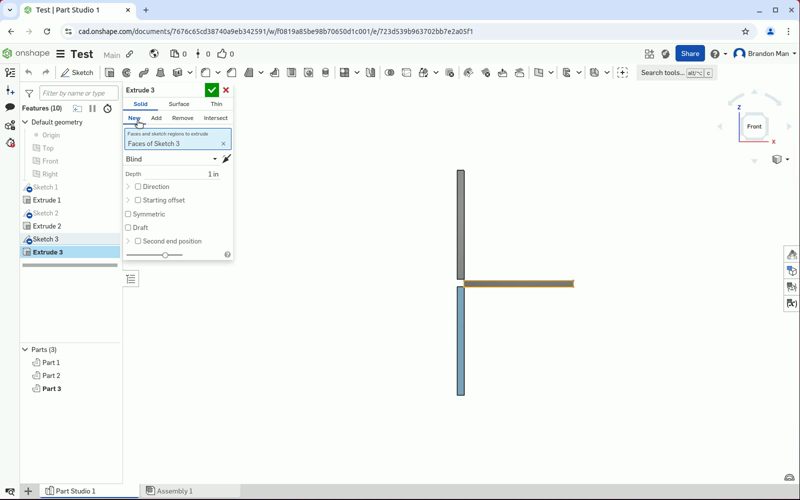
click(137, 120)
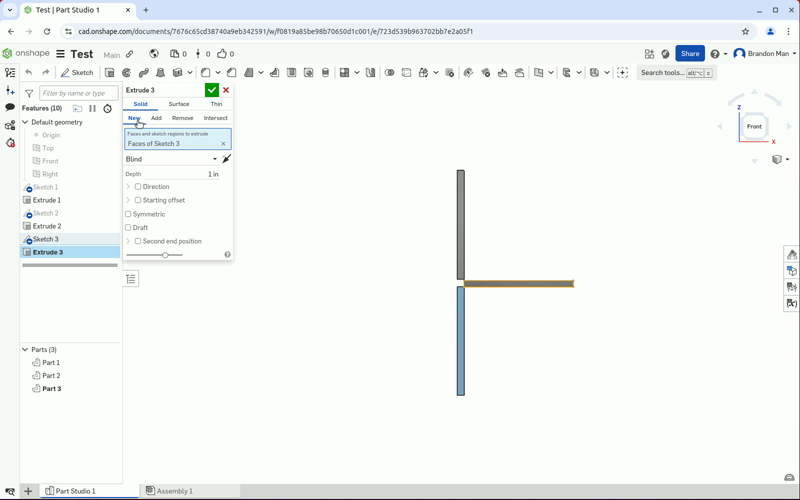
key(tab, 4)
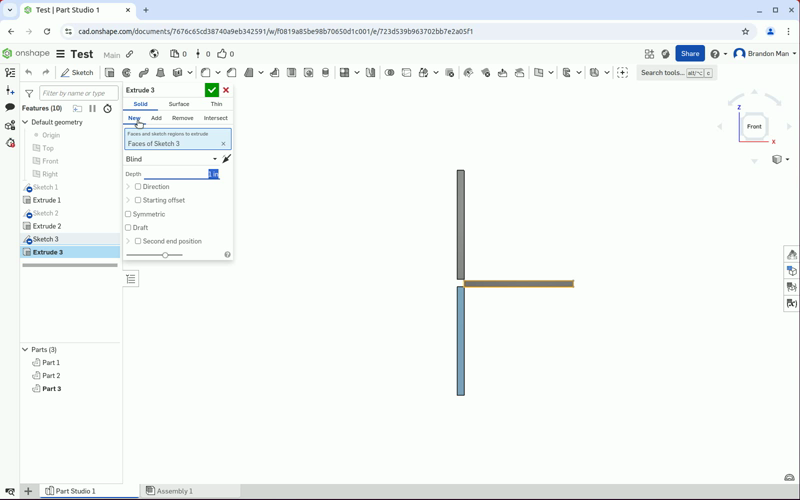
text(-3.37)
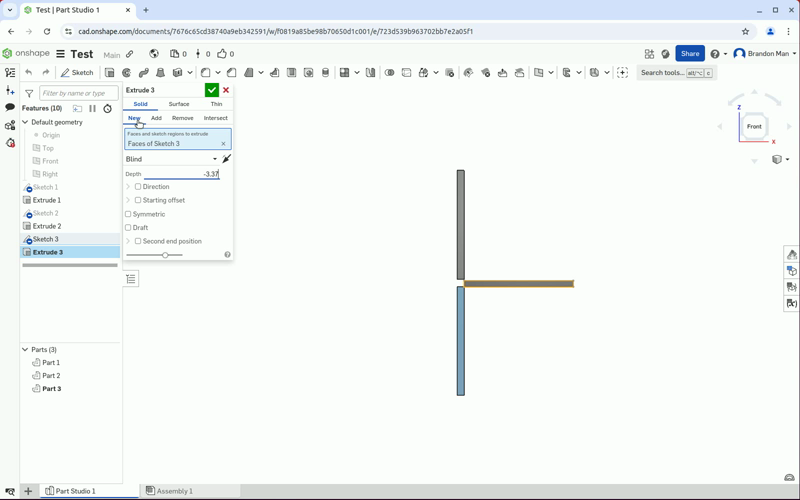
key(enter)
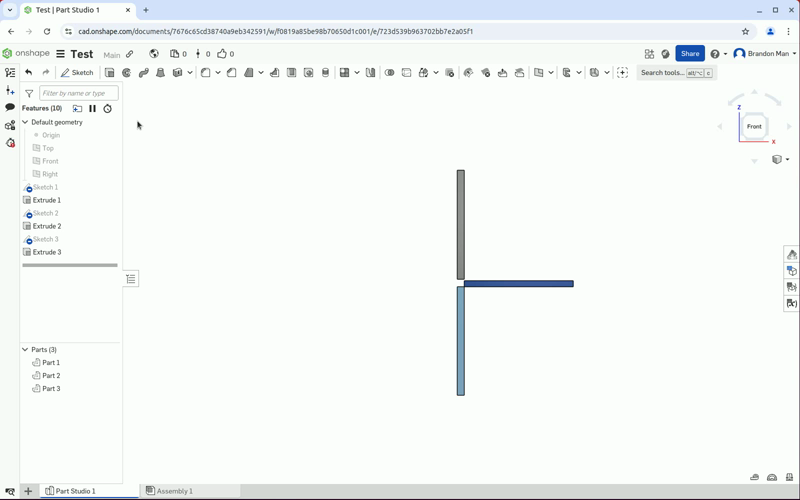
key(shift+h)
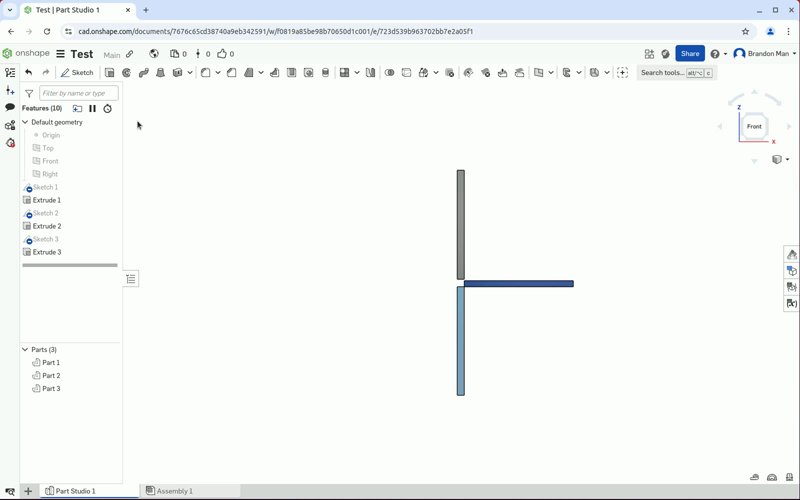
key(shift+h)
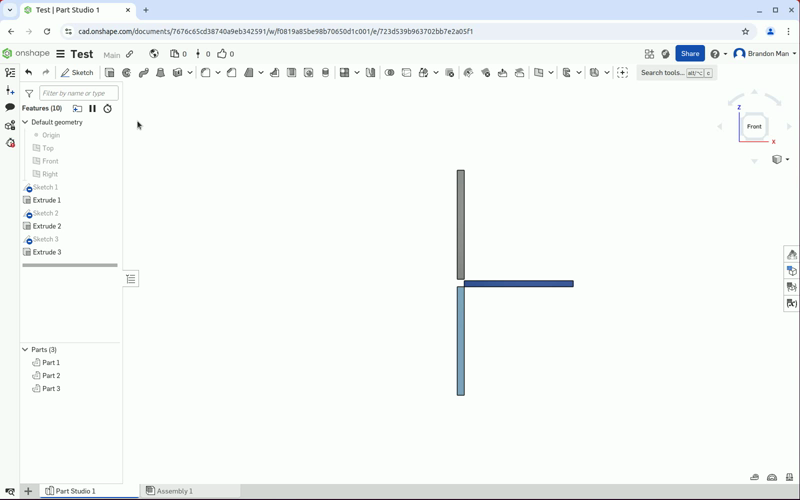
mouse_move(73, 189)
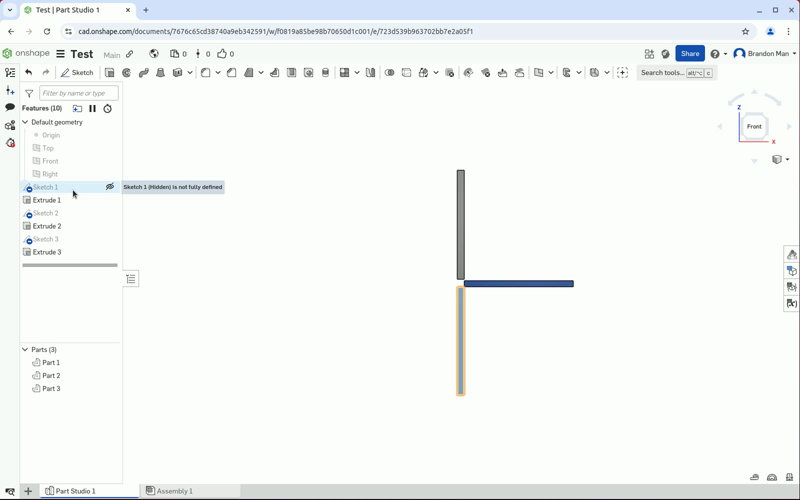
click(73, 189)
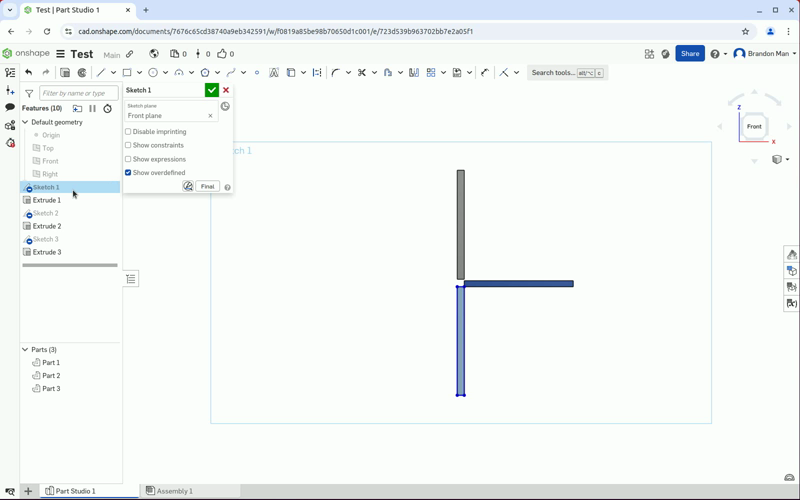
mouse_move(229, 92)
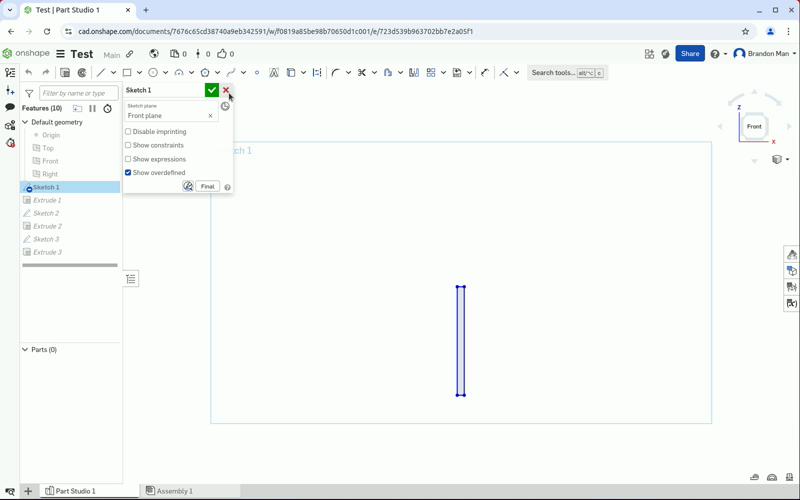
click(229, 92)
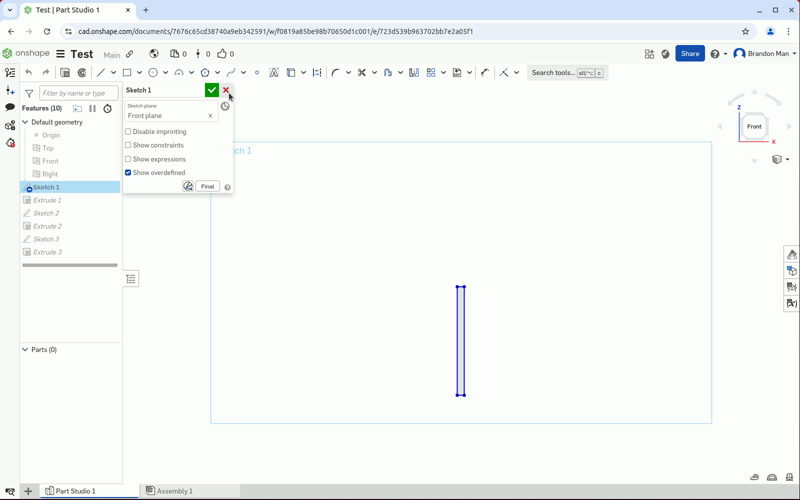
key(shift+s)
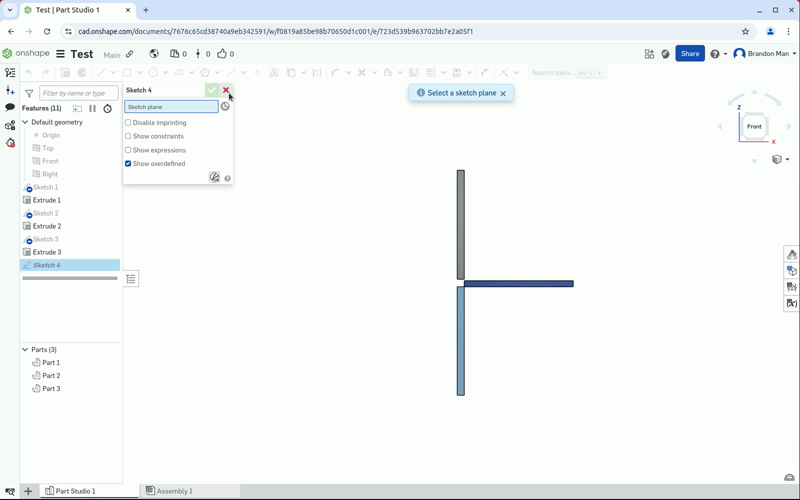
mouse_move(73, 163)
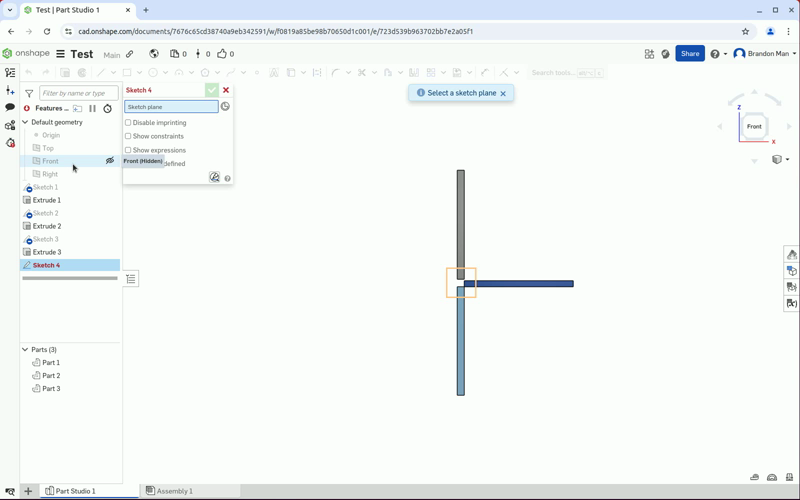
click(73, 163)
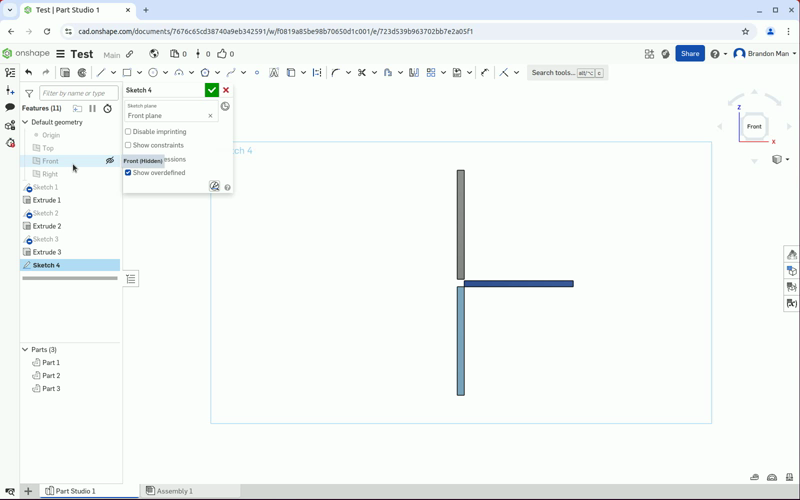
mouse_move(73, 352)
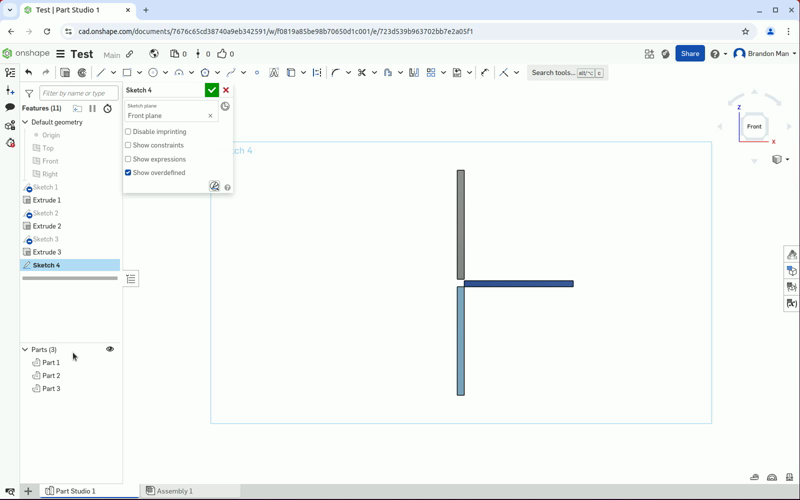
key(y)
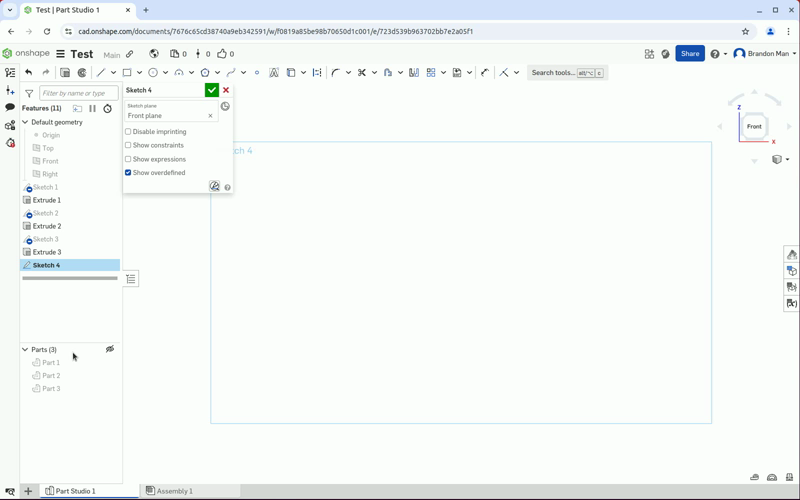
key(l)
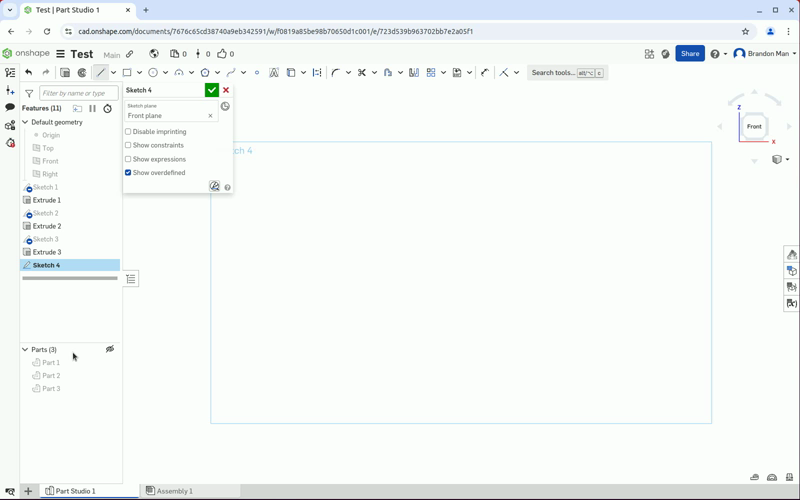
key_down(shift)
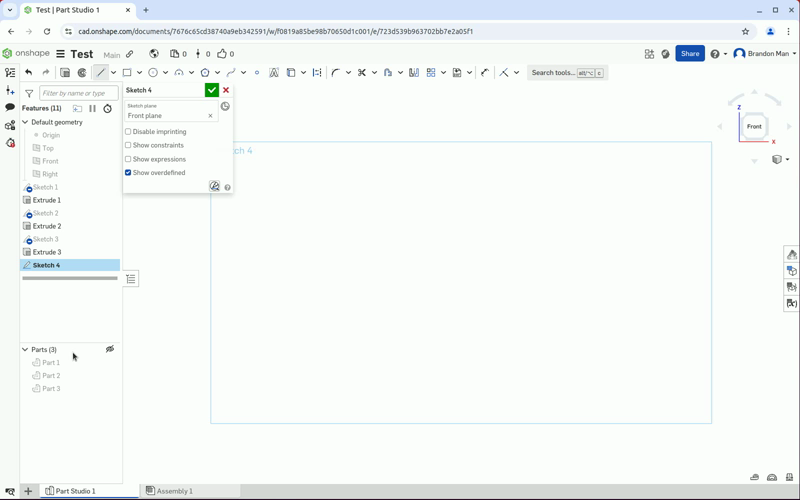
mouse_move(348, 286)
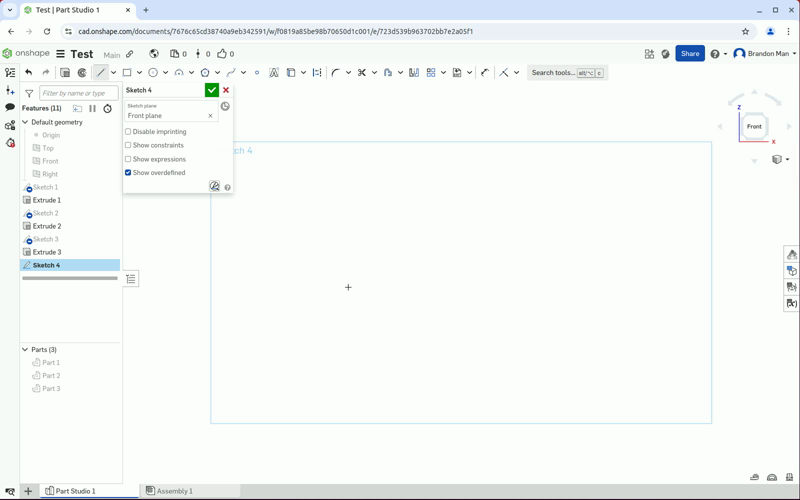
click(348, 286)
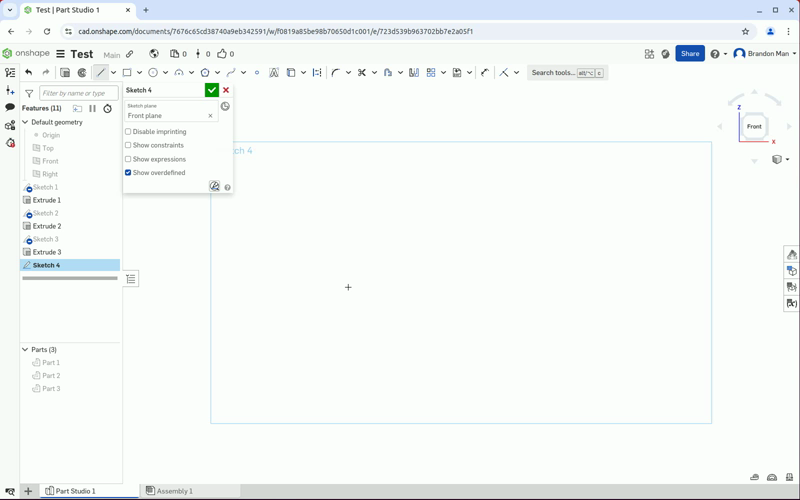
key_up(shift)
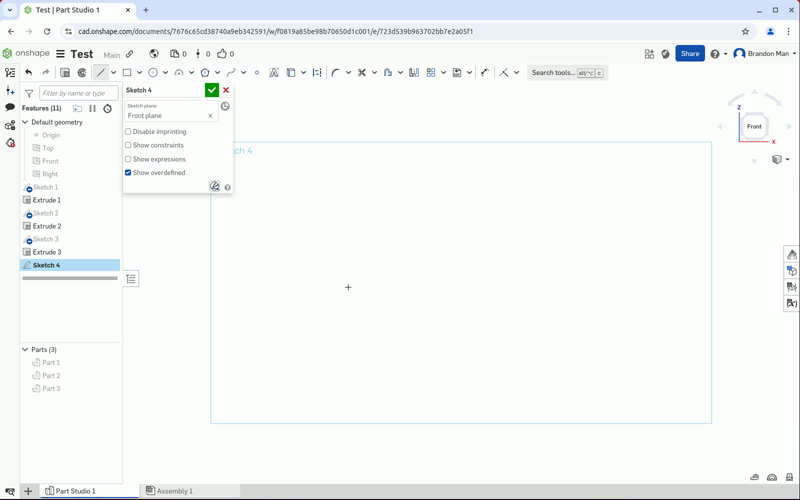
key_down(shift)
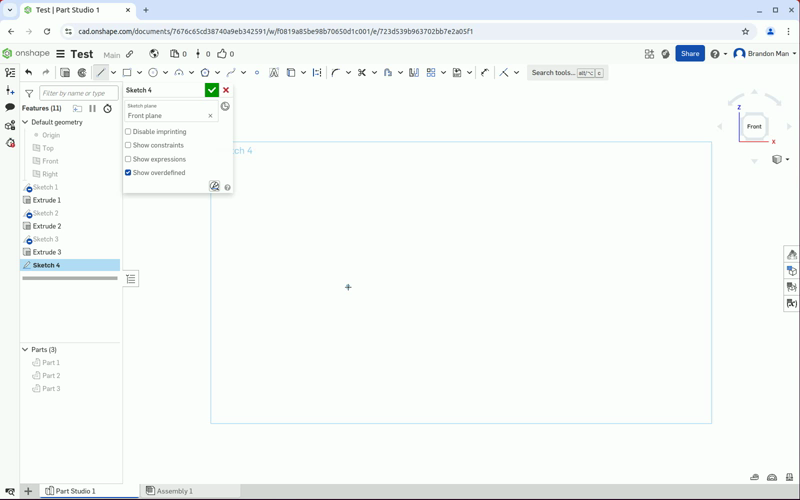
mouse_move(457, 286)
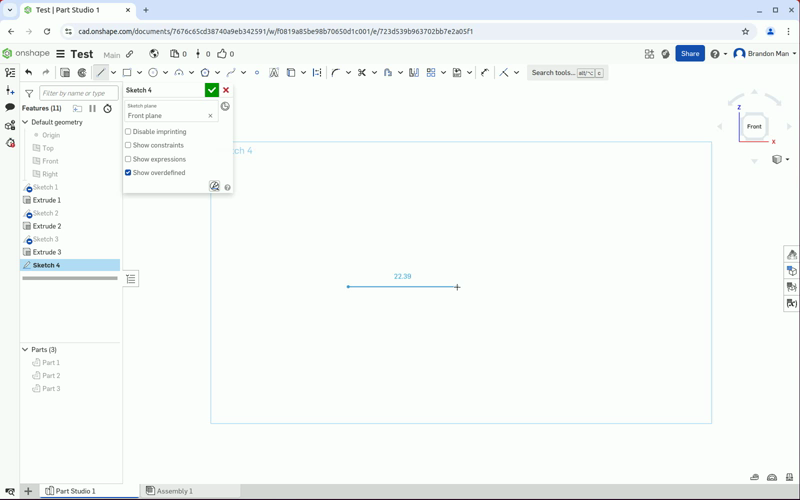
click(457, 286)
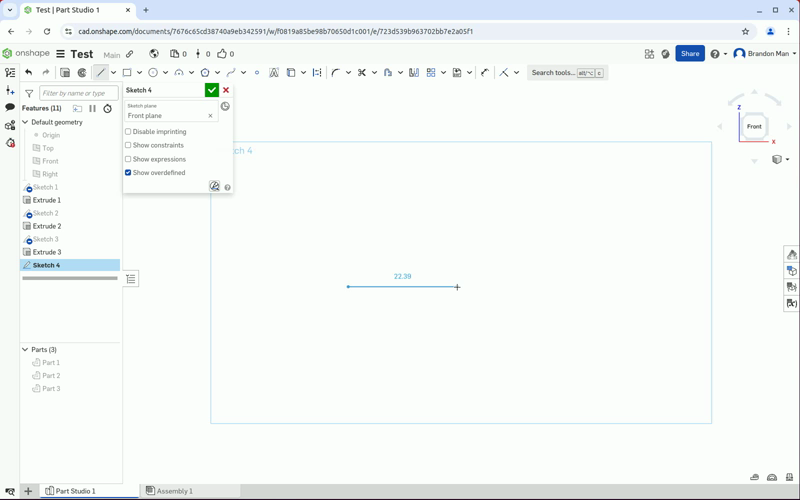
key_up(shift)
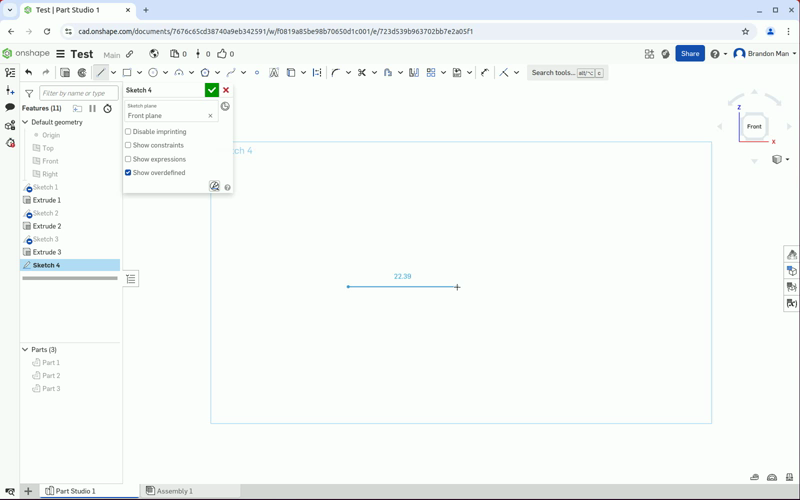
key_down(shift)
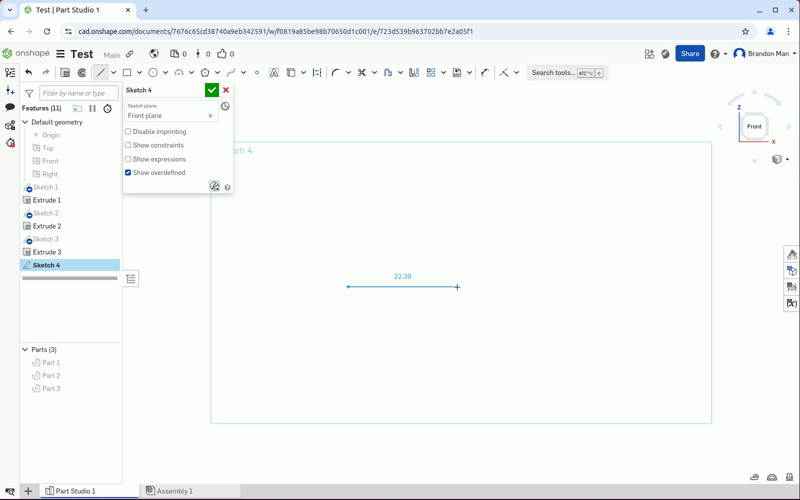
mouse_move(487, 286)
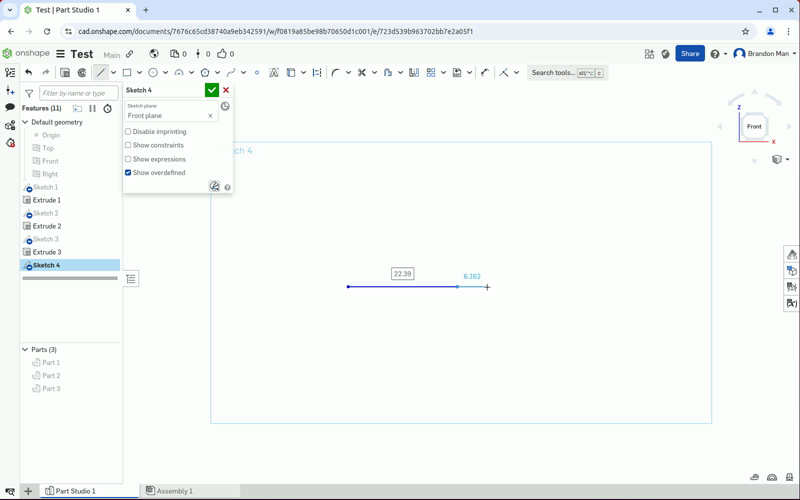
mouse_move(457, 280)
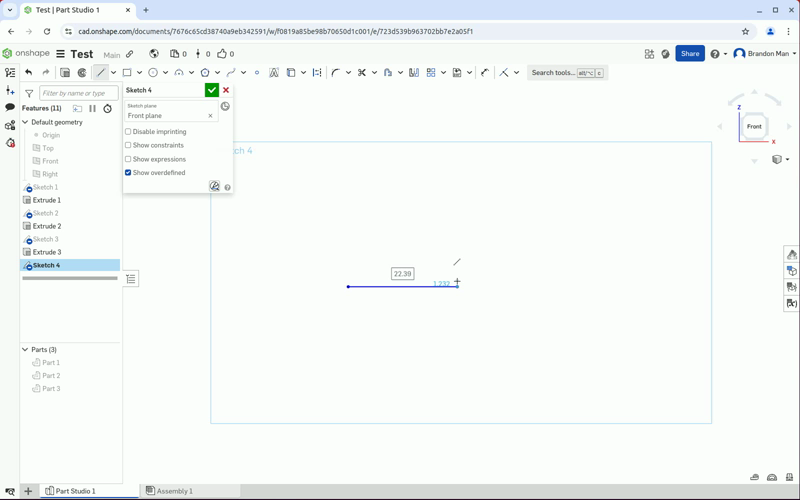
scroll(6)
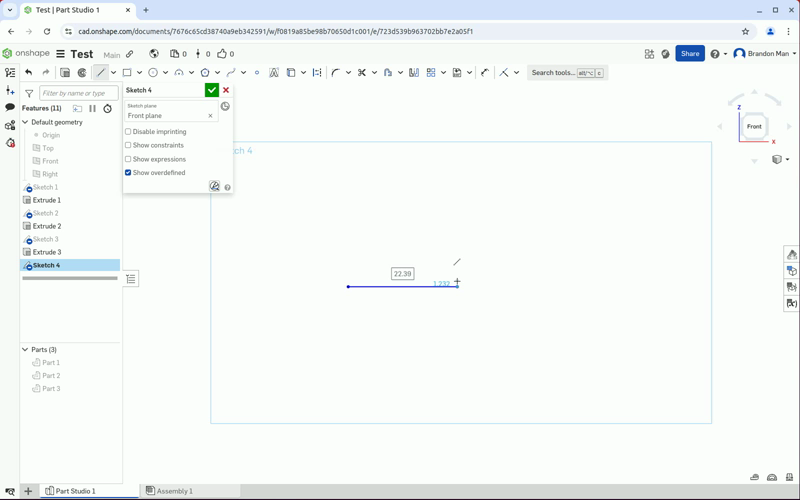
scroll(6)
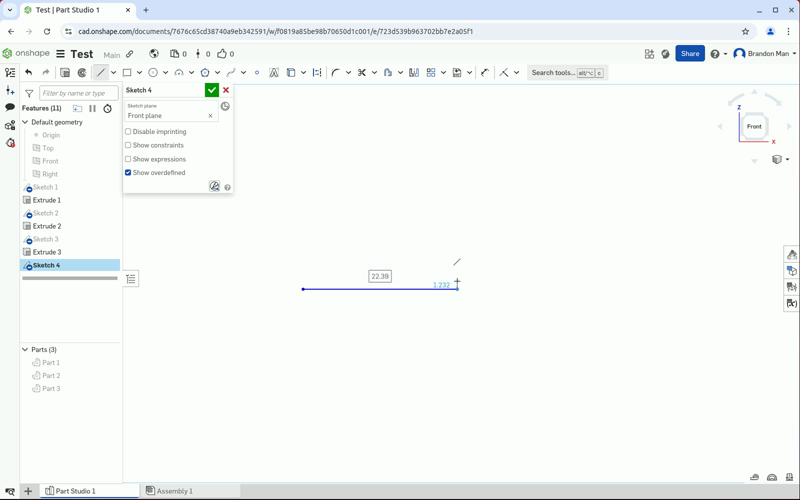
scroll(6)
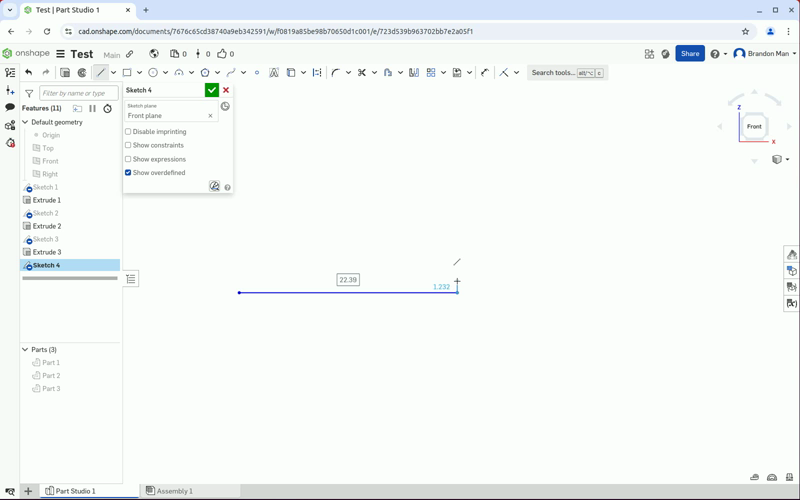
scroll(6)
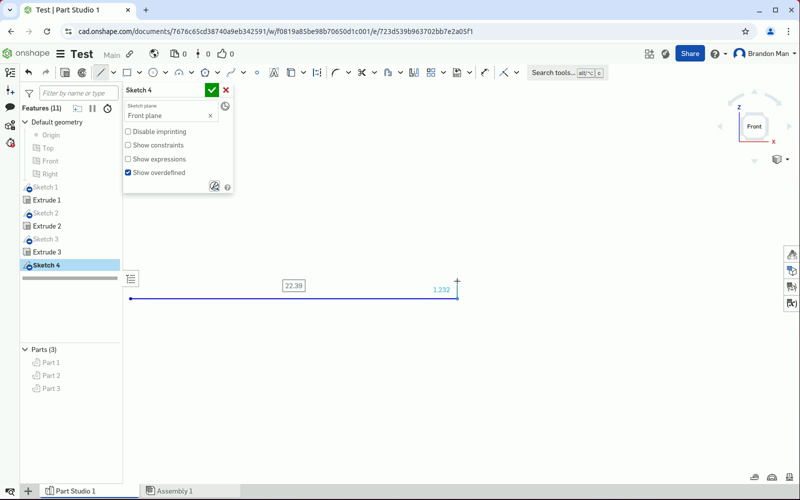
scroll(6)
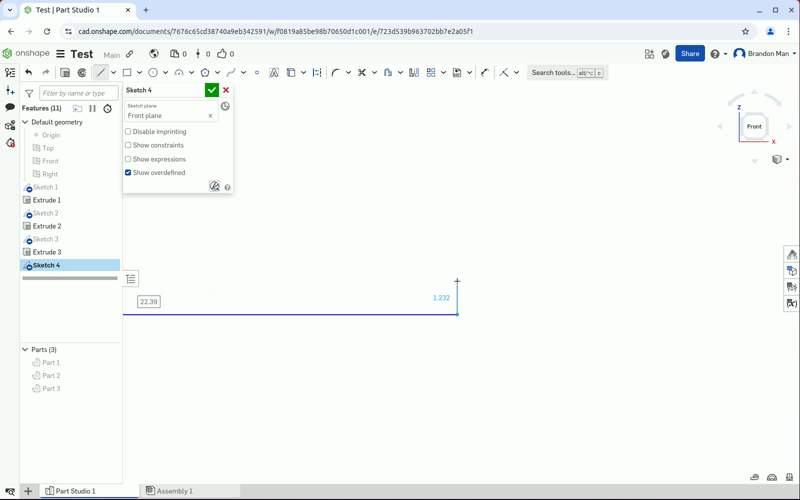
scroll(6)
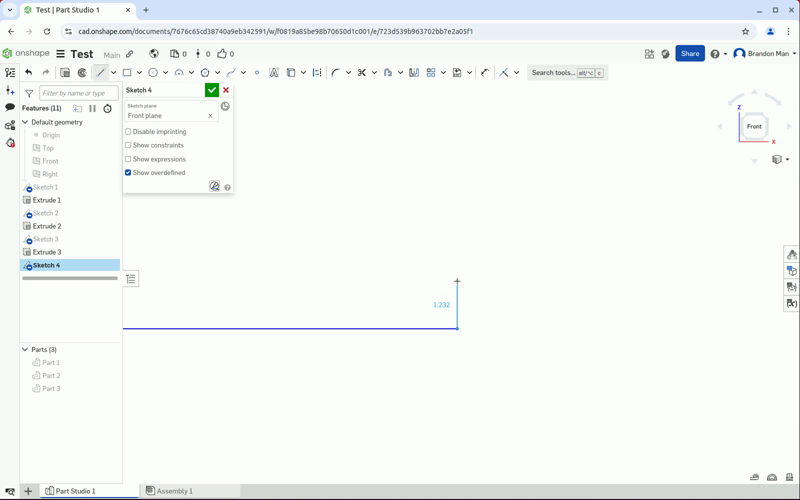
scroll(6)
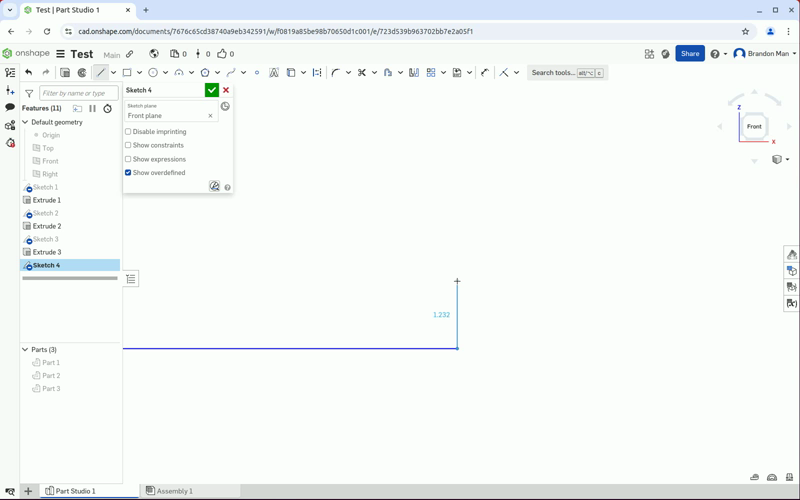
click(457, 280)
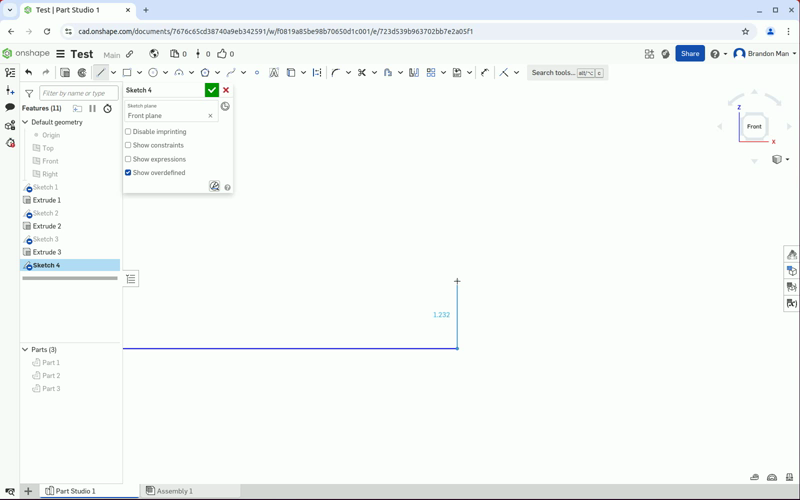
scroll(-6)
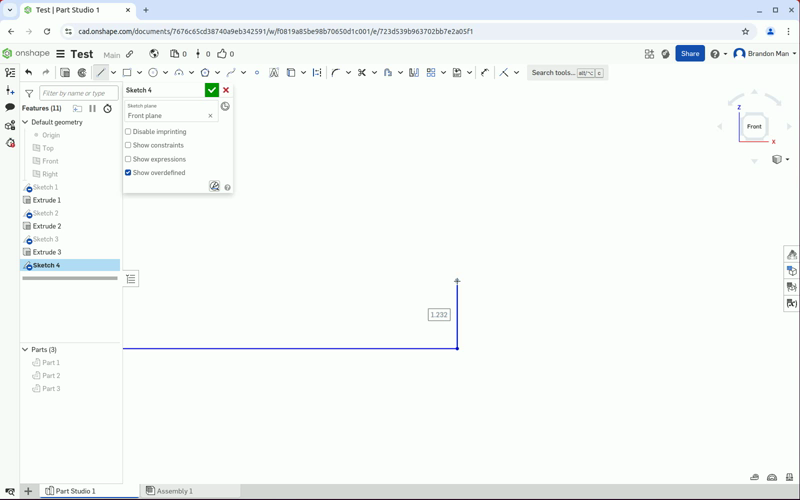
scroll(-6)
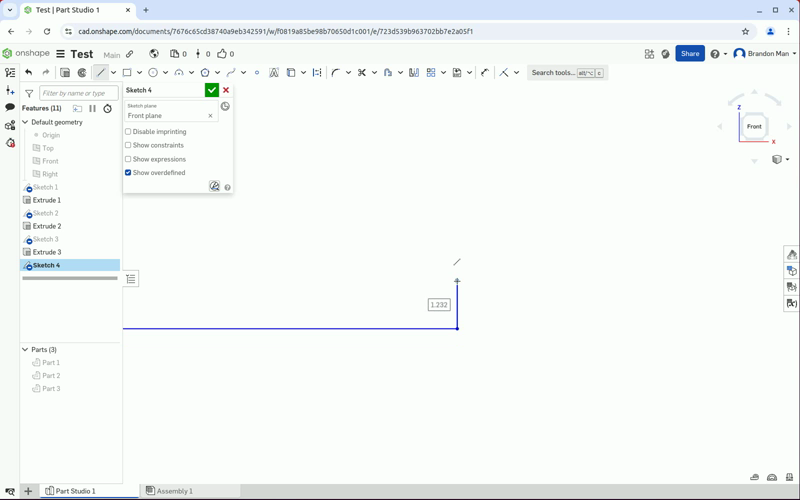
scroll(-6)
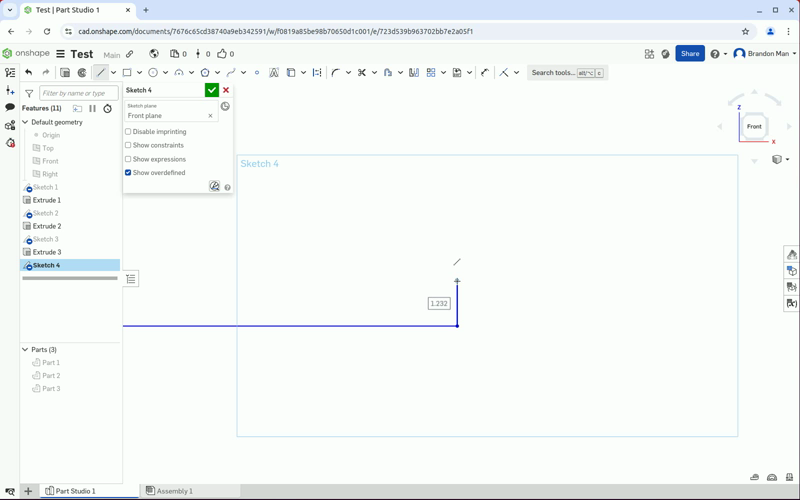
scroll(-6)
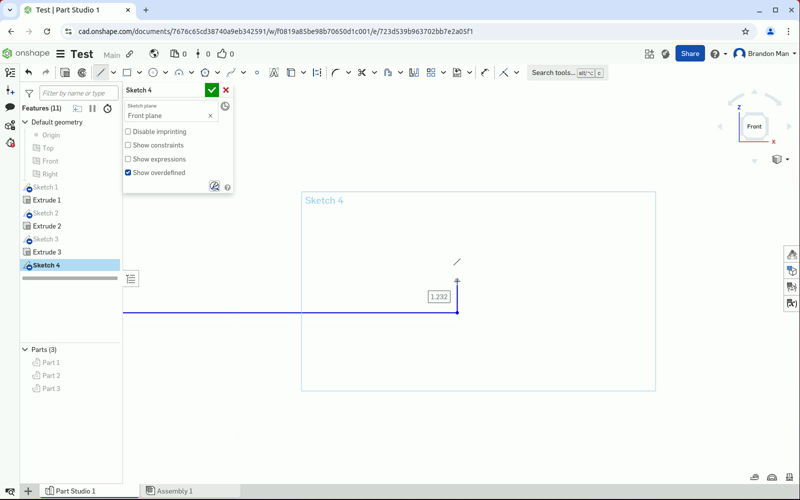
scroll(-6)
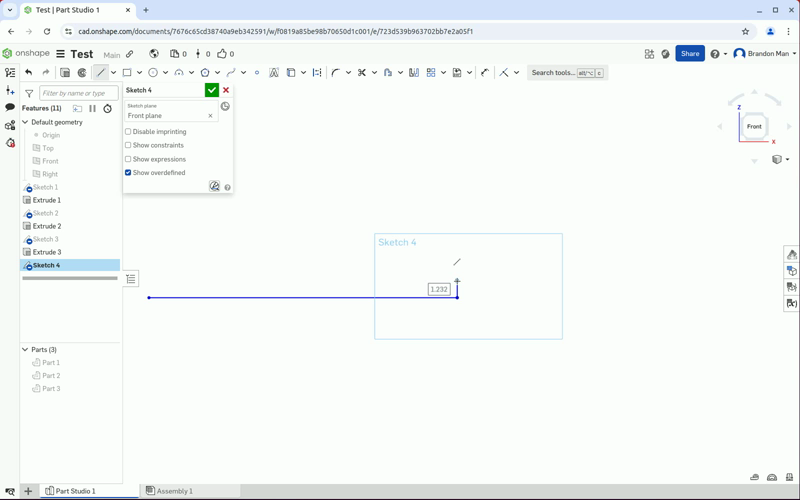
scroll(-6)
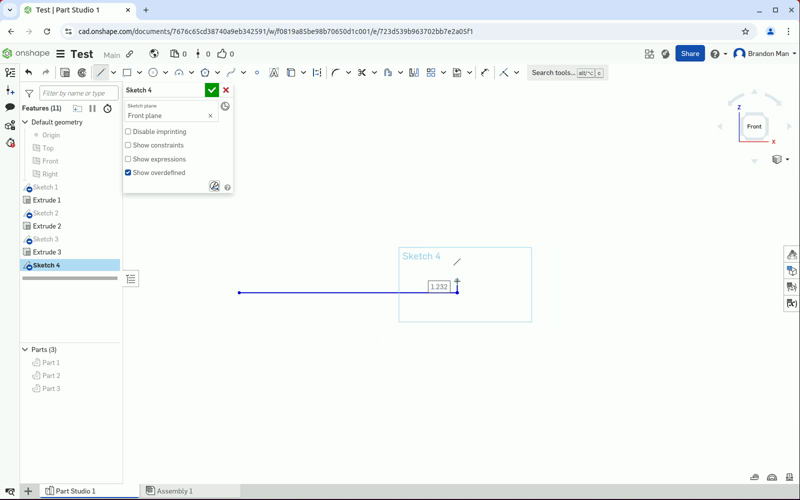
scroll(-6)
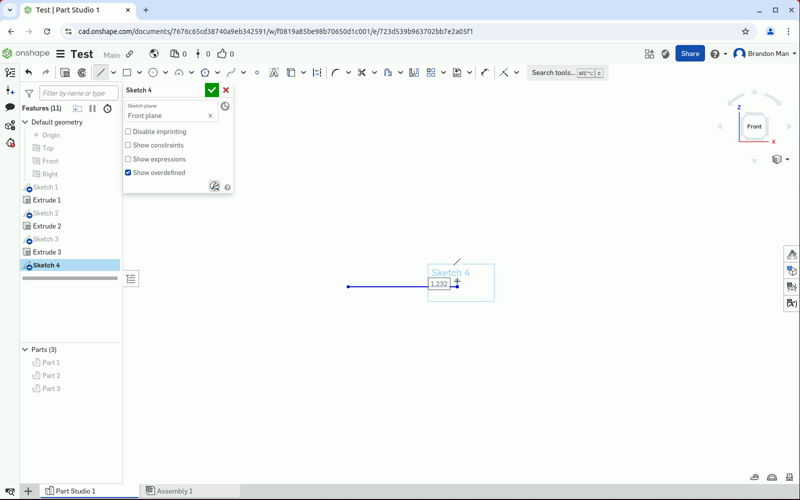
key_up(shift)
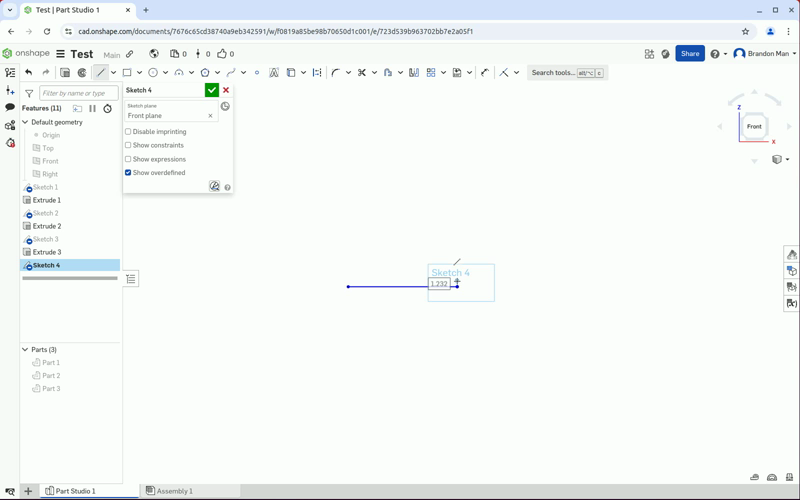
key_down(shift)
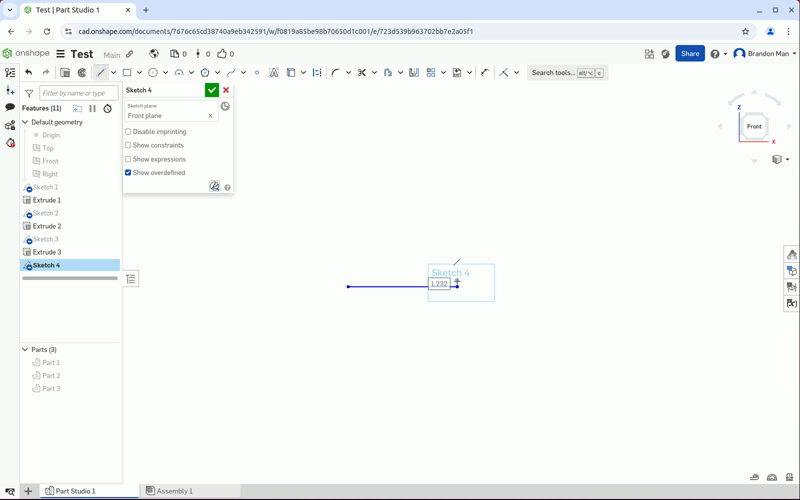
mouse_move(348, 280)
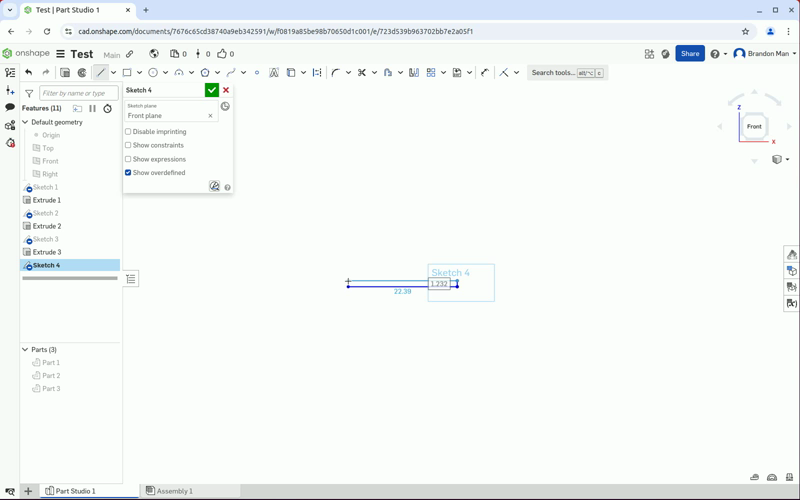
click(348, 280)
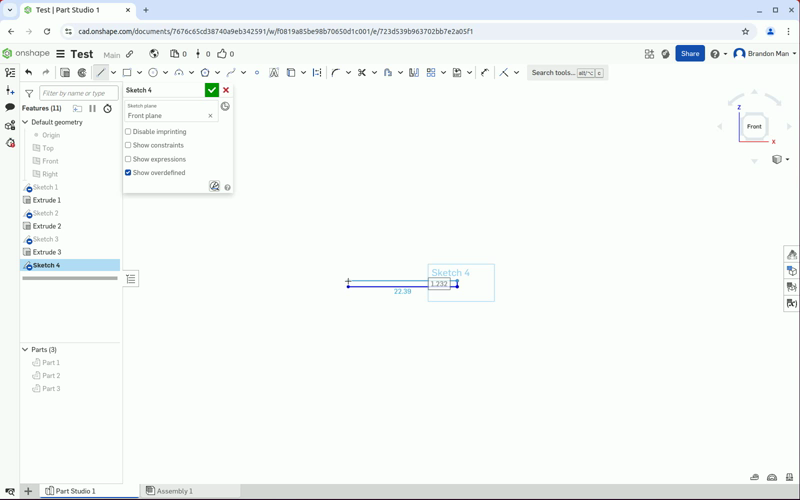
key_up(shift)
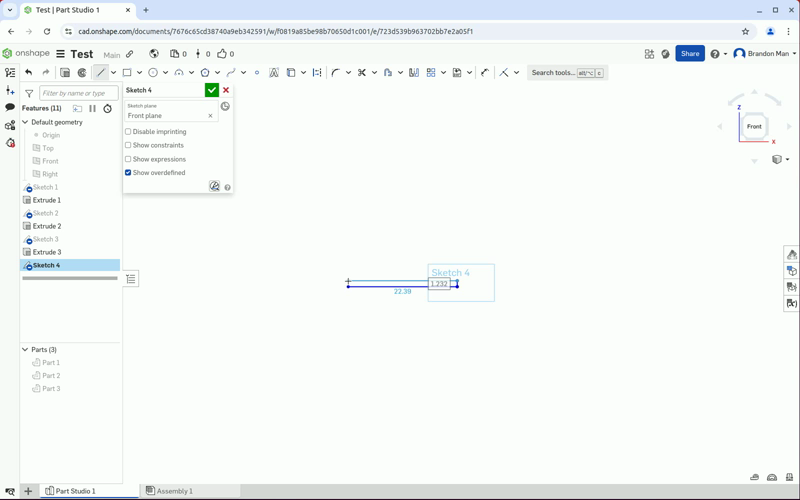
mouse_move(378, 280)
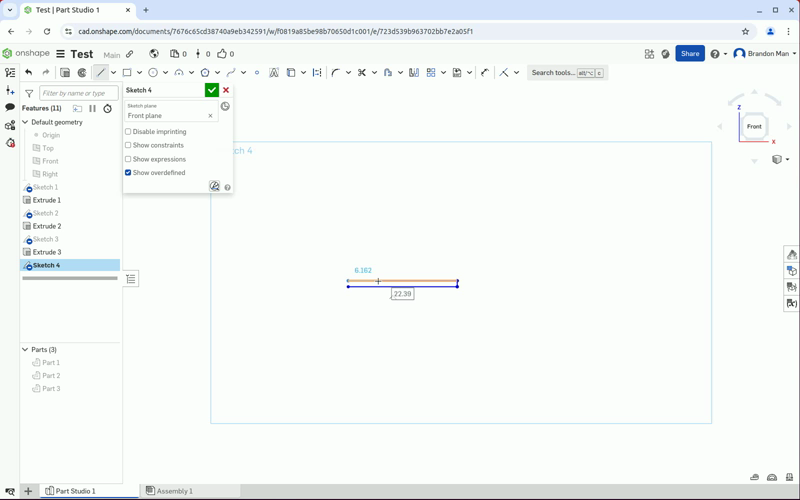
key_down(shift)
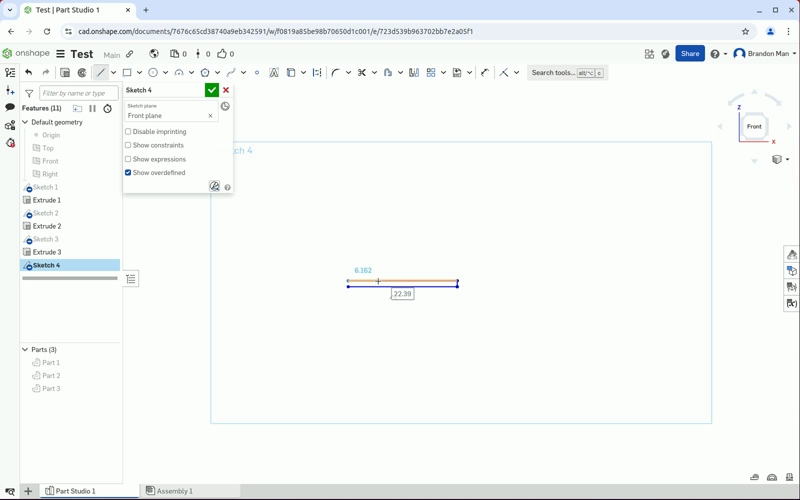
mouse_move(348, 286)
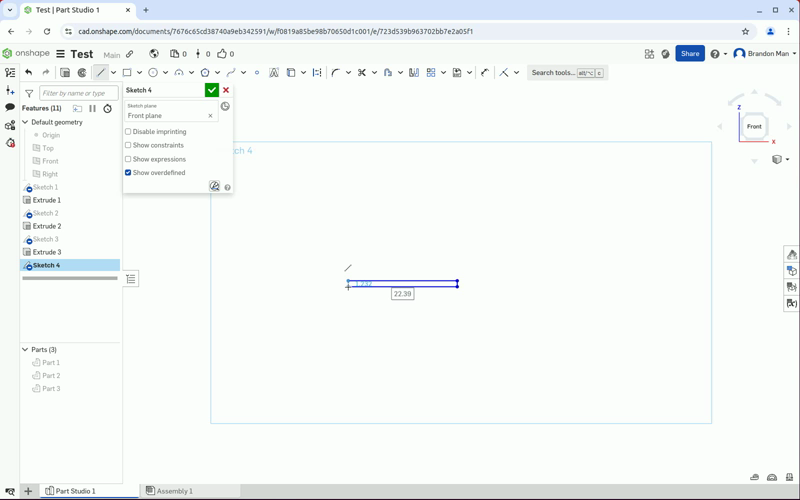
scroll(6)
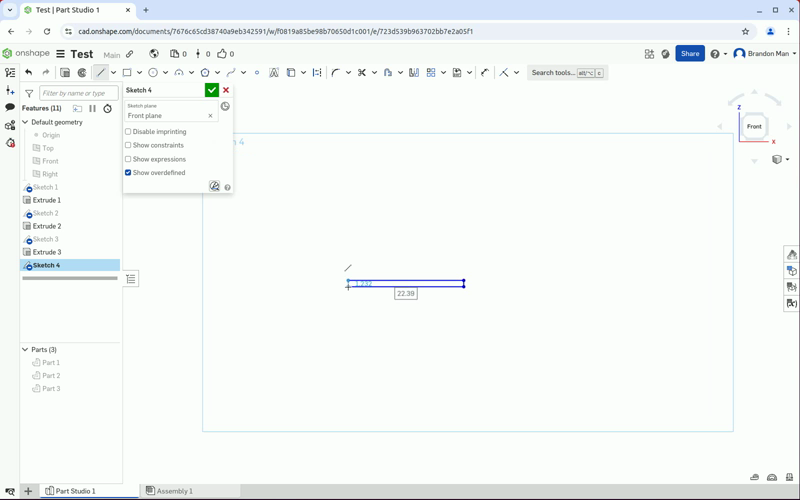
scroll(6)
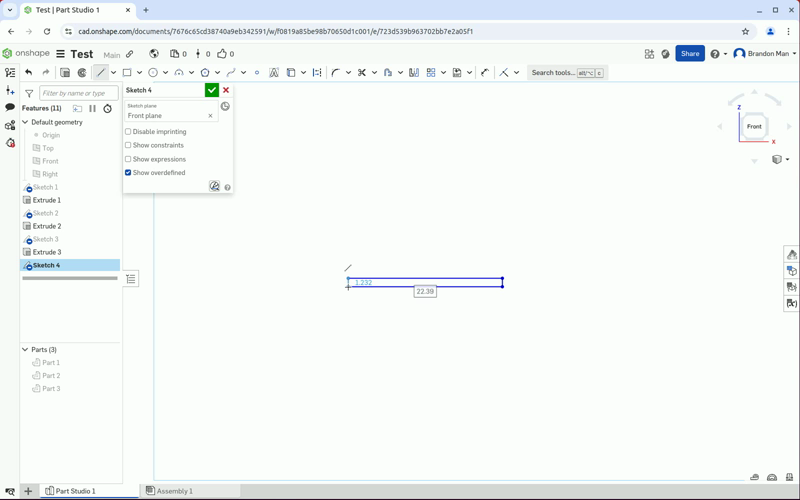
scroll(6)
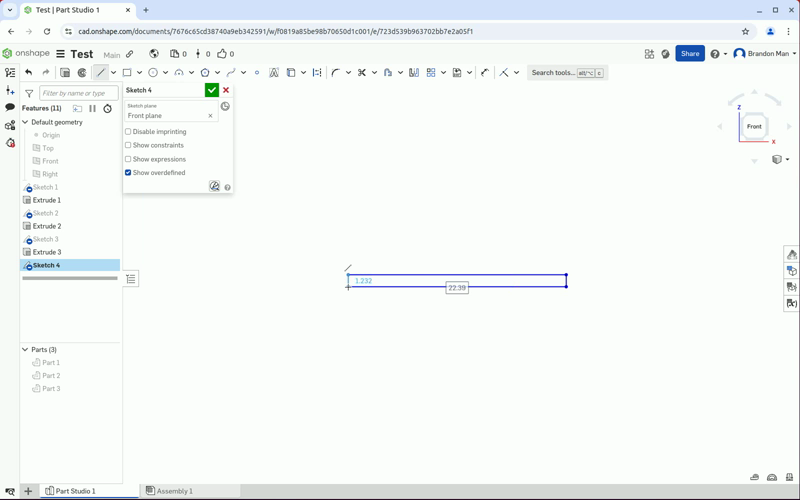
scroll(6)
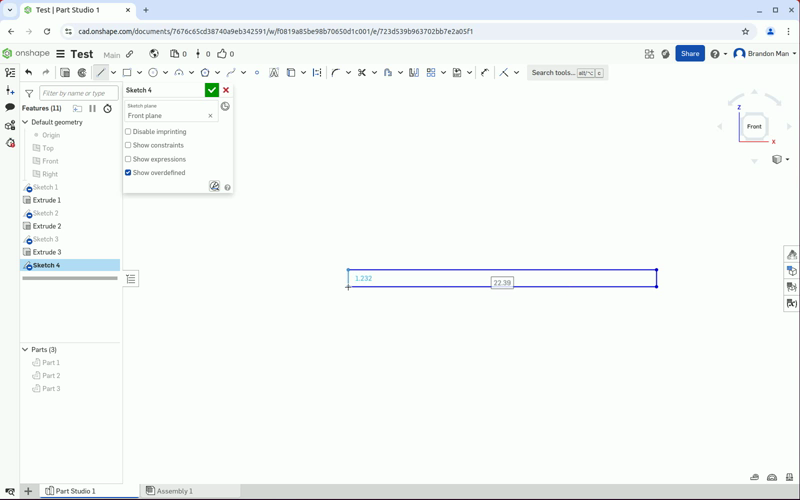
scroll(6)
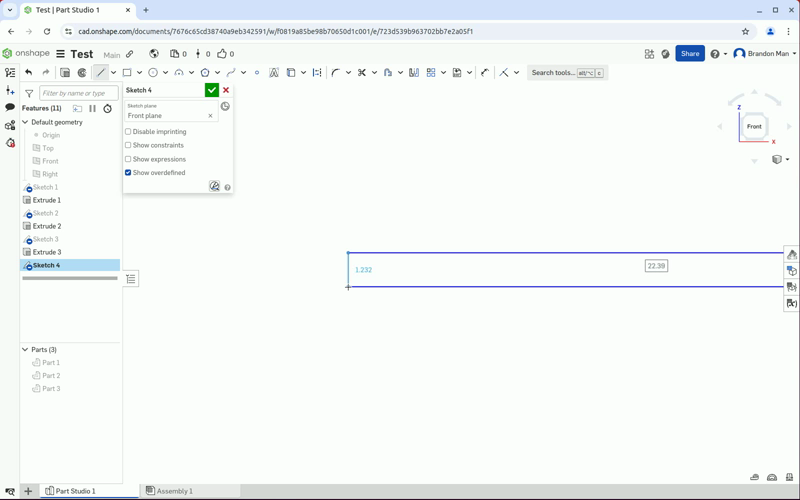
scroll(6)
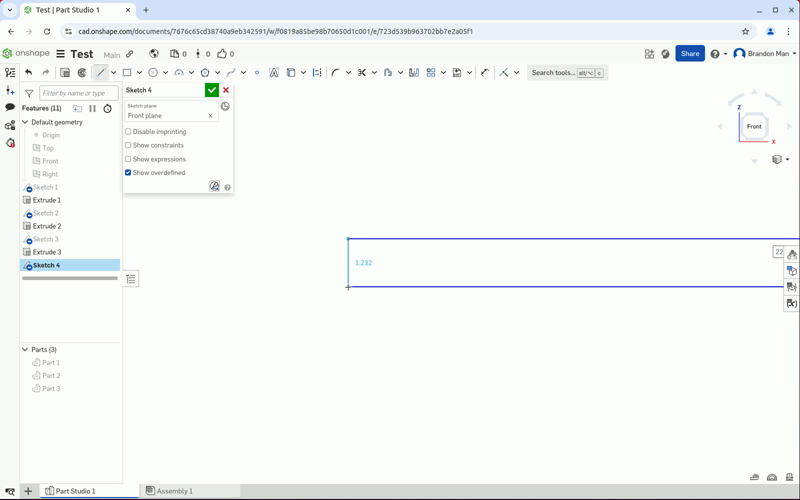
scroll(6)
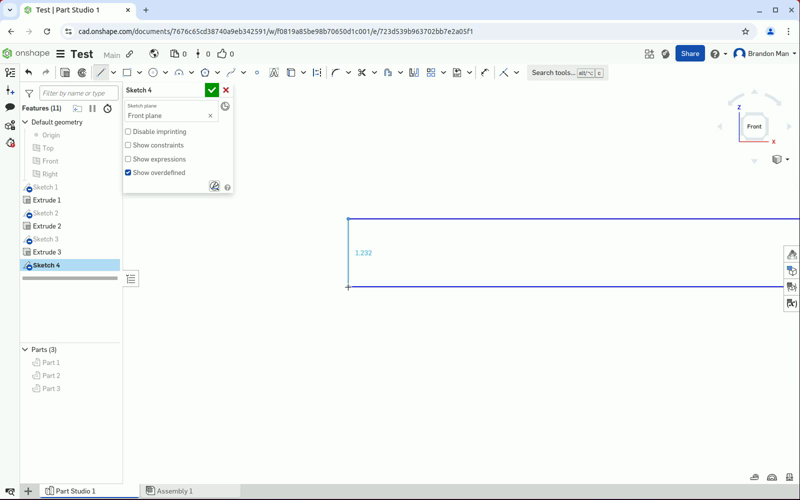
key_up(shift)
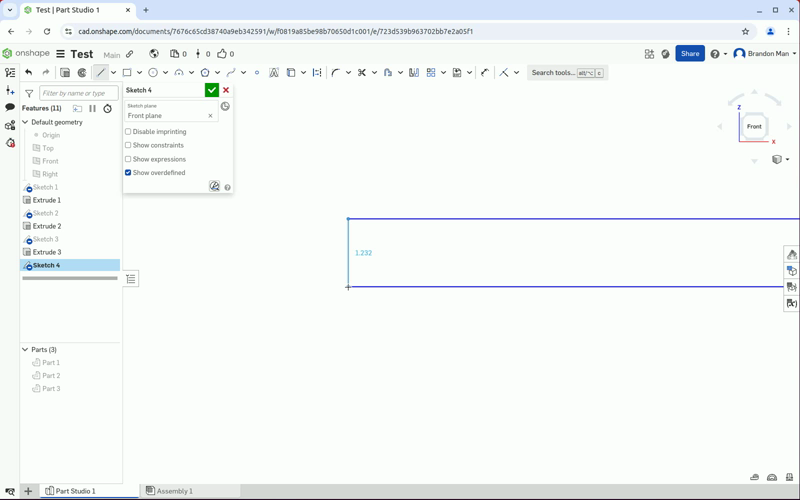
click(348, 286)
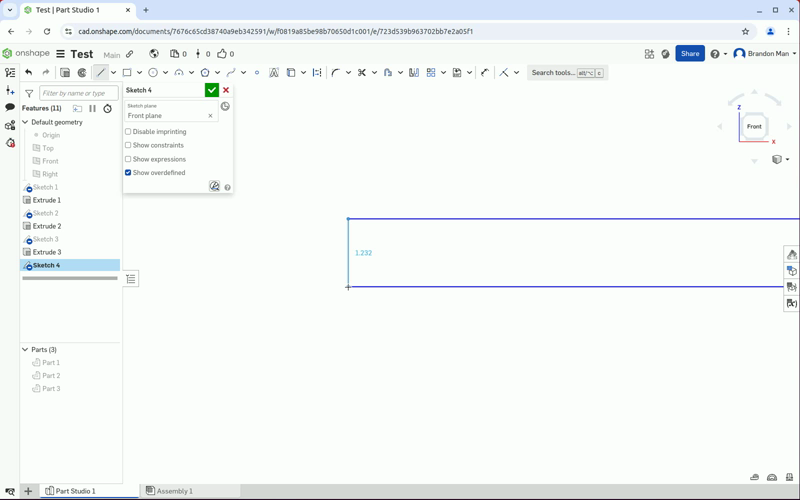
scroll(-6)
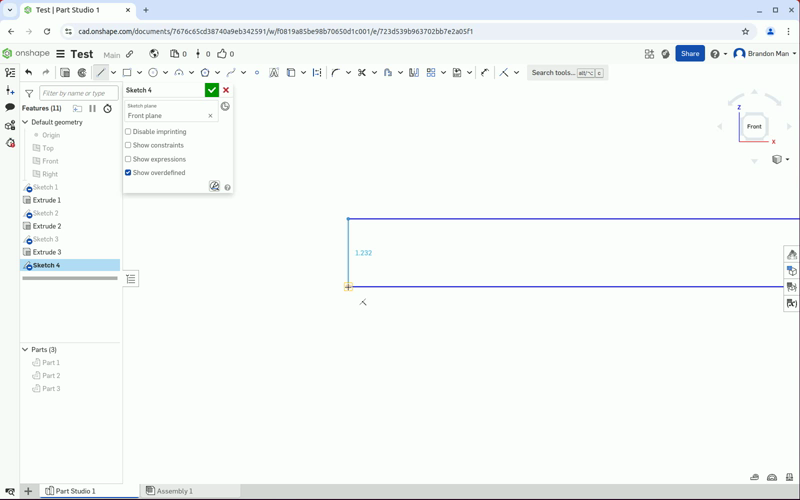
scroll(-6)
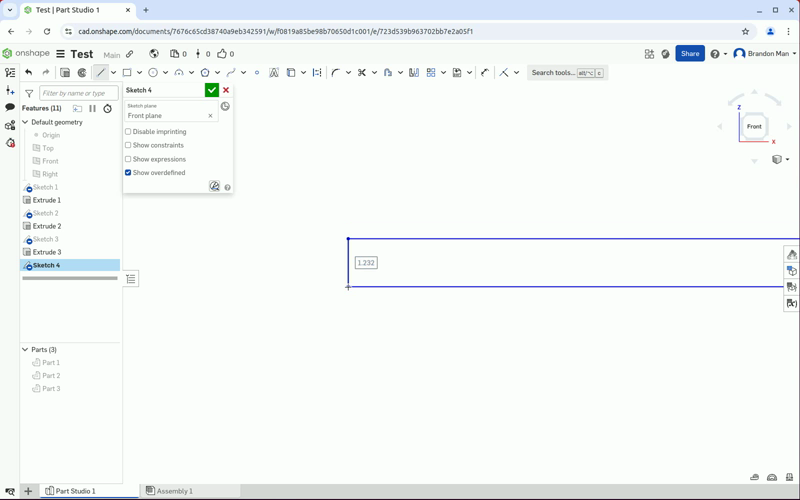
scroll(-6)
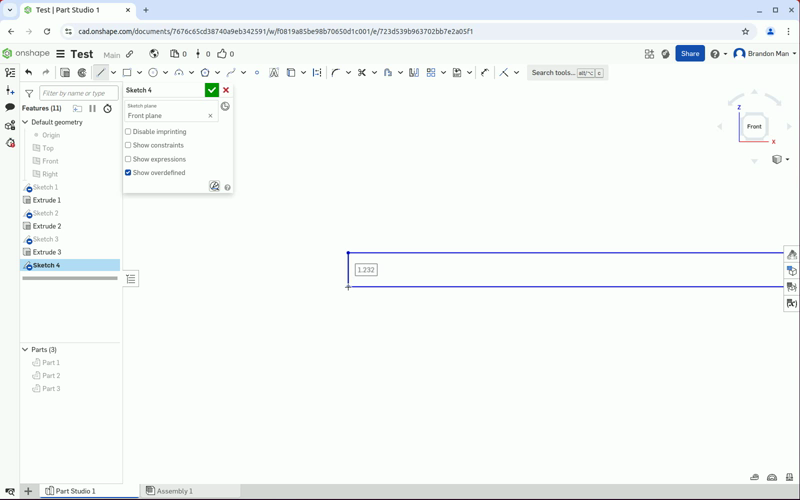
scroll(-6)
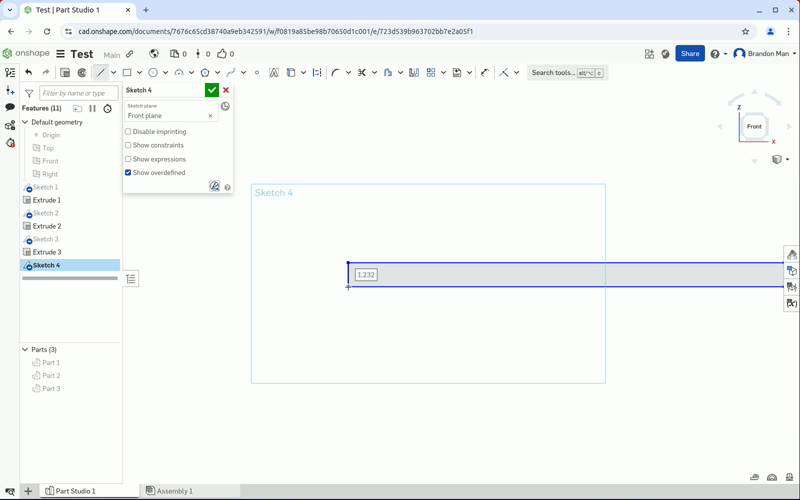
scroll(-6)
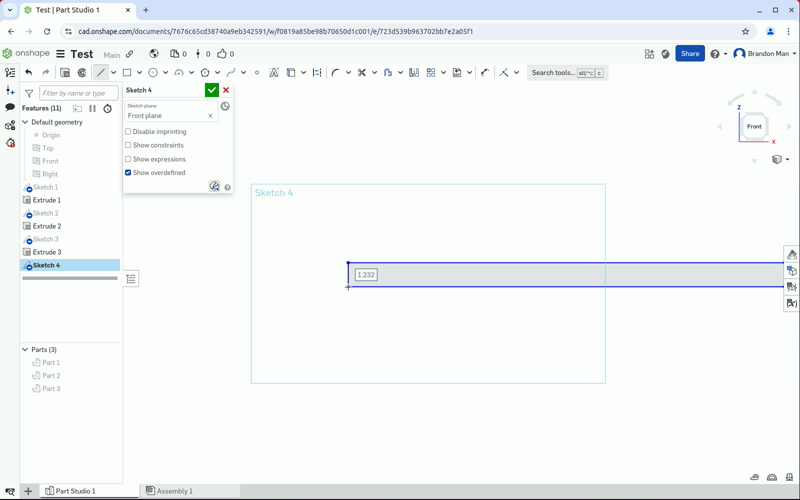
scroll(-6)
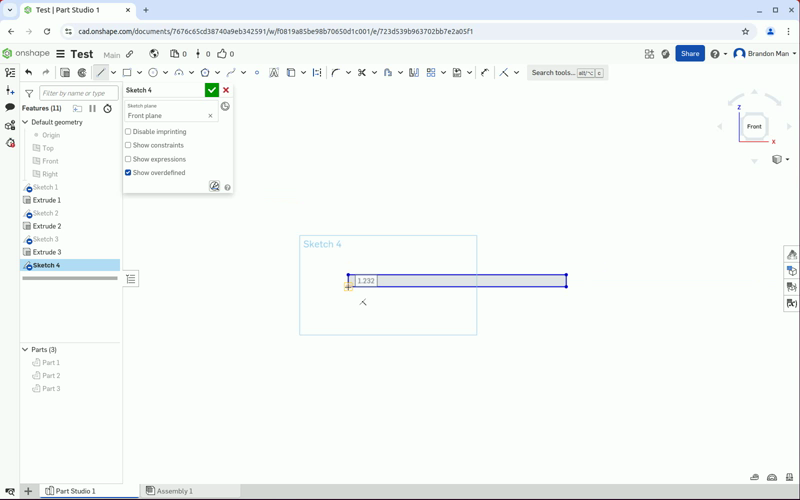
scroll(-6)
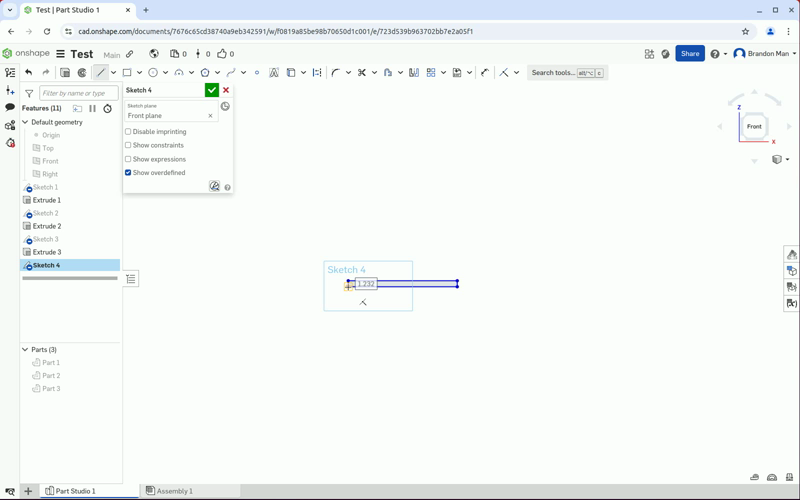
key(esc)
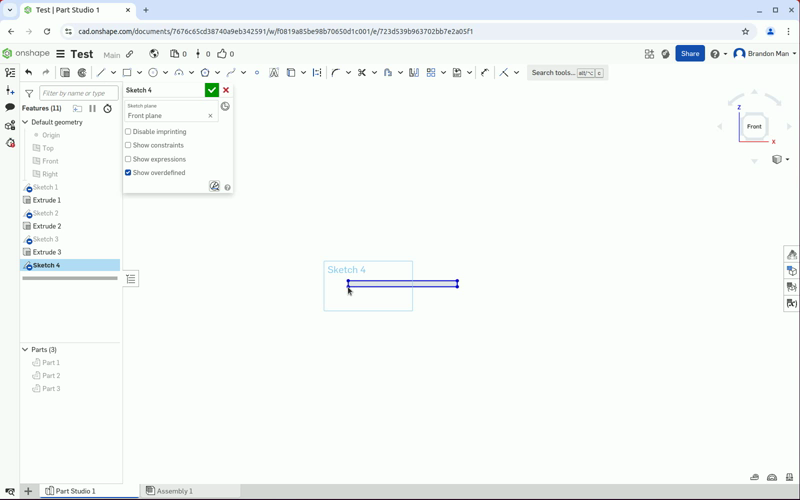
mouse_move(445, 284)
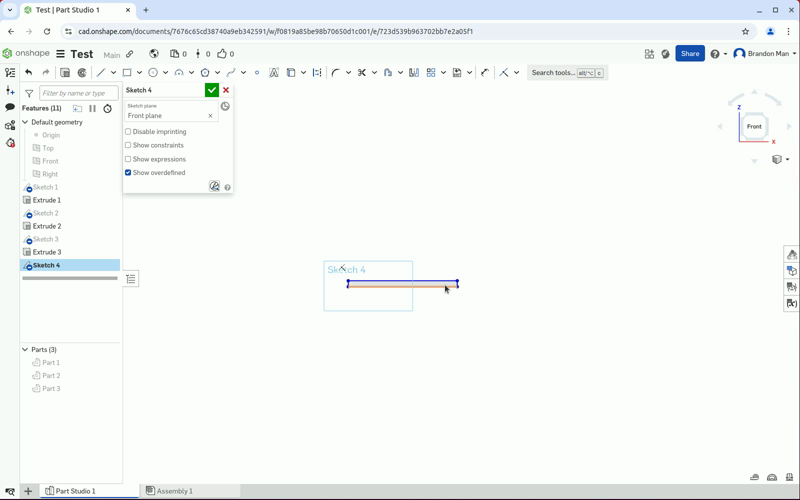
scroll(6)
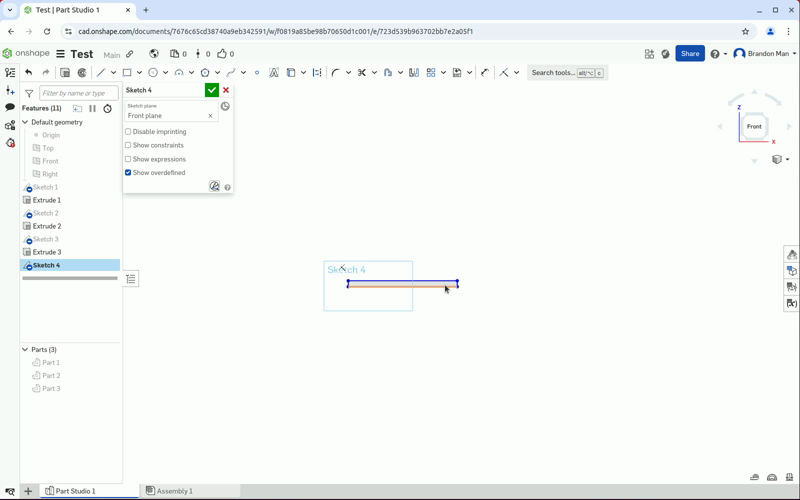
scroll(6)
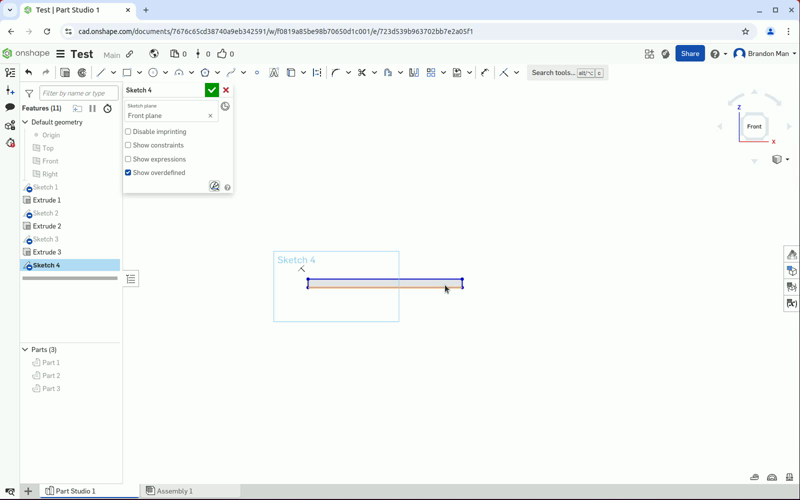
scroll(6)
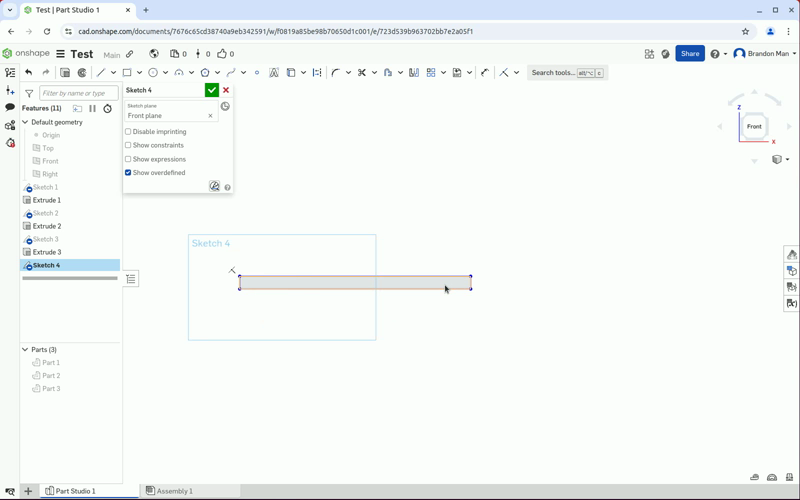
scroll(6)
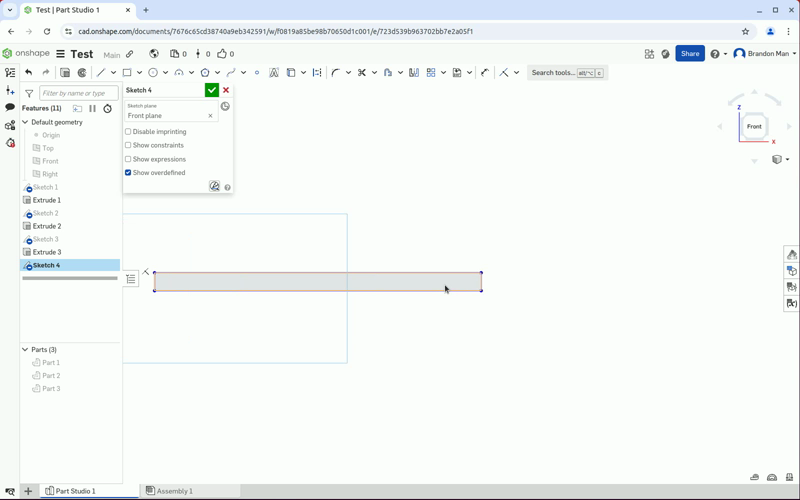
scroll(6)
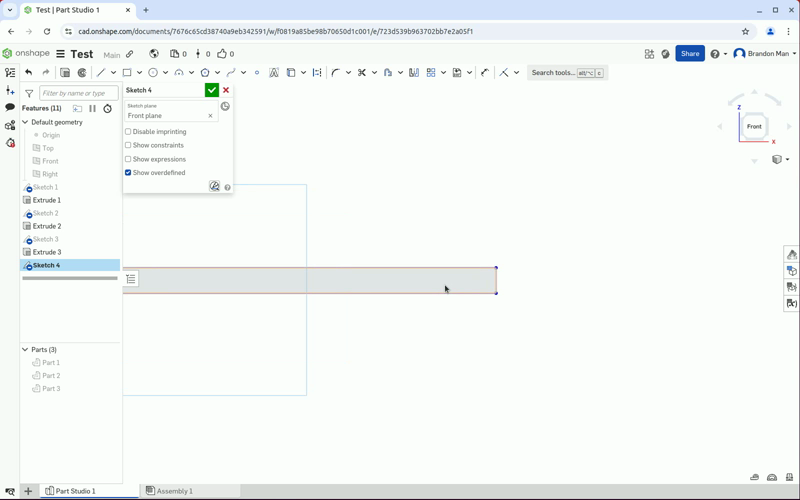
scroll(6)
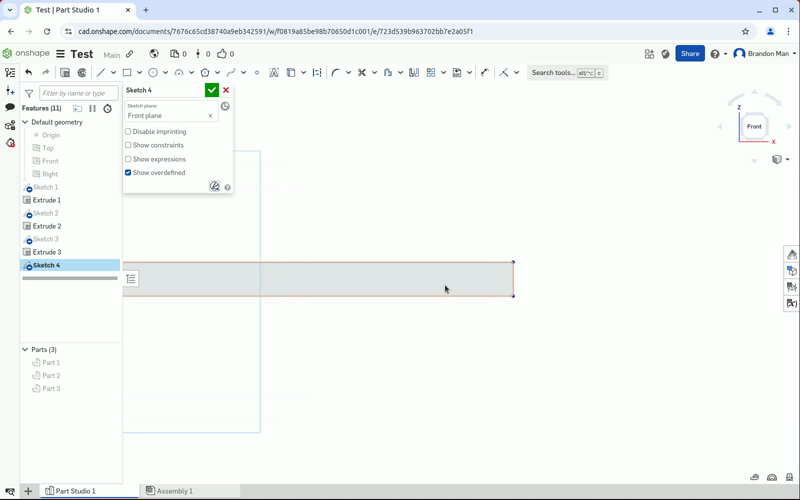
scroll(6)
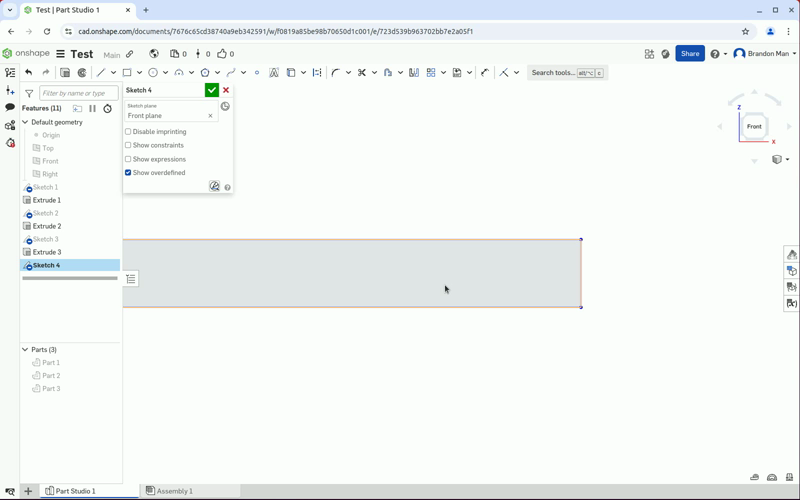
click(445, 284)
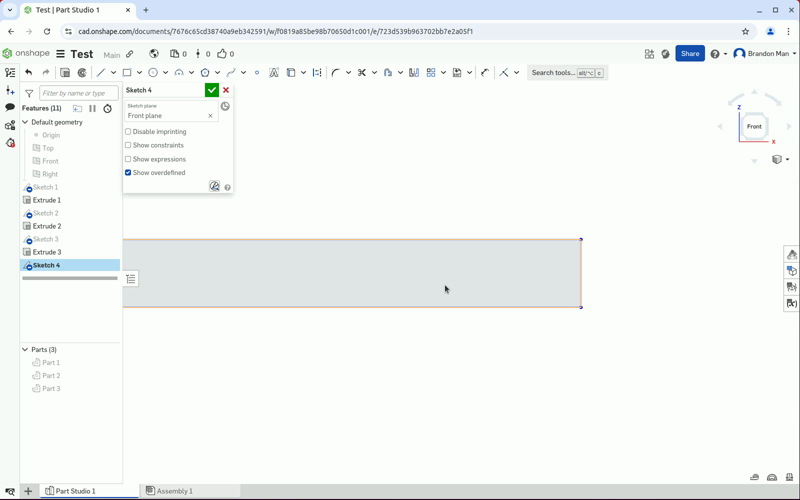
scroll(-6)
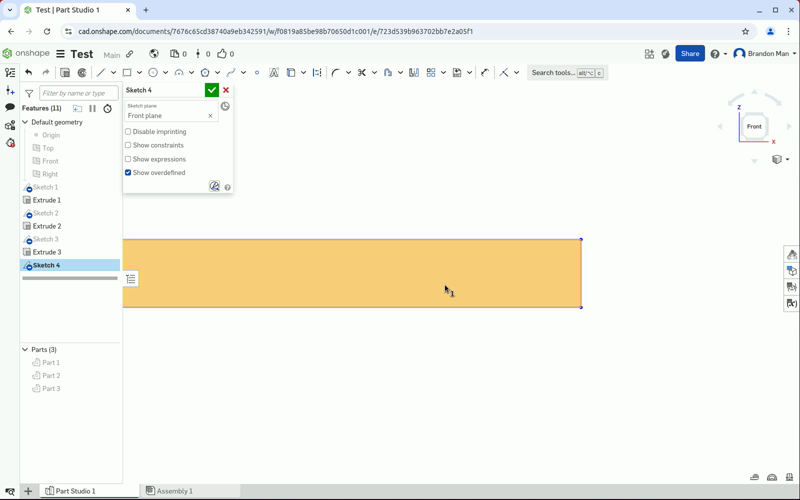
scroll(-6)
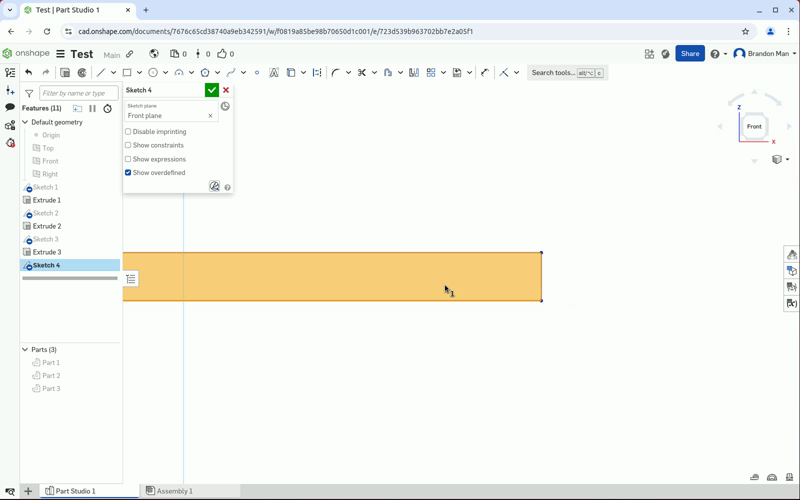
scroll(-6)
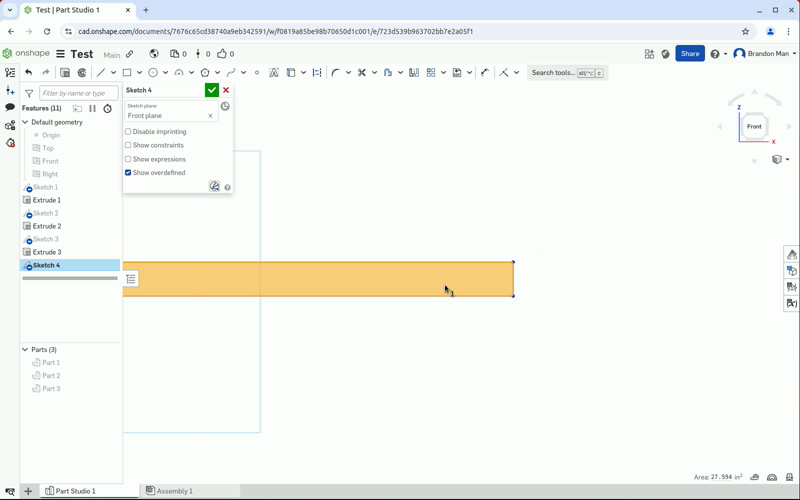
scroll(-6)
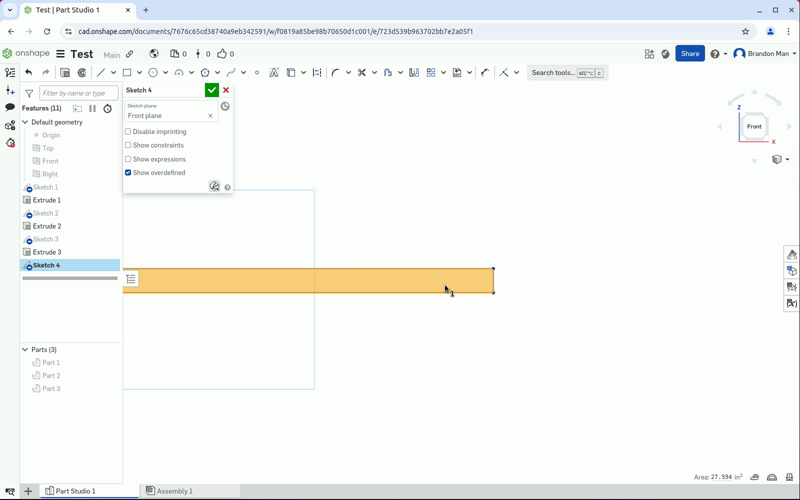
scroll(-6)
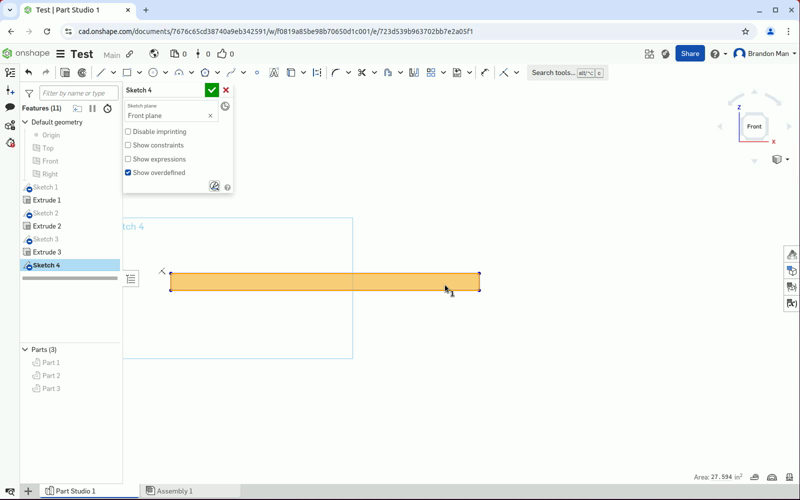
scroll(-6)
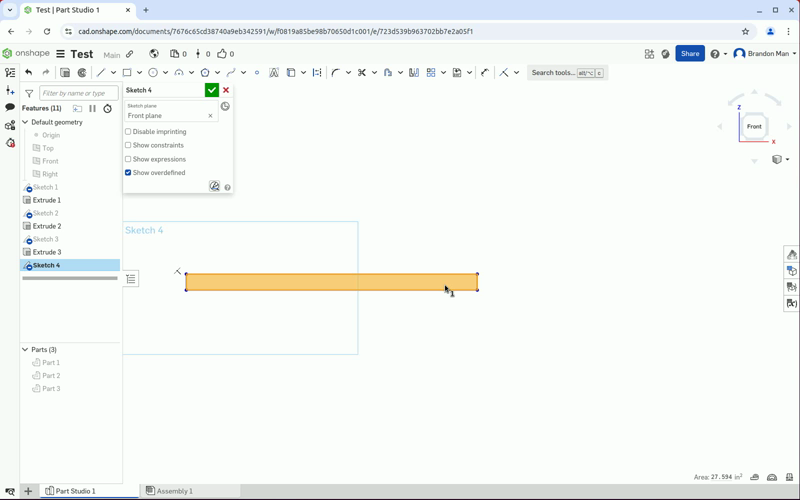
scroll(-6)
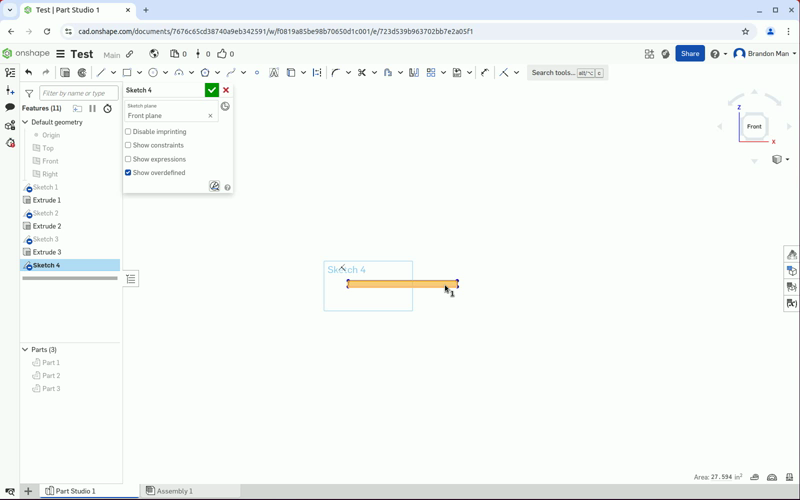
mouse_move(73, 352)
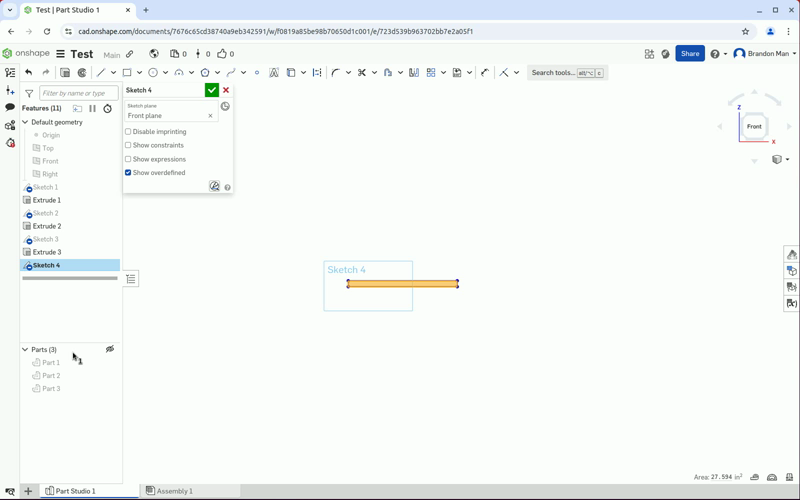
key(shift+y)
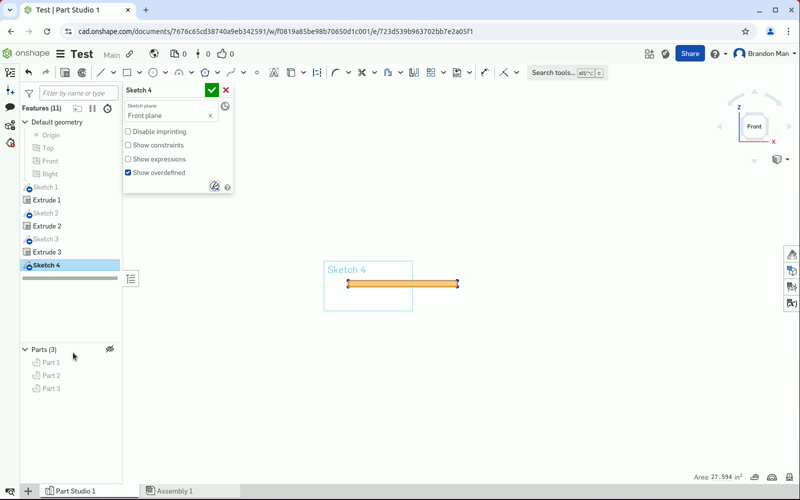
key(shift+e)
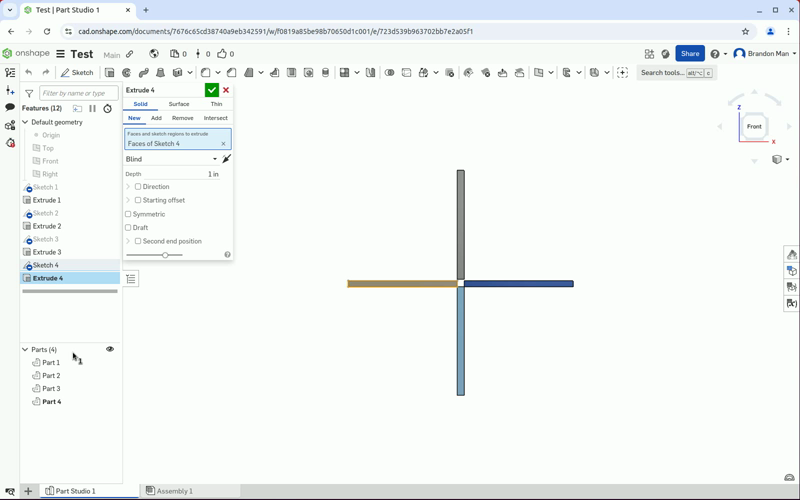
mouse_move(143, 106)
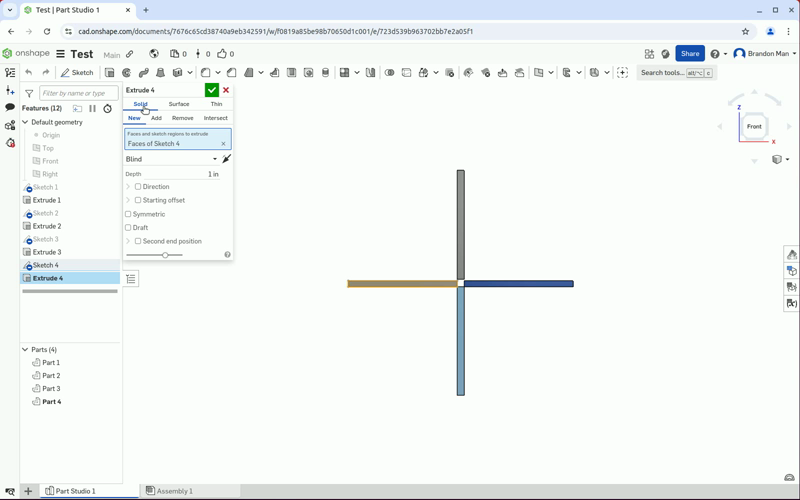
click(143, 106)
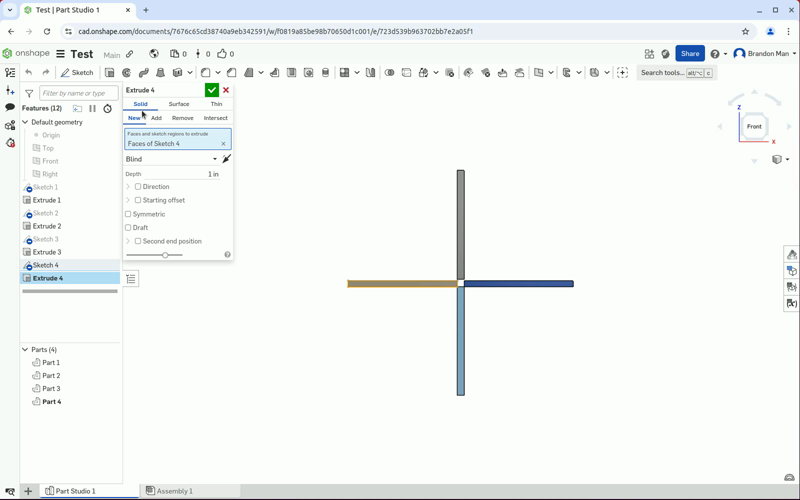
mouse_move(137, 120)
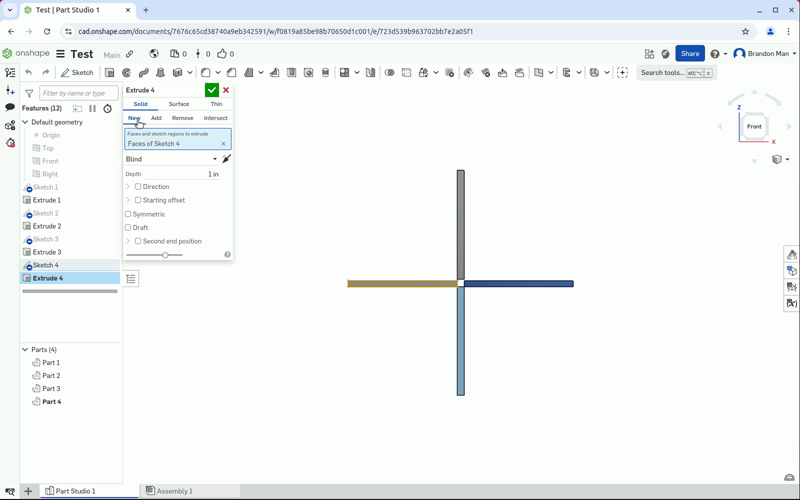
click(137, 120)
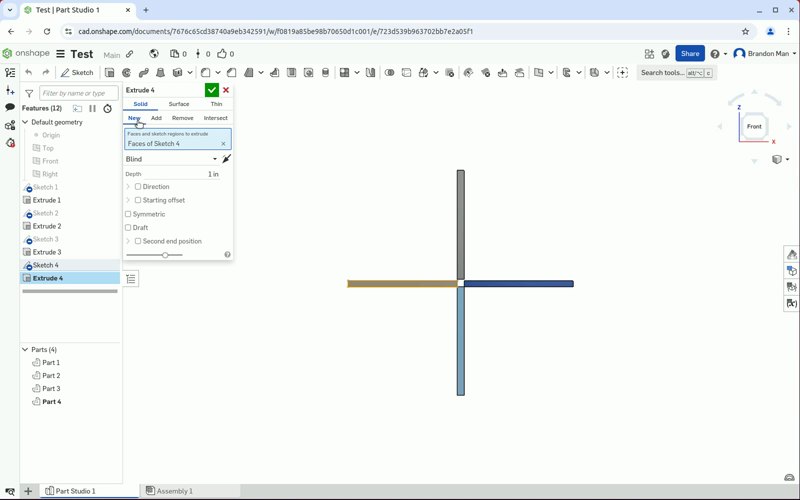
key(tab, 4)
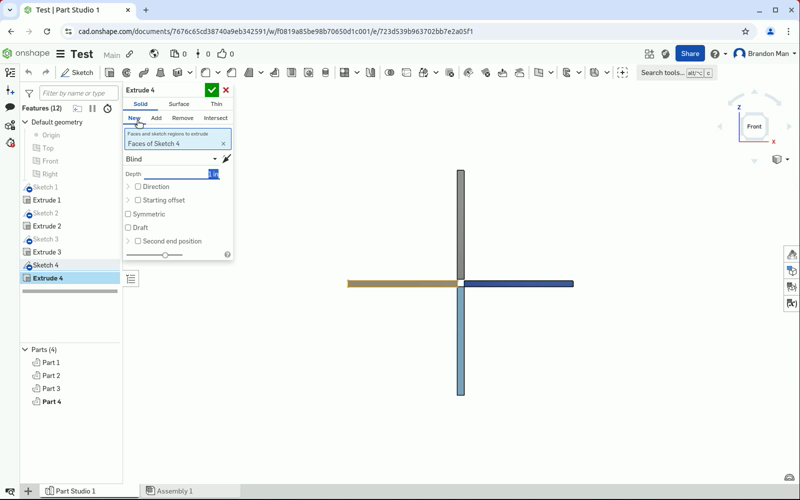
text(-3.37)
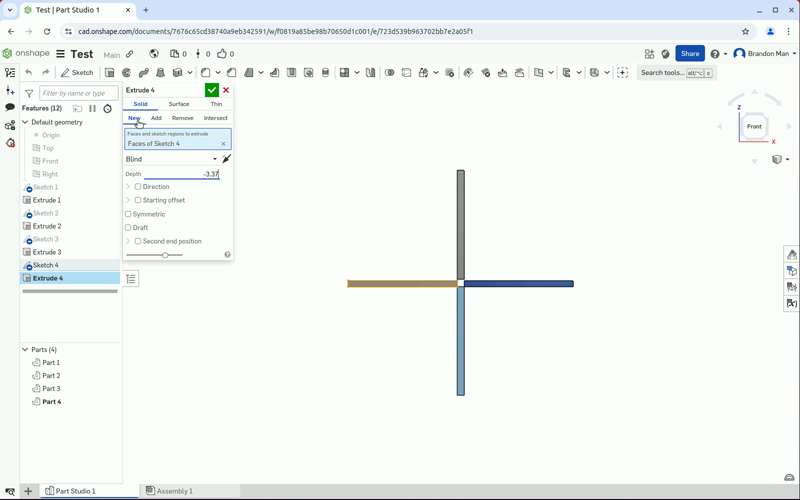
key(enter)
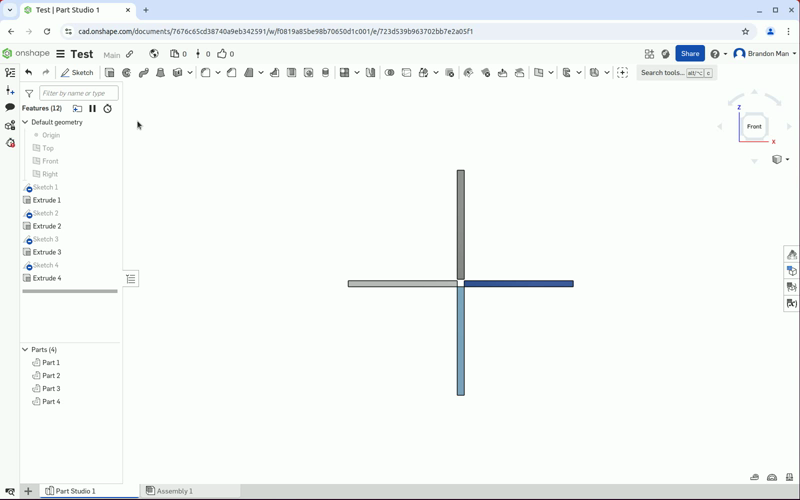
key(shift+h)
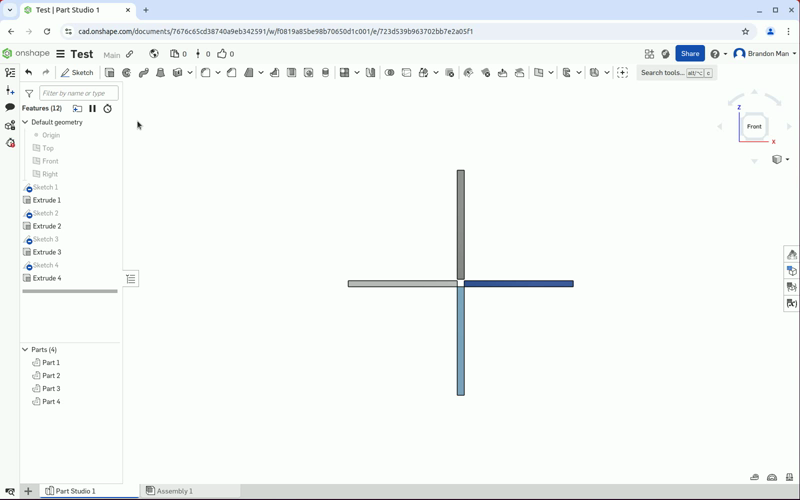
key(shift+h)
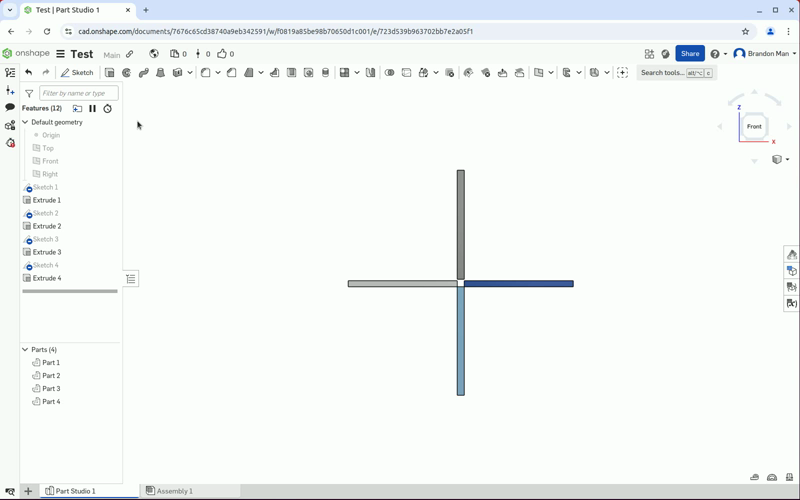
mouse_move(73, 189)
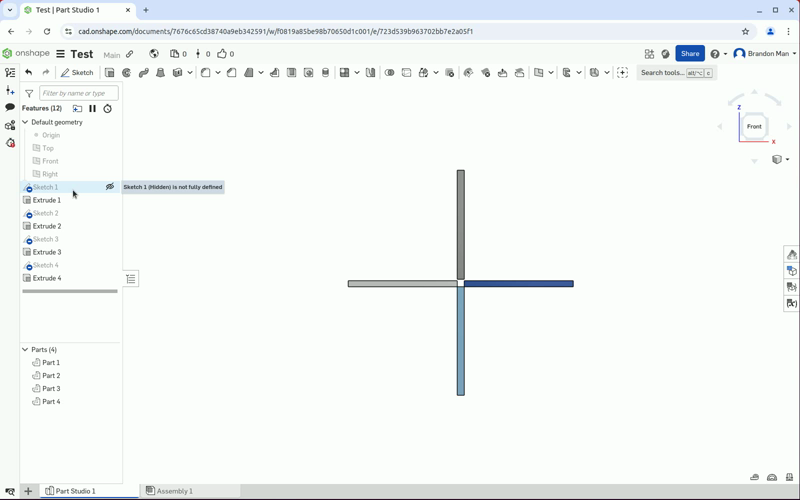
click(73, 189)
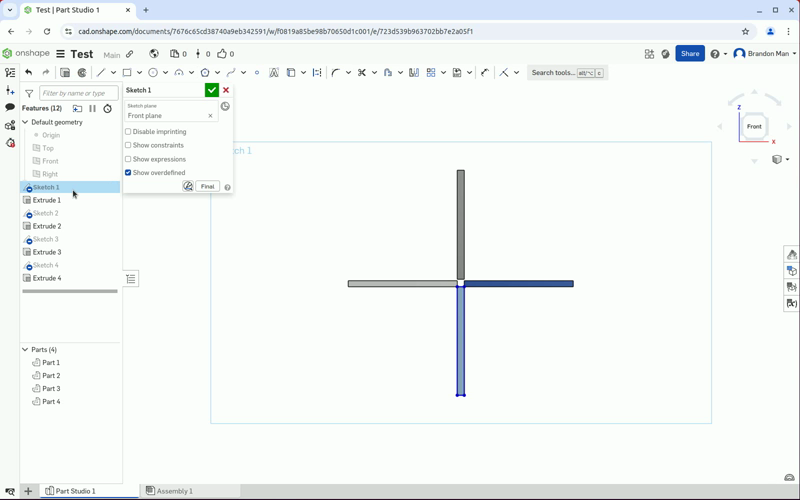
mouse_move(229, 92)
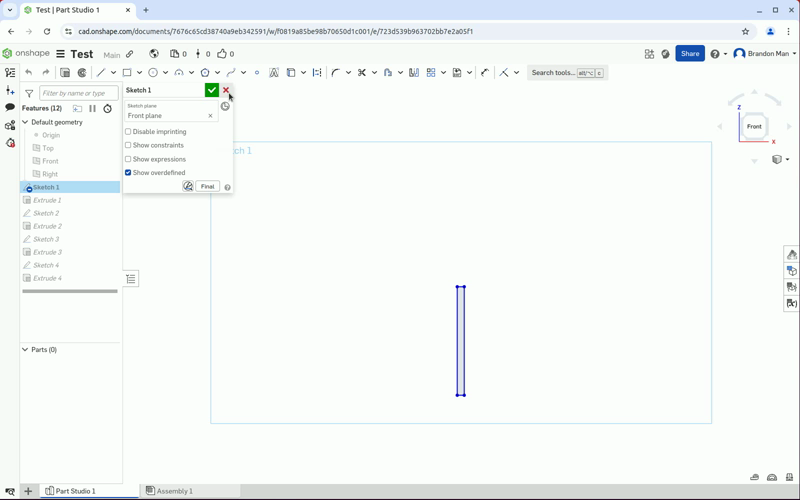
click(229, 92)
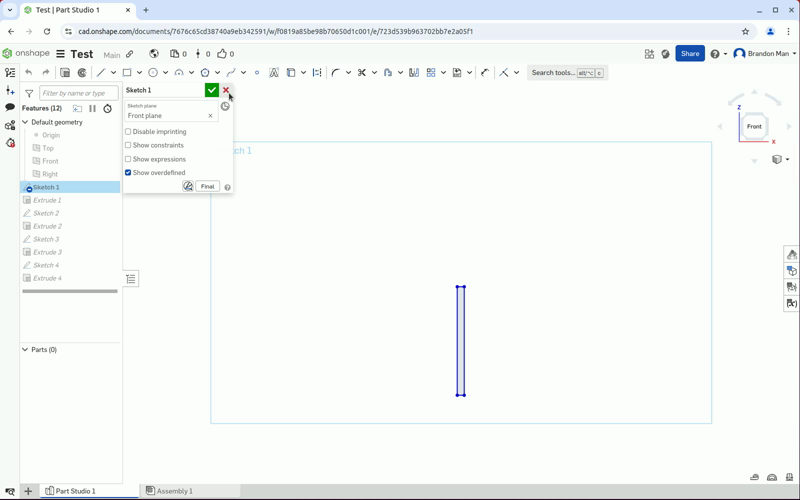
key(shift+s)
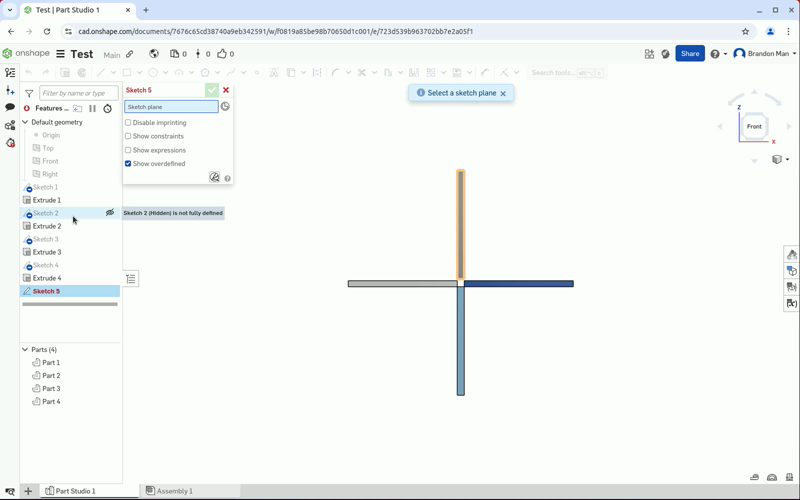
scroll(3)
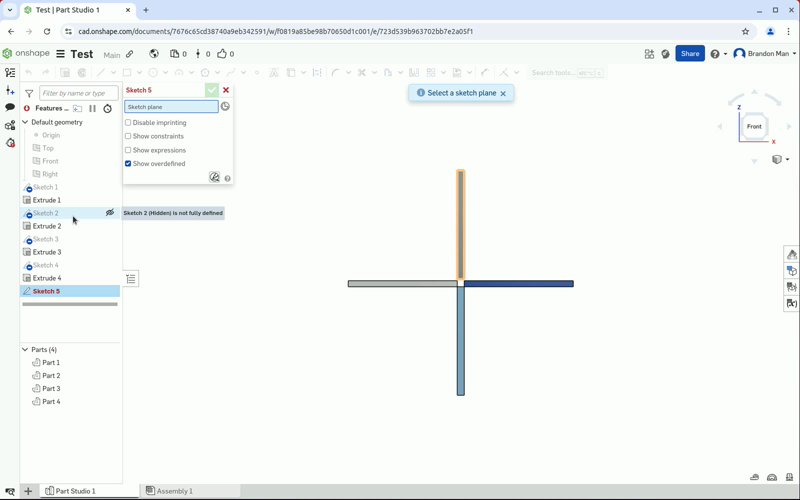
mouse_move(73, 163)
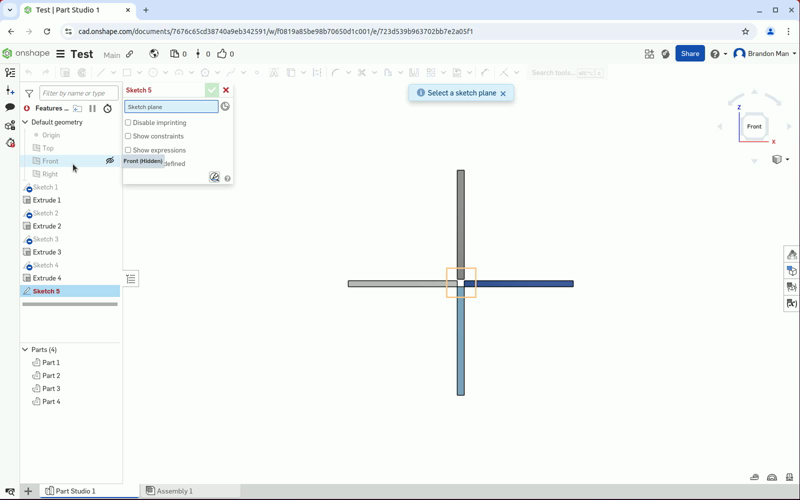
click(73, 163)
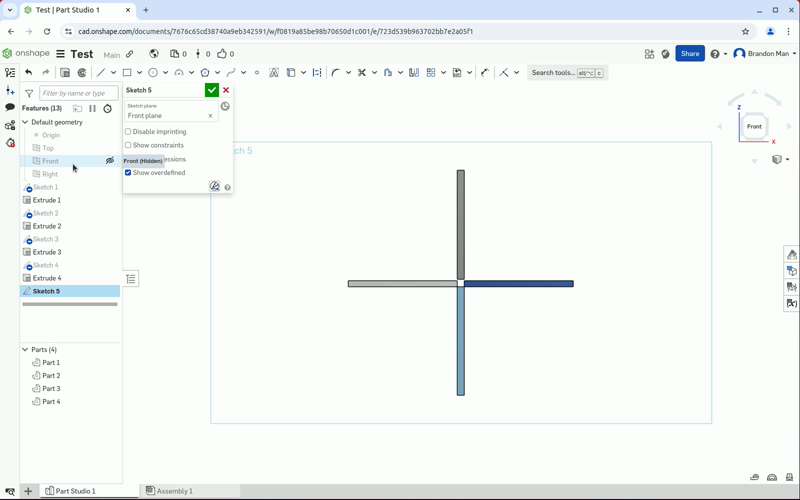
mouse_move(73, 352)
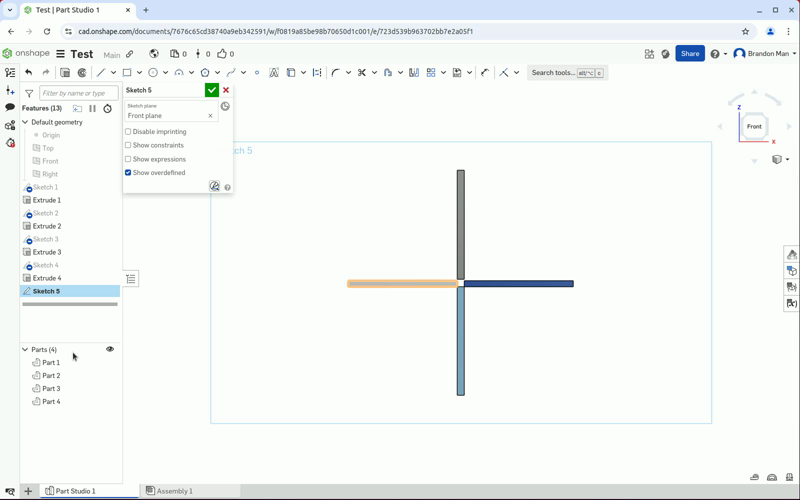
key(y)
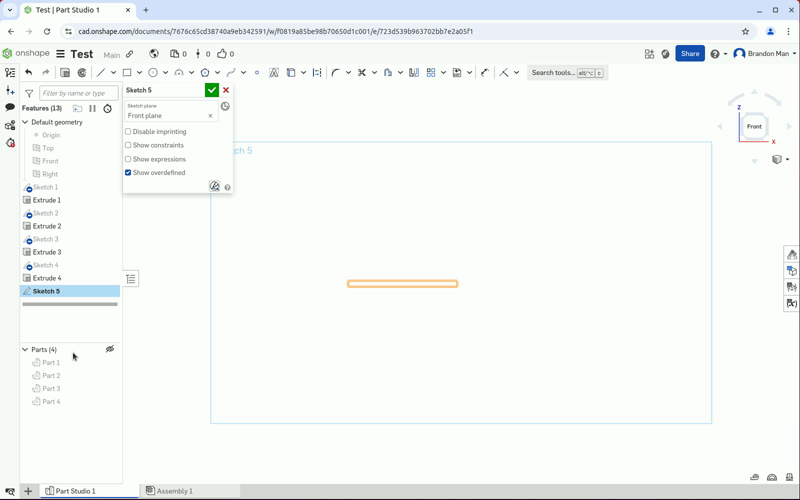
key(l)
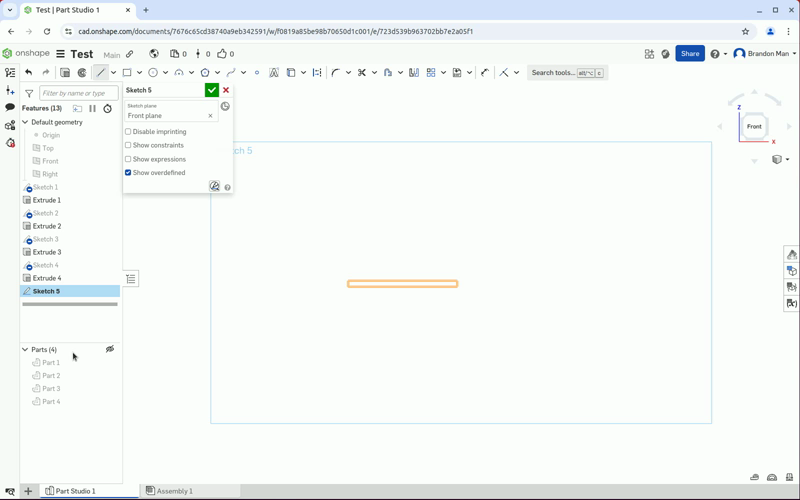
key_down(shift)
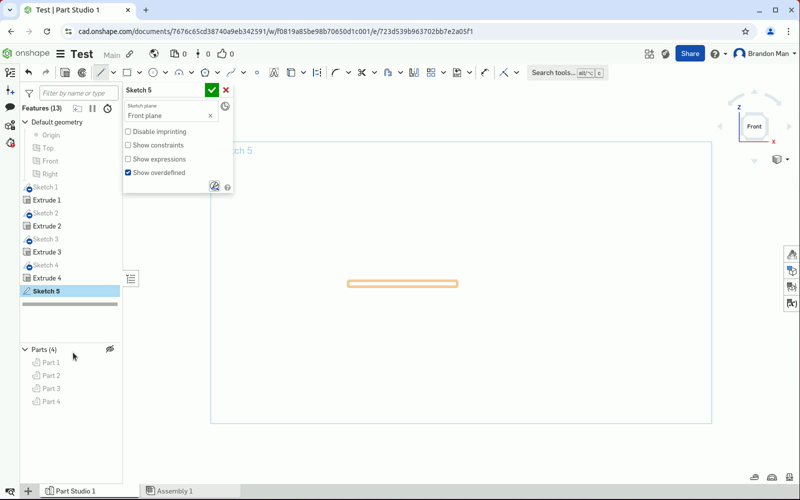
mouse_move(457, 286)
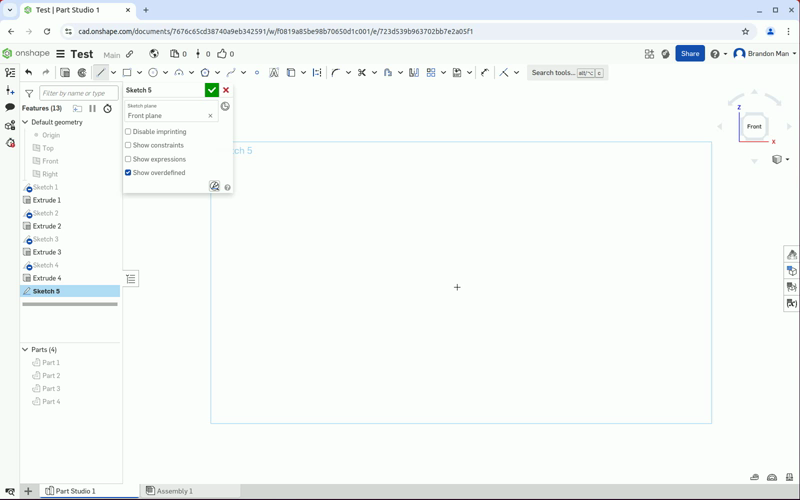
click(457, 286)
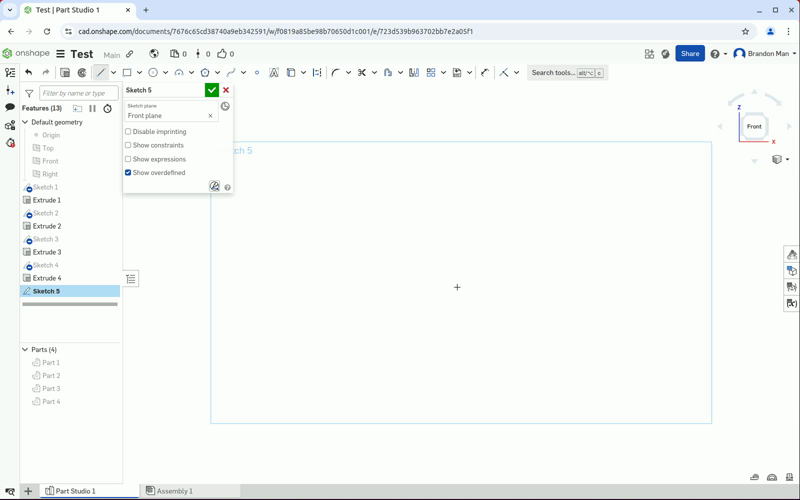
key_up(shift)
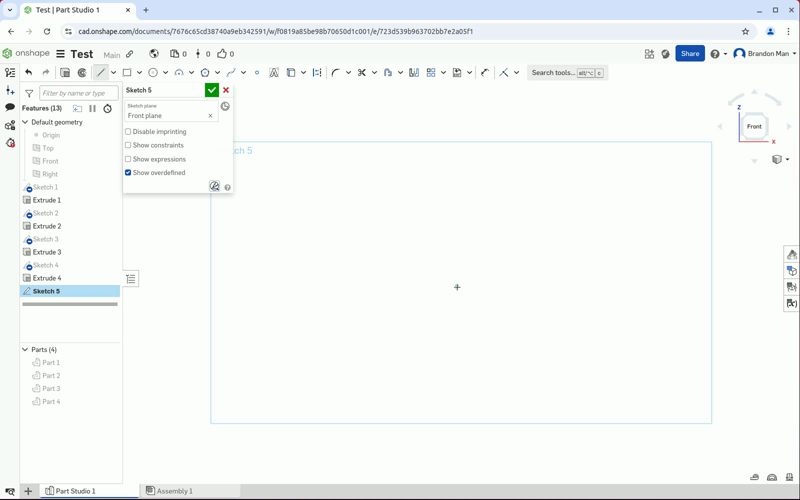
key_down(shift)
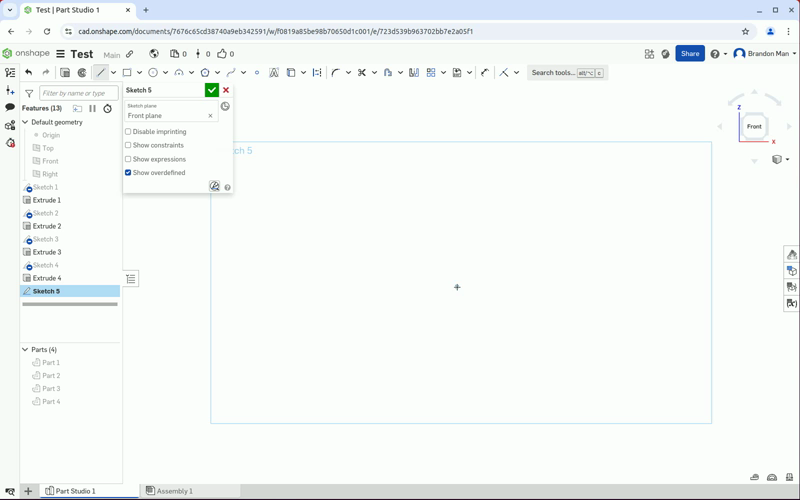
mouse_move(487, 286)
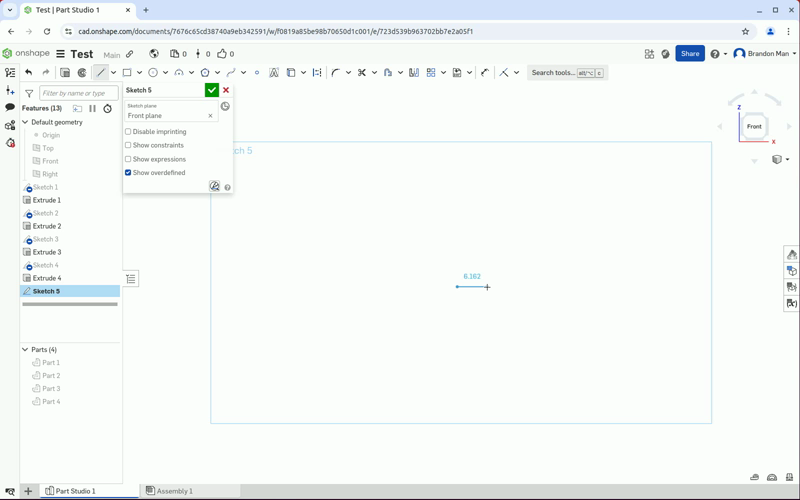
mouse_move(465, 286)
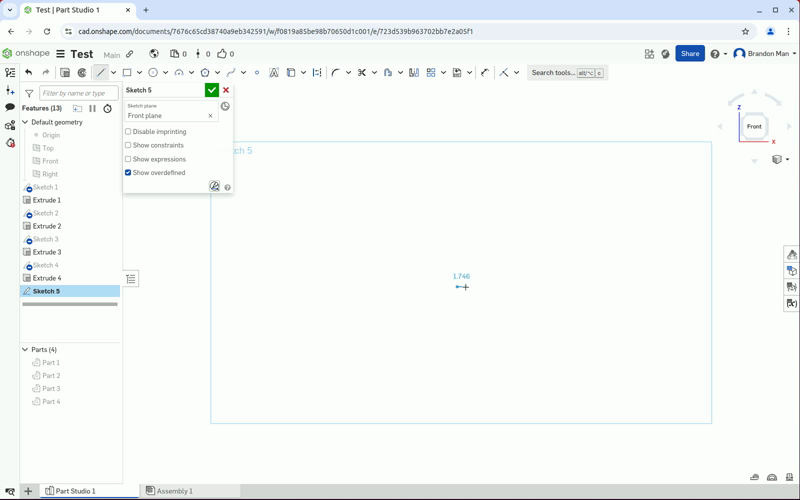
click(465, 286)
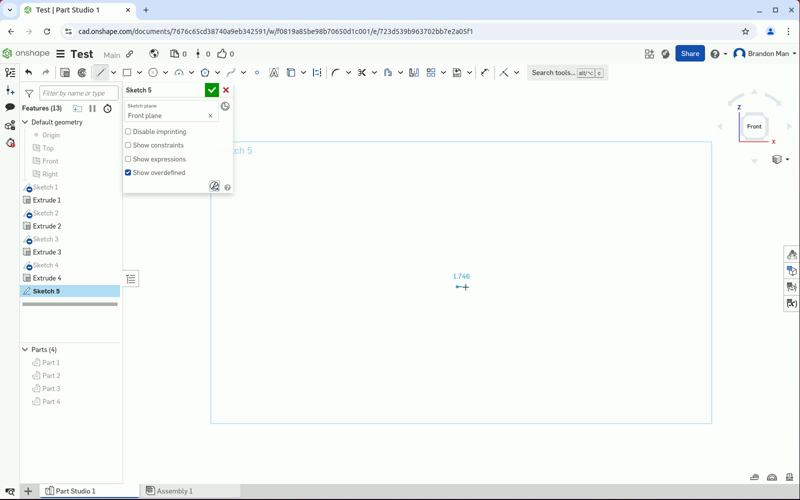
key_up(shift)
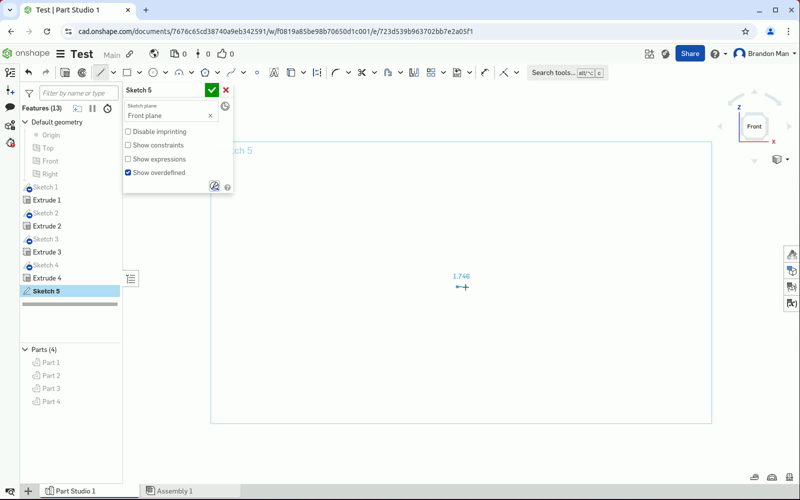
key_down(shift)
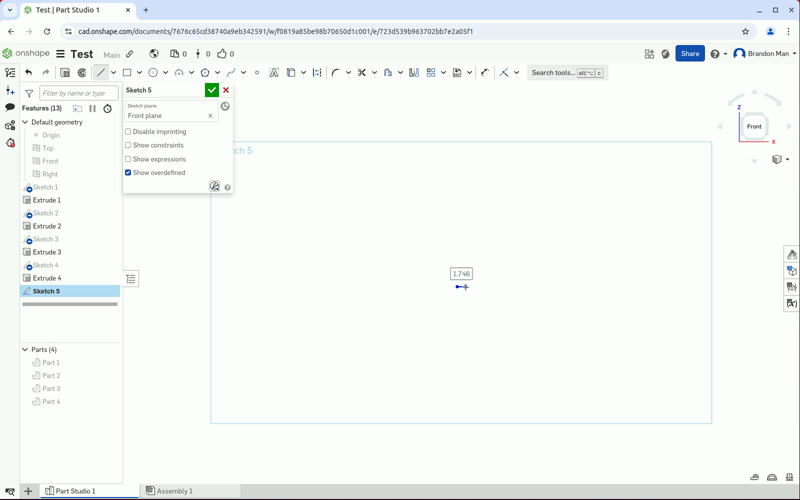
mouse_move(495, 286)
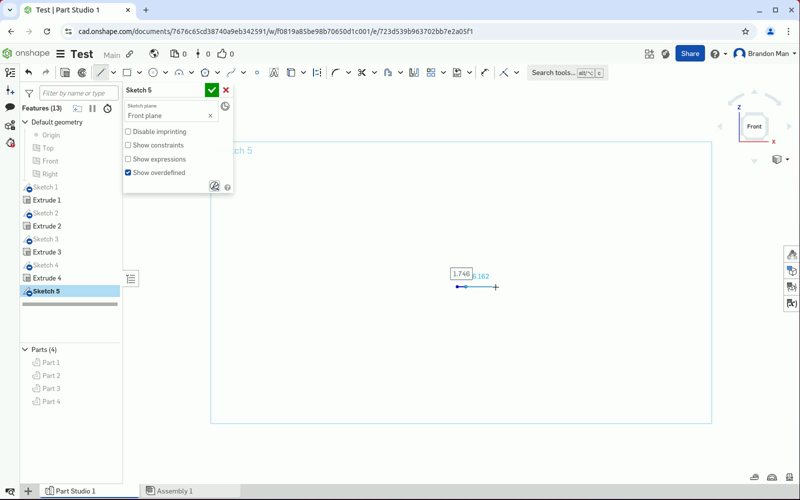
mouse_move(465, 279)
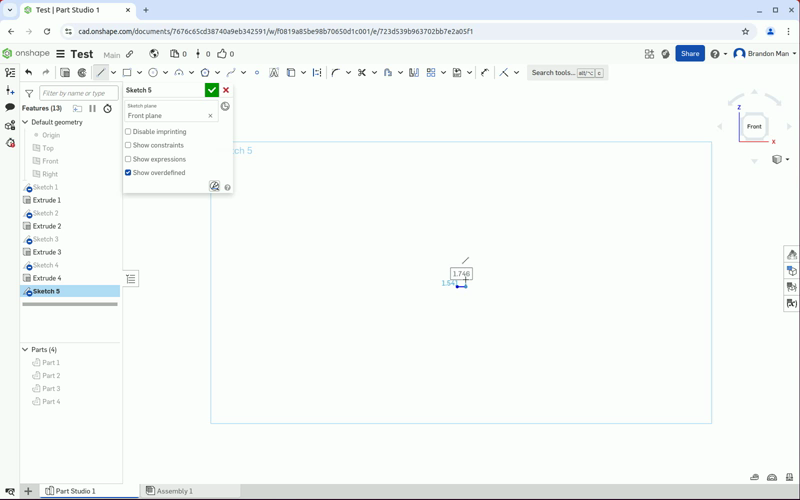
click(465, 279)
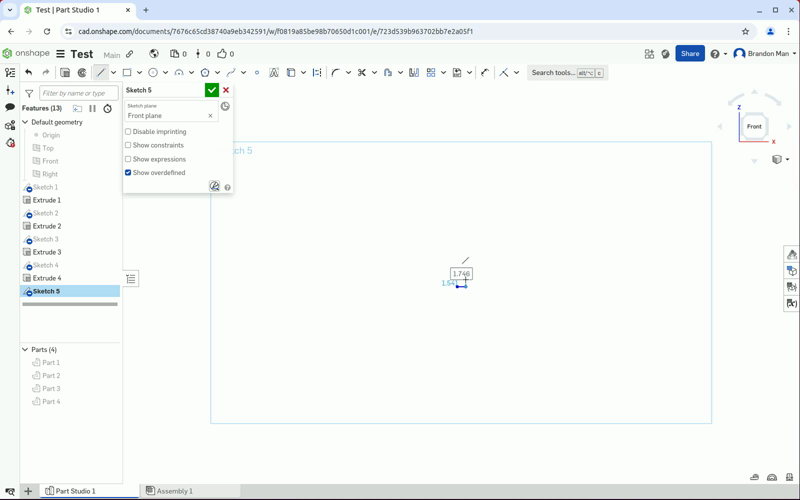
key_up(shift)
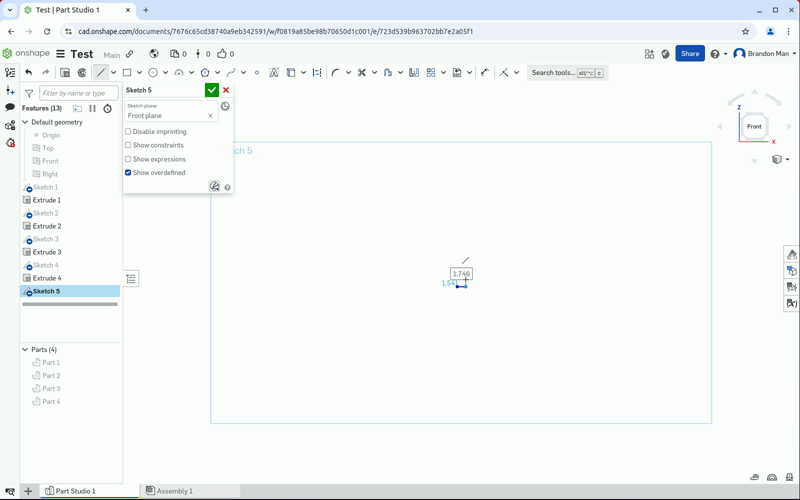
key_down(shift)
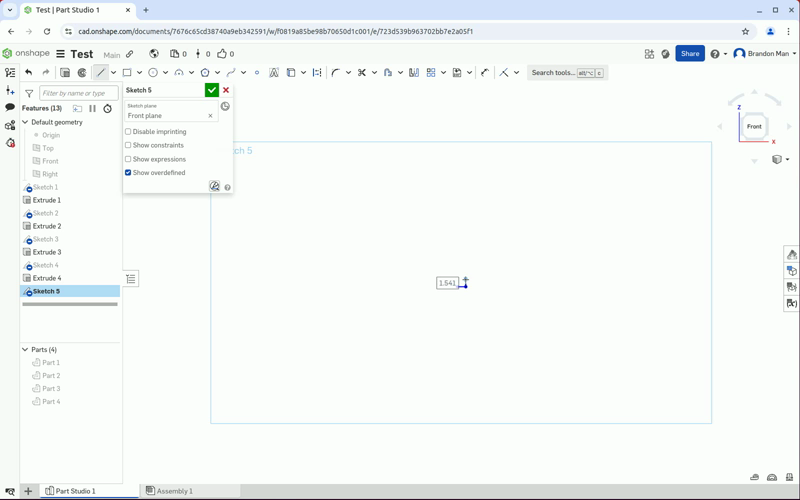
mouse_move(495, 279)
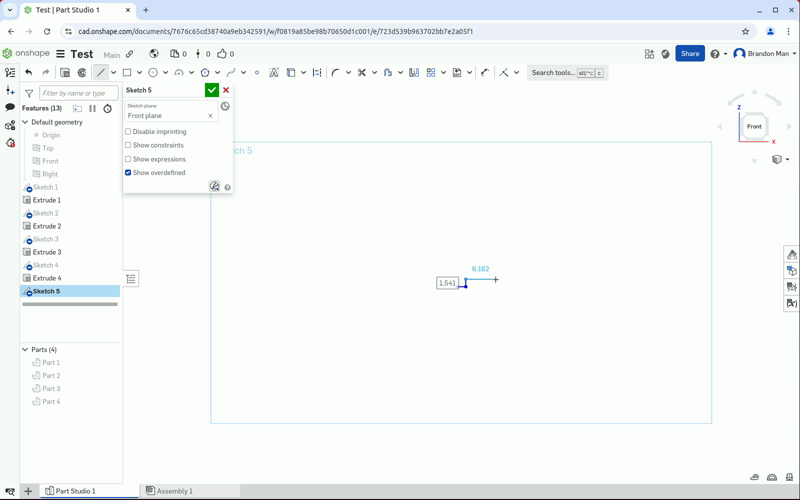
mouse_move(457, 279)
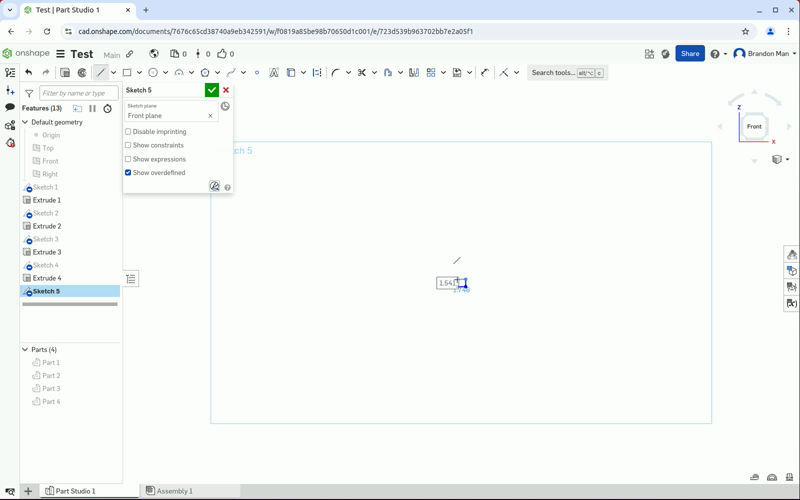
click(457, 279)
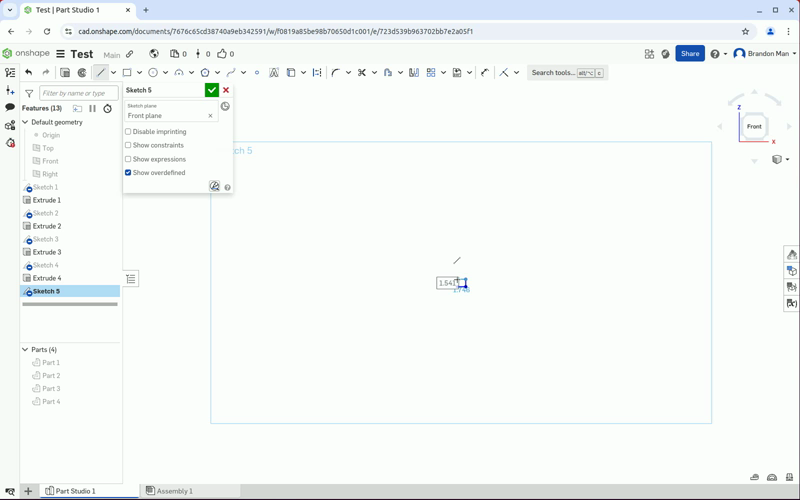
key_up(shift)
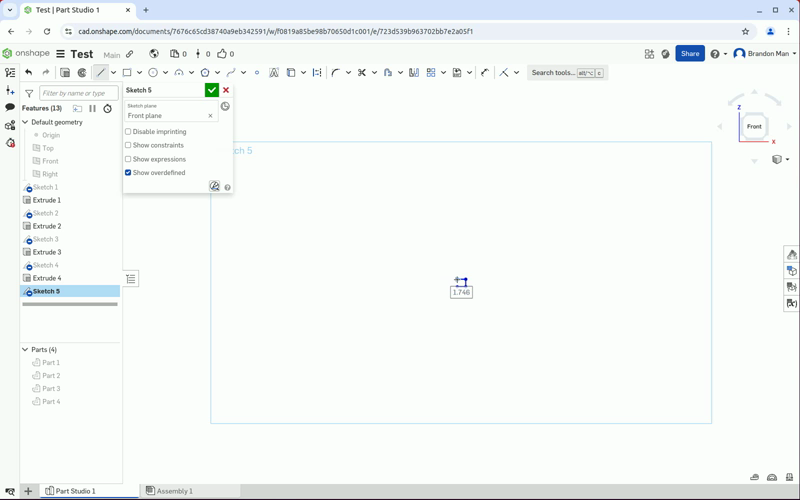
mouse_move(487, 279)
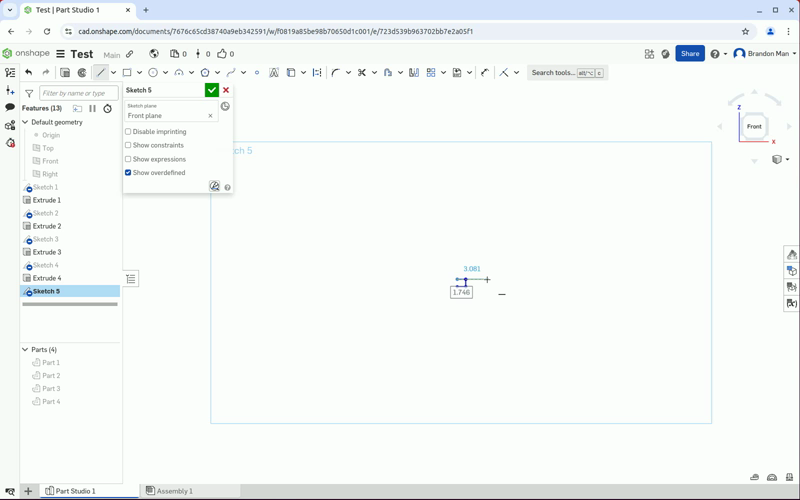
key_down(shift)
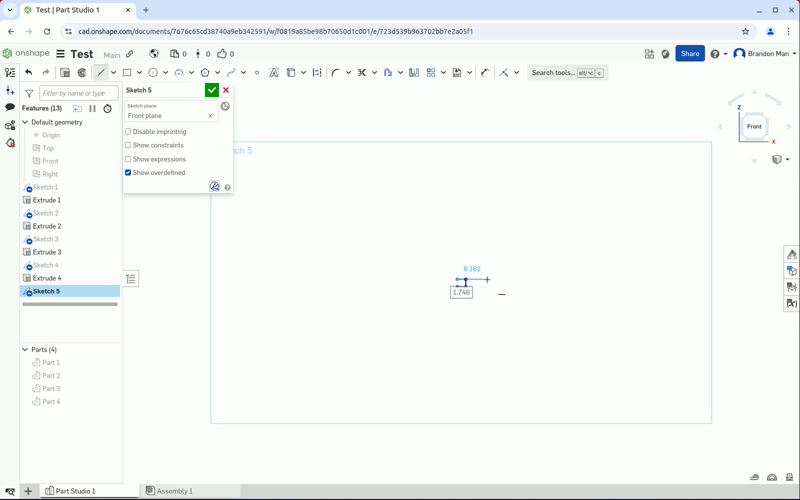
mouse_move(457, 286)
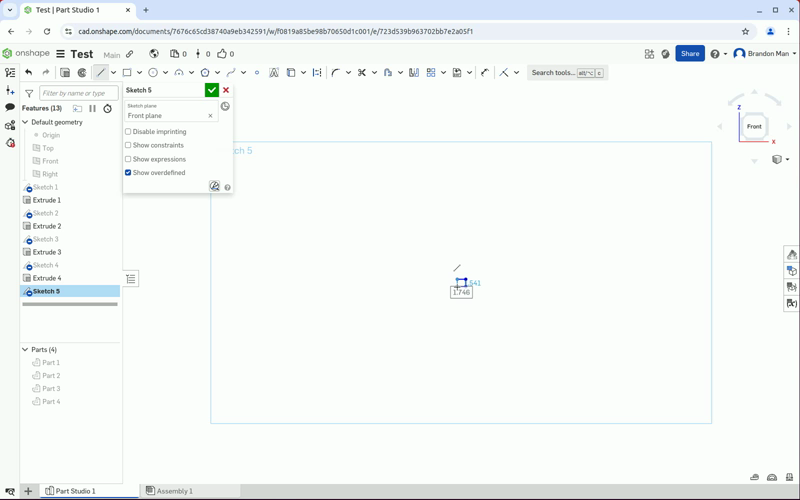
key_up(shift)
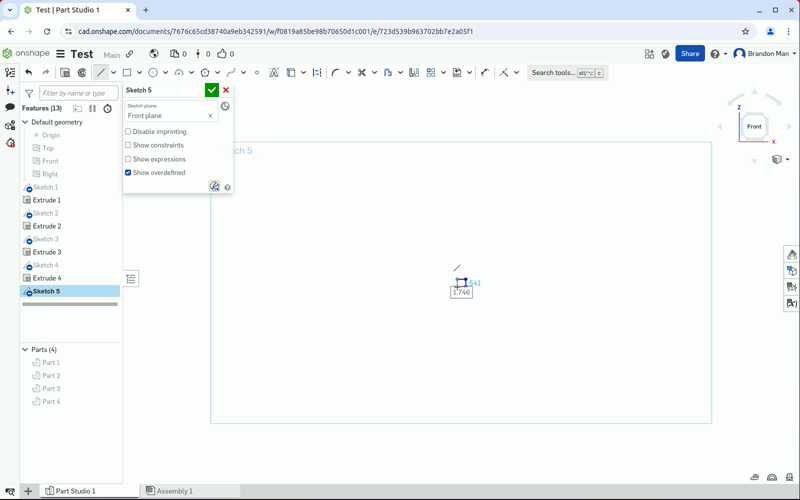
click(457, 286)
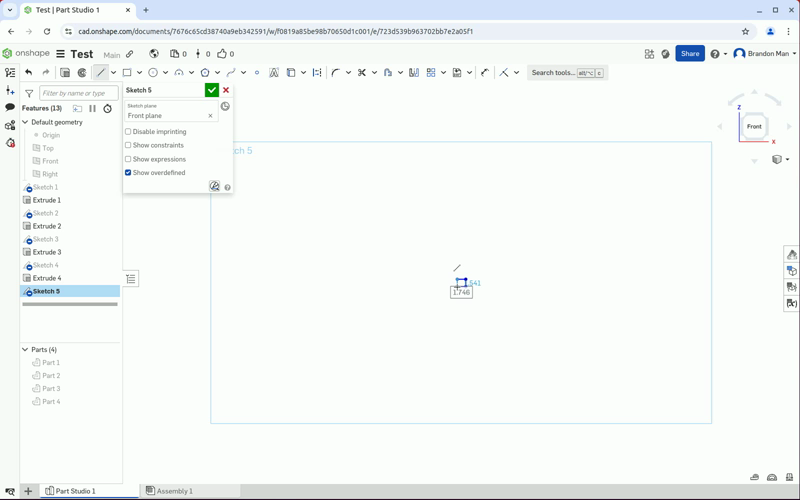
key(esc)
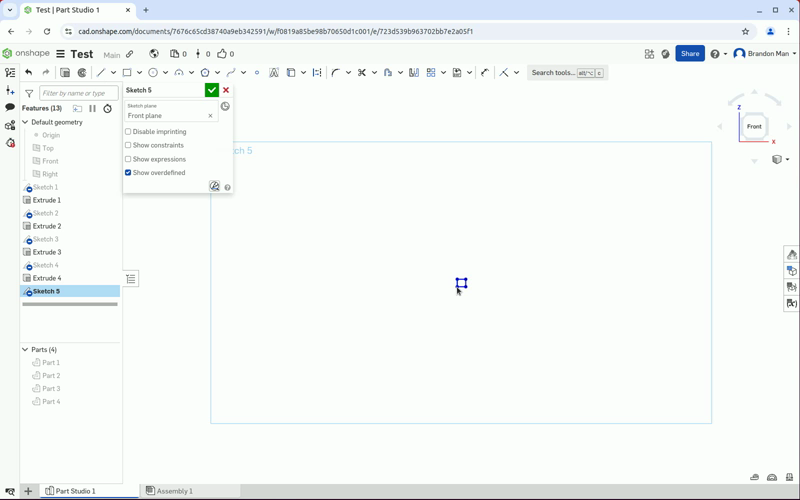
mouse_move(462, 279)
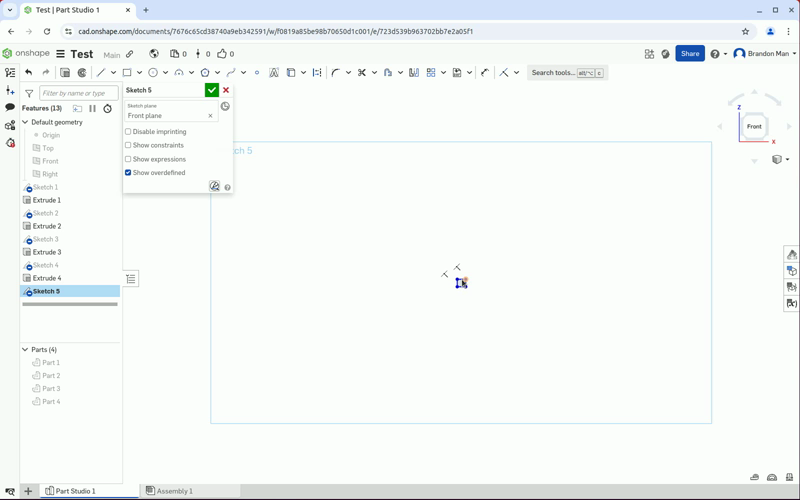
scroll(6)
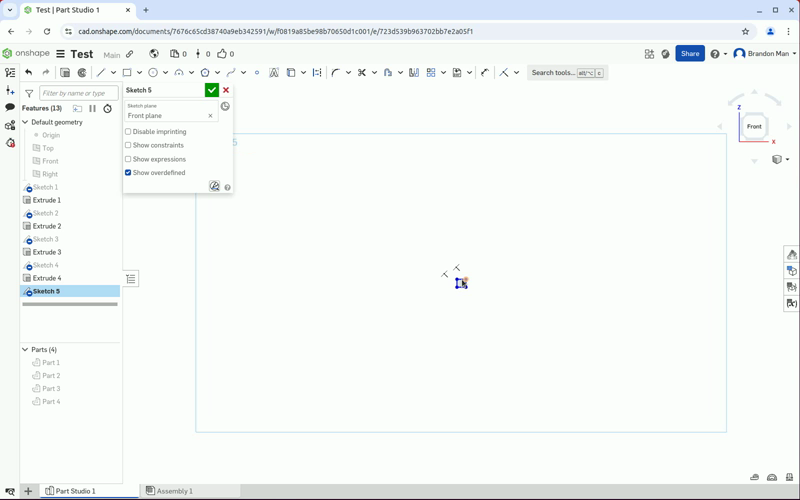
scroll(6)
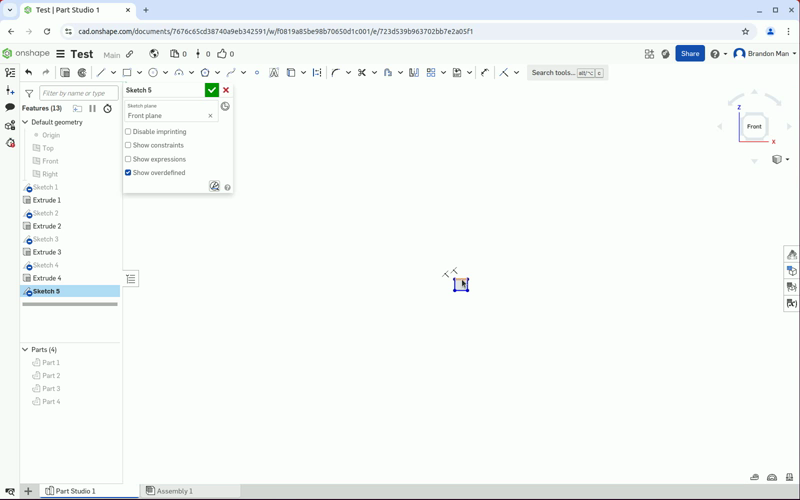
scroll(6)
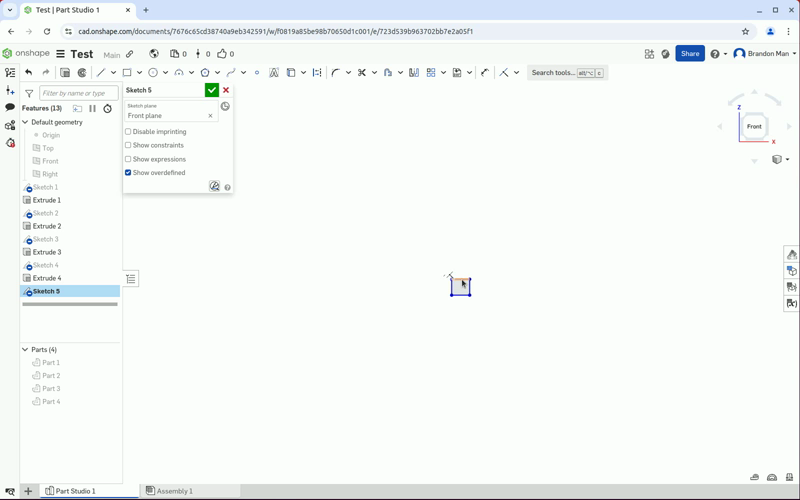
scroll(6)
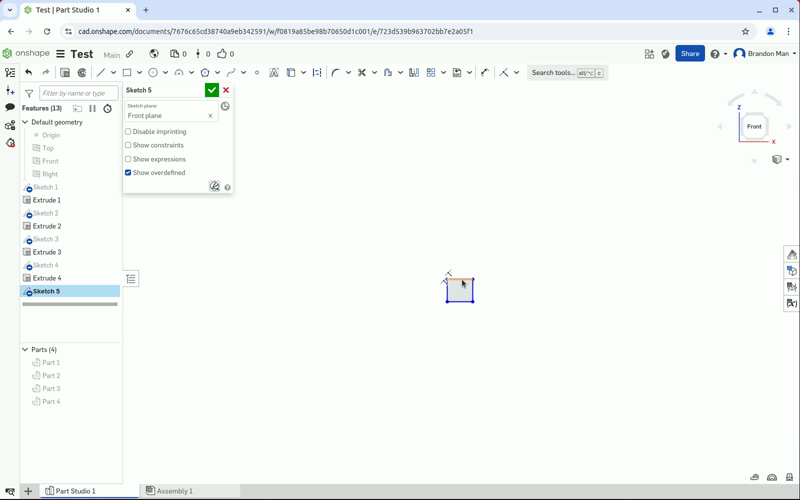
scroll(6)
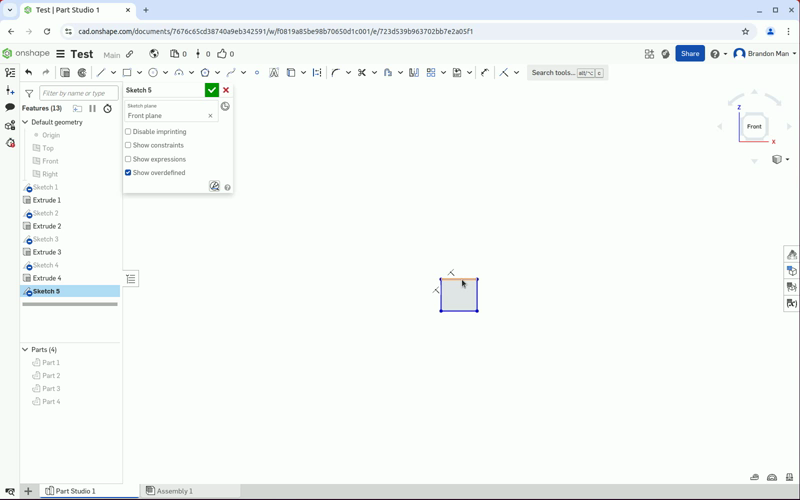
scroll(6)
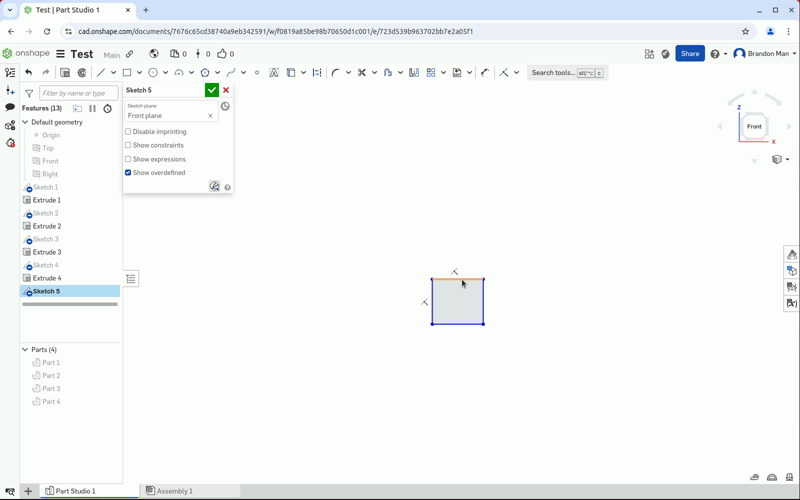
scroll(6)
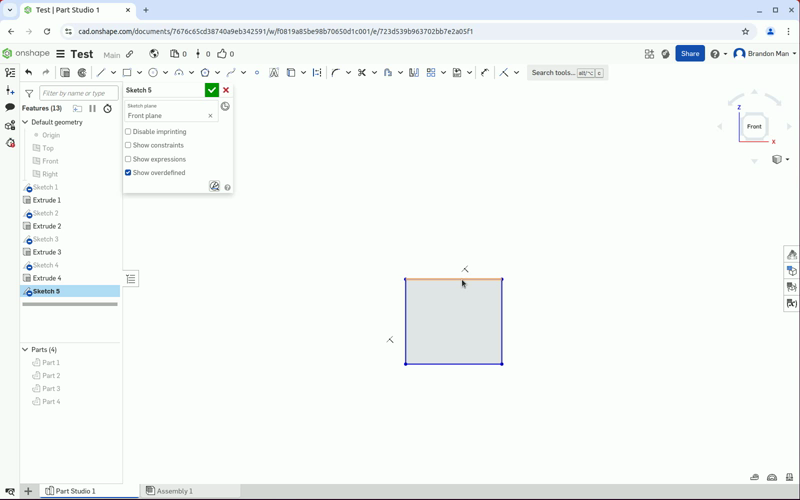
click(462, 279)
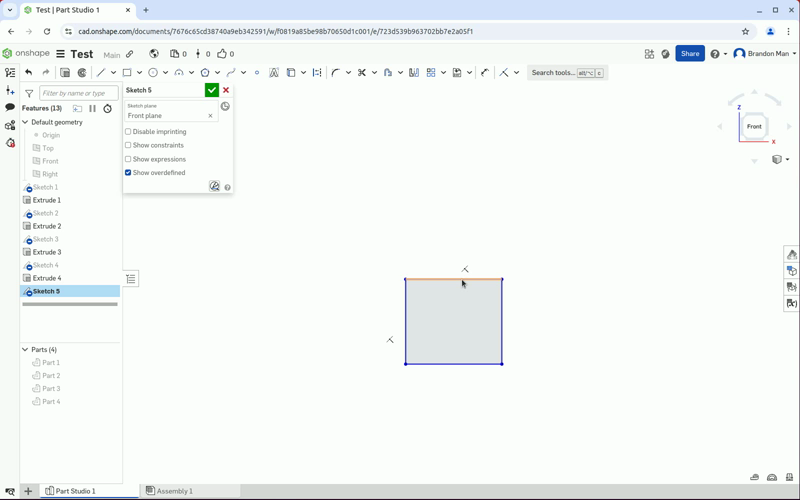
scroll(-6)
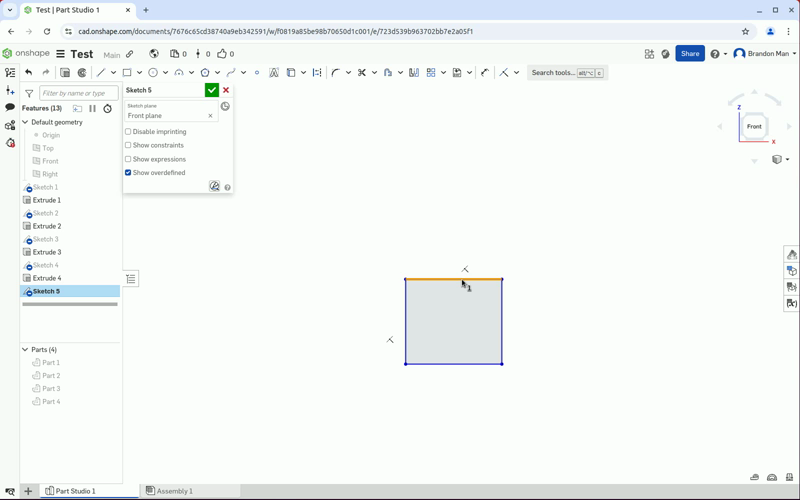
scroll(-6)
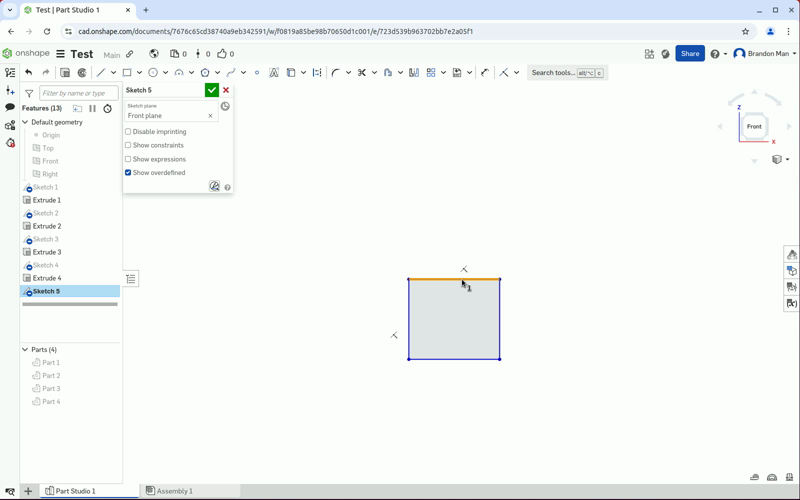
scroll(-6)
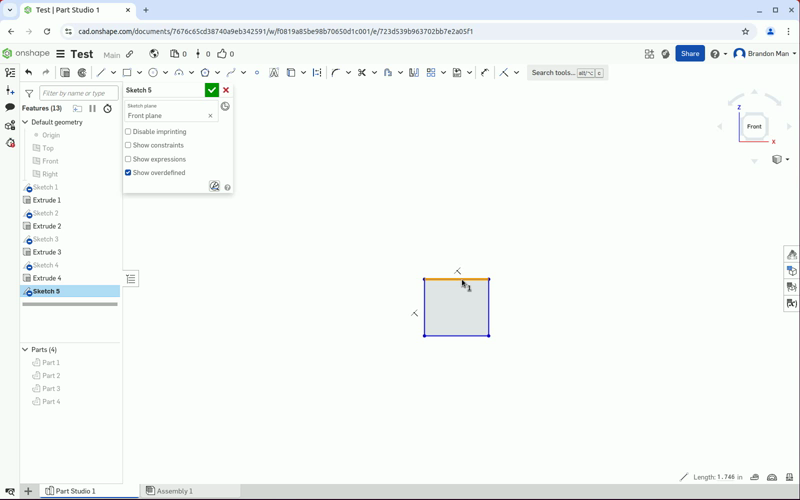
scroll(-6)
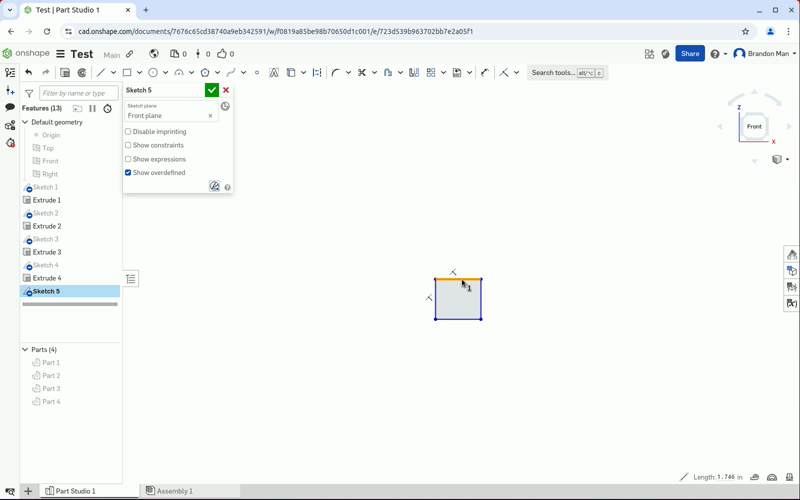
scroll(-6)
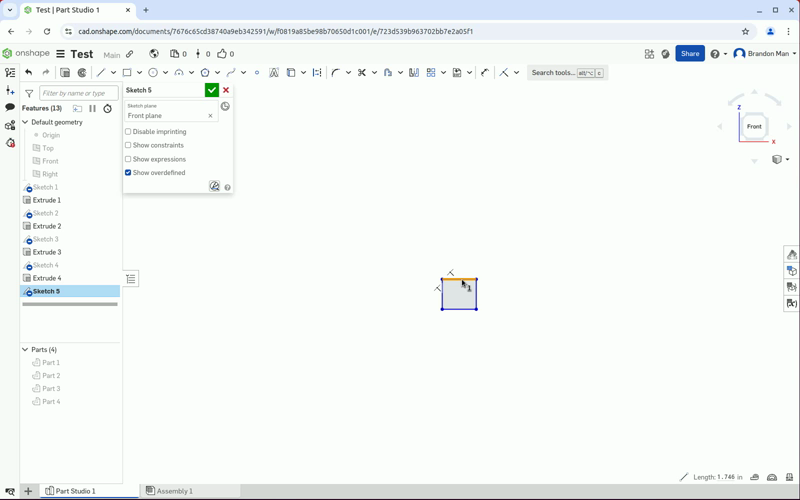
scroll(-6)
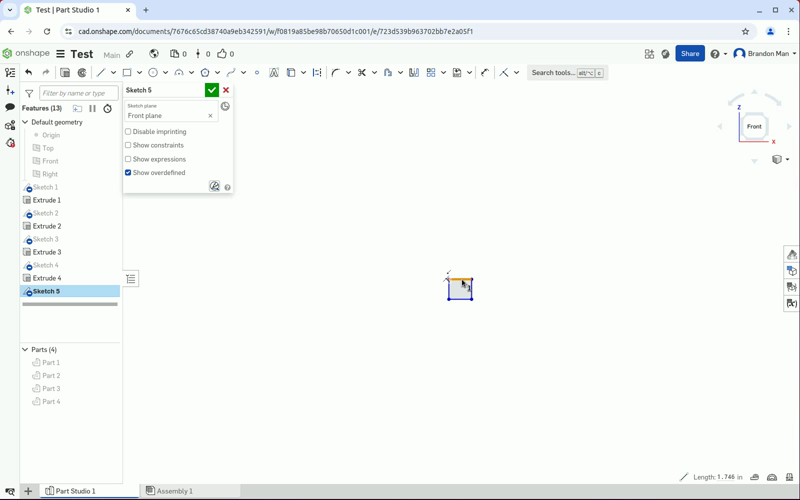
scroll(-6)
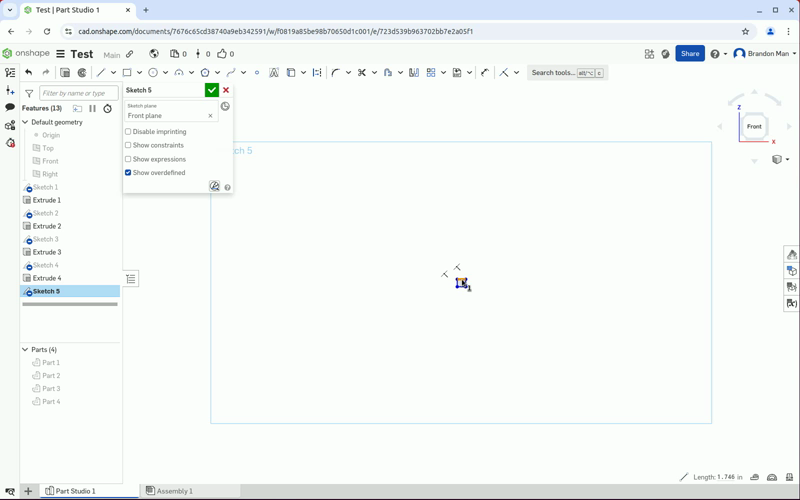
mouse_move(73, 352)
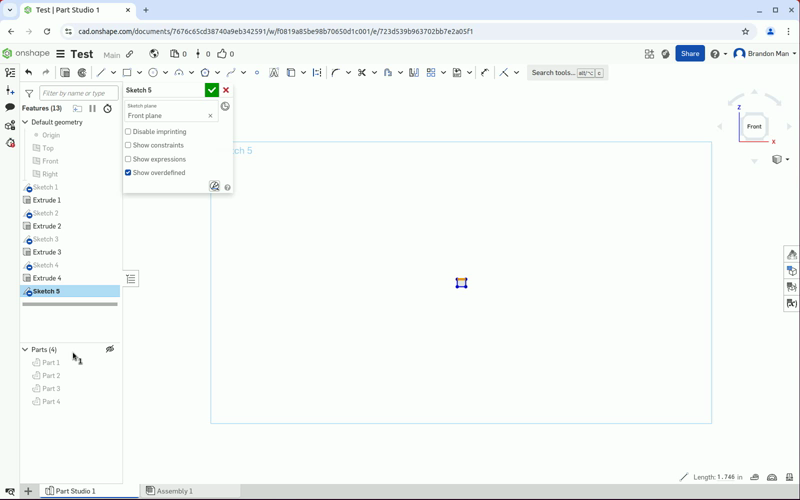
key(shift+y)
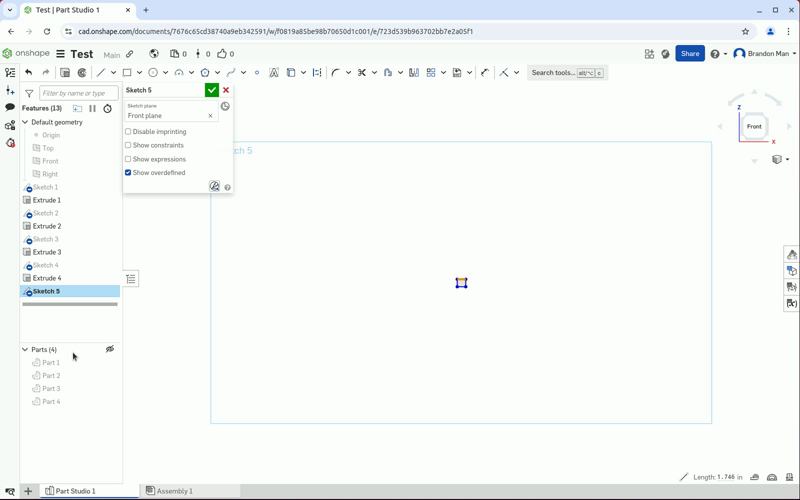
key(shift+e)
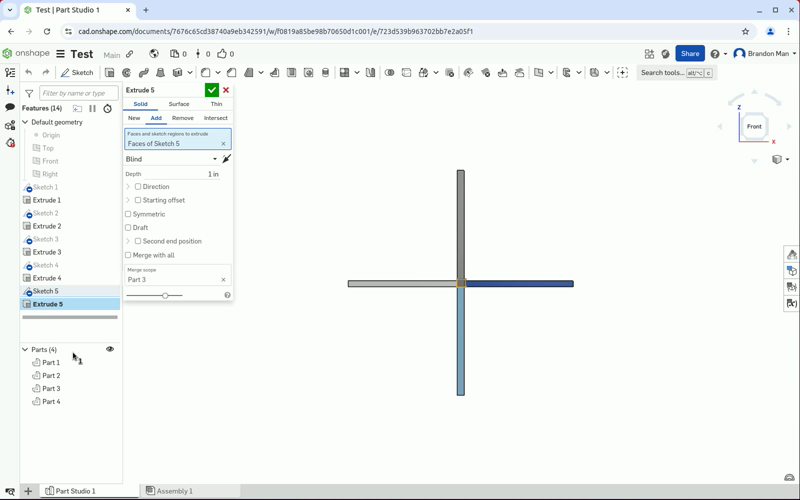
mouse_move(143, 106)
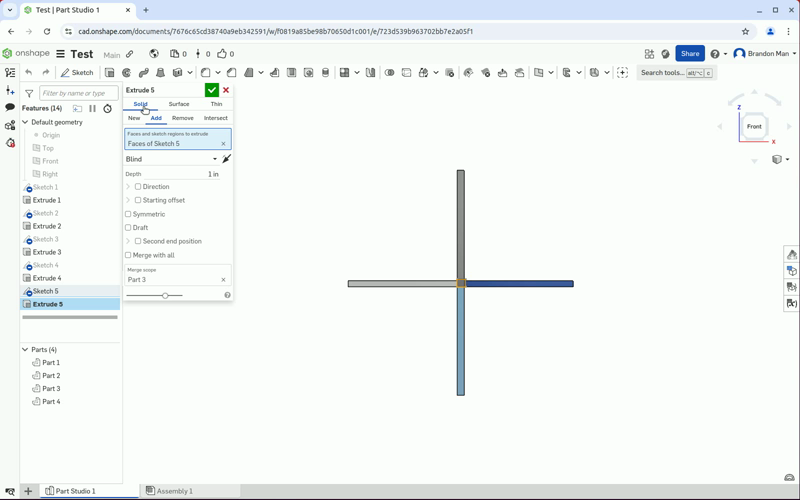
click(143, 106)
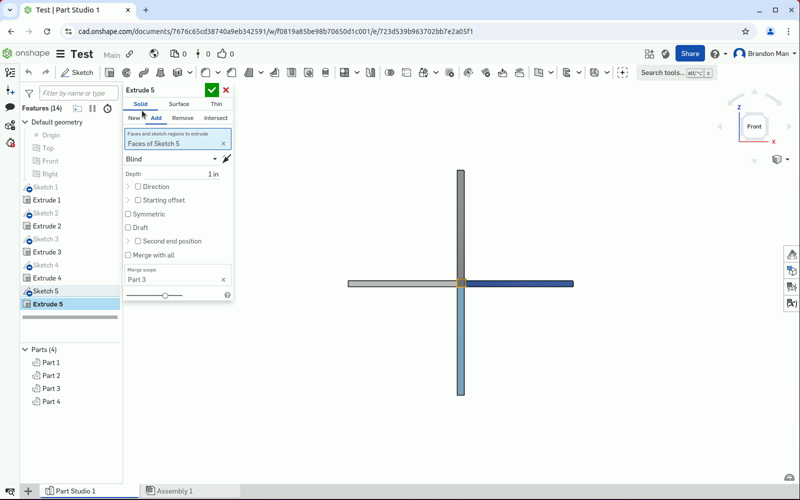
mouse_move(137, 120)
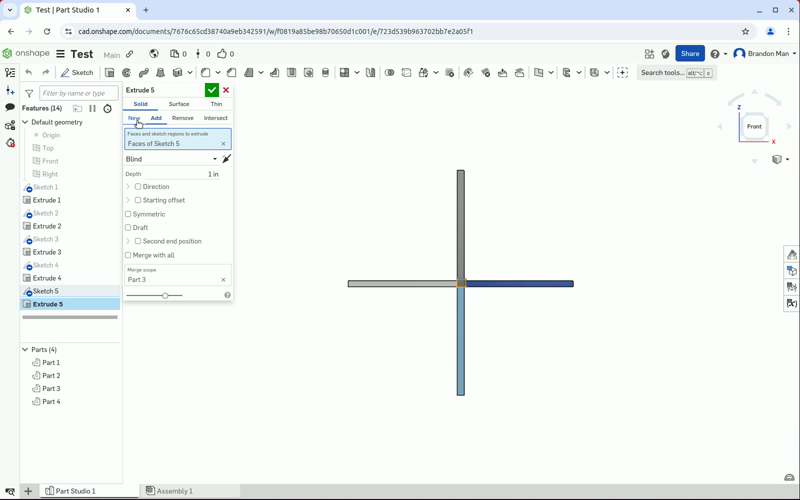
click(137, 120)
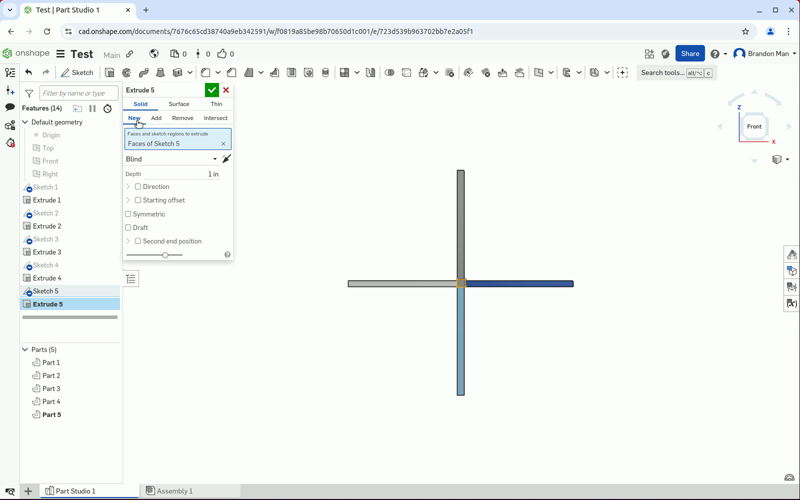
key(tab, 4)
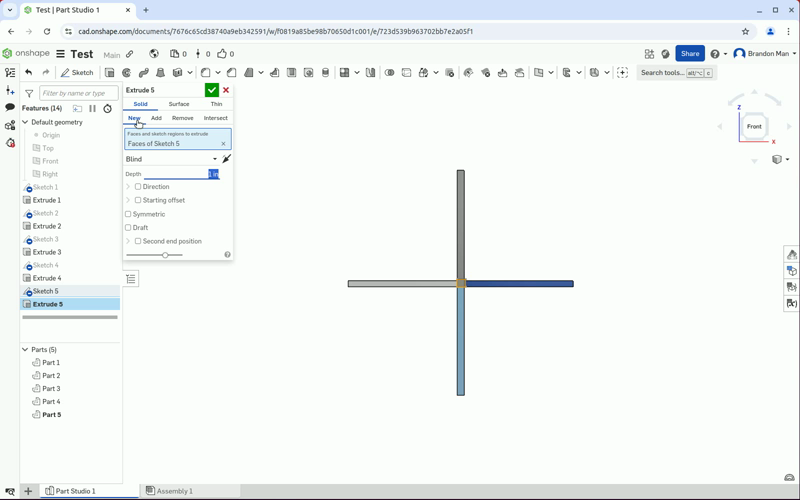
text(-3.37)
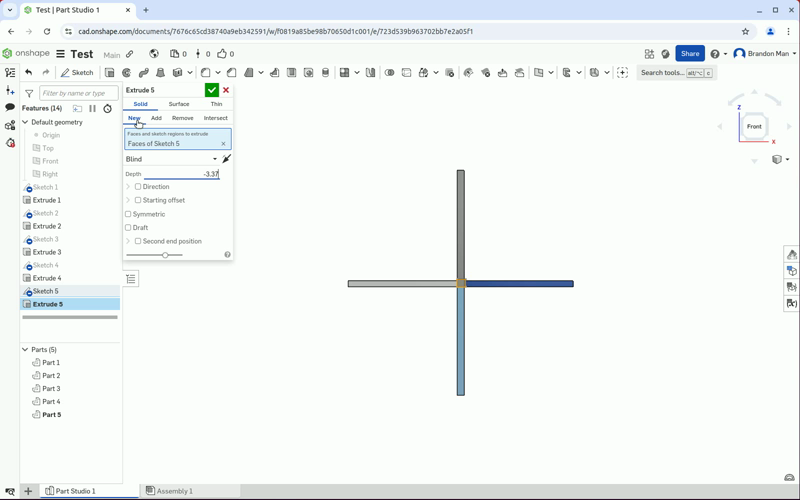
key(enter)
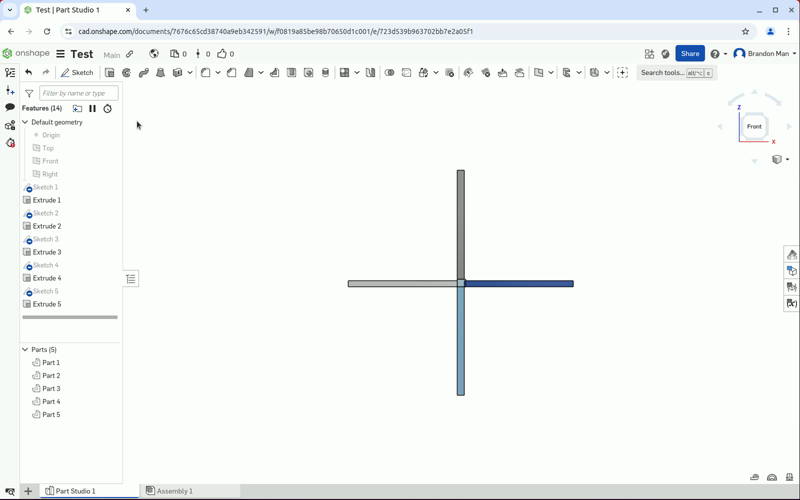
key(shift+h)
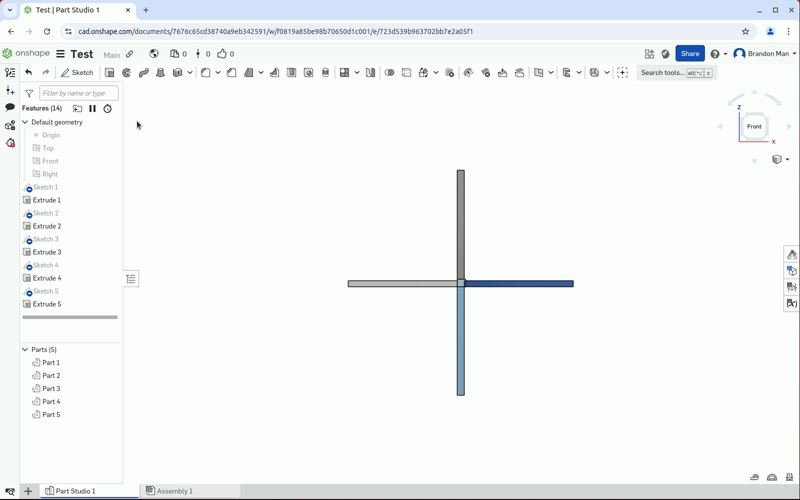
key(shift+h)
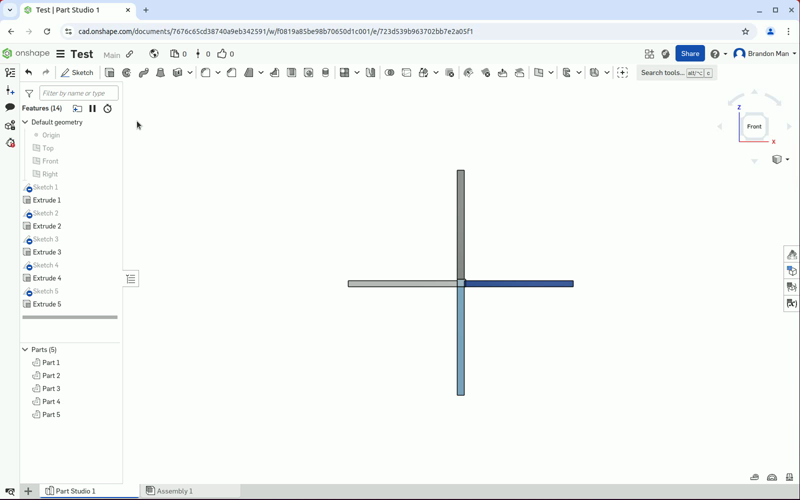
mouse_move(73, 189)
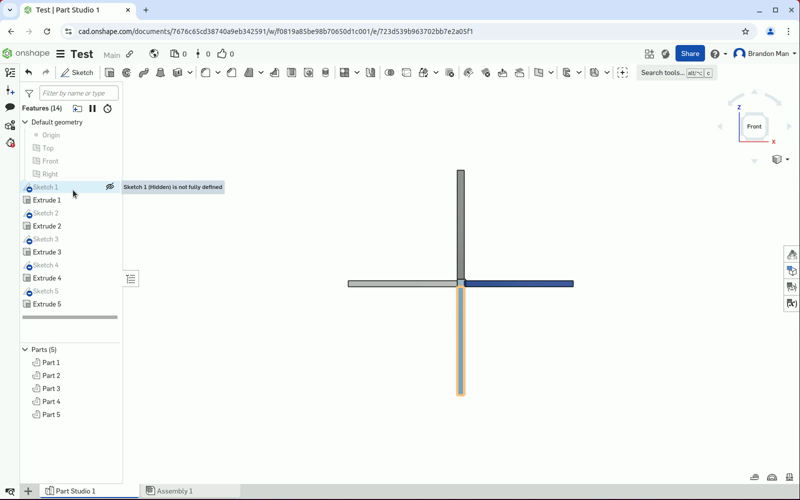
click(73, 189)
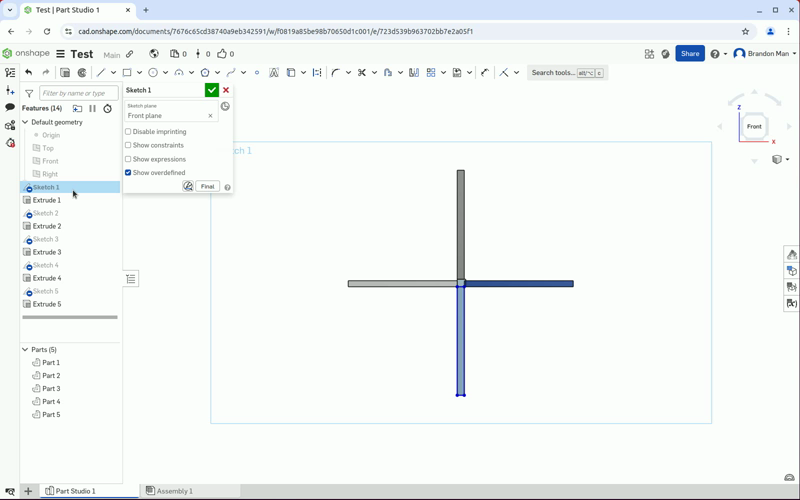
mouse_move(229, 92)
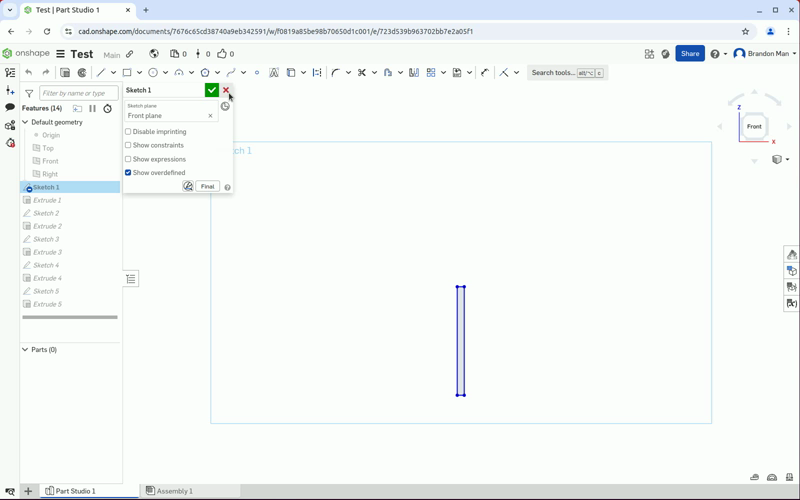
click(229, 92)
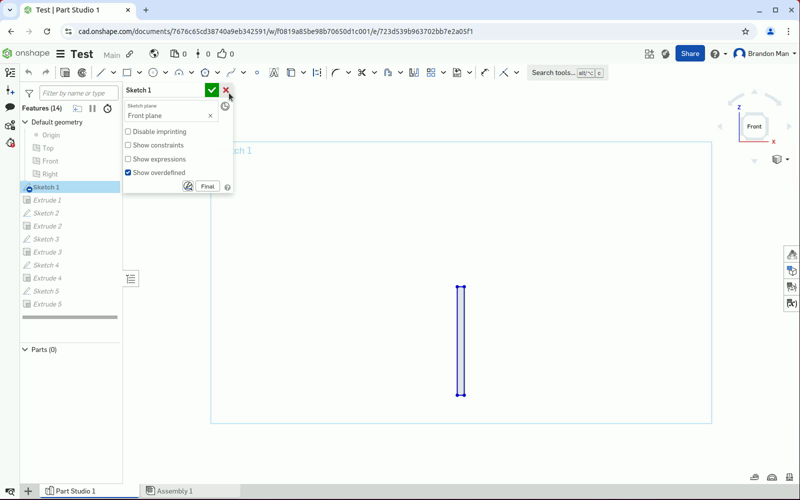
key(shift+s)
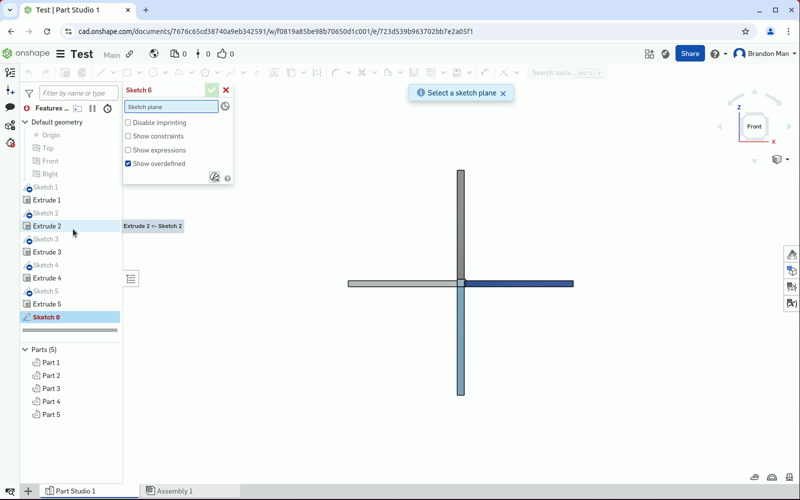
scroll(3)
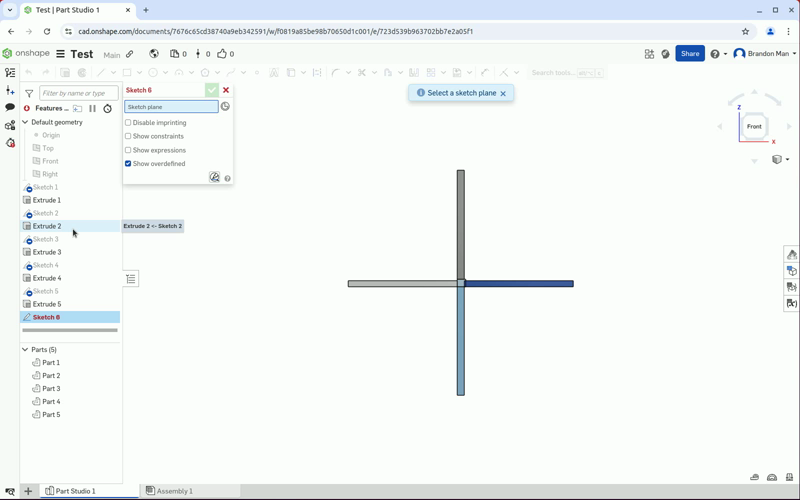
mouse_move(73, 163)
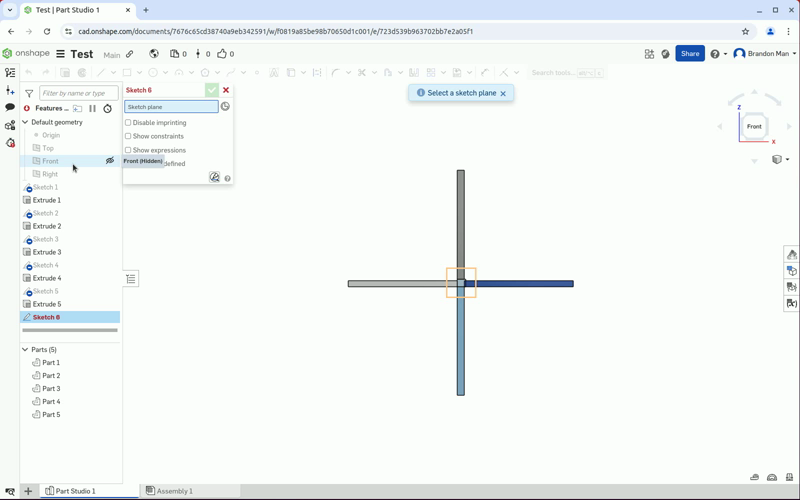
click(73, 163)
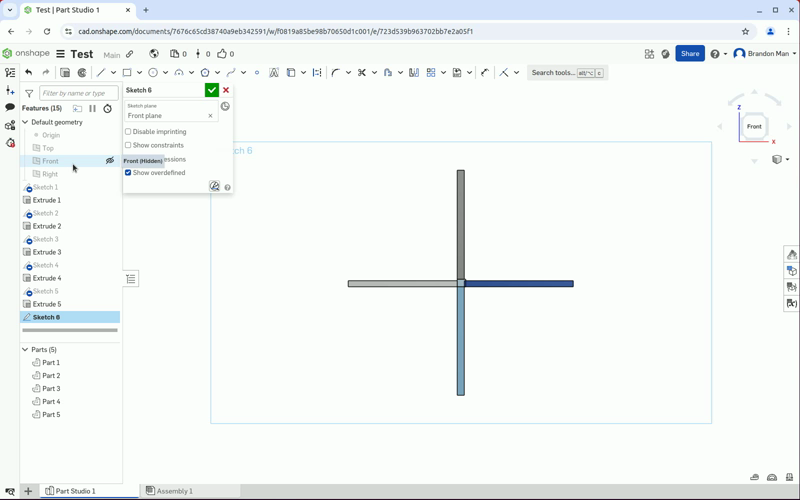
mouse_move(73, 352)
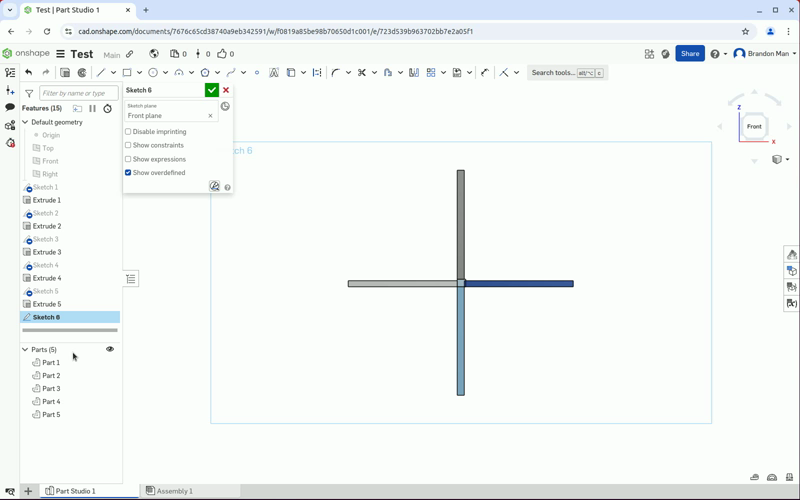
key(y)
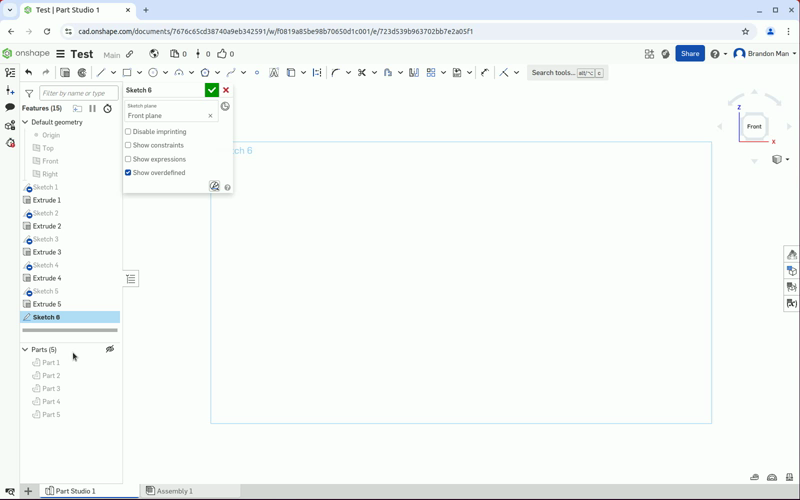
key(c)
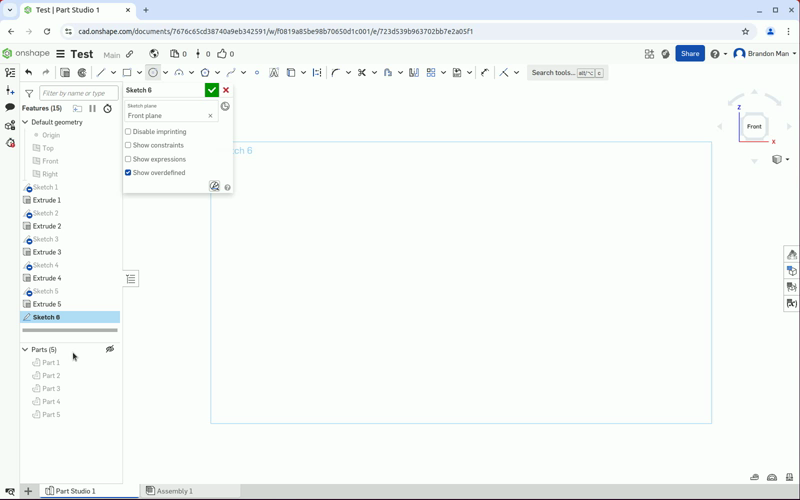
key_down(shift)
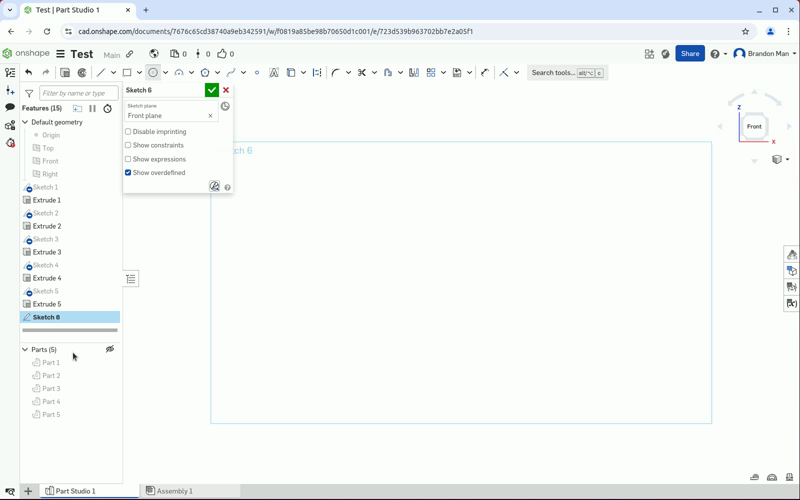
mouse_move(460, 282)
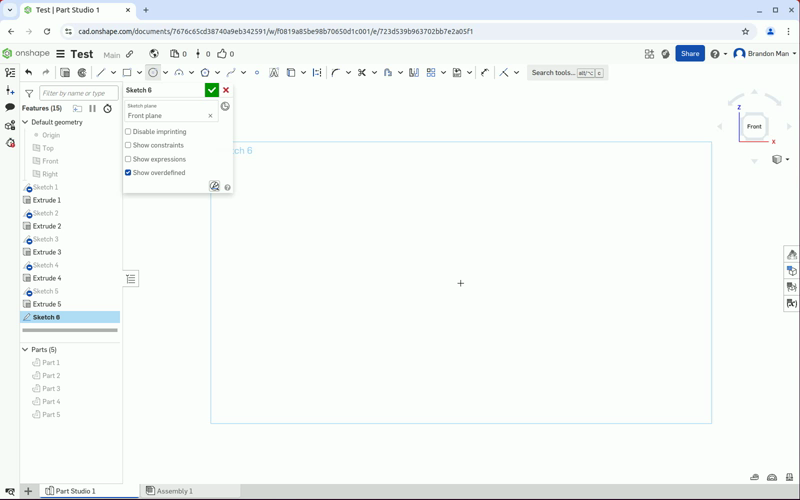
click(460, 282)
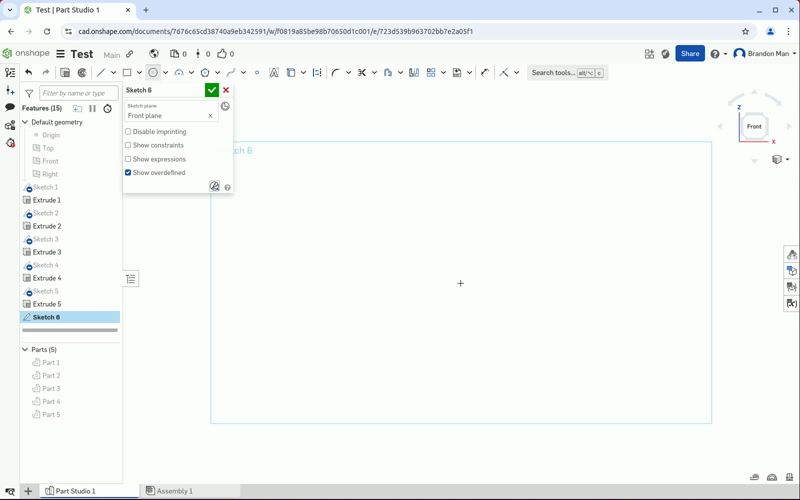
key_up(shift)
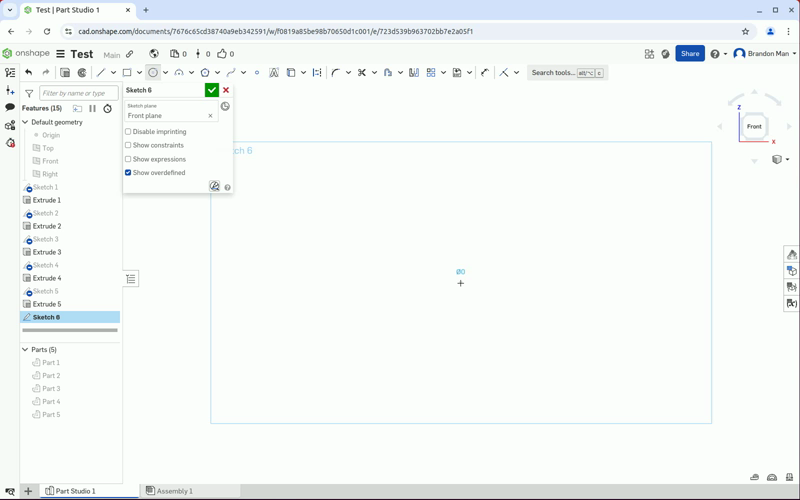
mouse_move(470, 282)
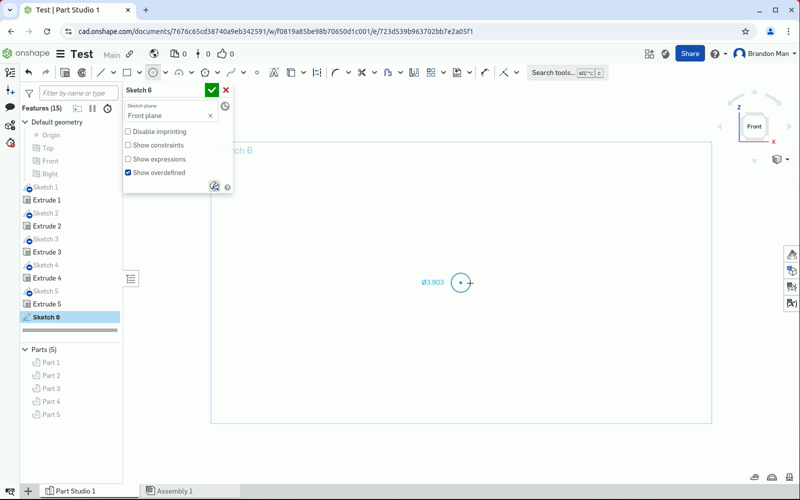
click(470, 282)
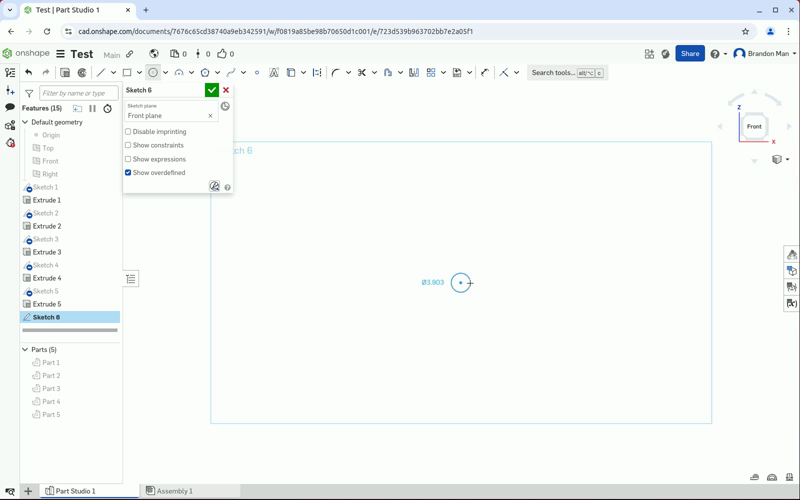
key(esc)
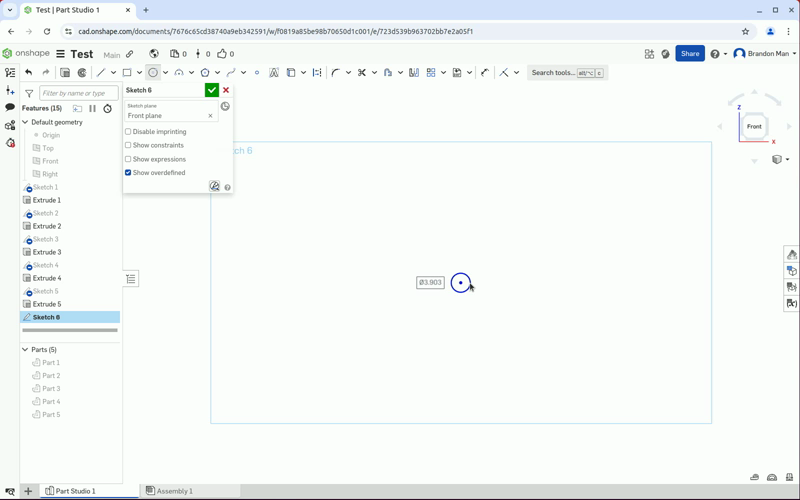
mouse_move(453, 278)
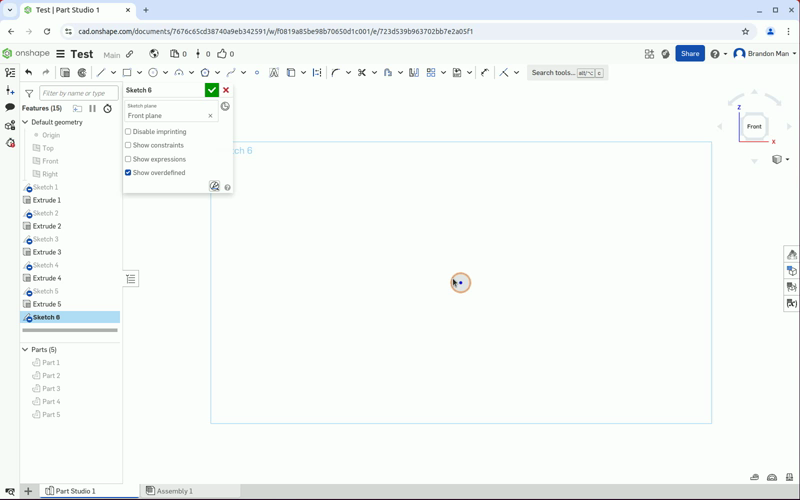
scroll(6)
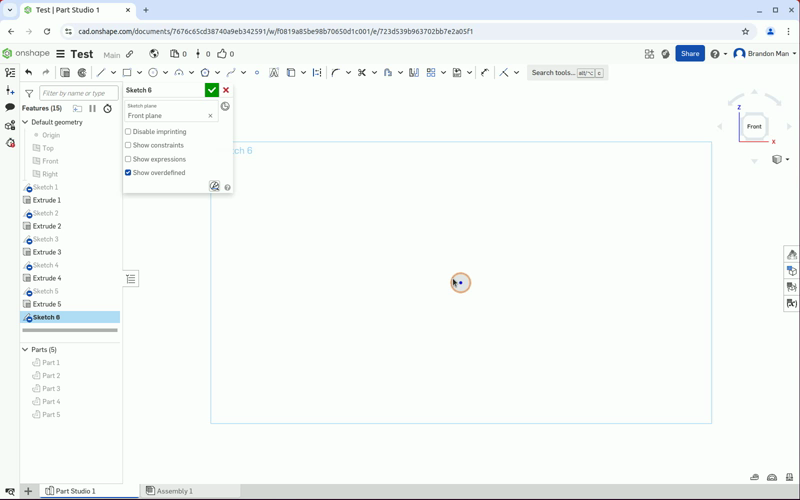
scroll(6)
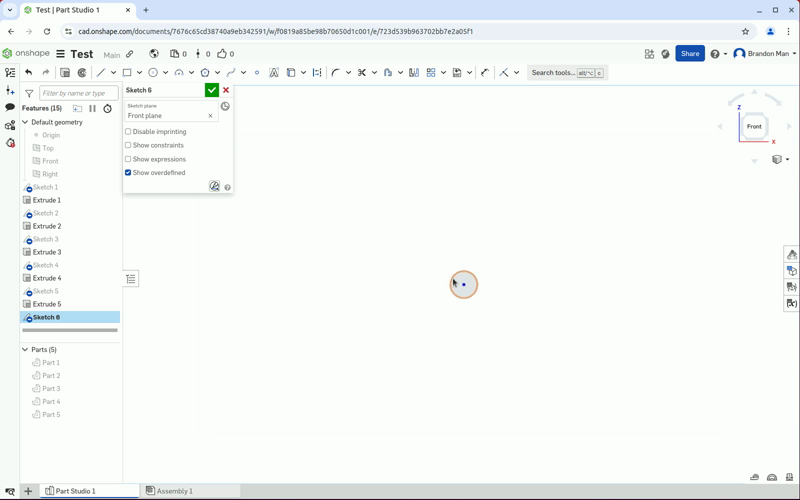
scroll(6)
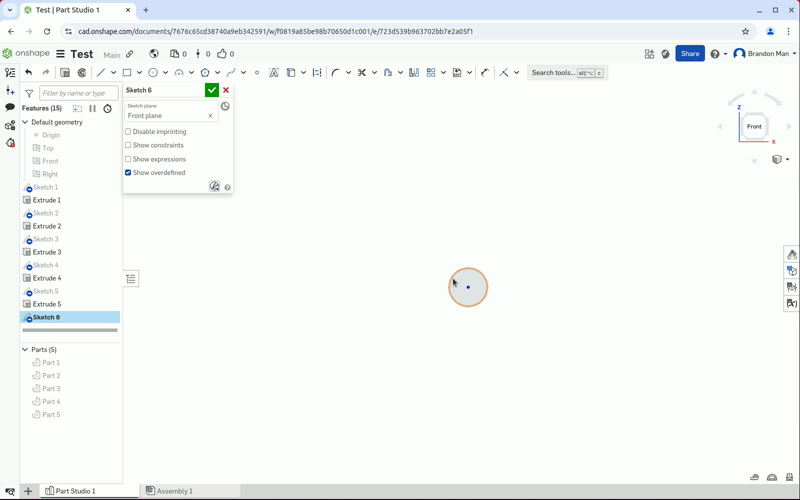
scroll(6)
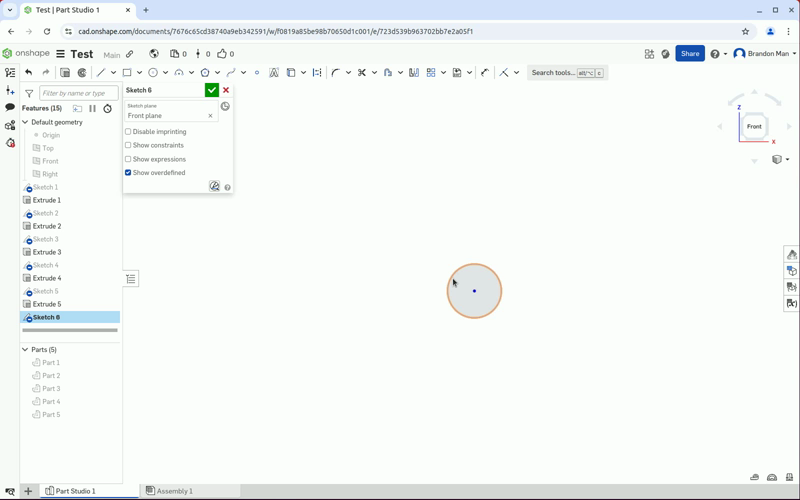
scroll(6)
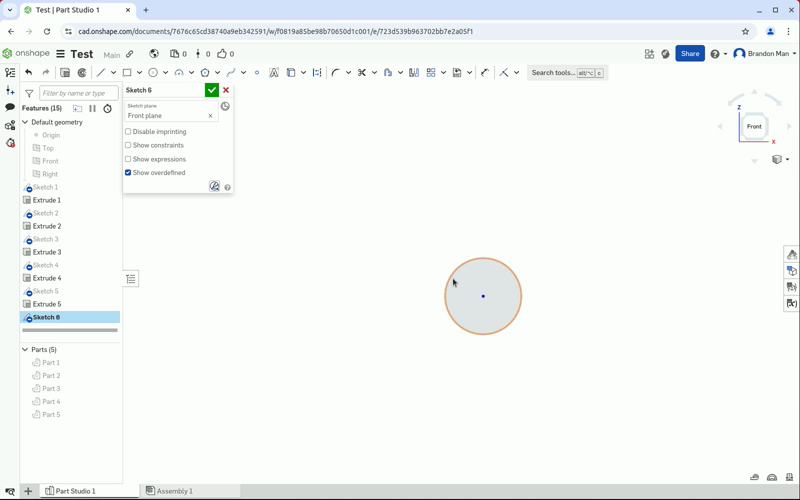
scroll(6)
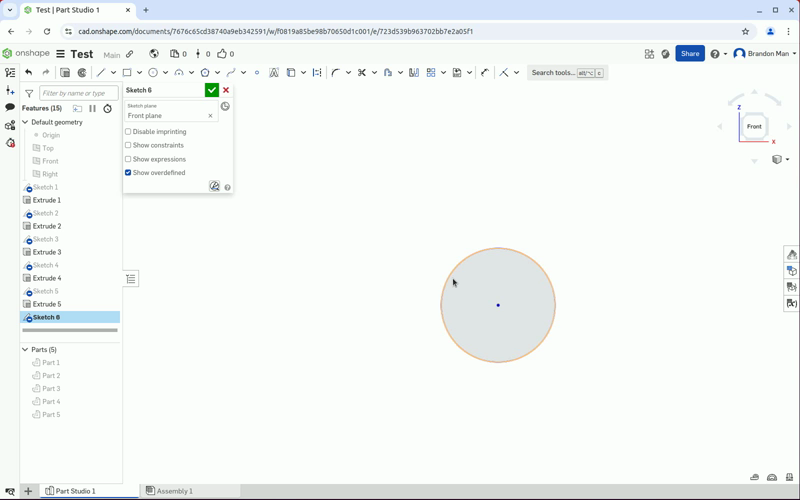
scroll(6)
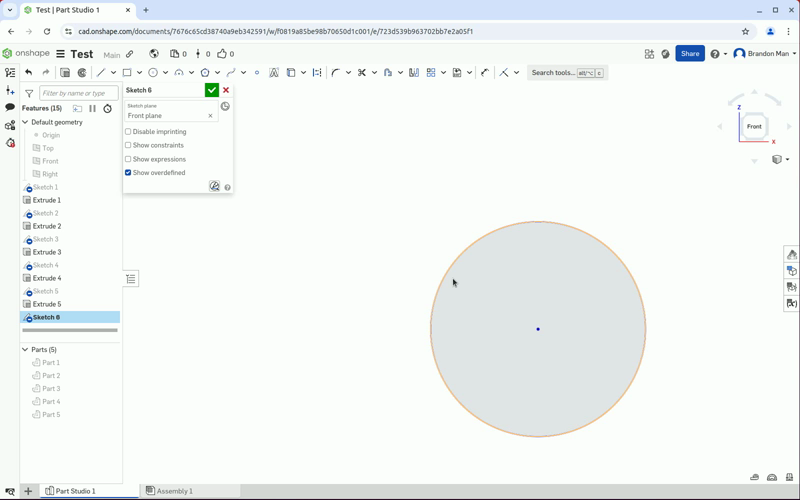
click(453, 278)
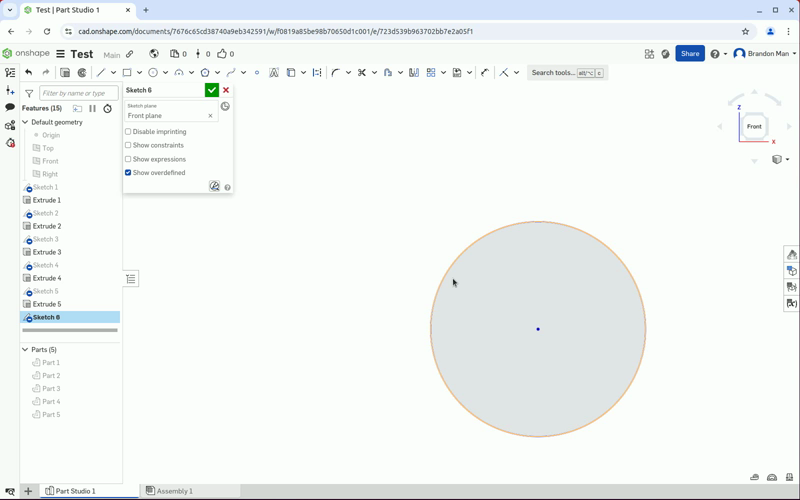
scroll(-6)
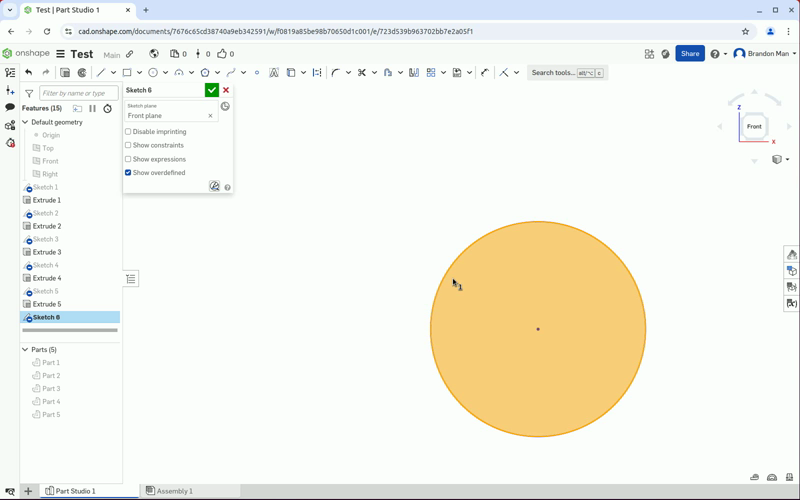
scroll(-6)
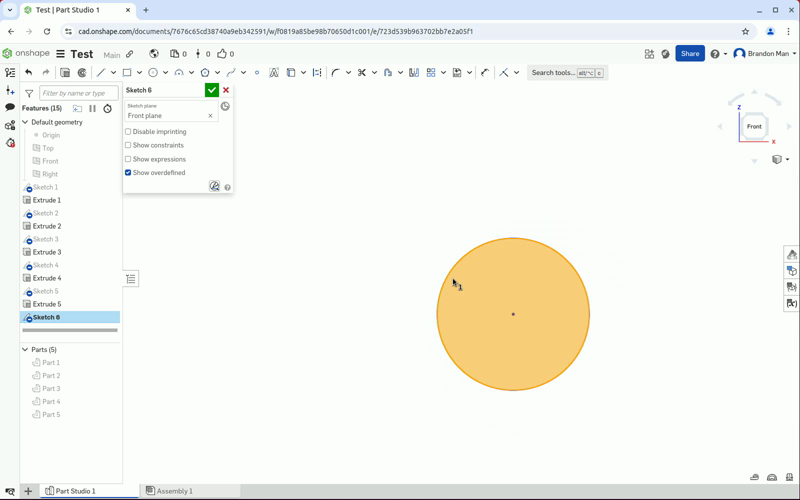
scroll(-6)
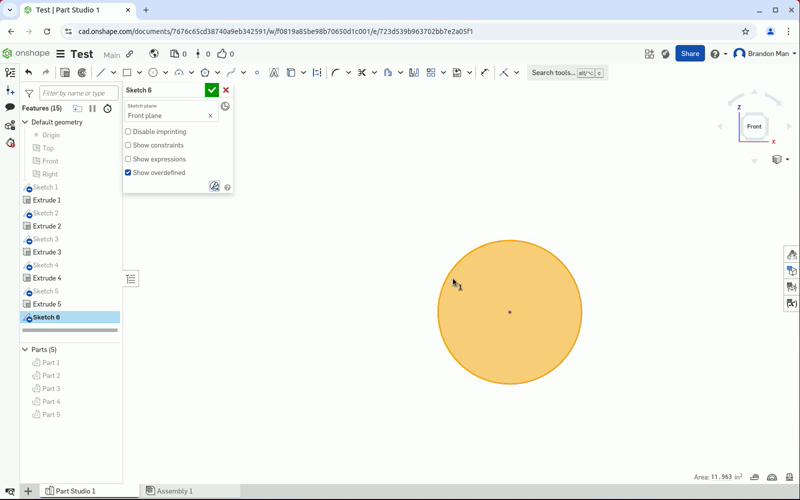
scroll(-6)
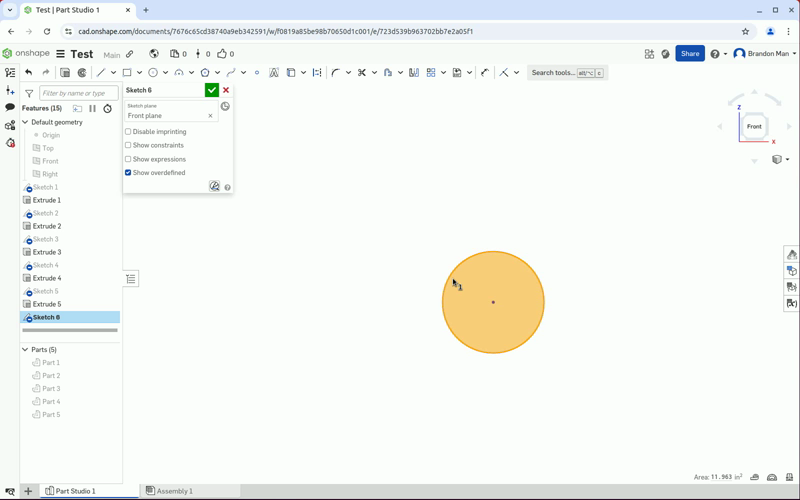
scroll(-6)
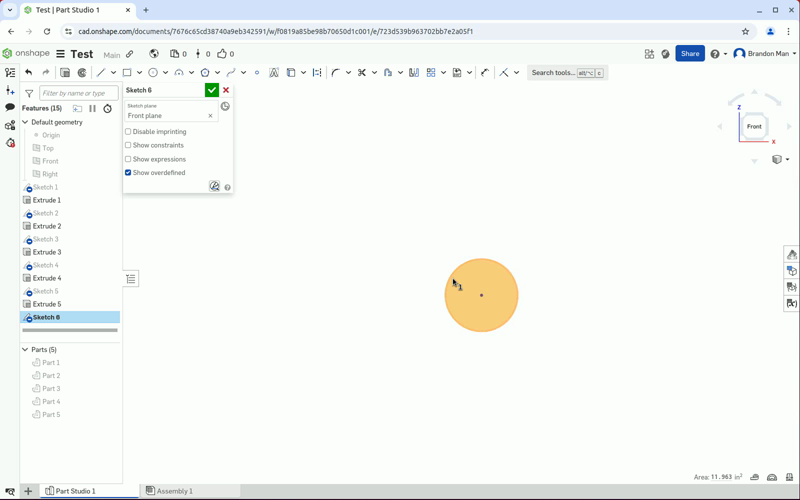
scroll(-6)
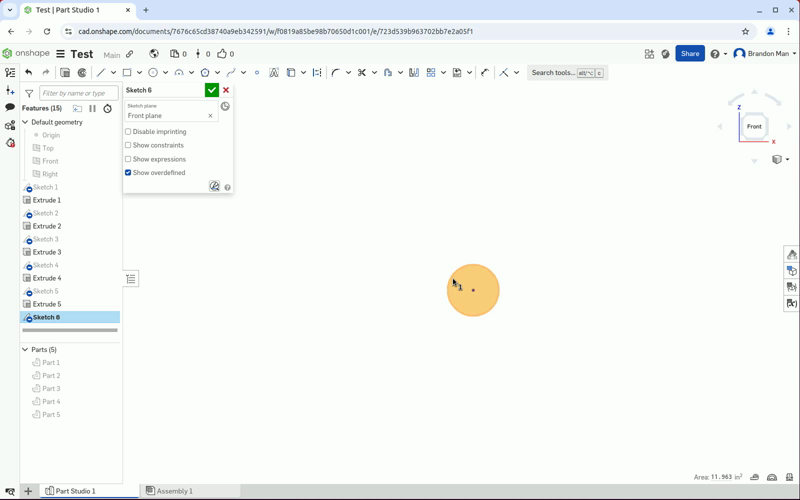
scroll(-6)
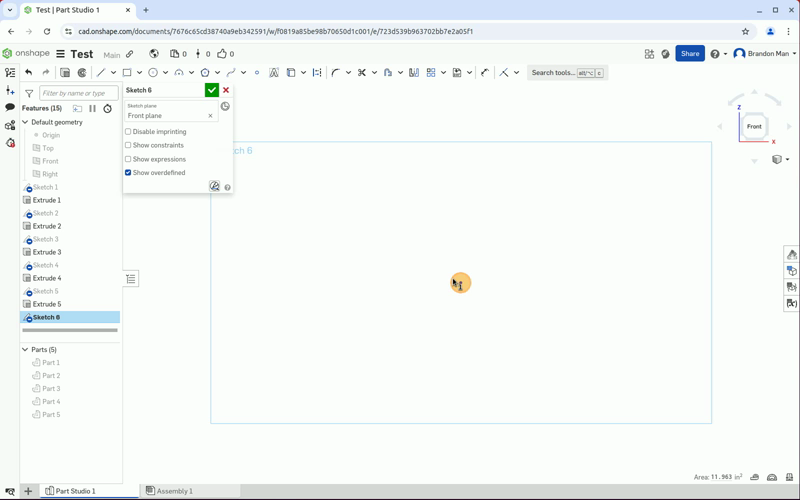
mouse_move(73, 352)
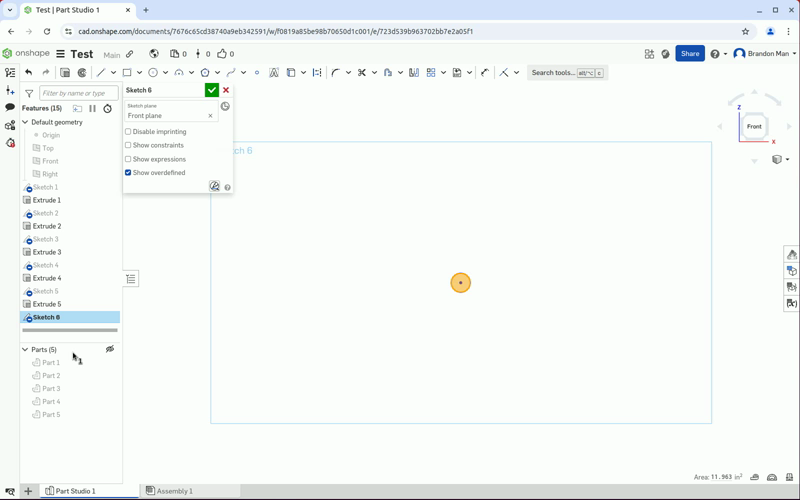
key(shift+y)
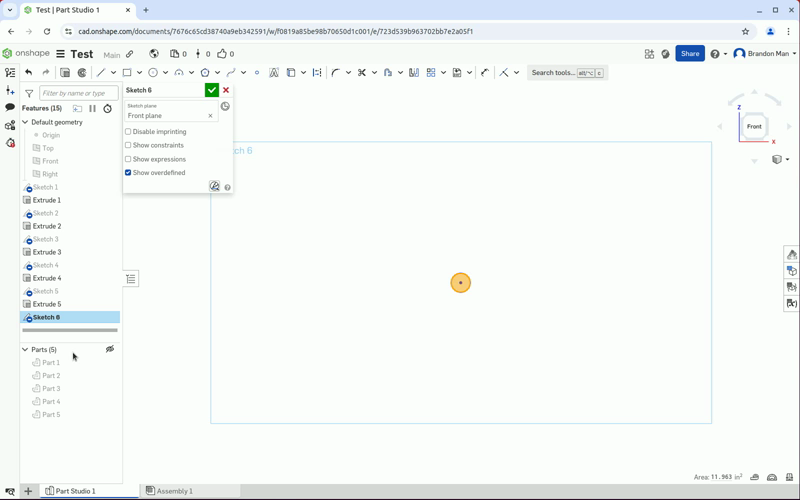
key(shift+e)
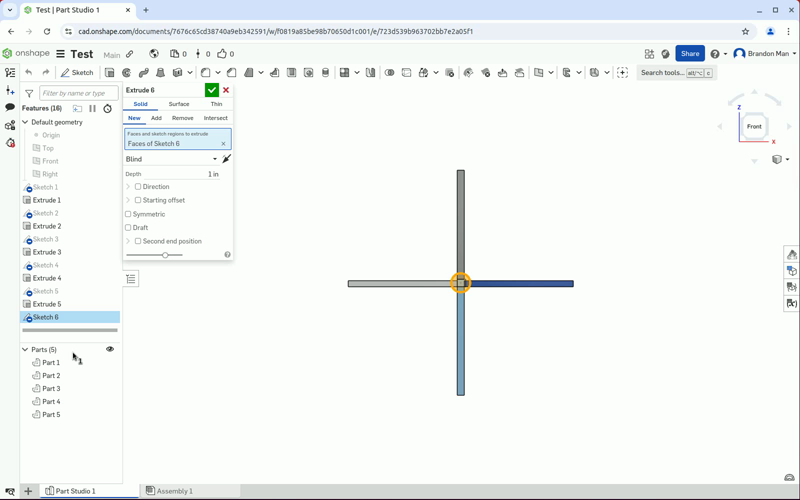
mouse_move(143, 106)
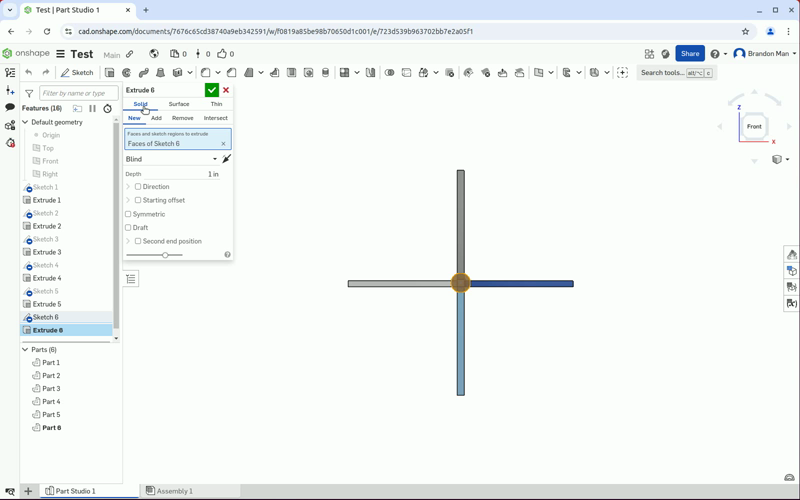
click(143, 106)
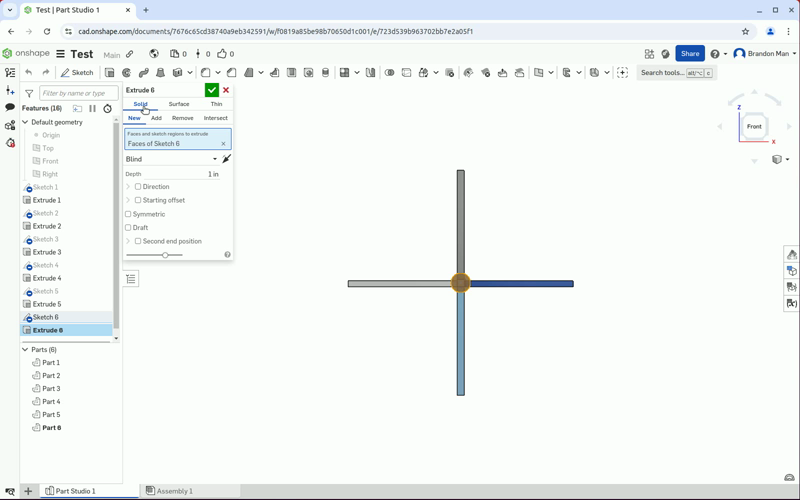
mouse_move(137, 120)
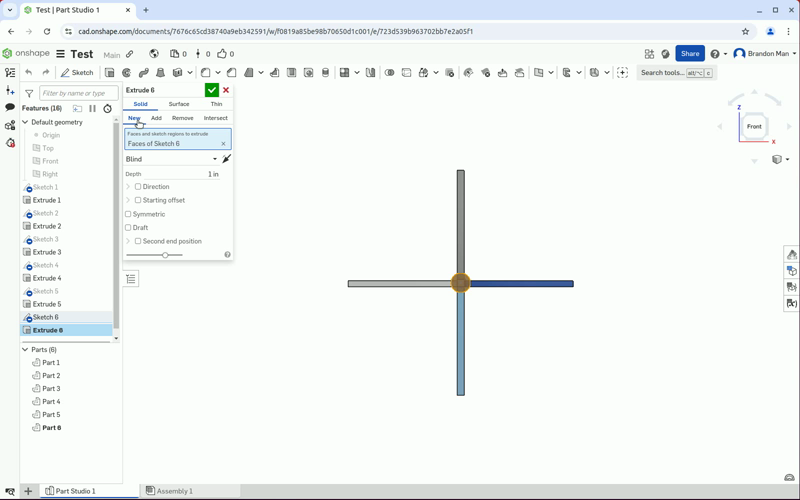
click(137, 120)
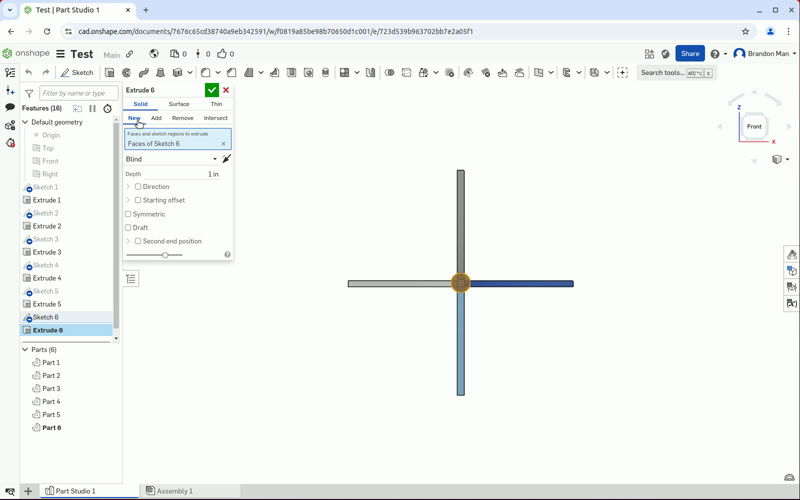
key(tab, 4)
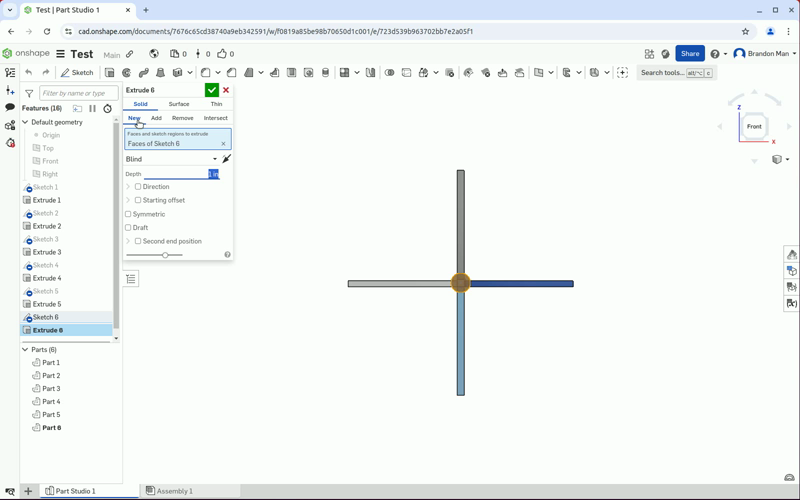
text(-3.37)
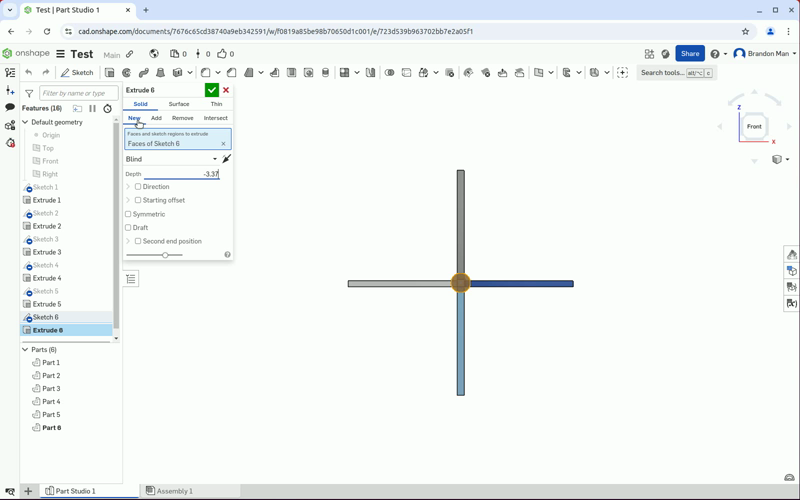
key(enter)
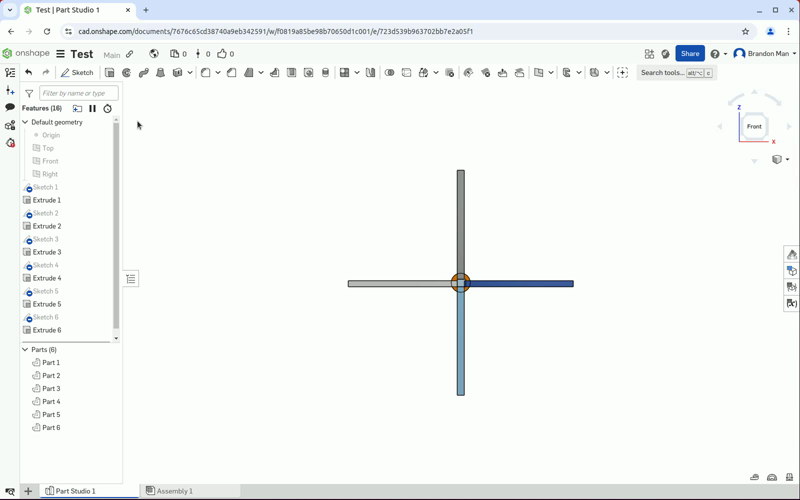
key(shift+h)
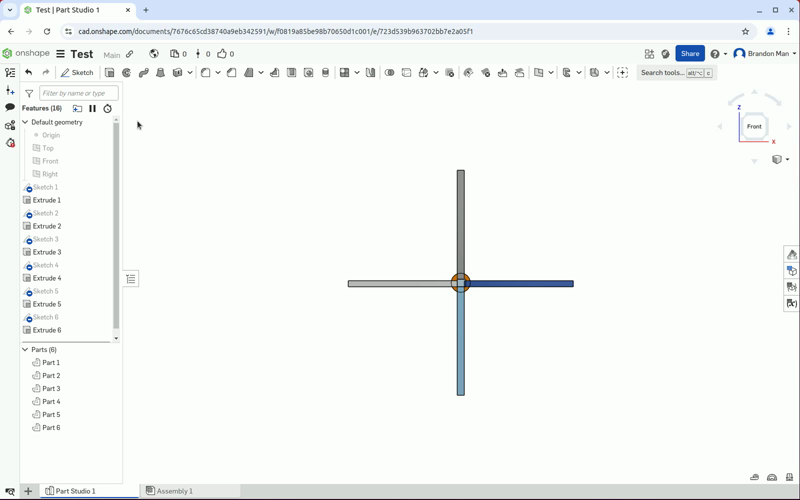
key(shift+h)
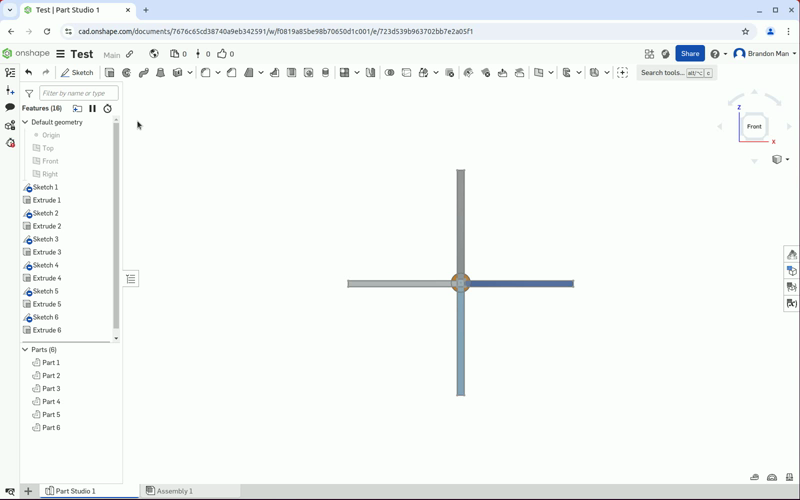
key(shift+7)
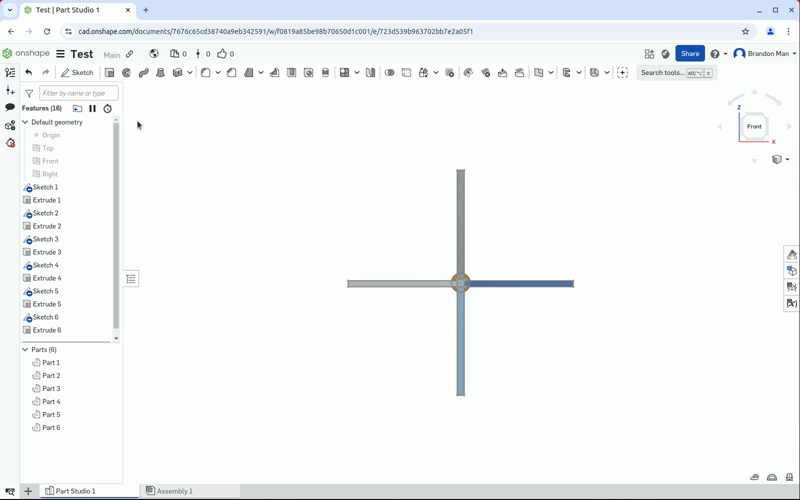
key(left, 2)
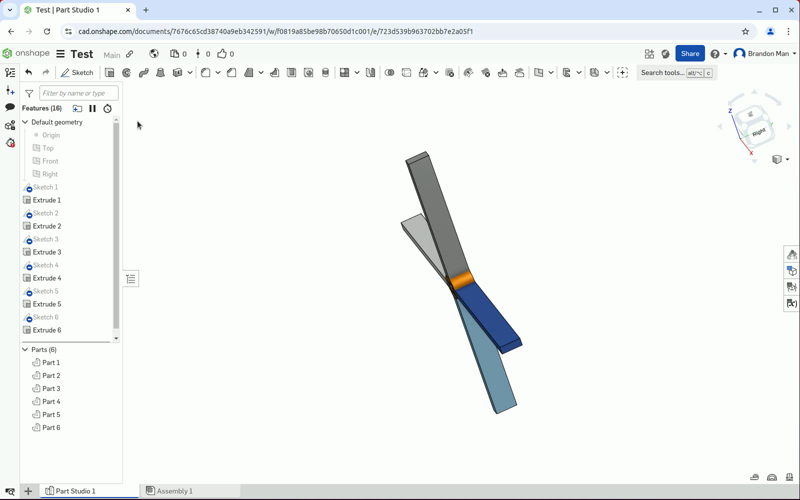
key(down, 2)
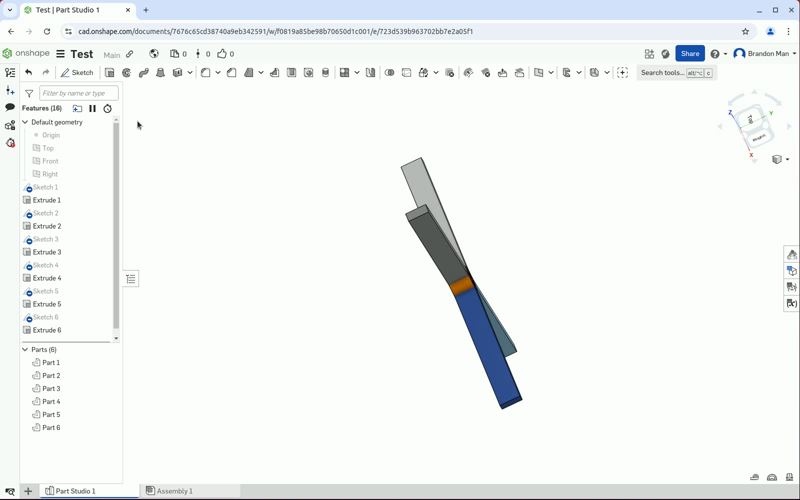
key(up, 2)
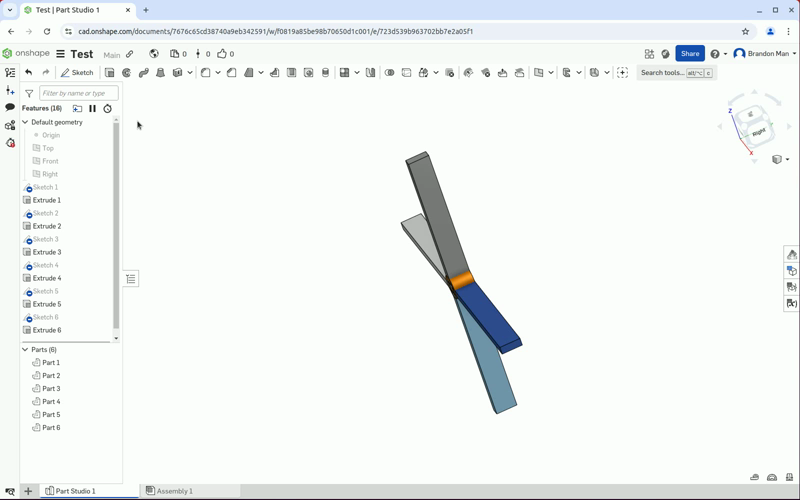
key(right, 2)
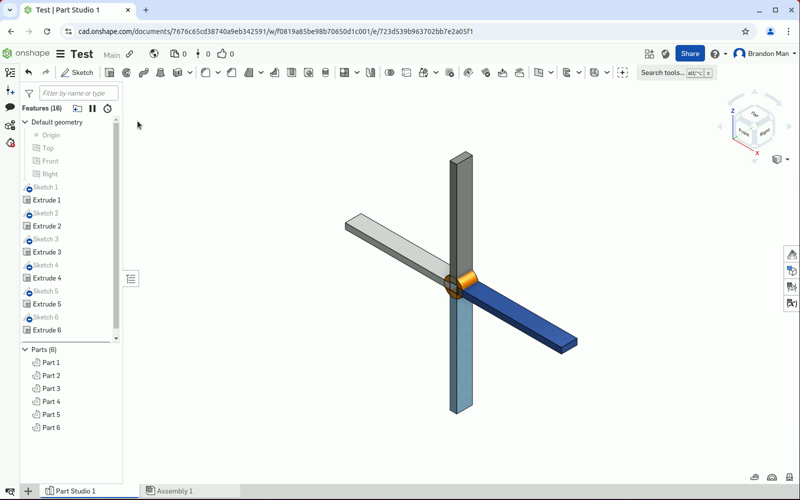
mouse_move(69, 189)
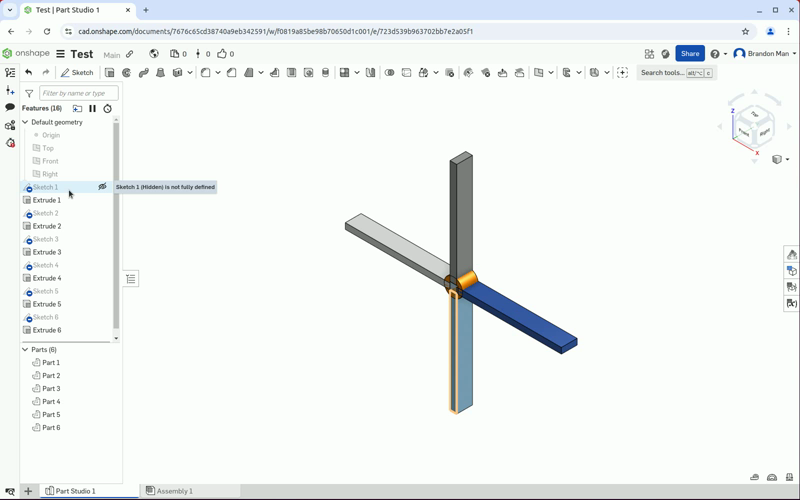
click(69, 189)